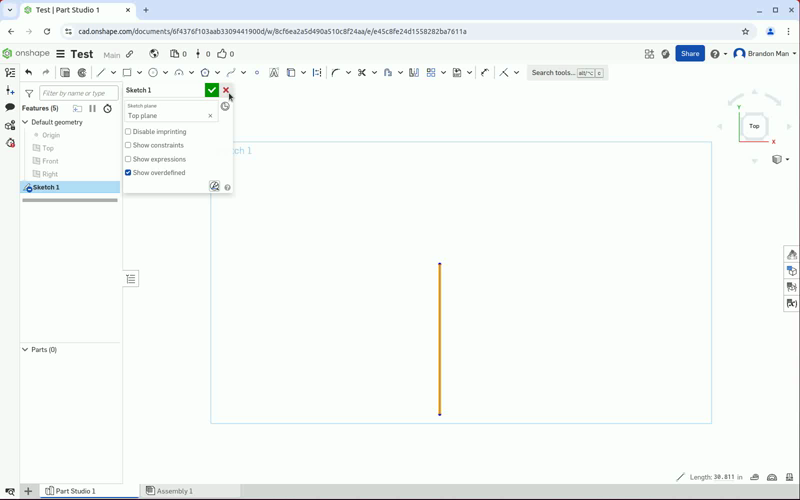
key(shift+h)
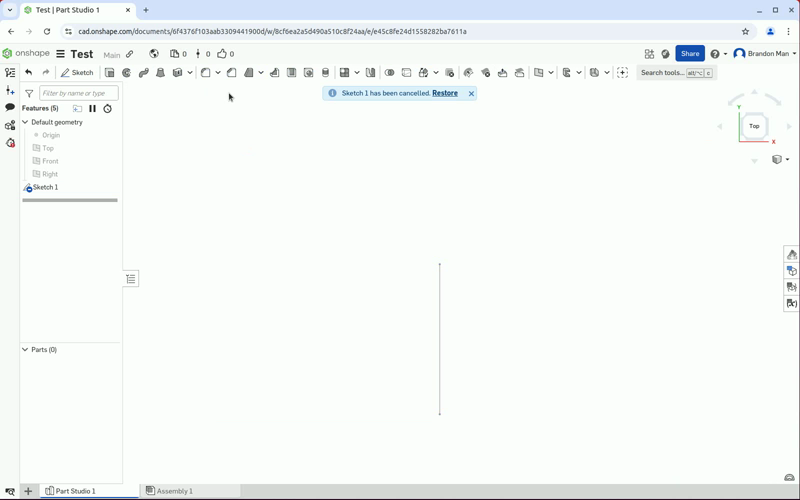
key(shift+s)
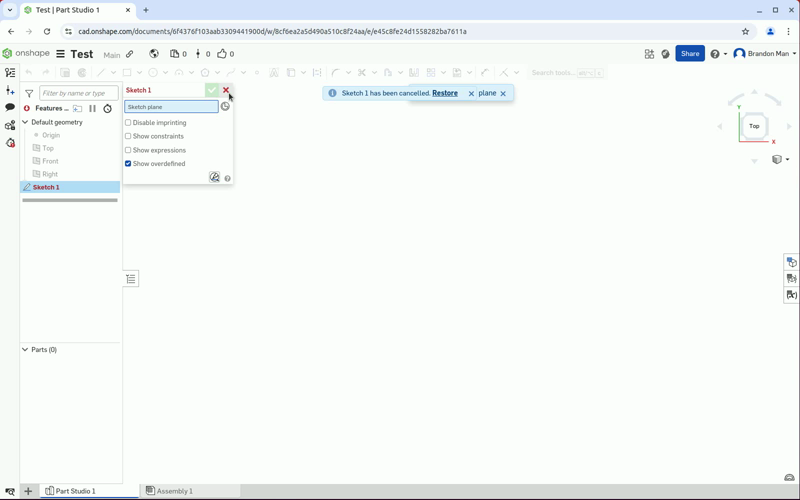
mouse_move(73, 150)
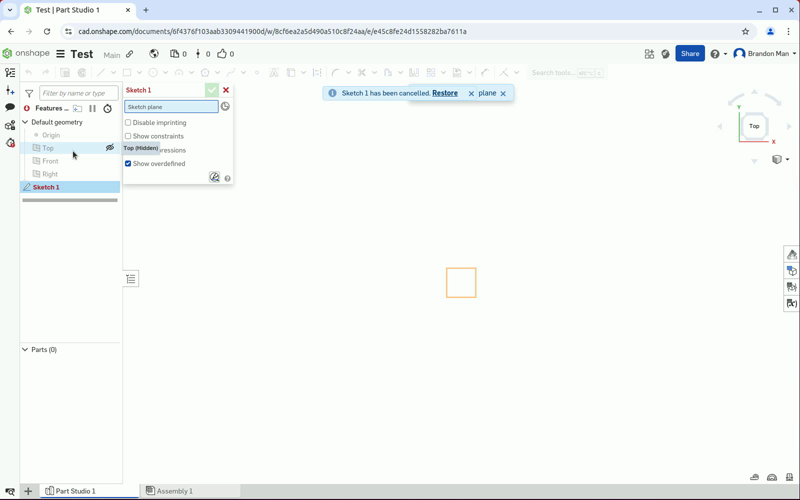
click(73, 150)
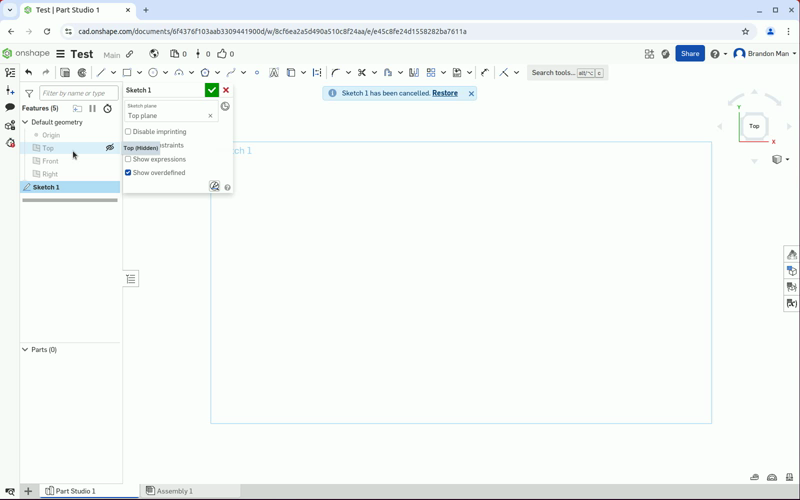
mouse_move(73, 352)
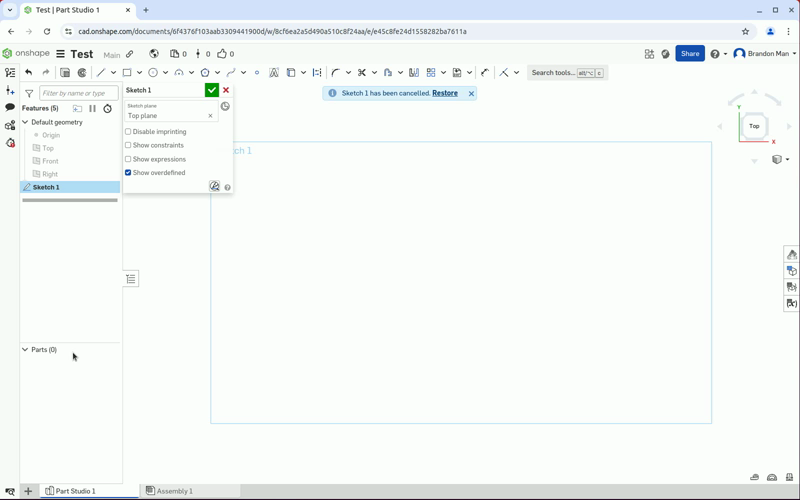
key(y)
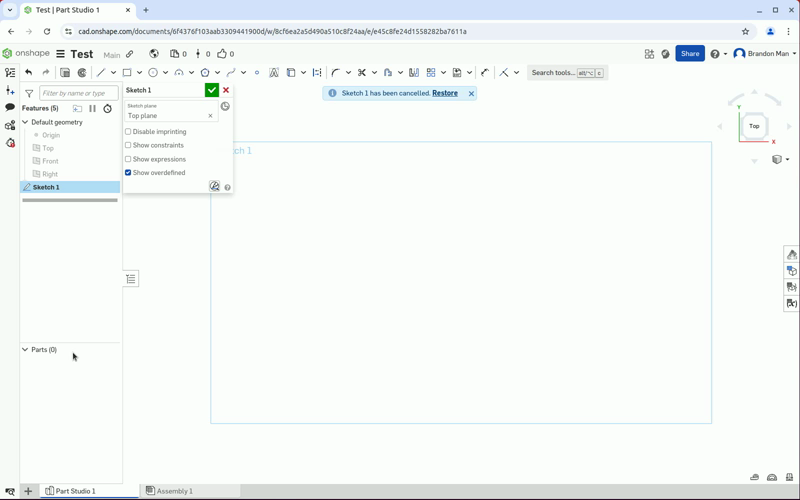
key(l)
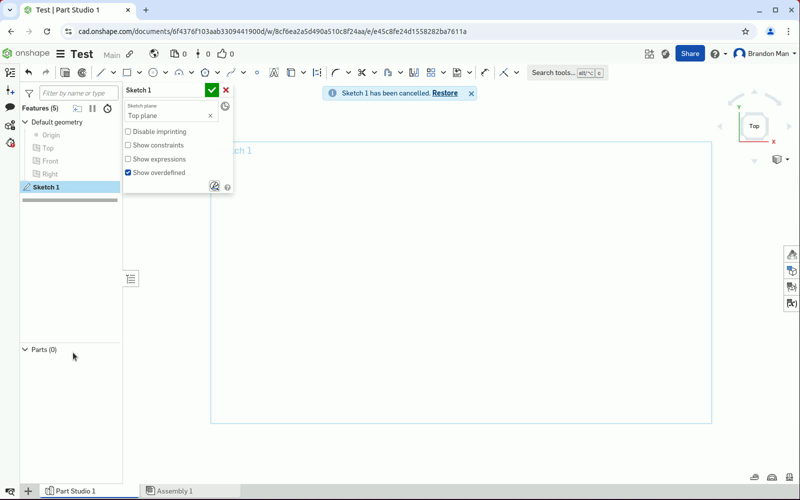
key_down(shift)
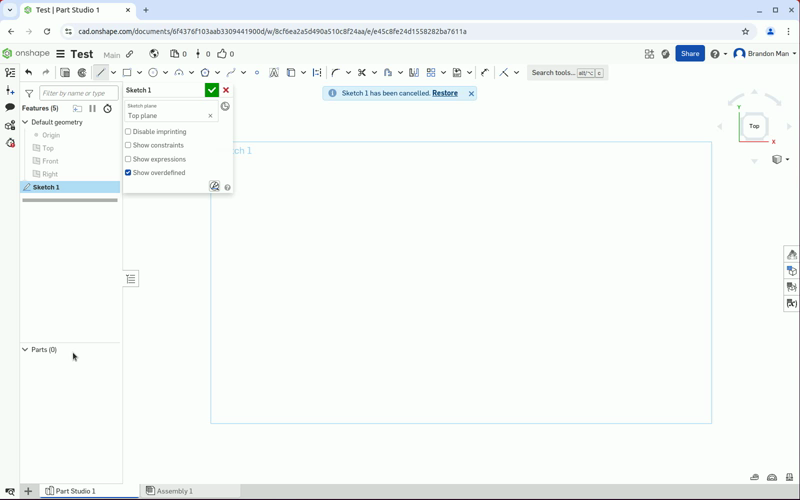
mouse_move(418, 330)
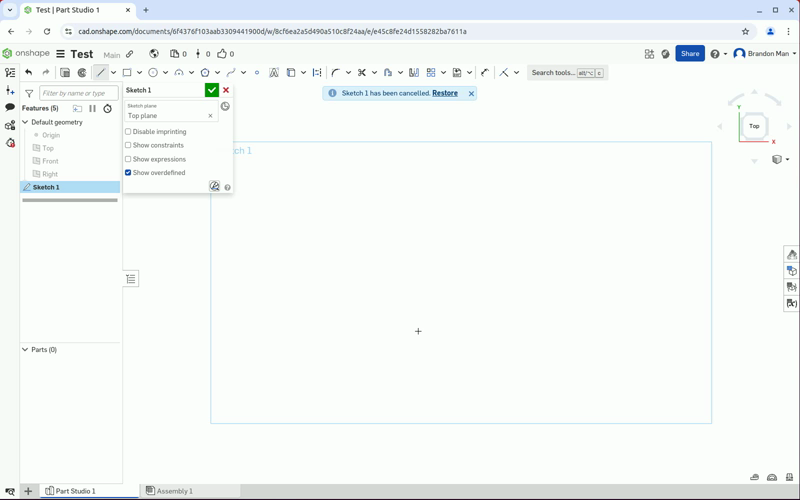
click(418, 330)
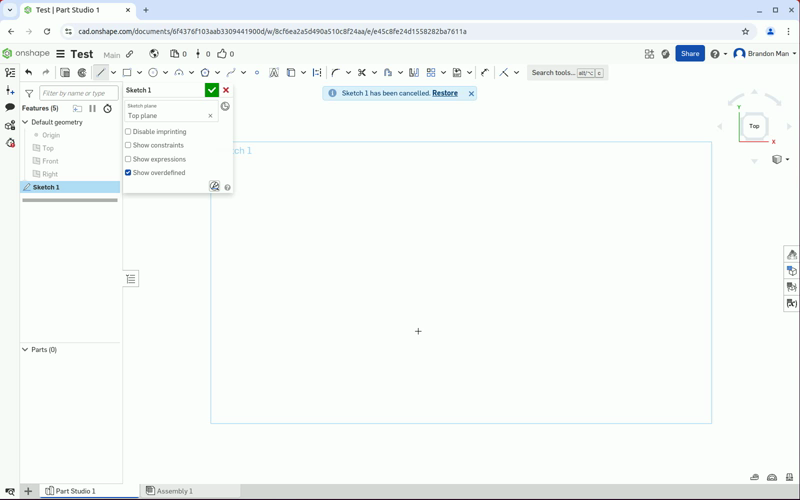
key_up(shift)
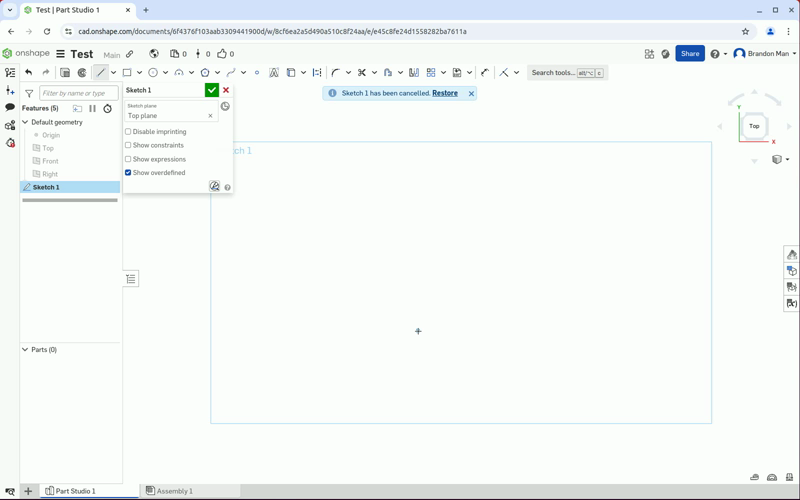
key_down(shift)
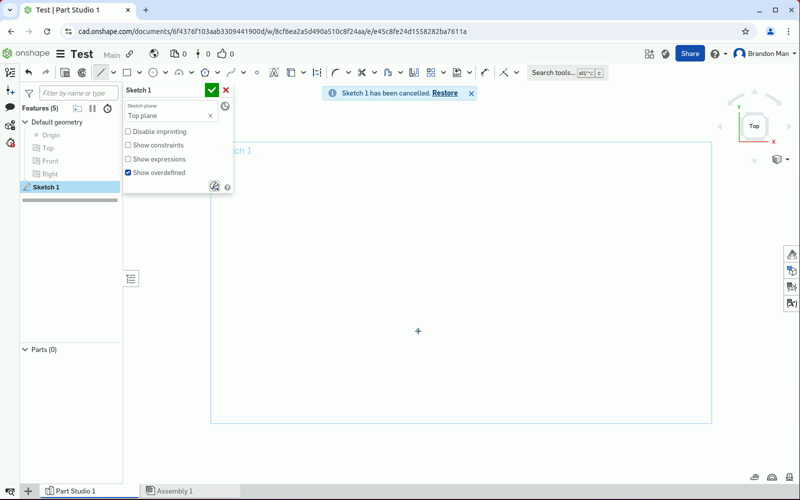
mouse_move(514, 330)
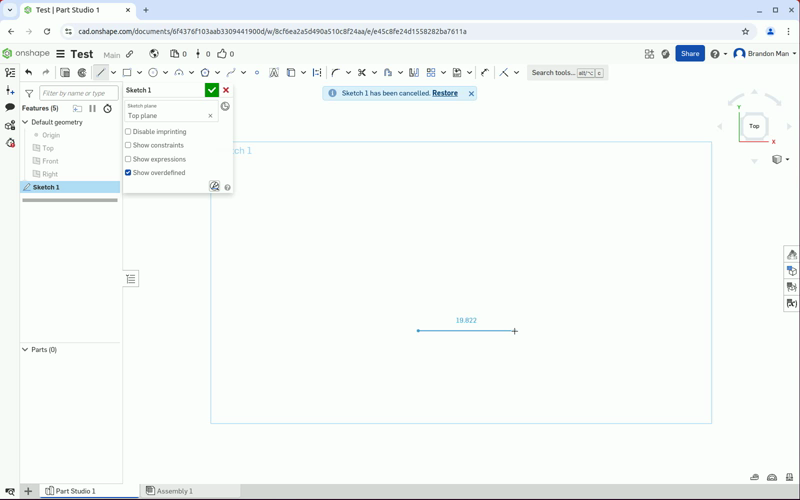
click(514, 330)
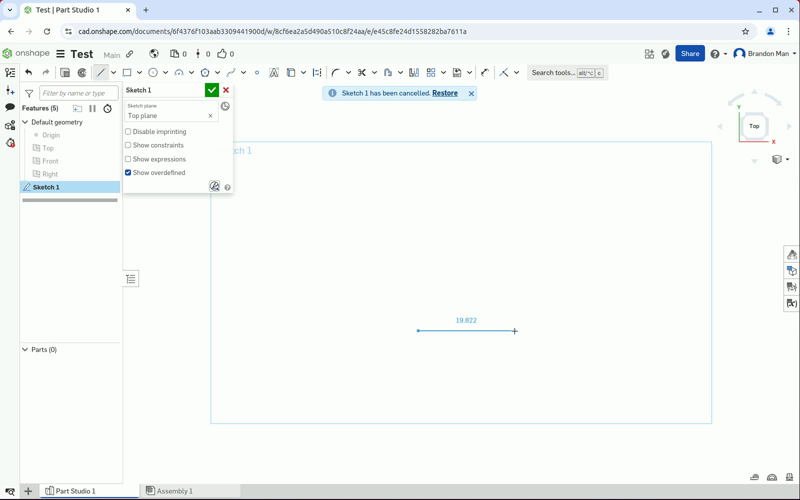
key_up(shift)
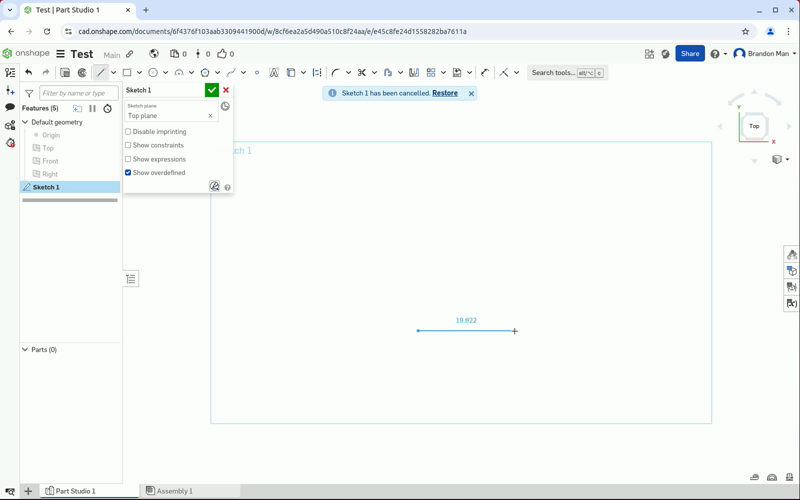
key_down(shift)
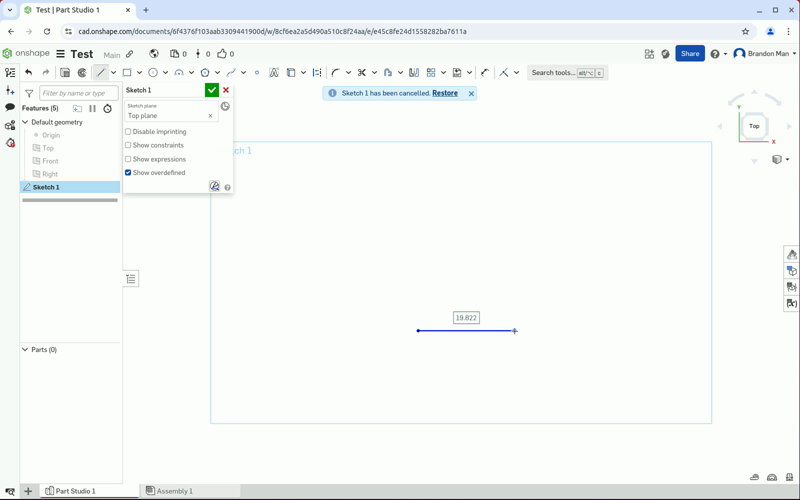
mouse_move(514, 234)
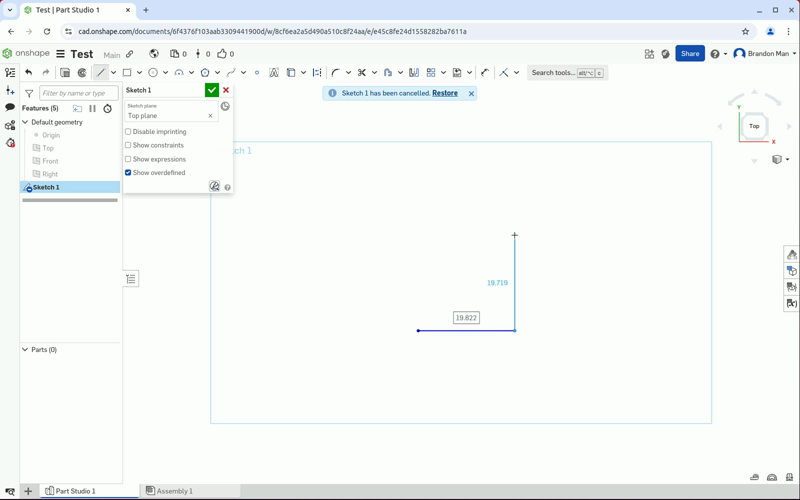
click(514, 234)
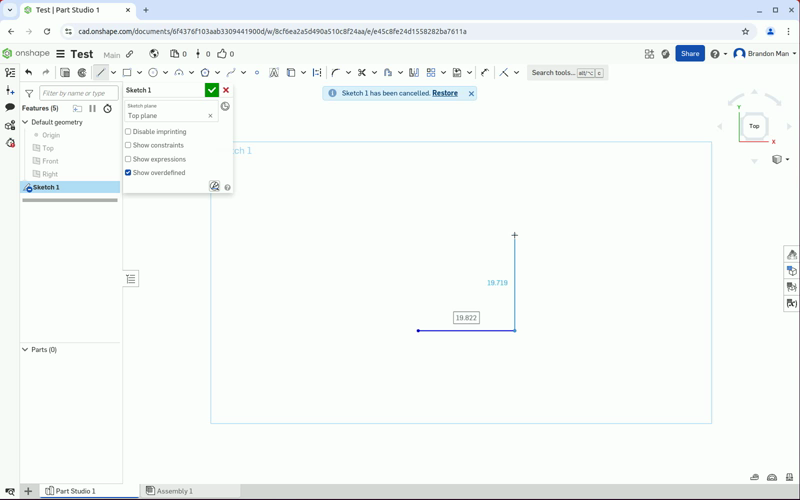
key_up(shift)
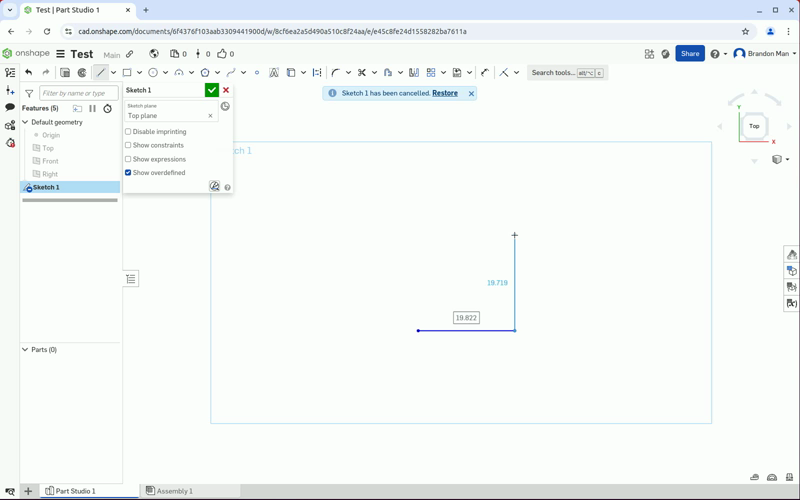
key_down(shift)
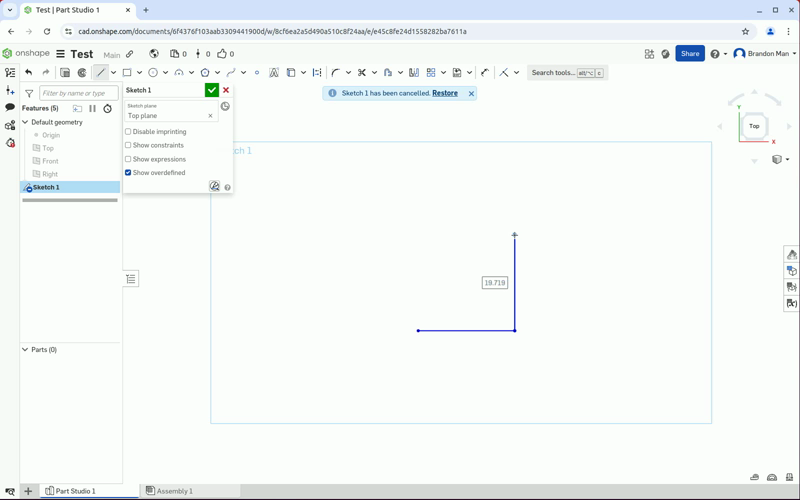
mouse_move(418, 234)
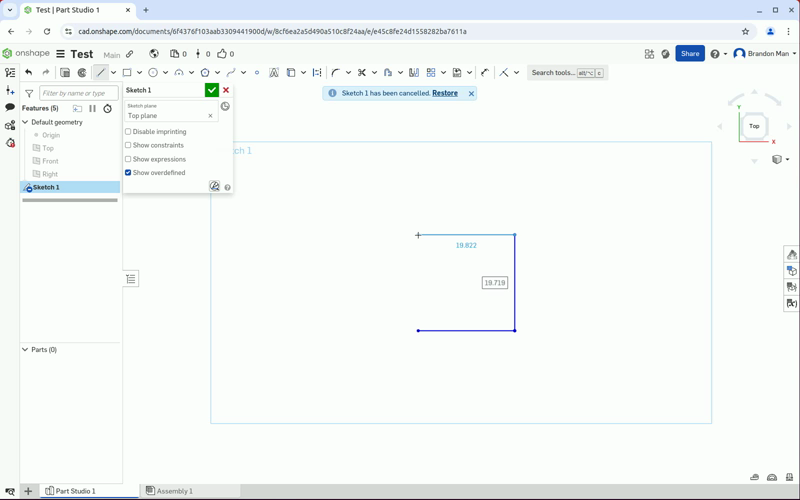
click(418, 234)
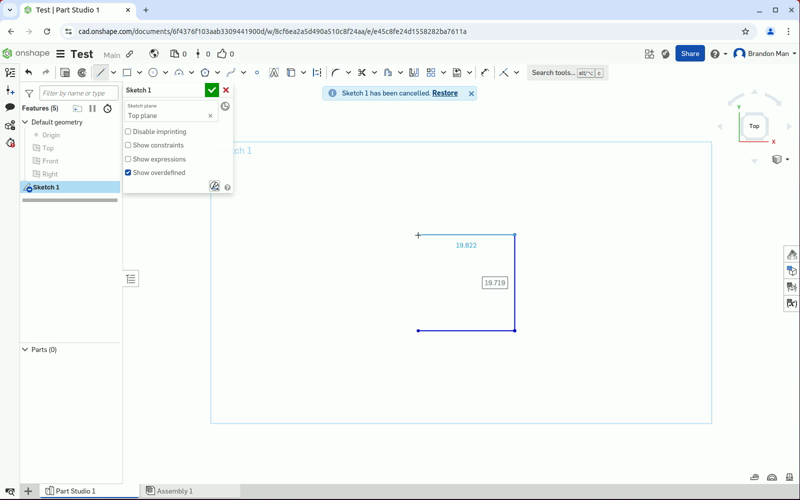
key_up(shift)
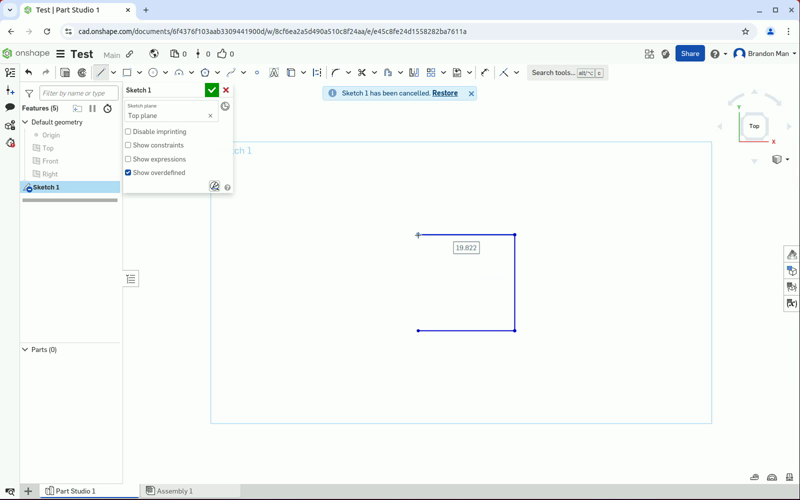
key_down(shift)
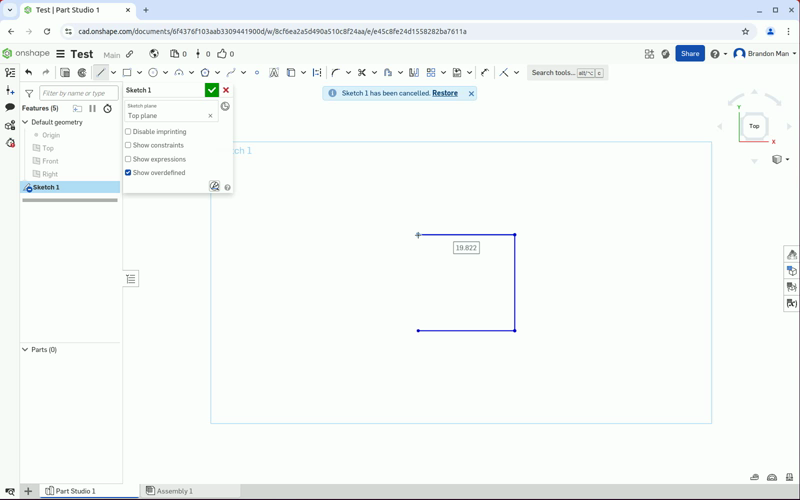
mouse_move(418, 330)
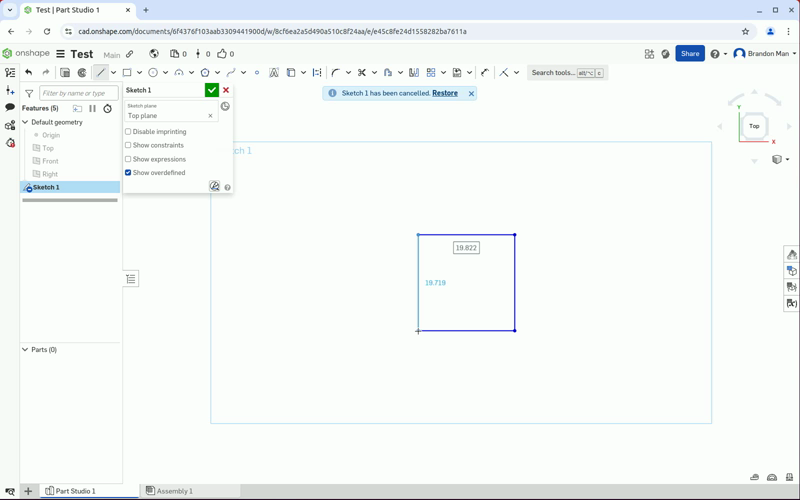
key_up(shift)
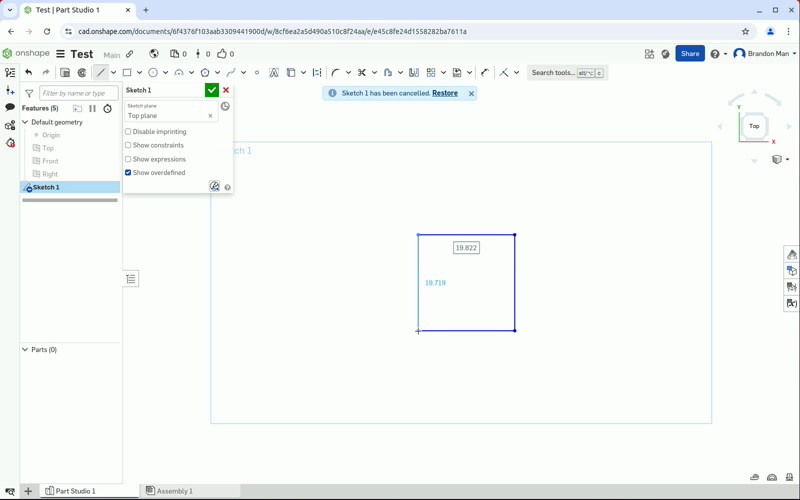
click(418, 330)
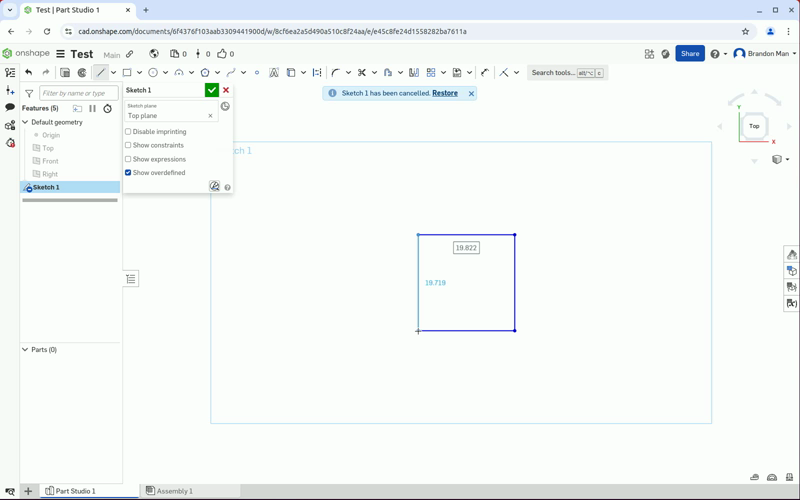
key(esc)
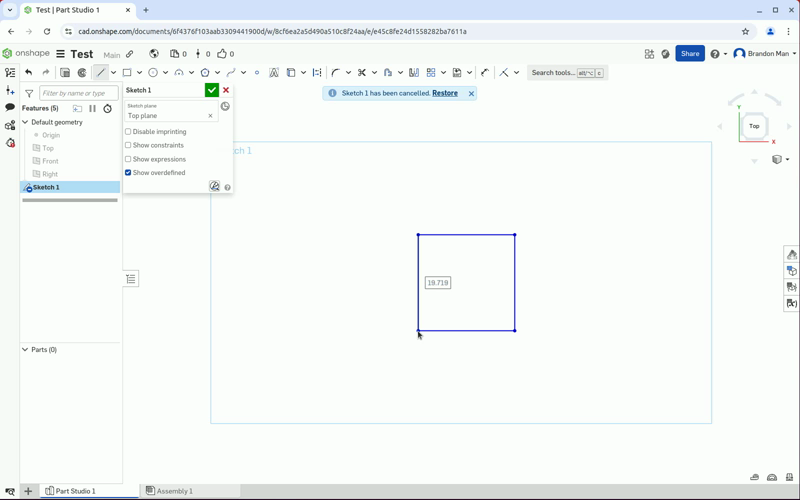
mouse_move(424, 303)
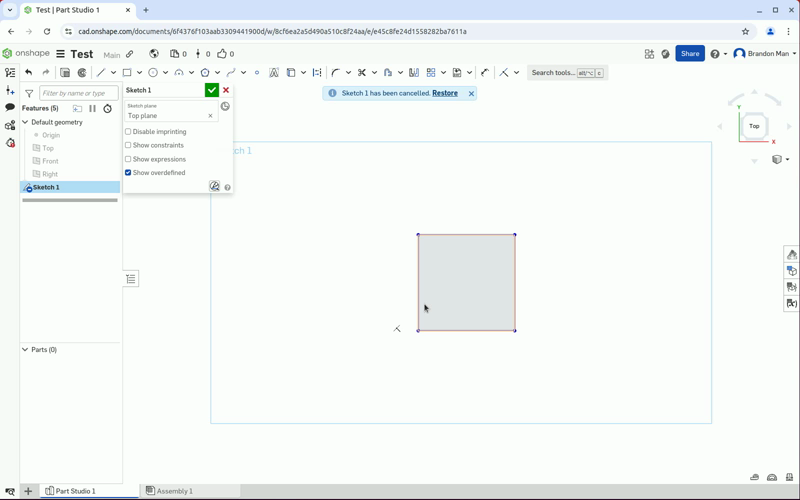
click(424, 303)
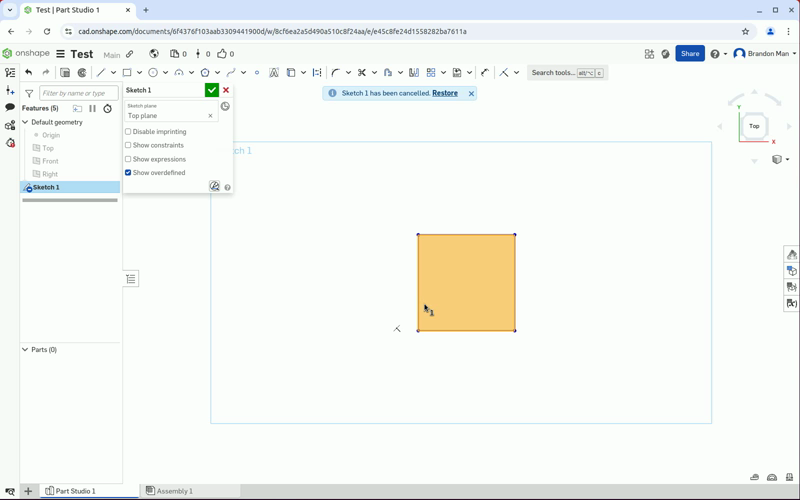
mouse_move(73, 352)
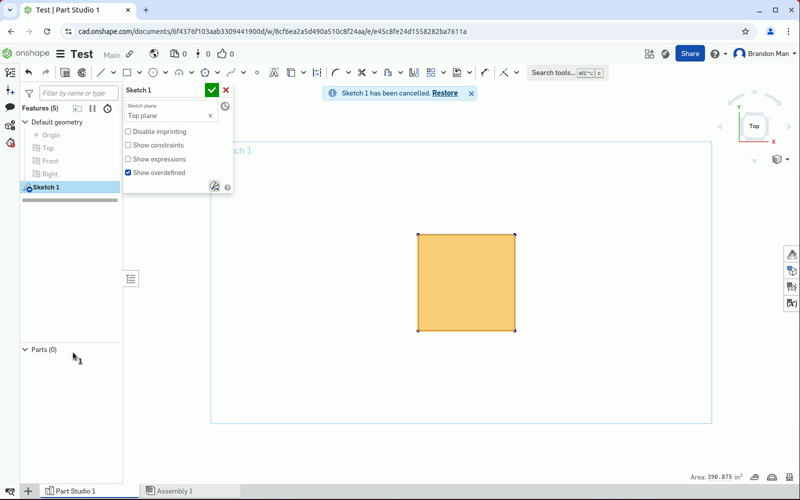
key(shift+y)
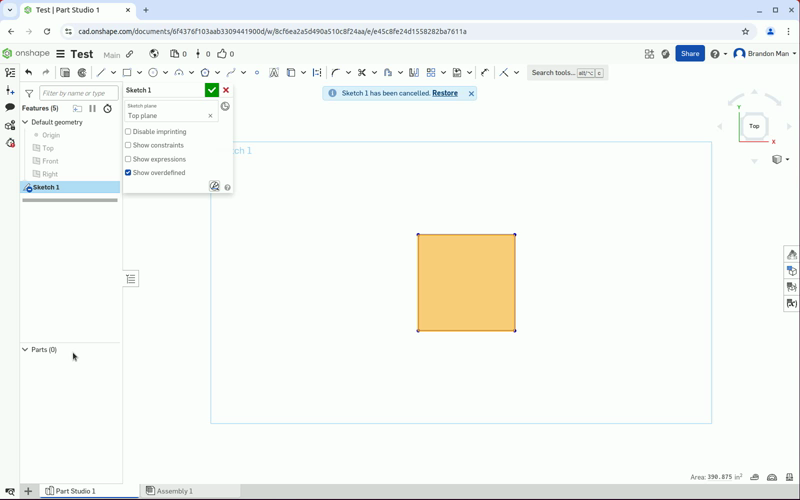
key(shift+e)
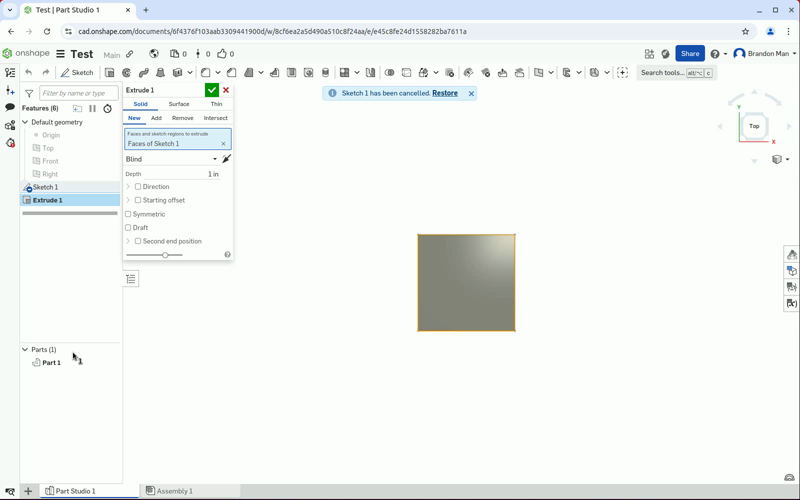
mouse_move(143, 106)
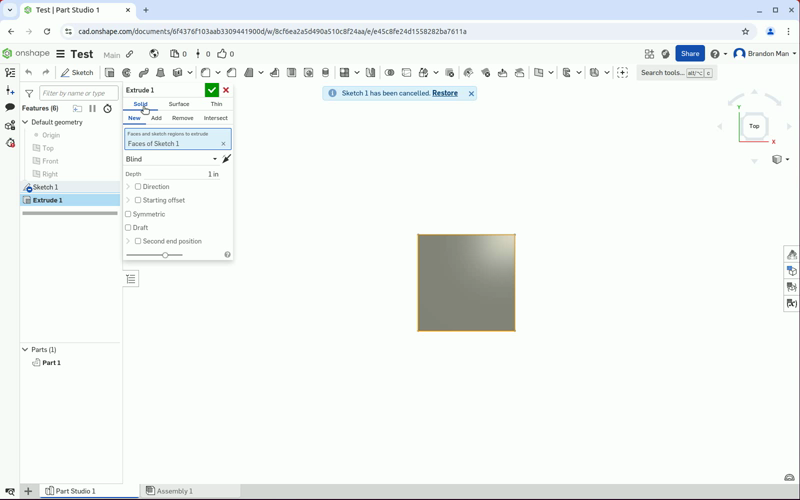
click(143, 106)
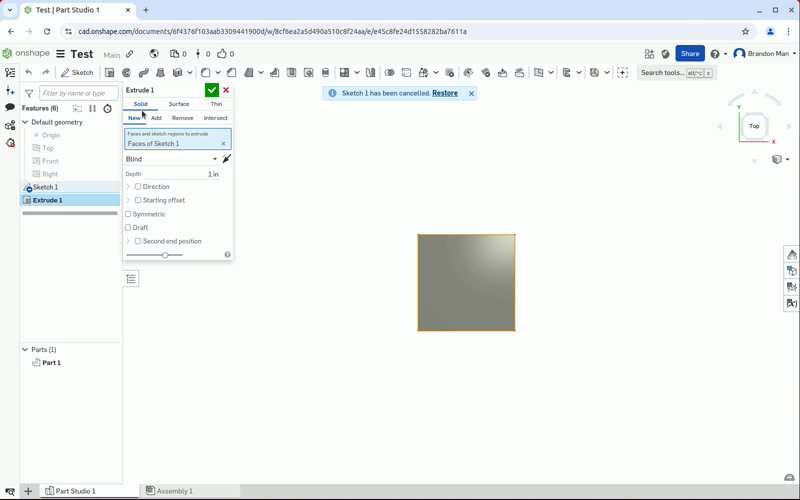
mouse_move(137, 120)
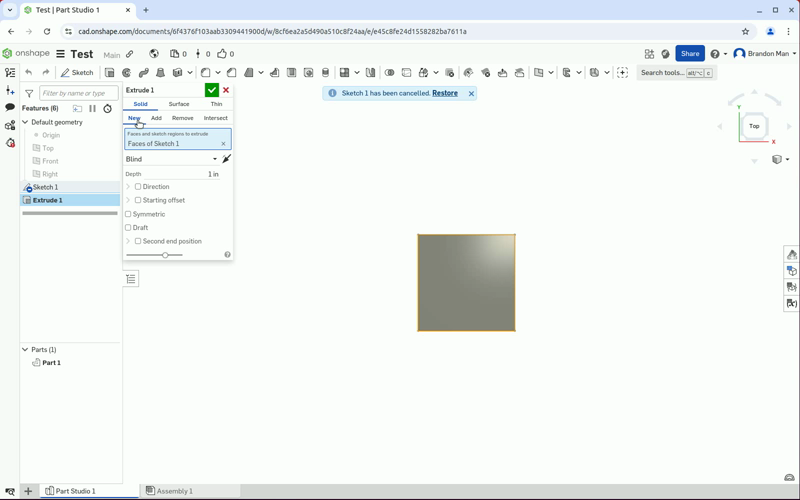
click(137, 120)
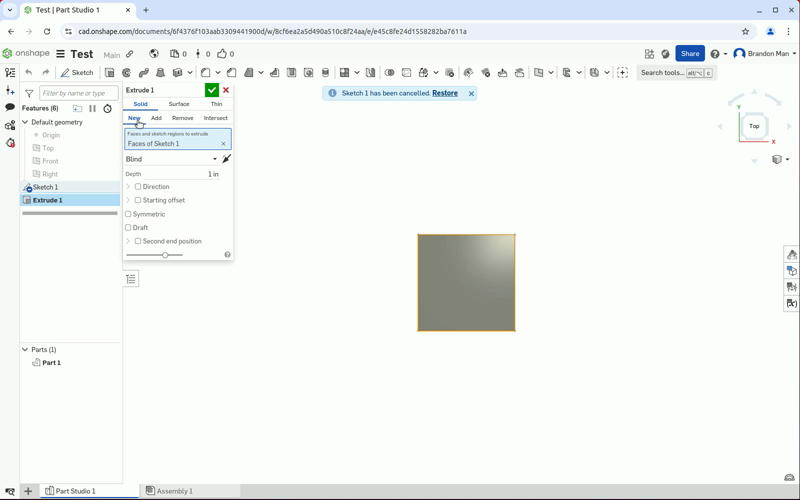
key(tab, 4)
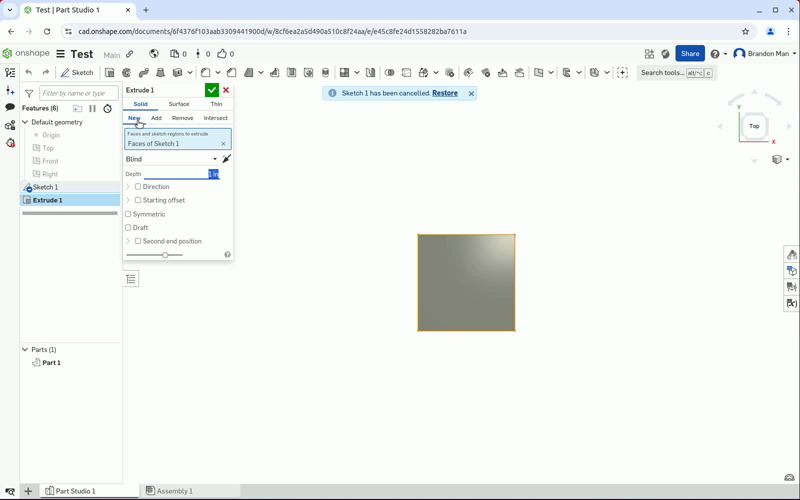
text(3.37)
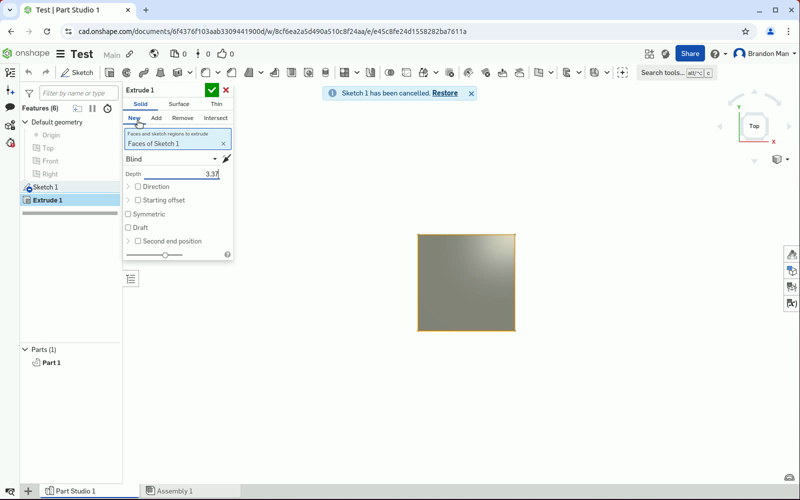
key(enter)
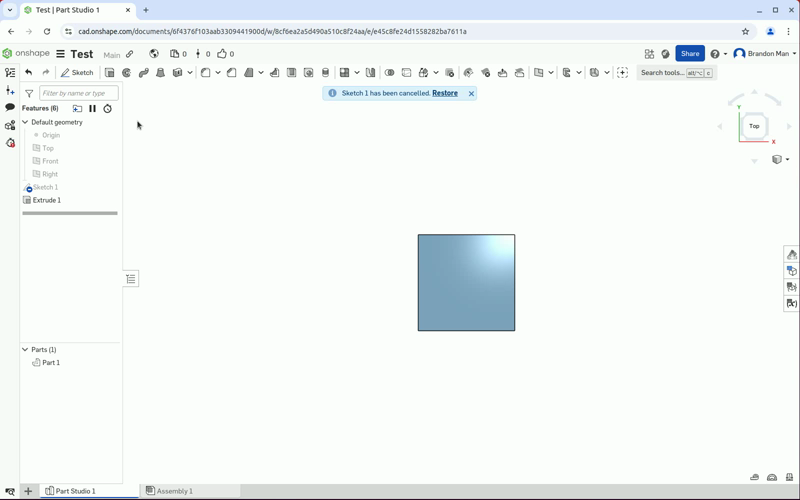
key(shift+h)
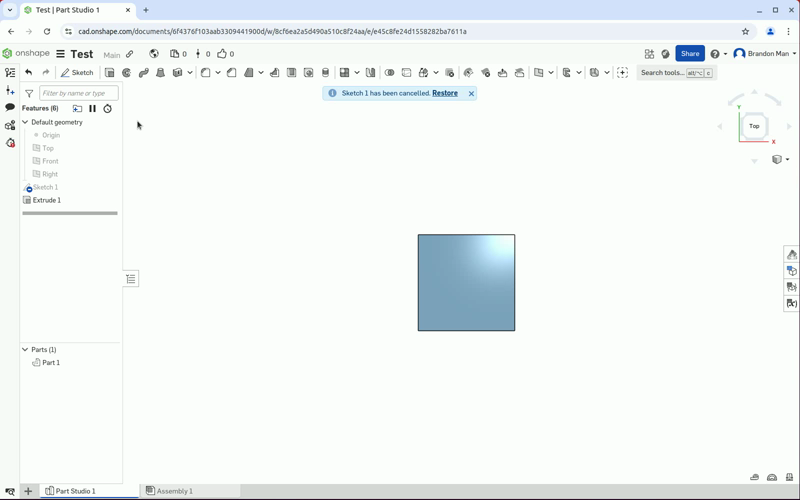
key(shift+h)
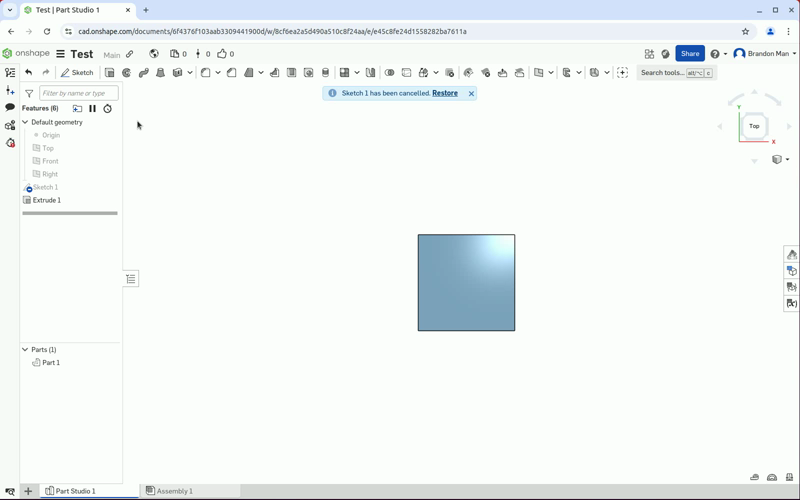
mouse_move(73, 189)
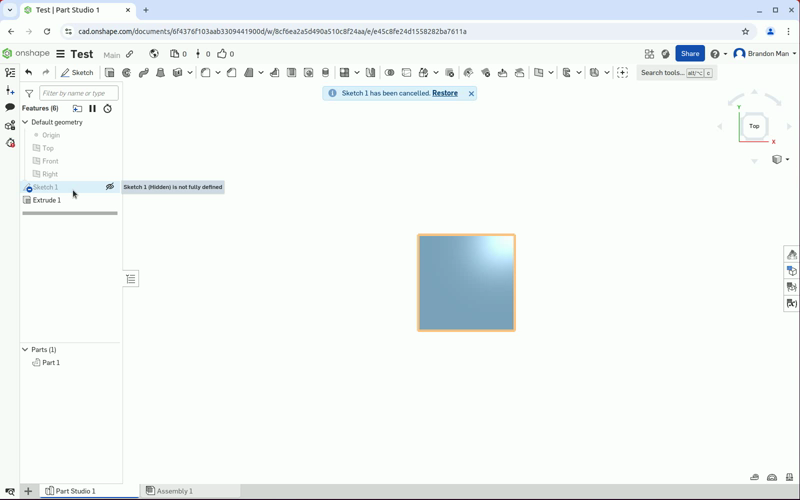
click(73, 189)
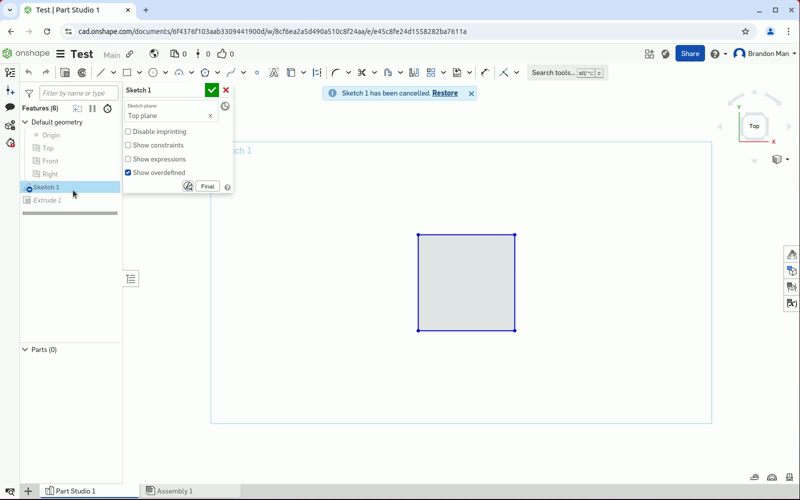
mouse_move(229, 92)
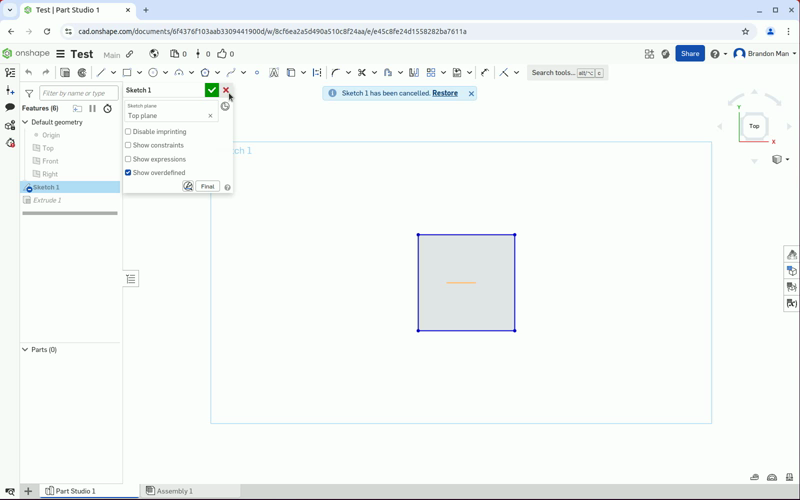
click(229, 92)
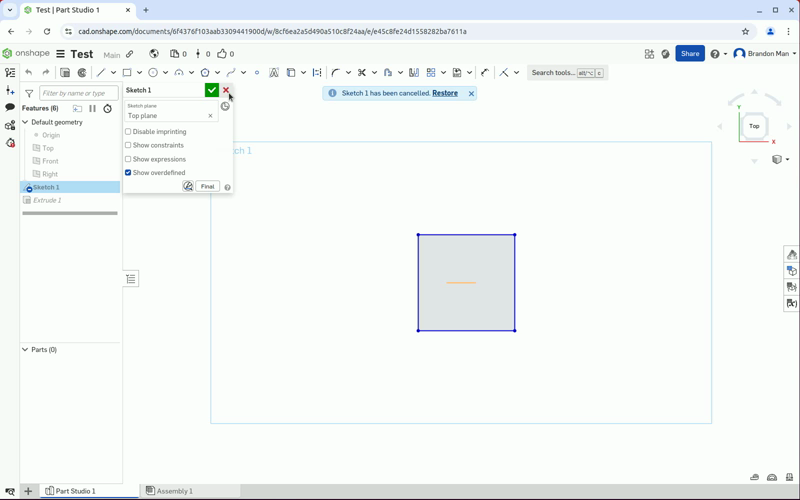
key(shift+s)
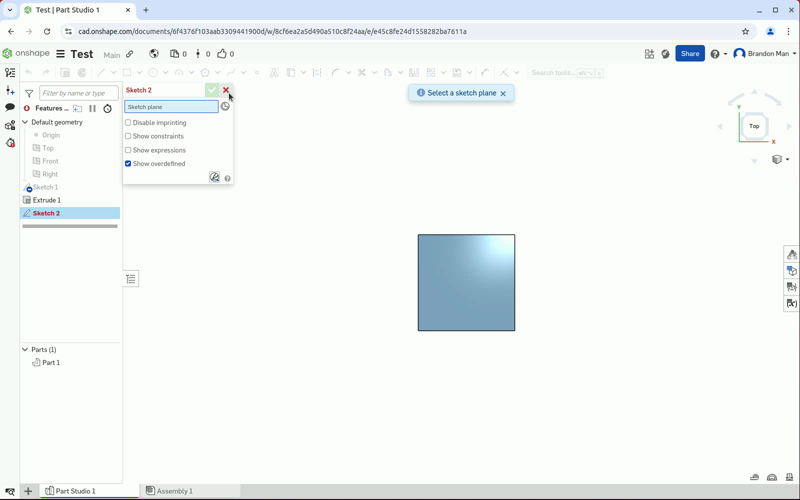
mouse_move(73, 150)
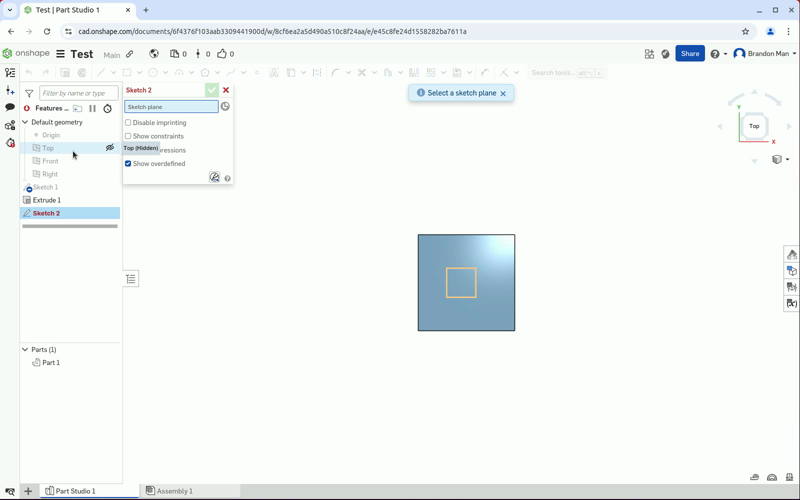
click(73, 150)
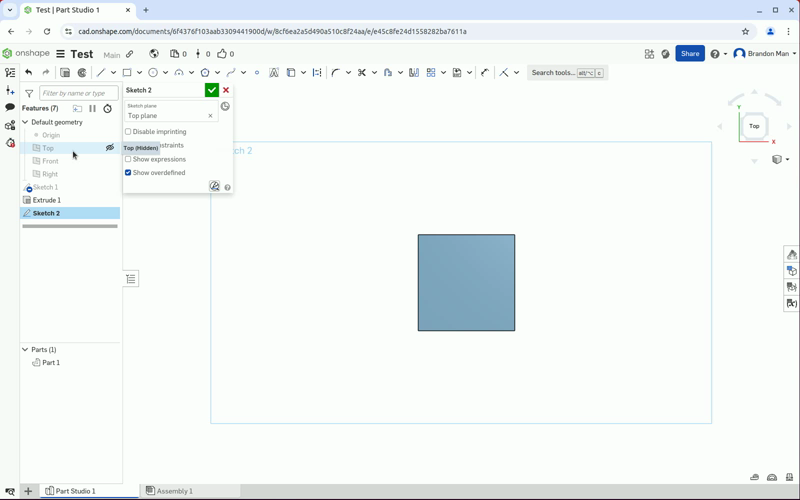
mouse_move(73, 352)
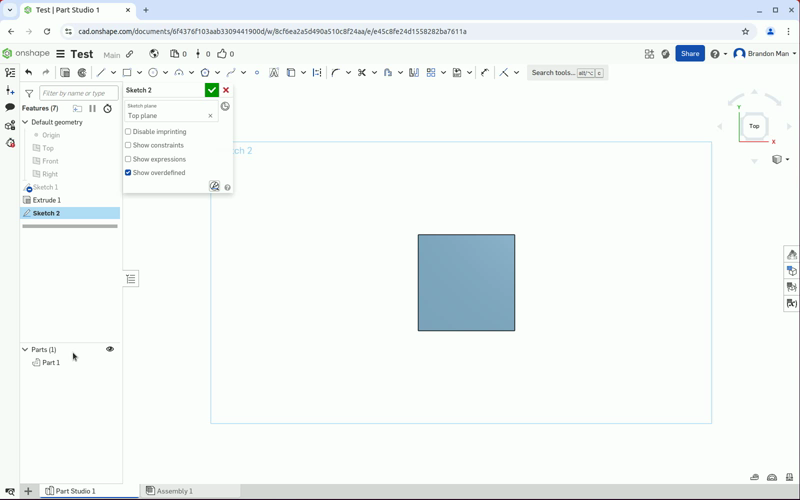
key(y)
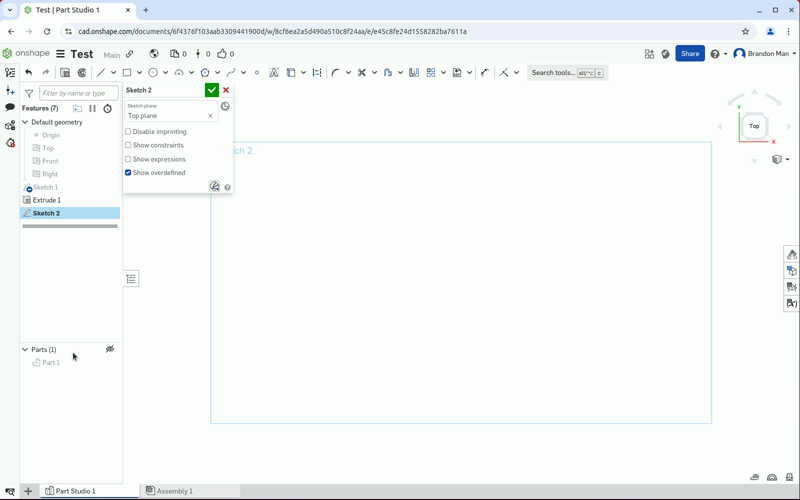
key(l)
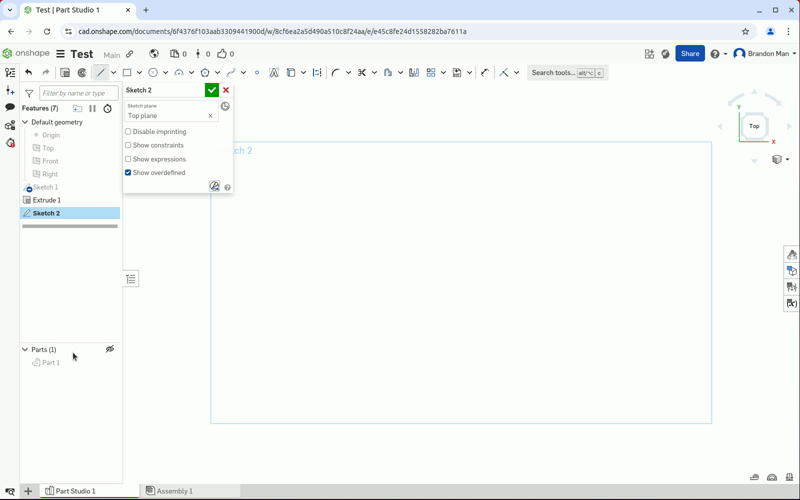
key_down(shift)
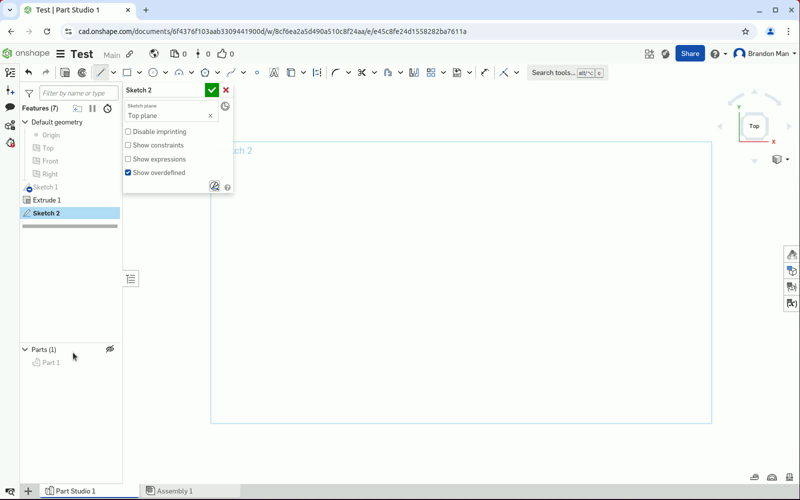
mouse_move(418, 257)
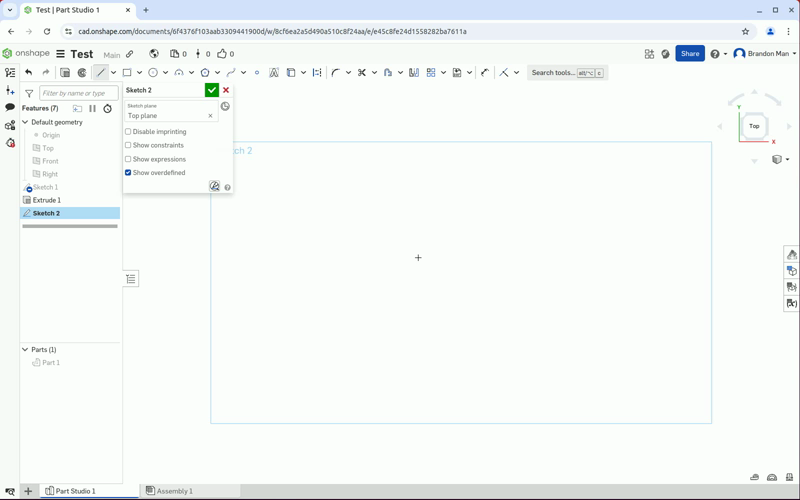
click(418, 257)
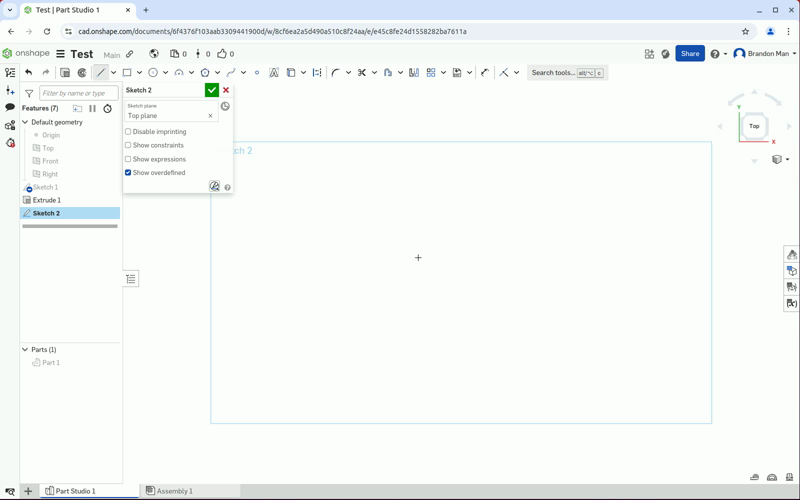
key_up(shift)
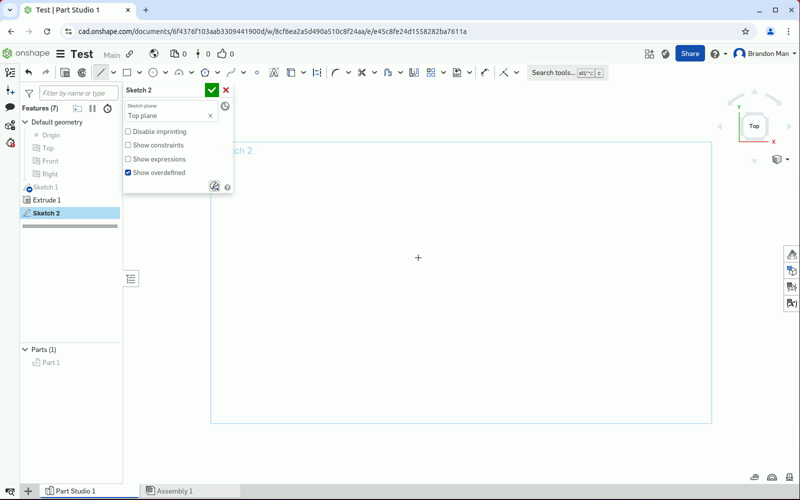
key_down(shift)
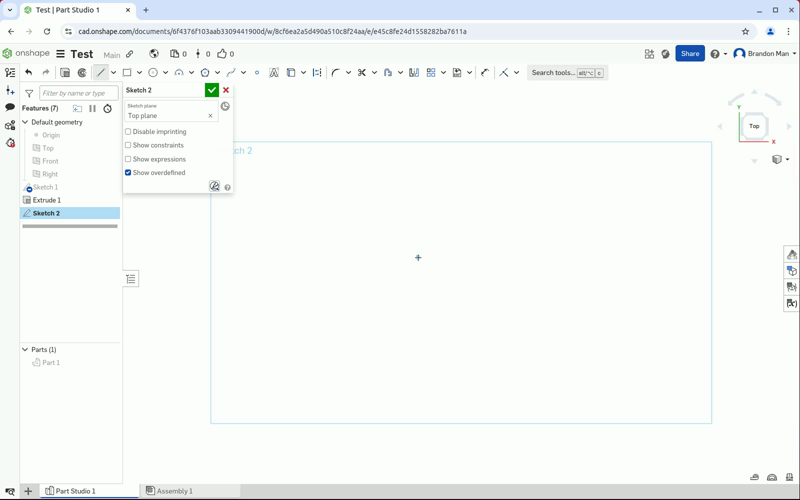
mouse_move(513, 257)
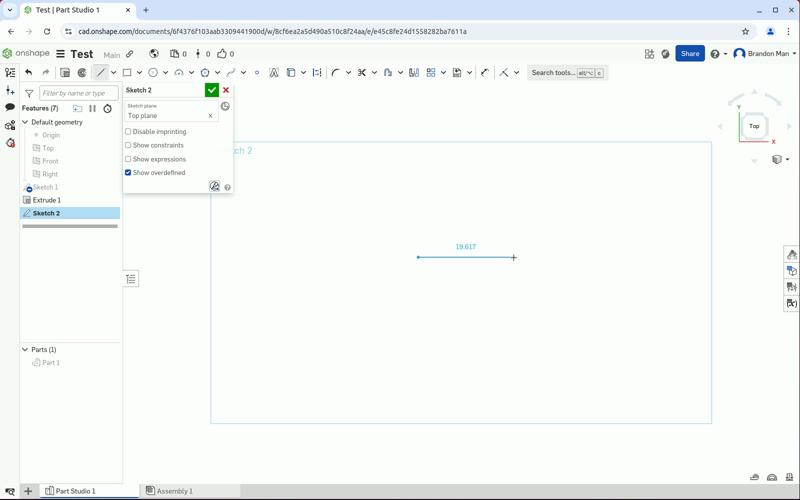
click(513, 257)
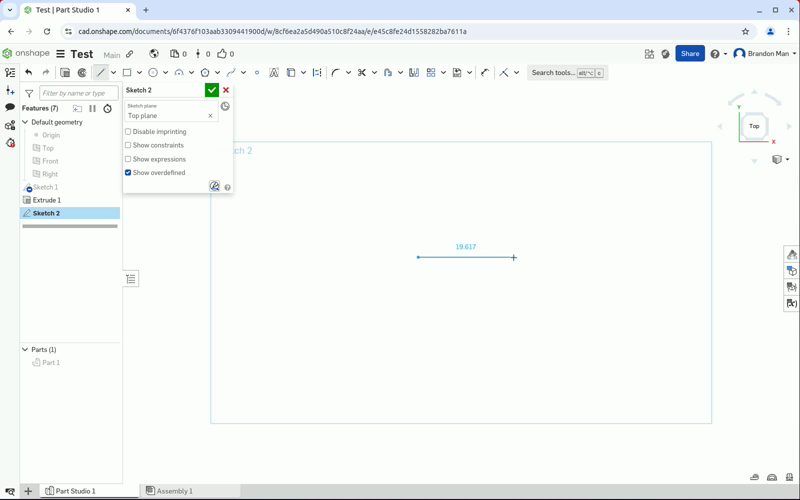
key_up(shift)
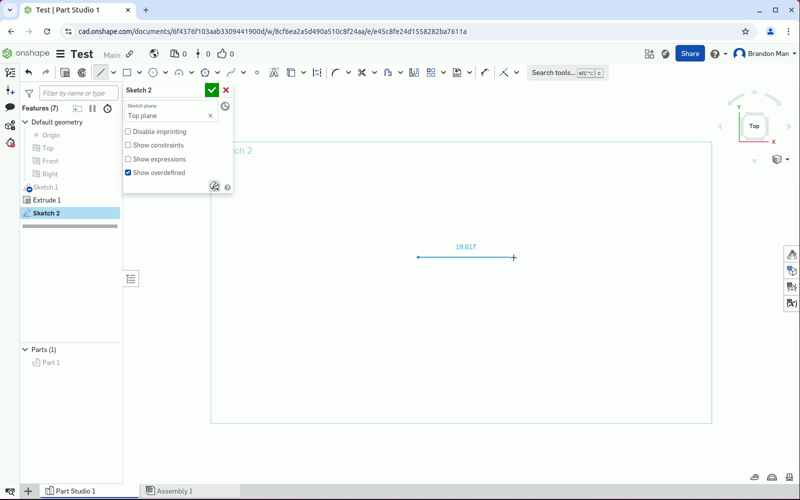
key_down(shift)
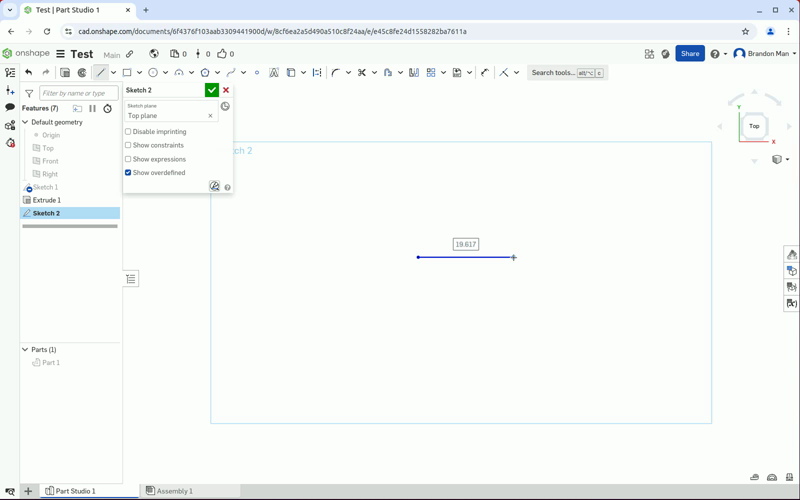
mouse_move(543, 257)
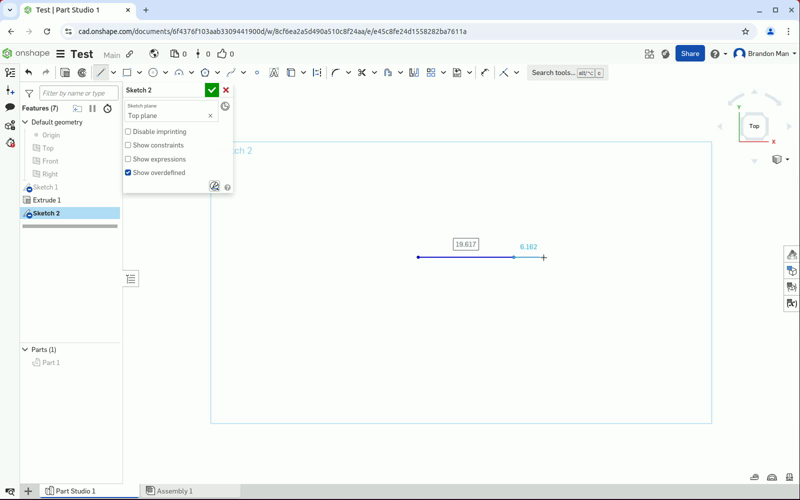
mouse_move(513, 235)
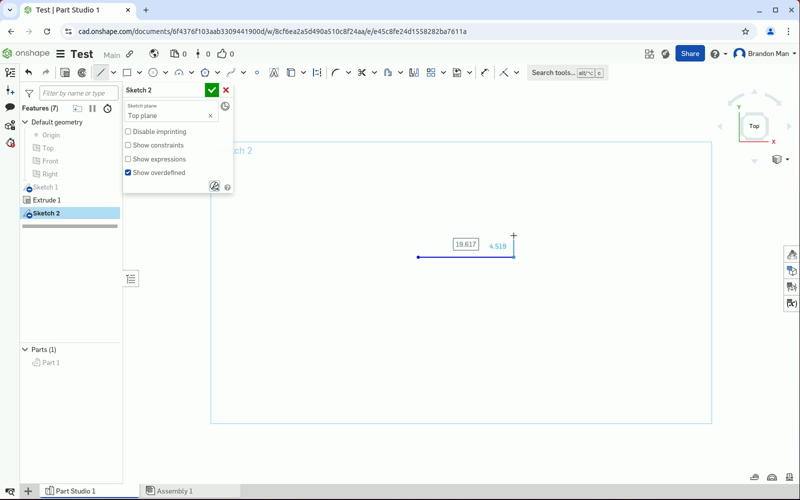
click(513, 235)
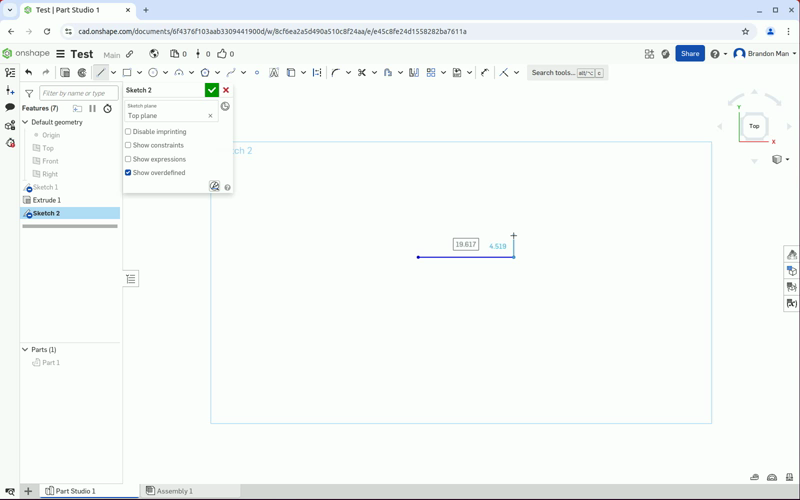
key_up(shift)
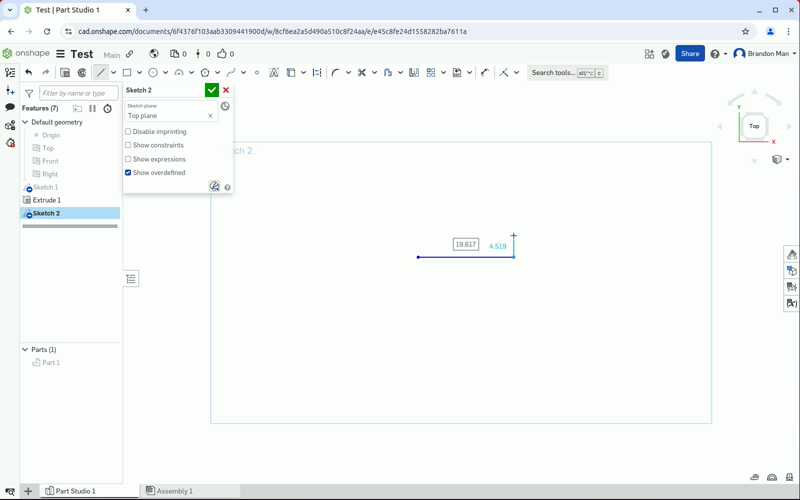
key_down(shift)
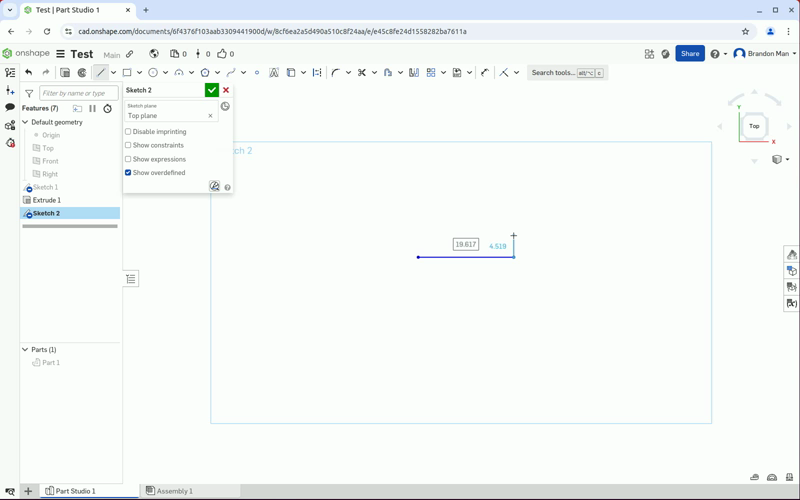
mouse_move(418, 235)
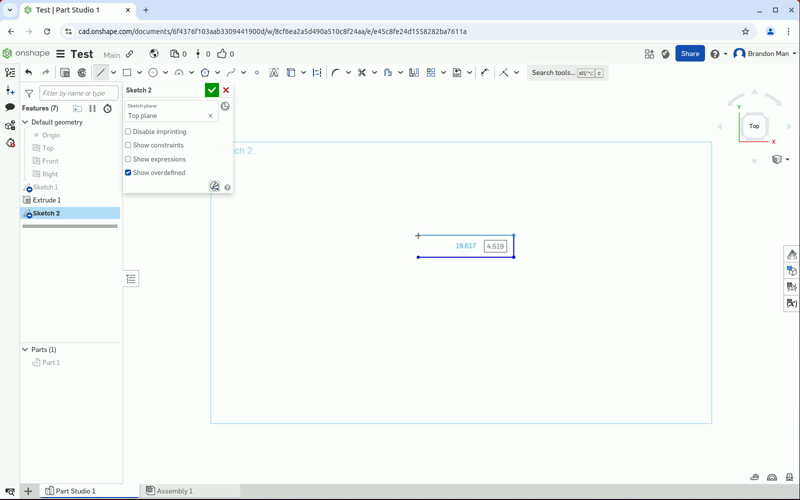
click(418, 235)
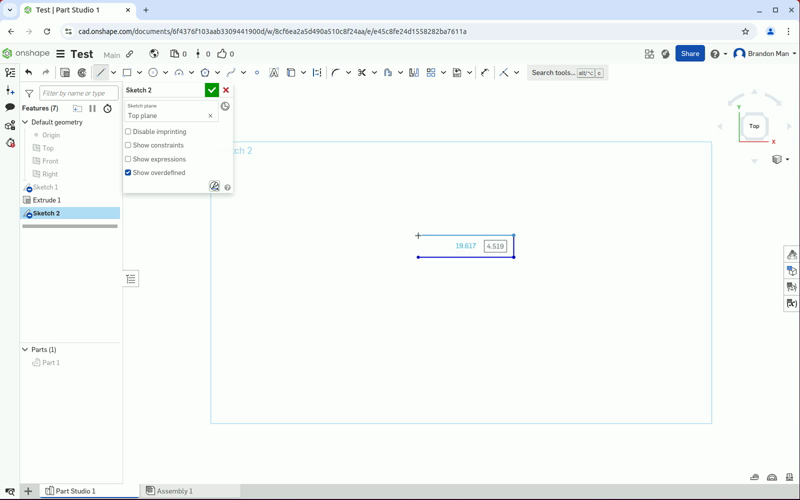
key_up(shift)
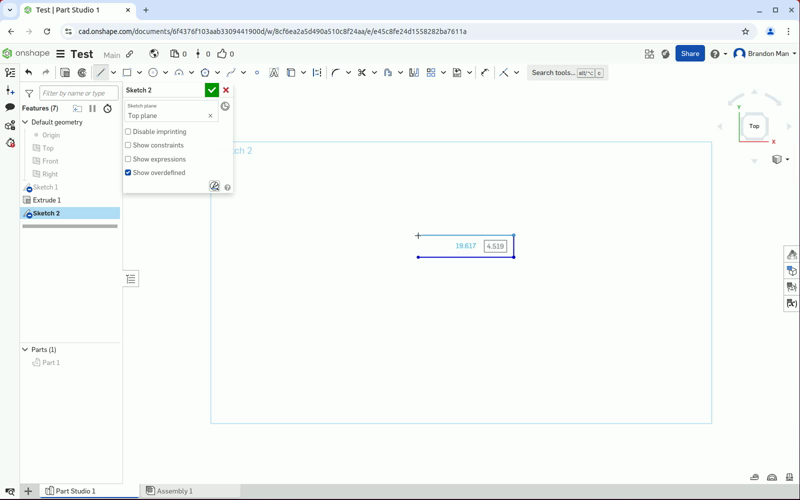
mouse_move(448, 235)
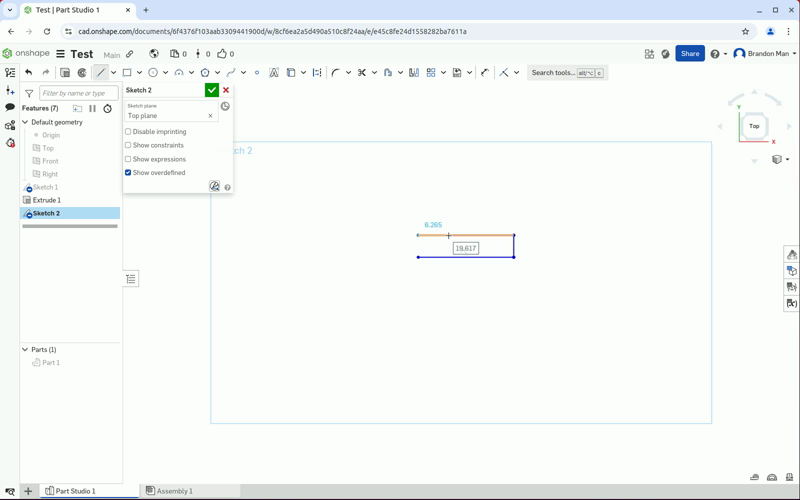
key_down(shift)
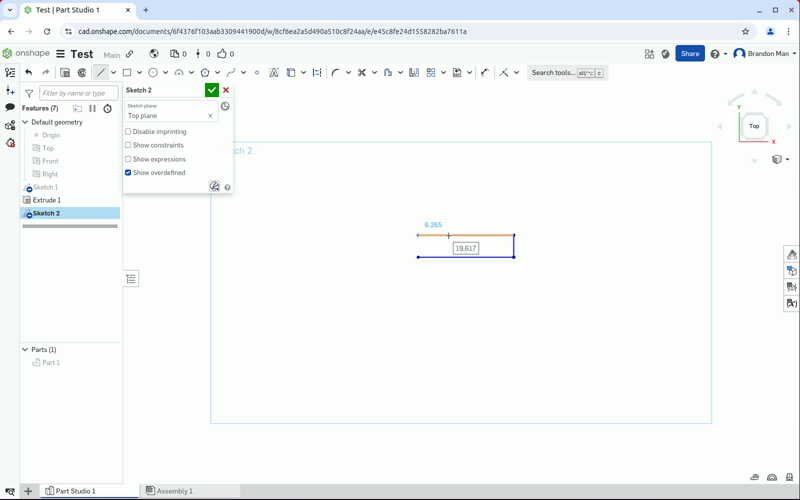
mouse_move(418, 257)
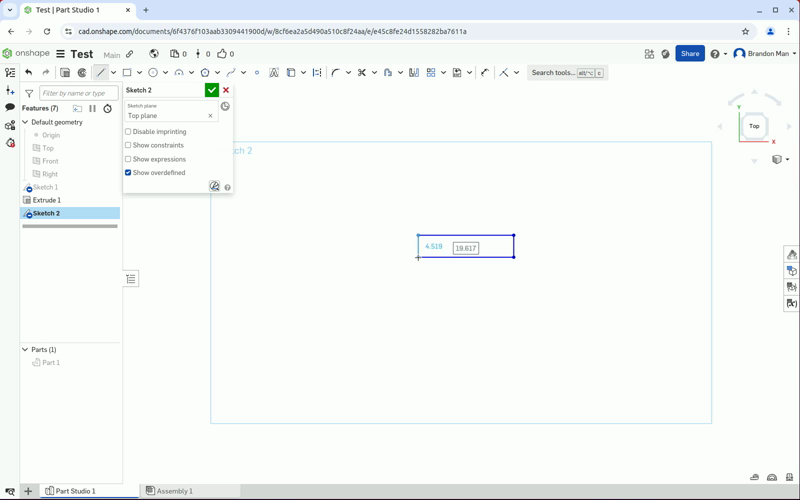
key_up(shift)
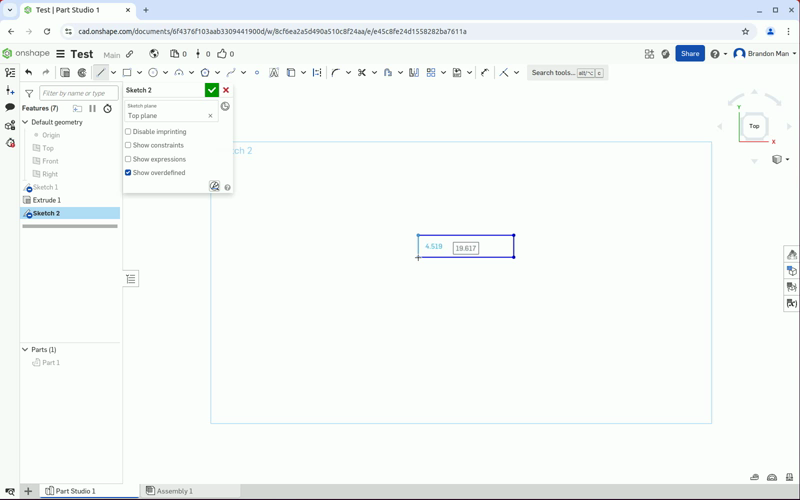
click(418, 257)
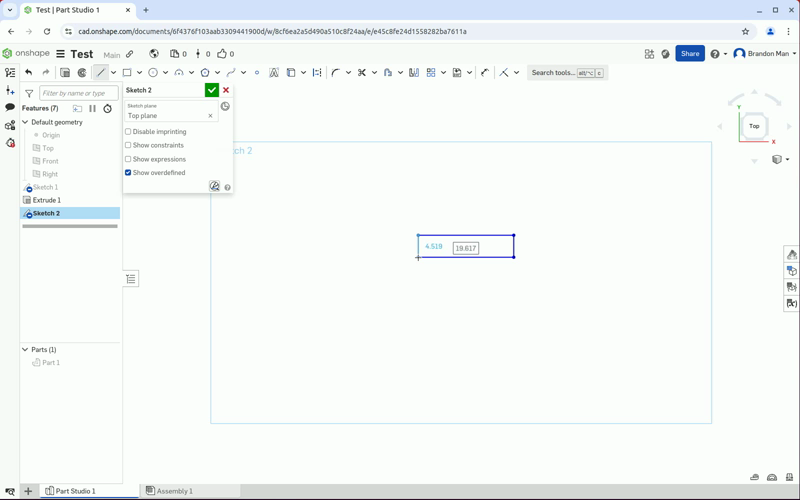
key(esc)
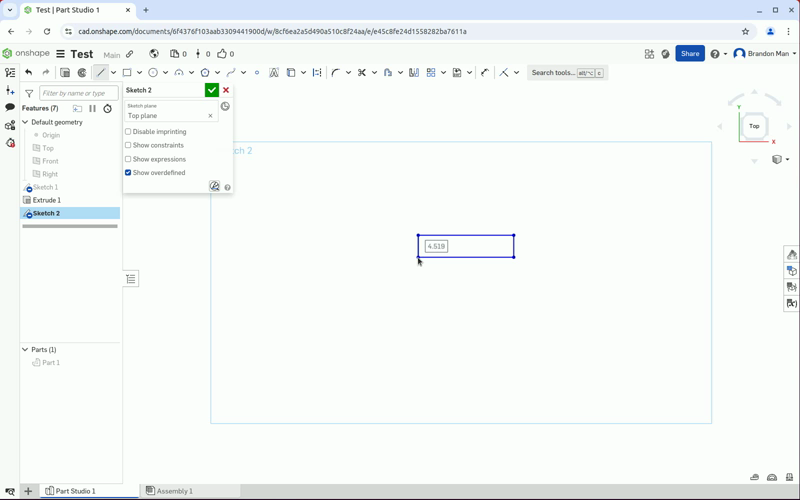
mouse_move(428, 252)
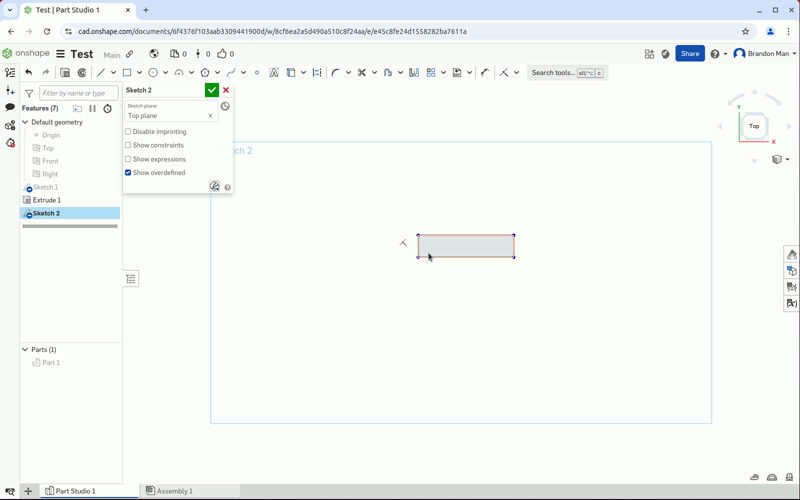
click(428, 252)
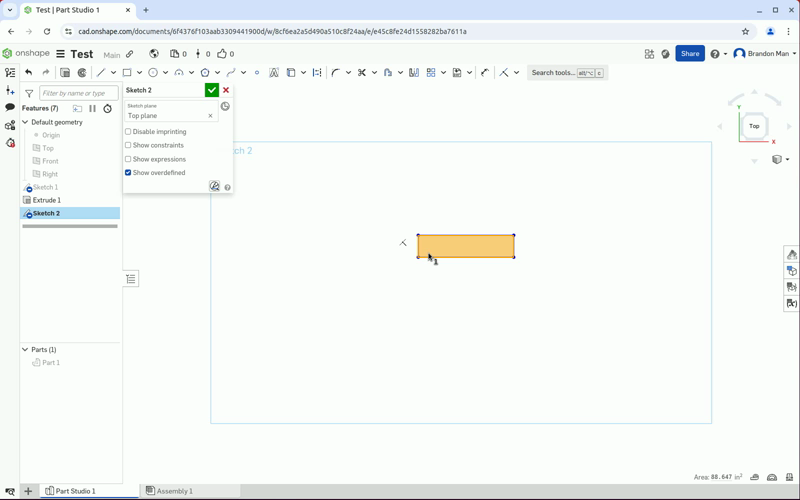
mouse_move(73, 352)
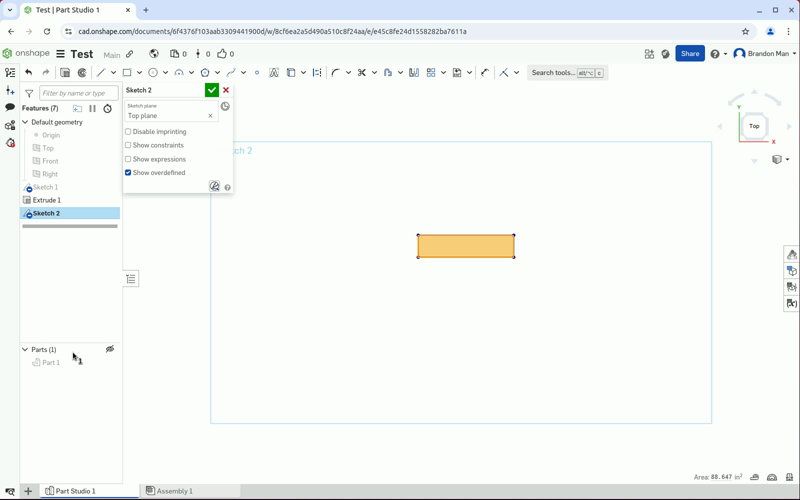
key(shift+y)
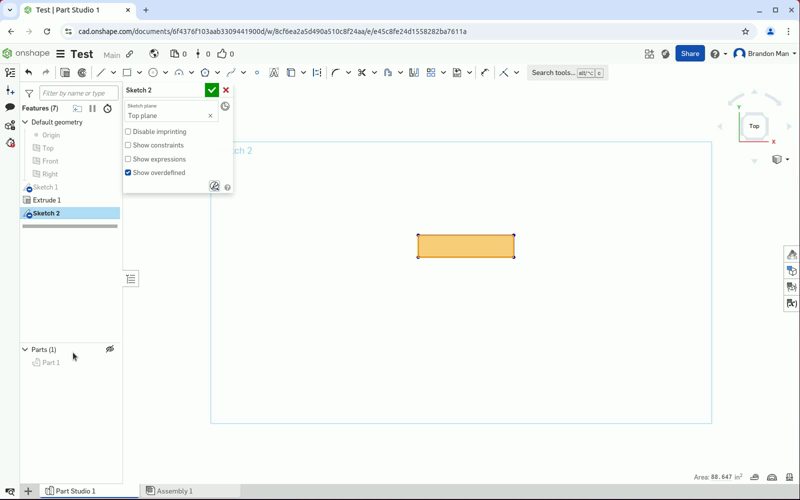
key(shift+e)
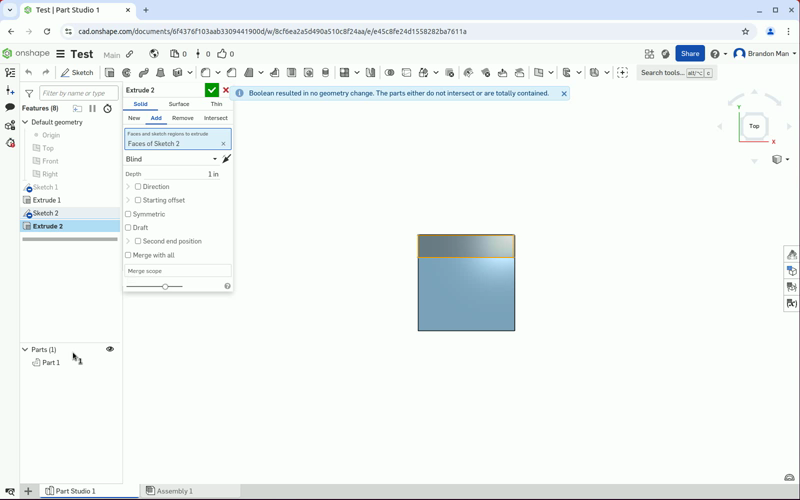
mouse_move(143, 106)
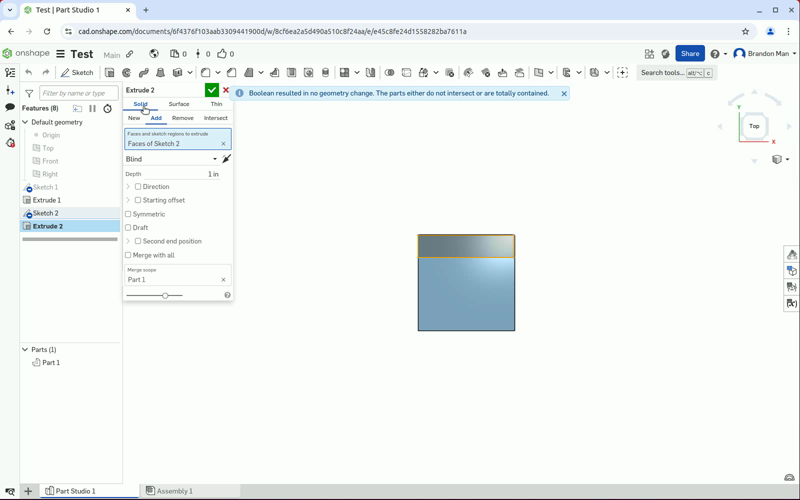
click(143, 106)
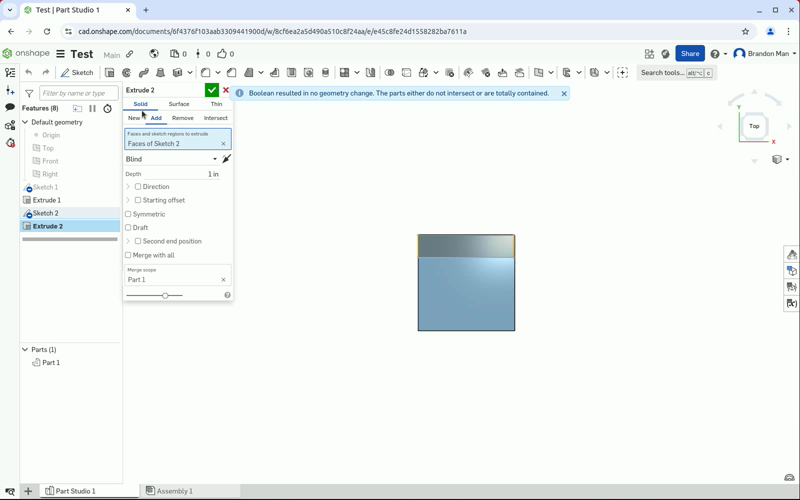
mouse_move(137, 120)
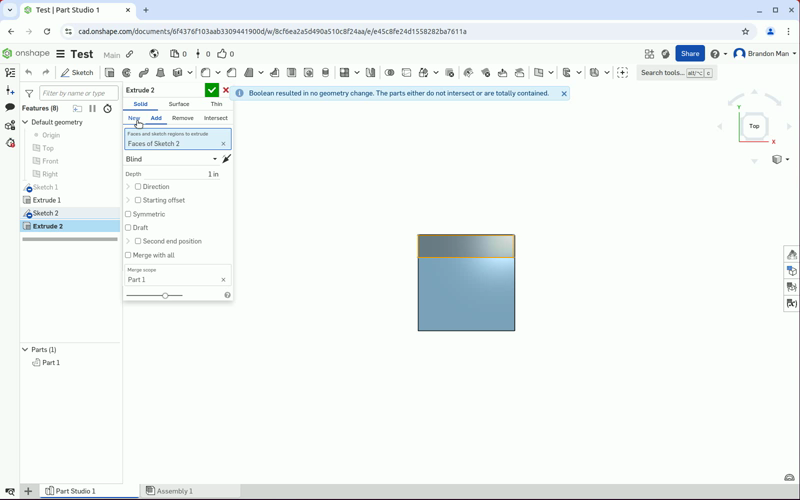
click(137, 120)
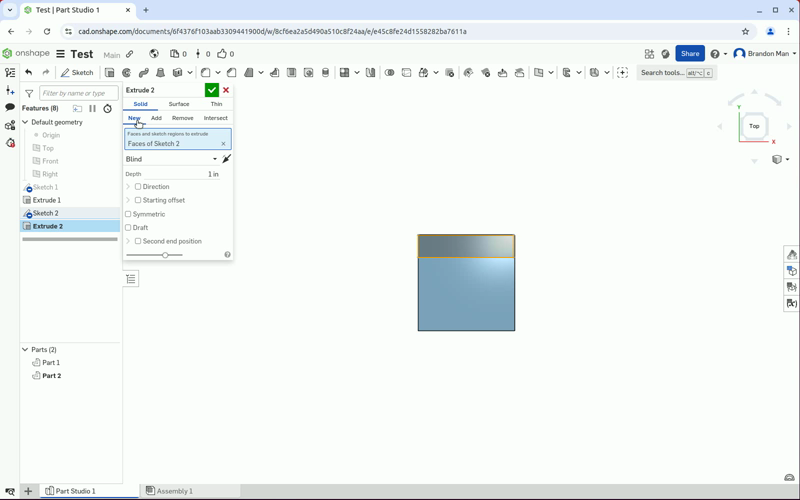
key(tab, 4)
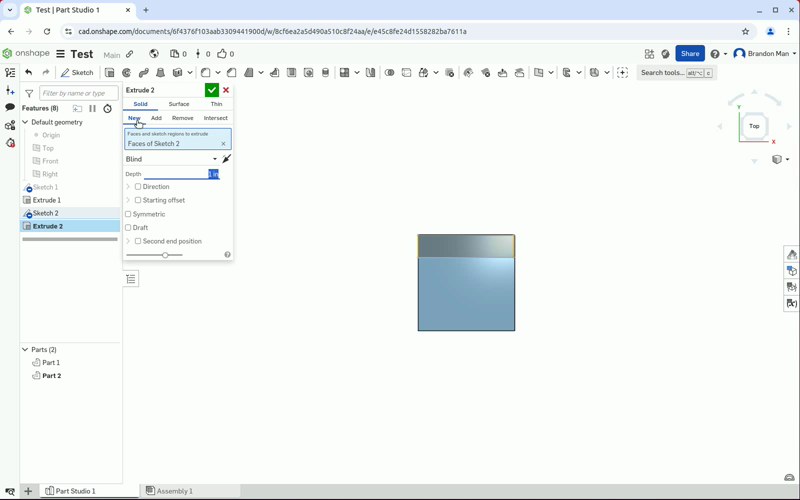
text(-19.738)
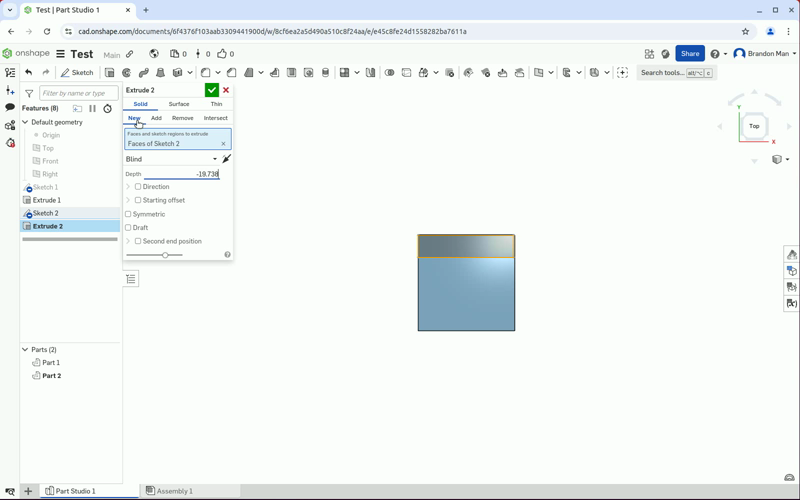
key(enter)
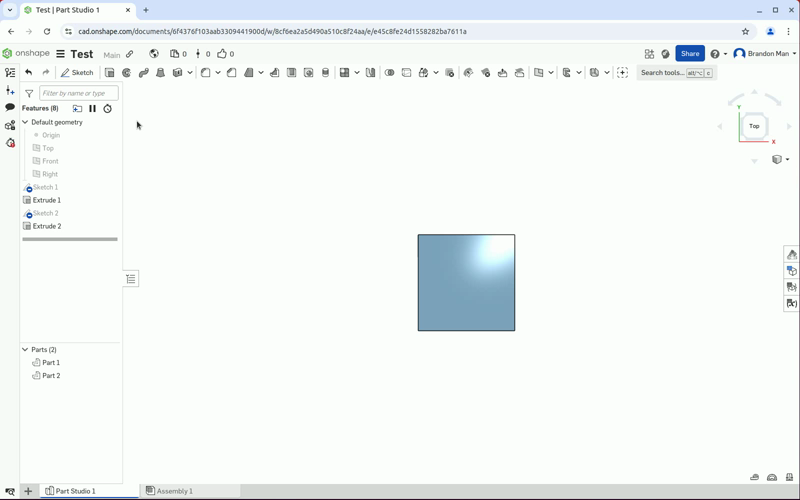
key(shift+h)
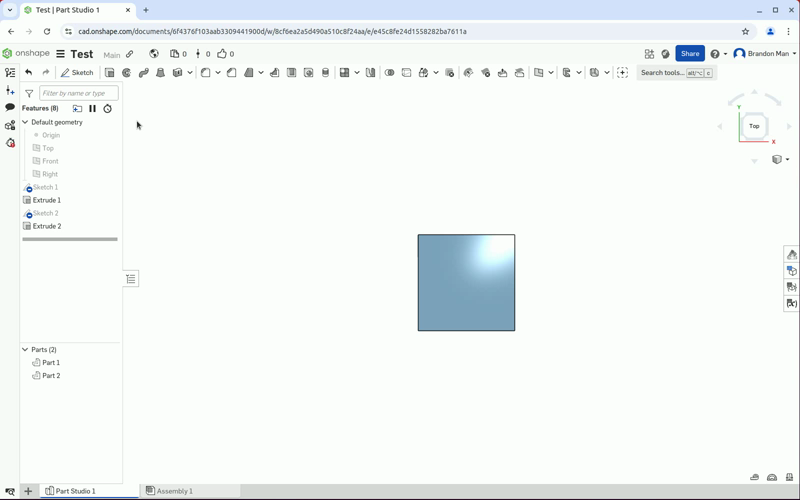
key(shift+h)
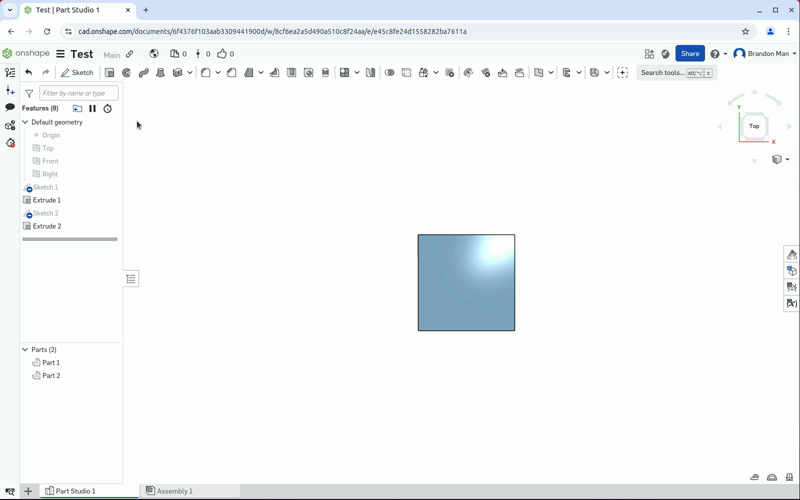
mouse_move(73, 189)
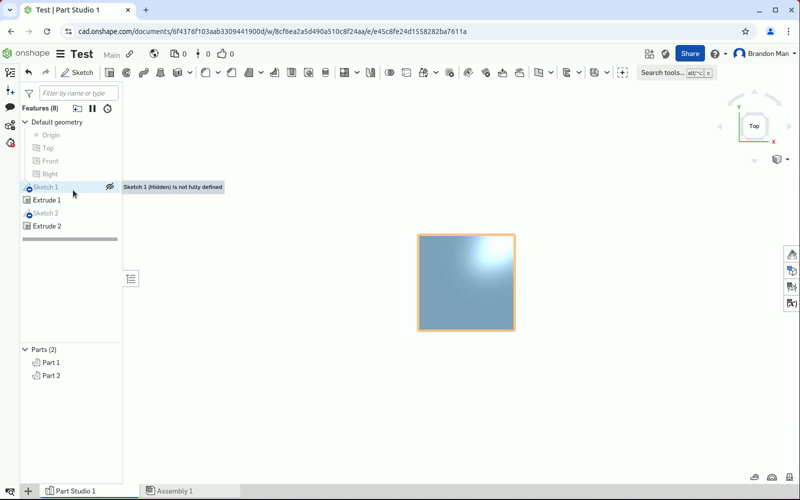
click(73, 189)
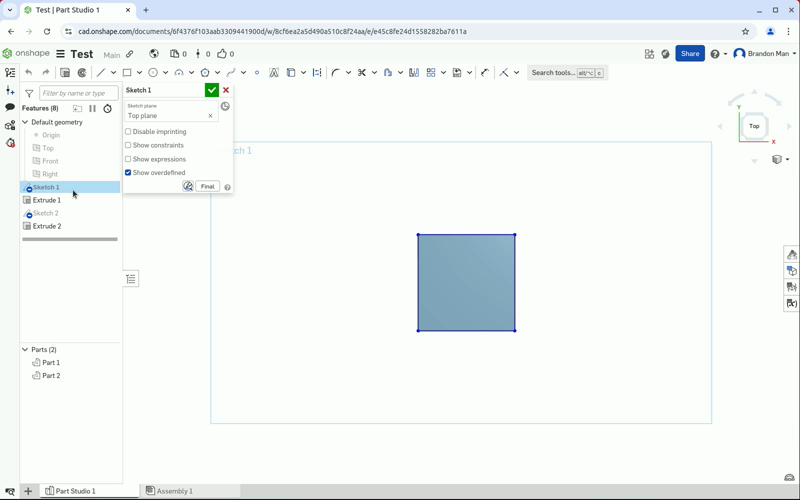
mouse_move(229, 92)
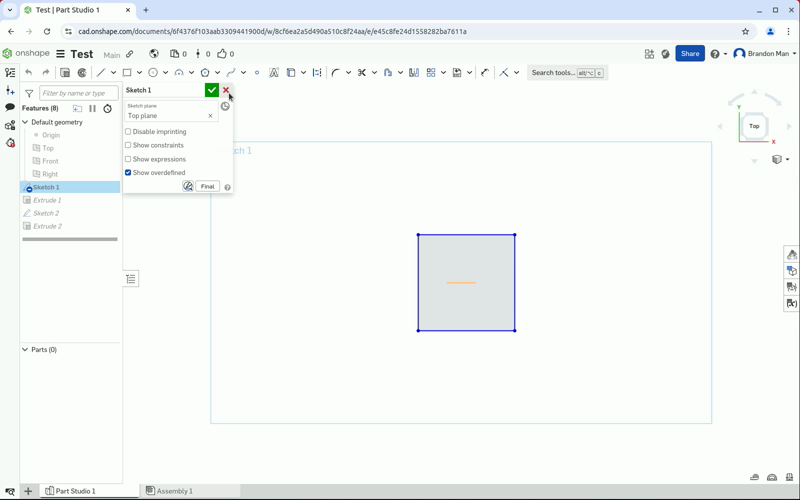
click(229, 92)
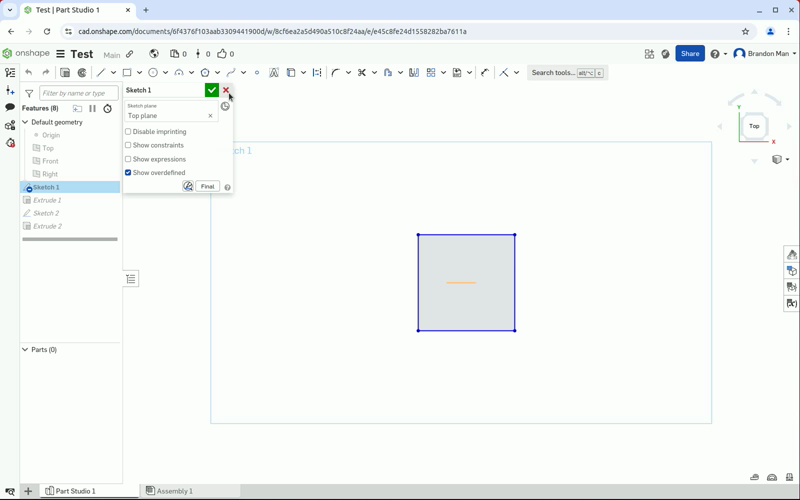
key(shift+s)
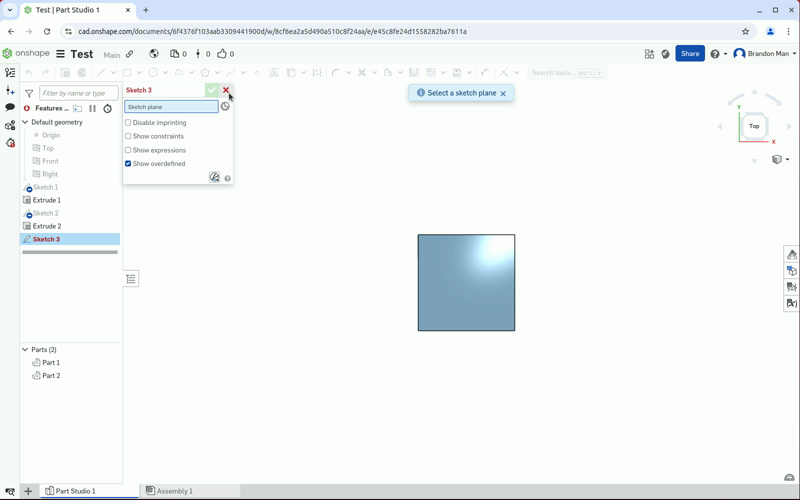
mouse_move(73, 150)
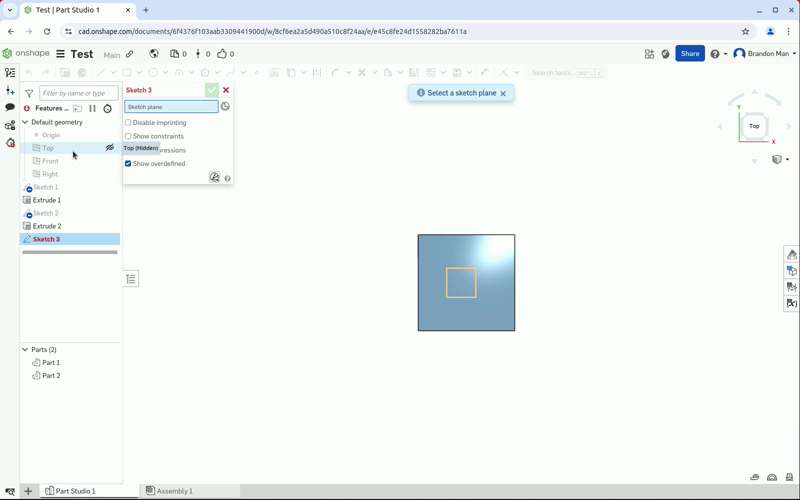
click(73, 150)
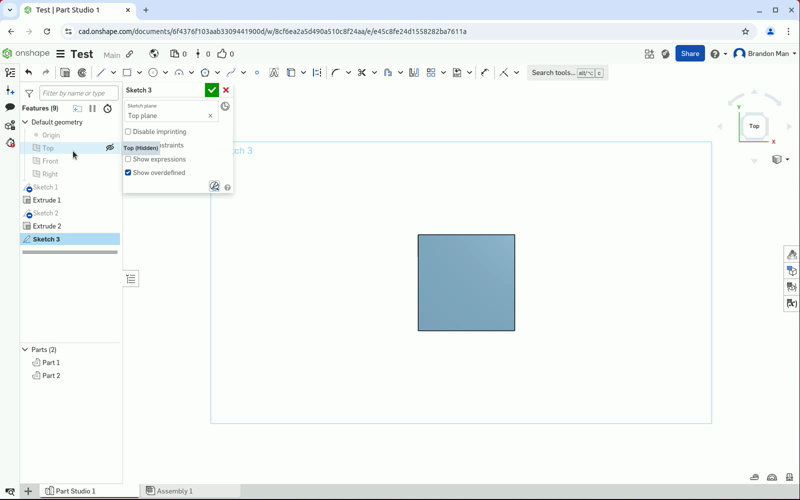
mouse_move(73, 352)
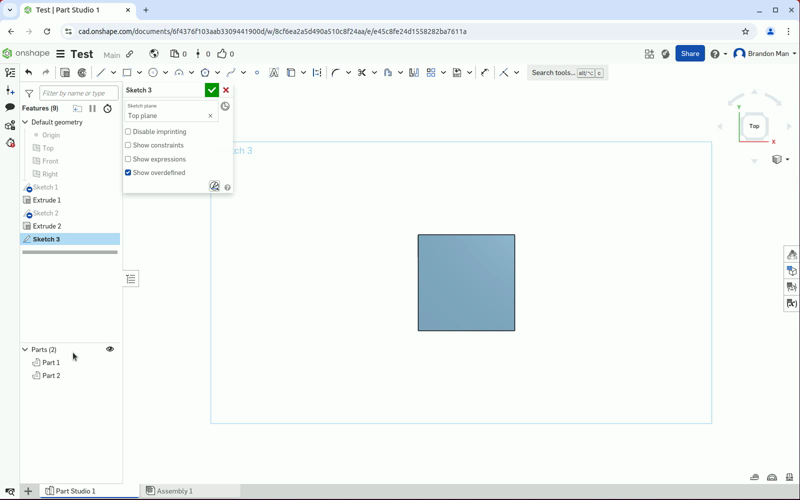
key(y)
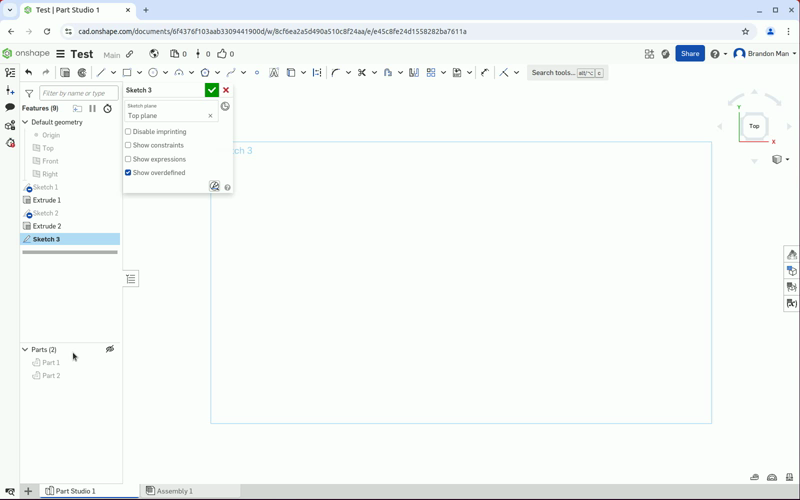
key(l)
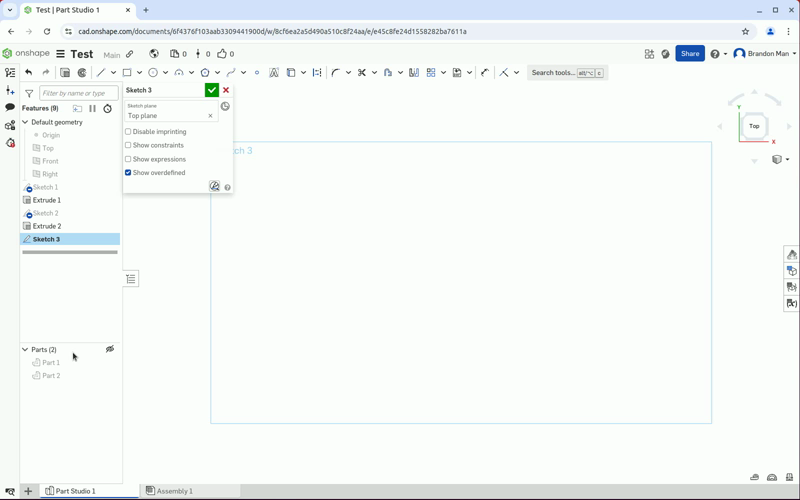
key_down(shift)
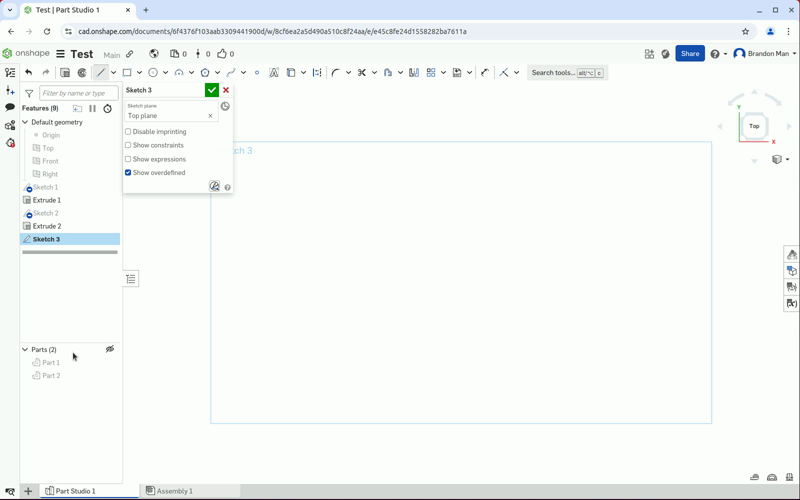
mouse_move(418, 330)
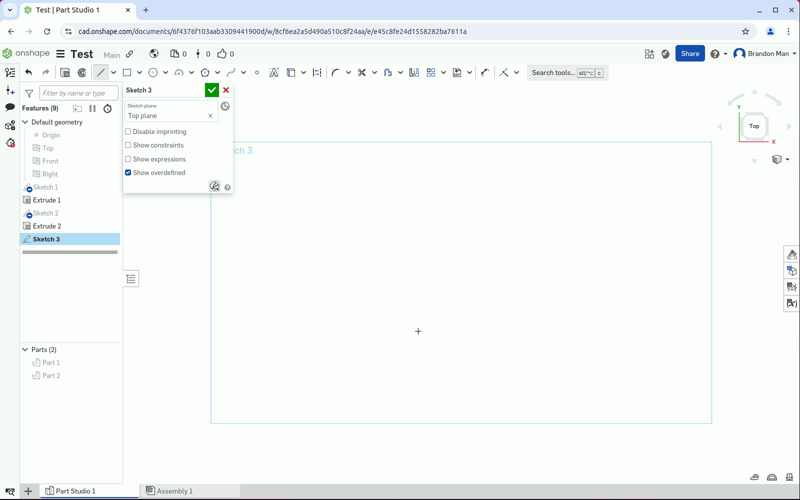
click(418, 330)
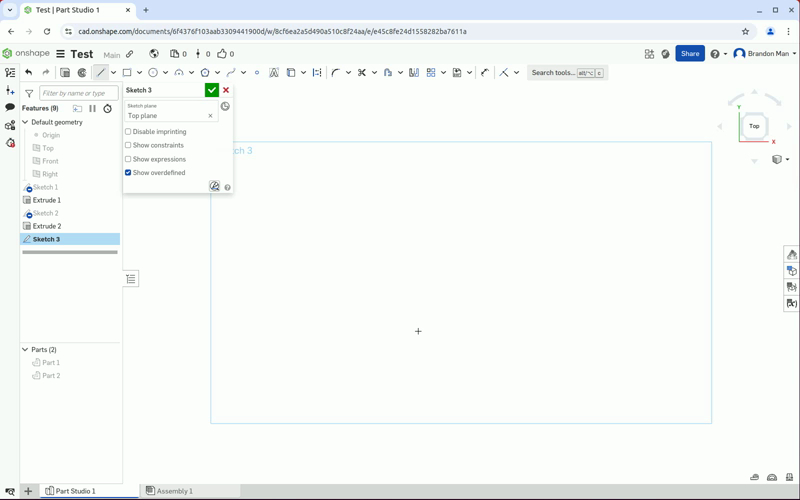
key_up(shift)
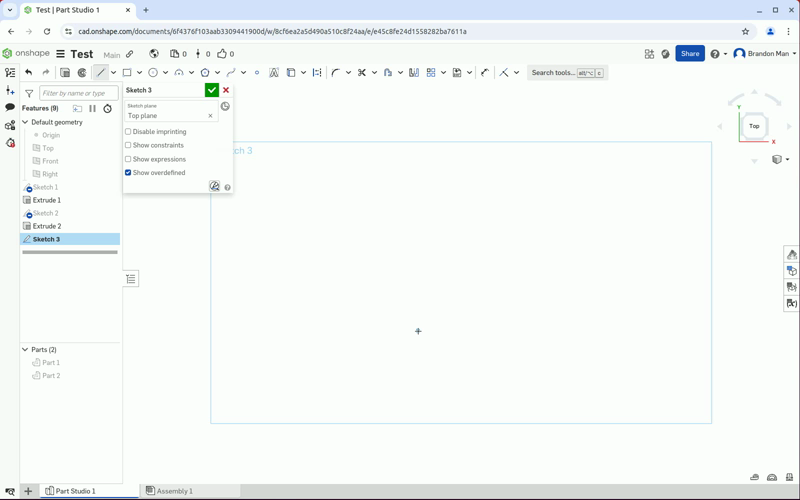
key_down(shift)
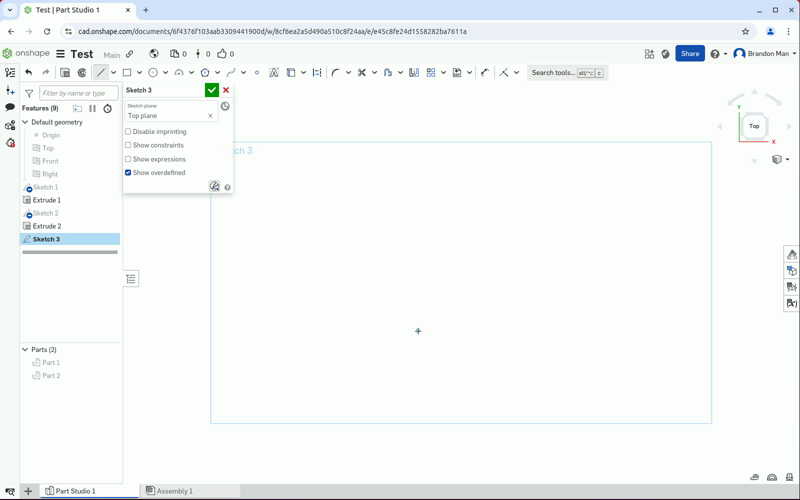
mouse_move(448, 330)
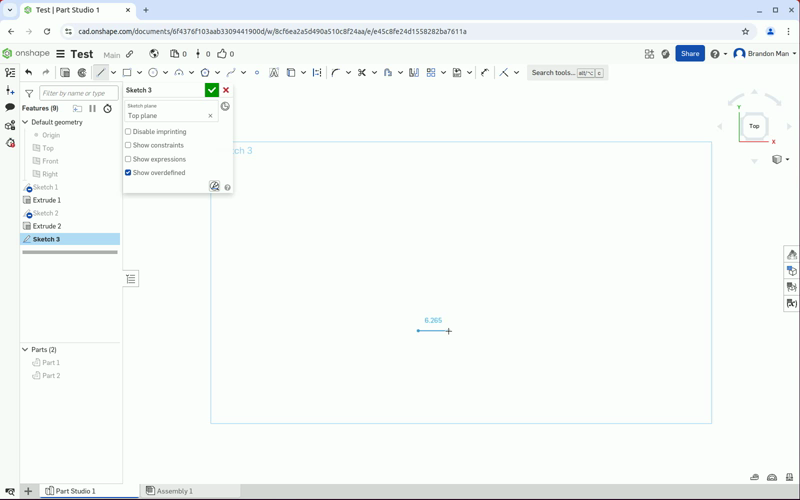
mouse_move(439, 330)
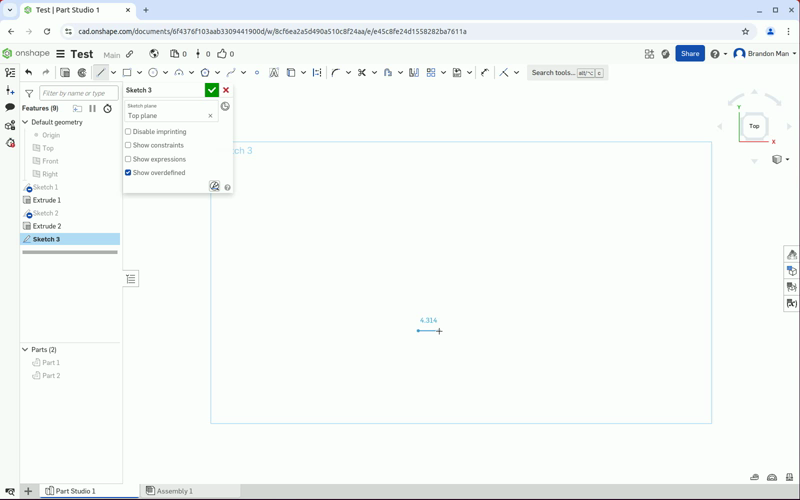
click(439, 330)
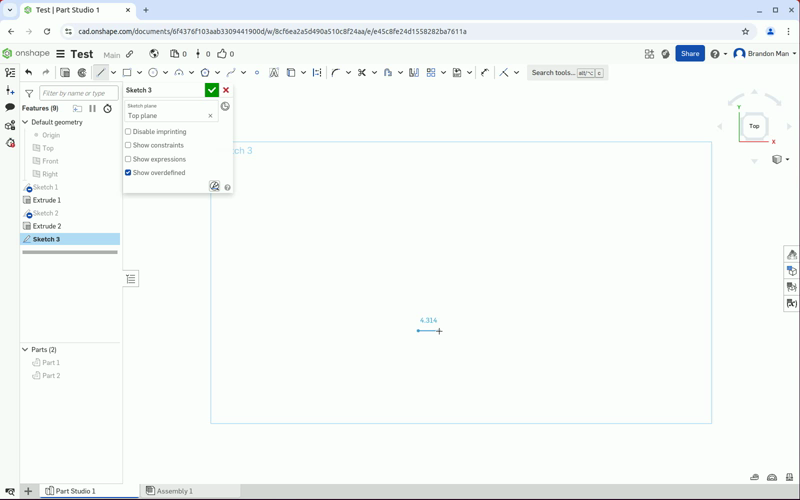
key_up(shift)
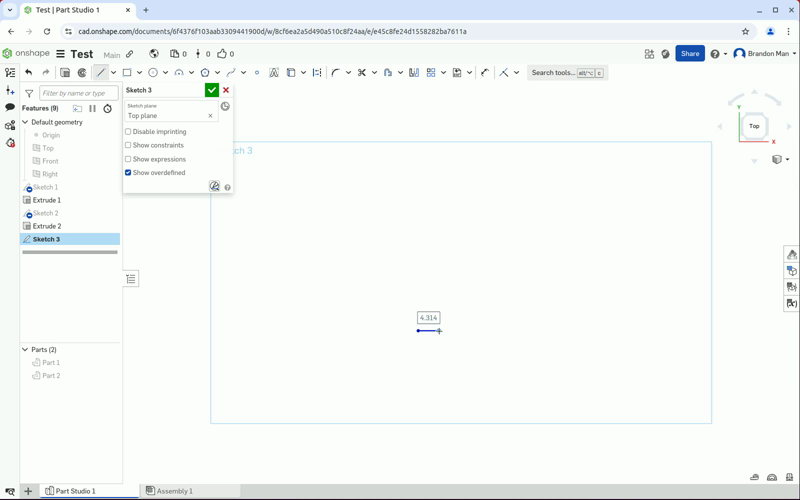
key_down(shift)
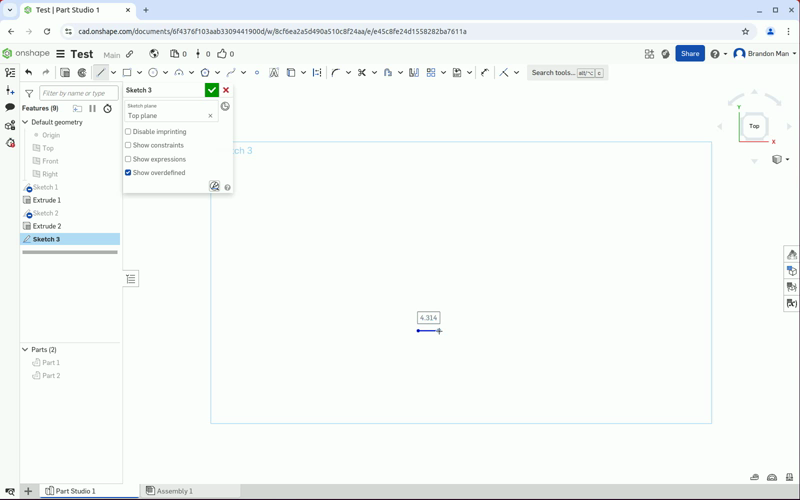
mouse_move(469, 330)
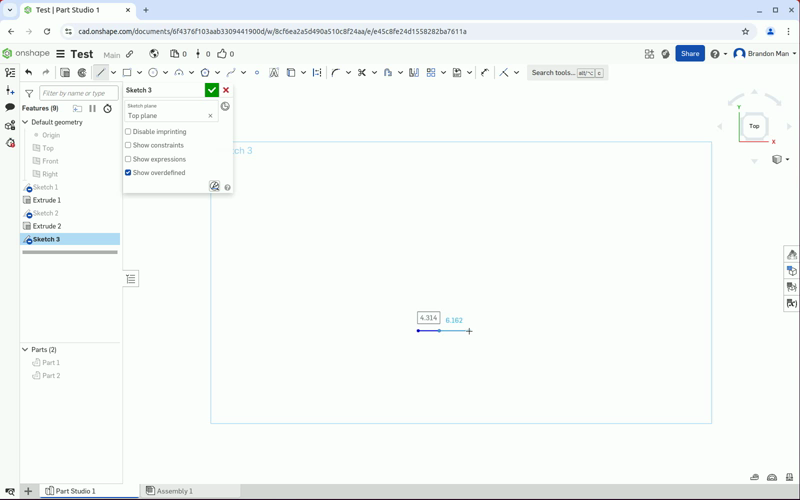
mouse_move(439, 314)
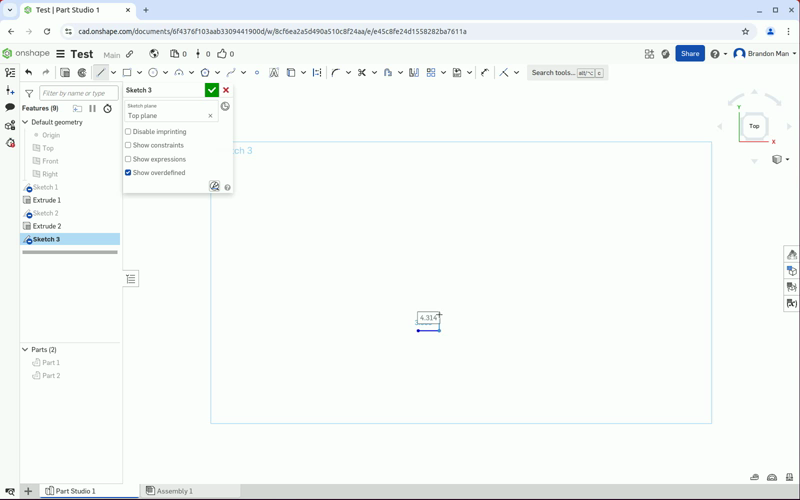
click(439, 314)
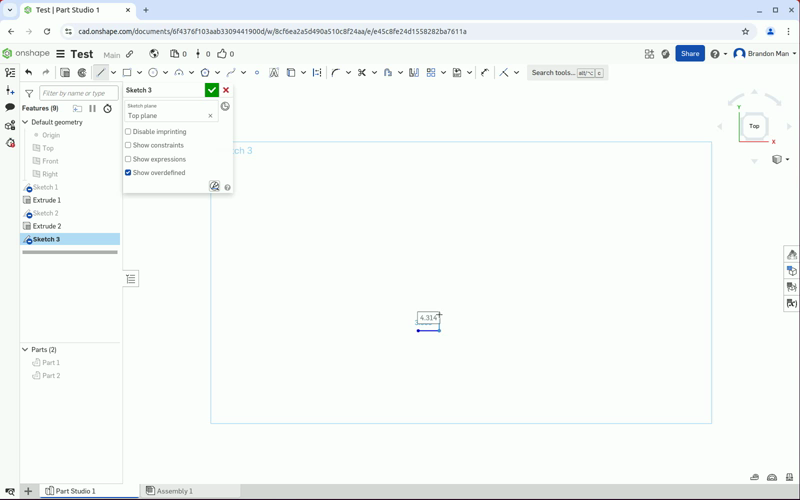
key_up(shift)
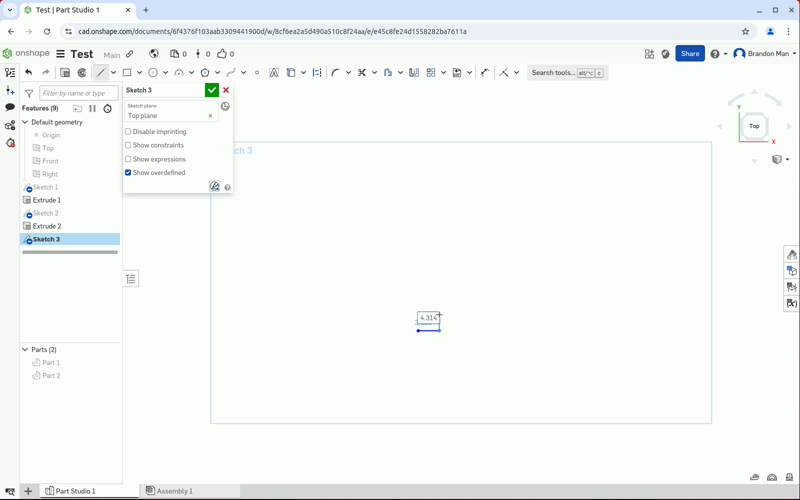
key_down(shift)
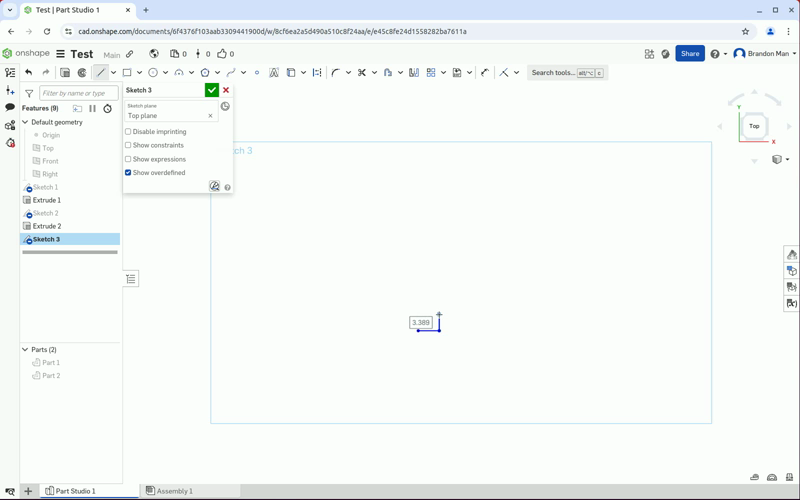
mouse_move(469, 314)
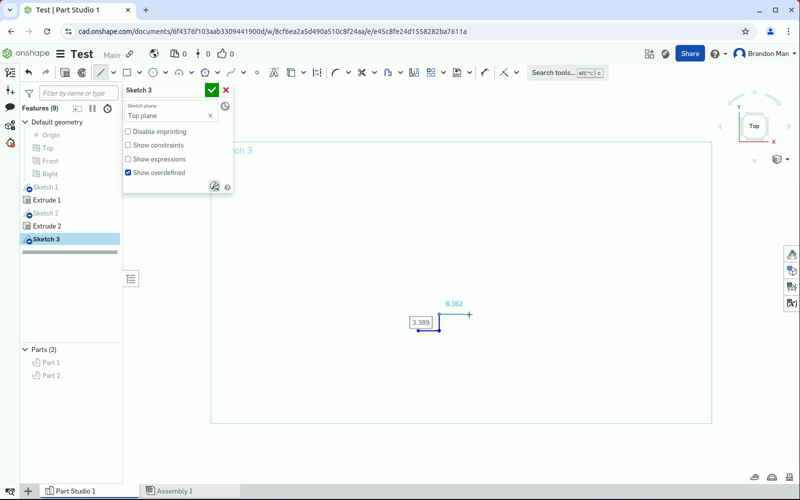
mouse_move(418, 314)
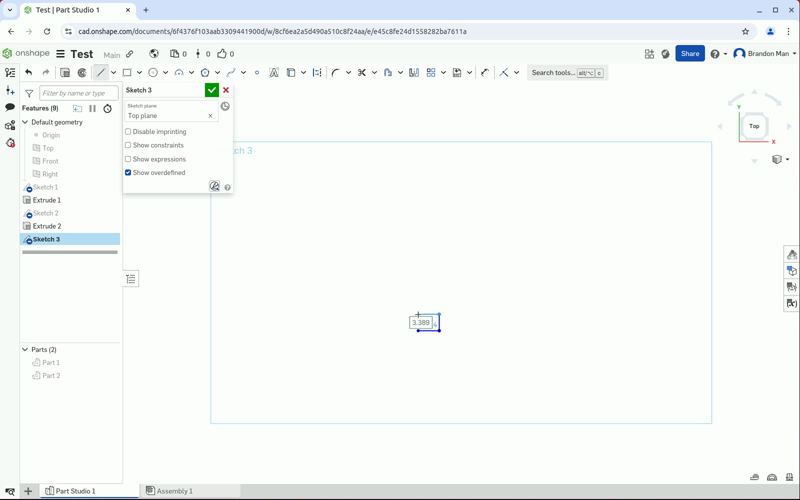
click(418, 314)
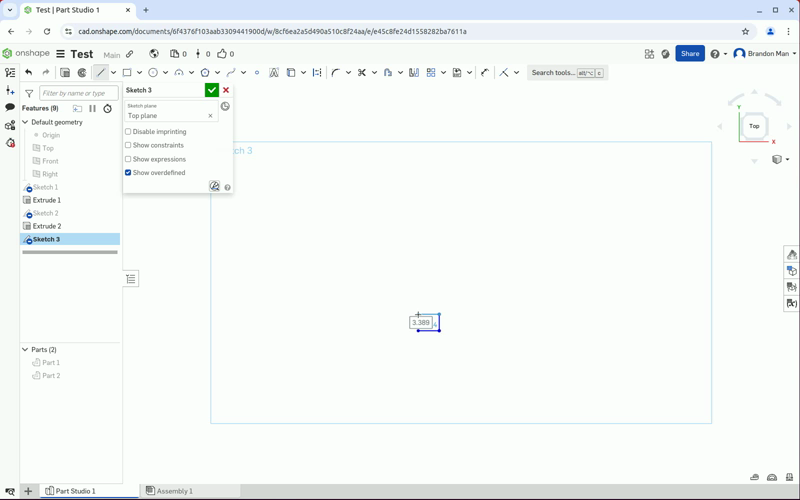
key_up(shift)
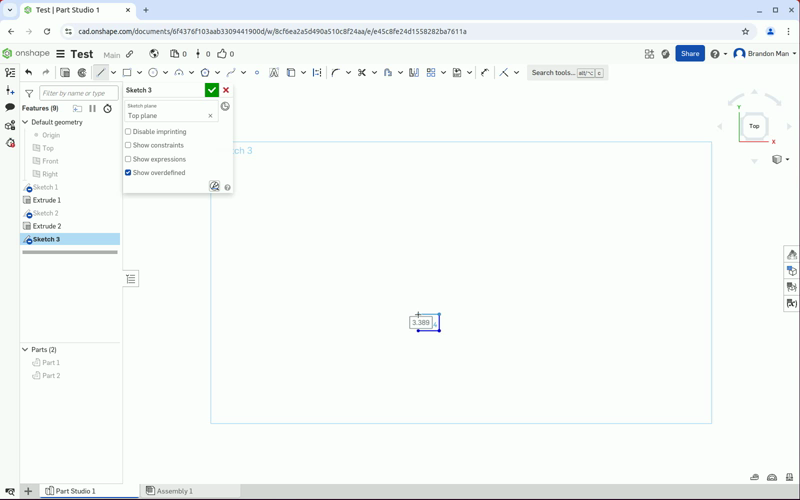
mouse_move(448, 314)
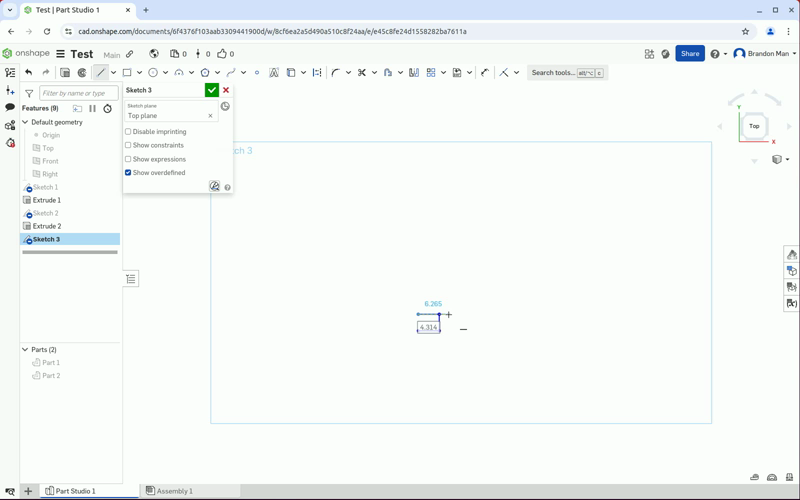
key_down(shift)
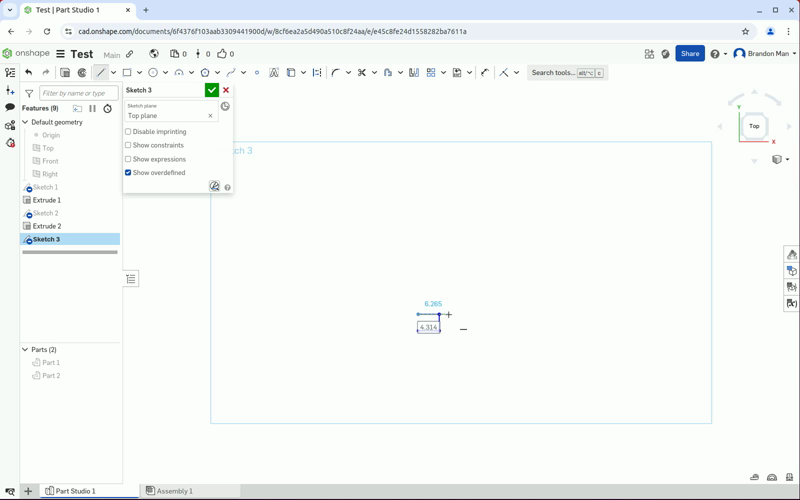
mouse_move(418, 330)
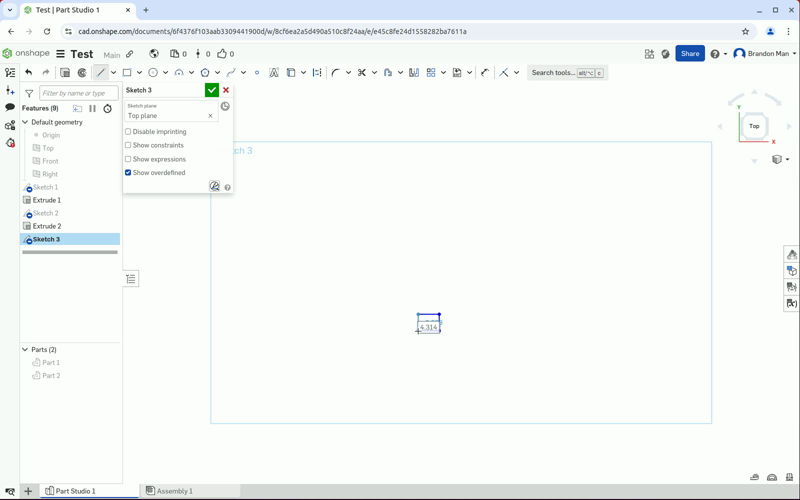
key_up(shift)
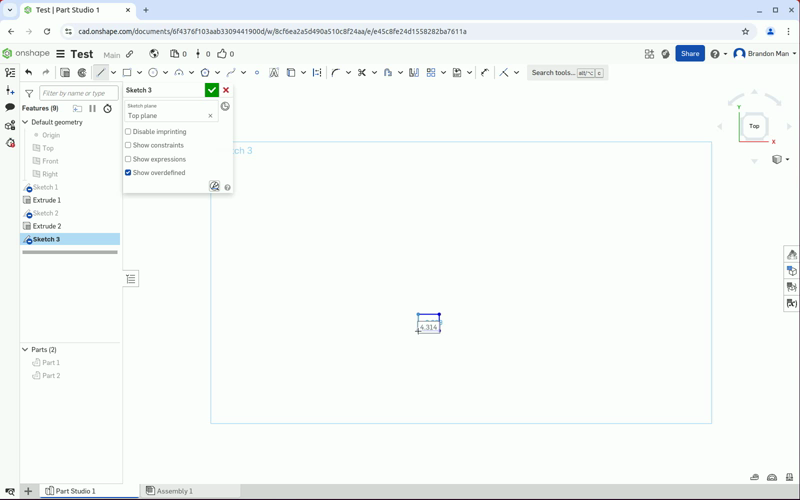
click(418, 330)
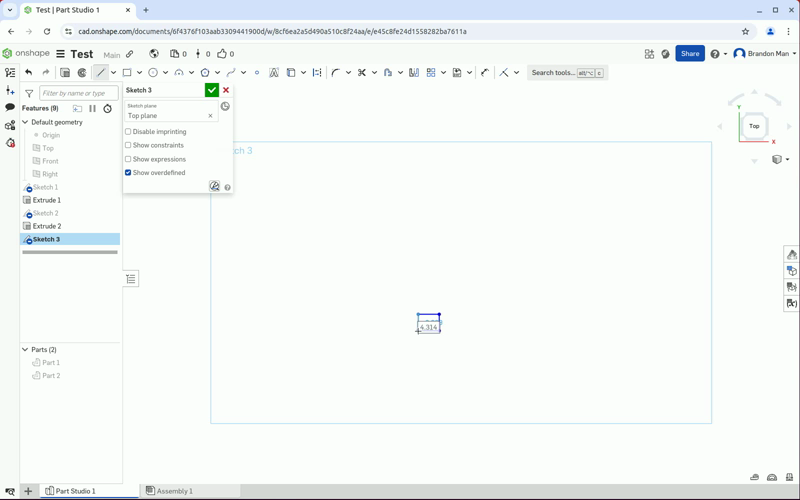
key(esc)
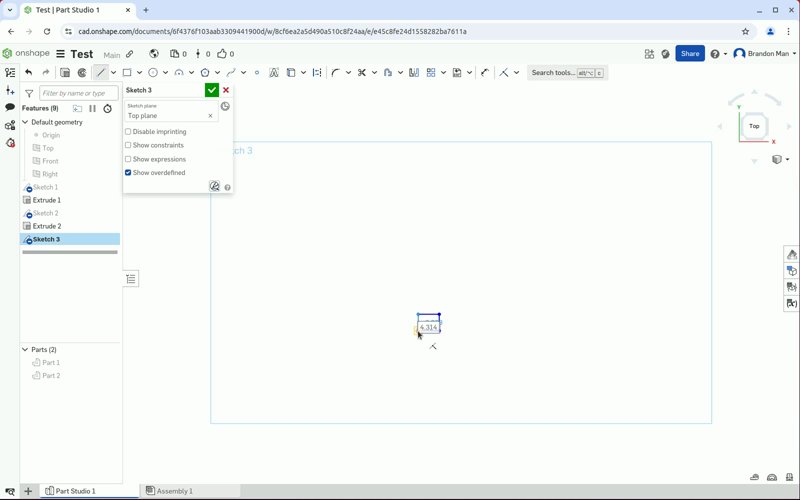
mouse_move(429, 315)
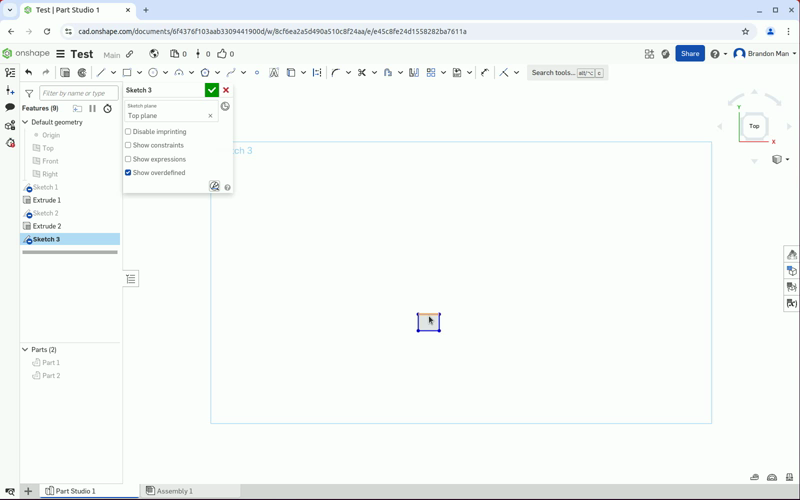
scroll(6)
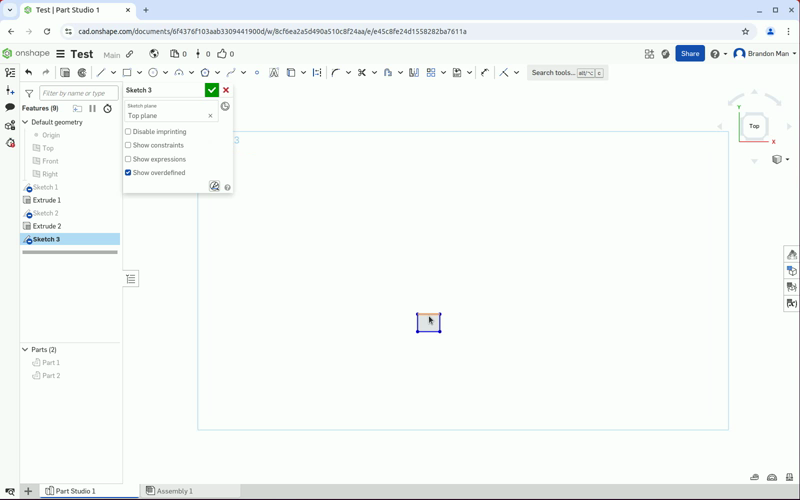
scroll(6)
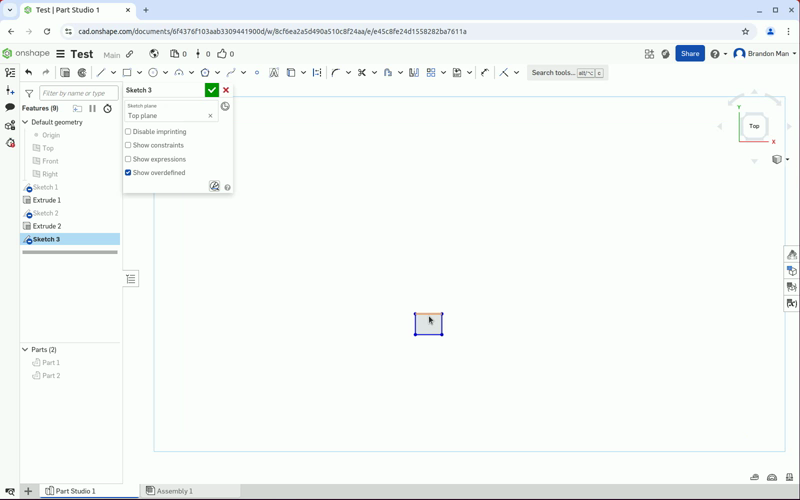
scroll(6)
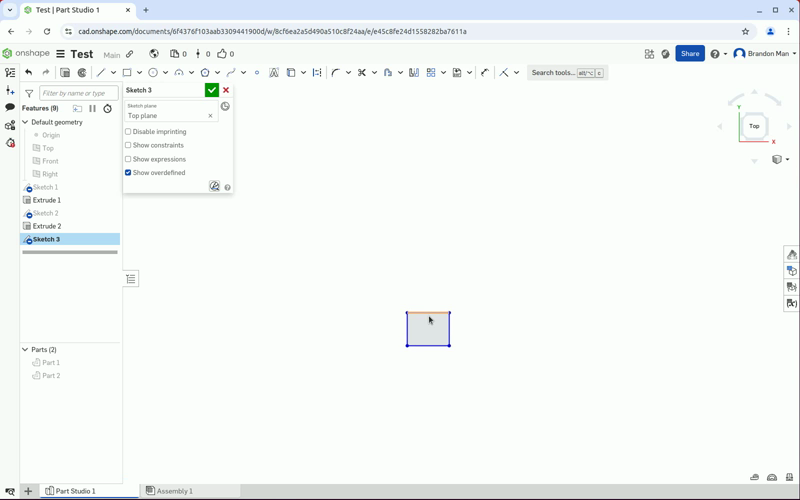
scroll(6)
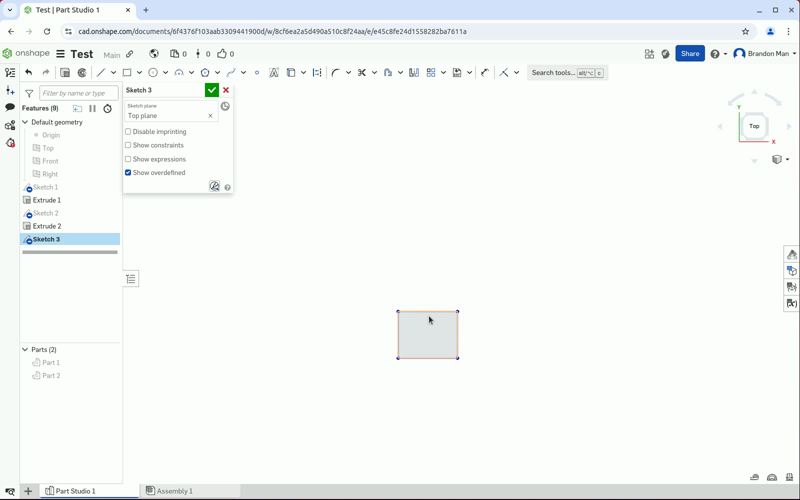
scroll(6)
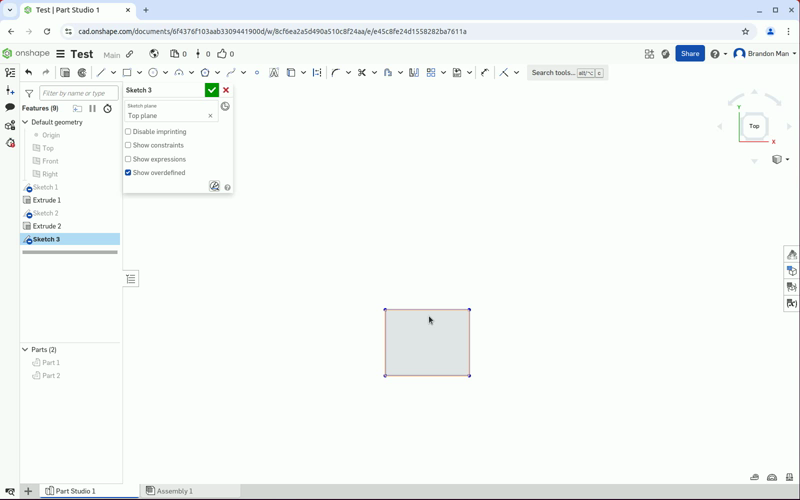
scroll(6)
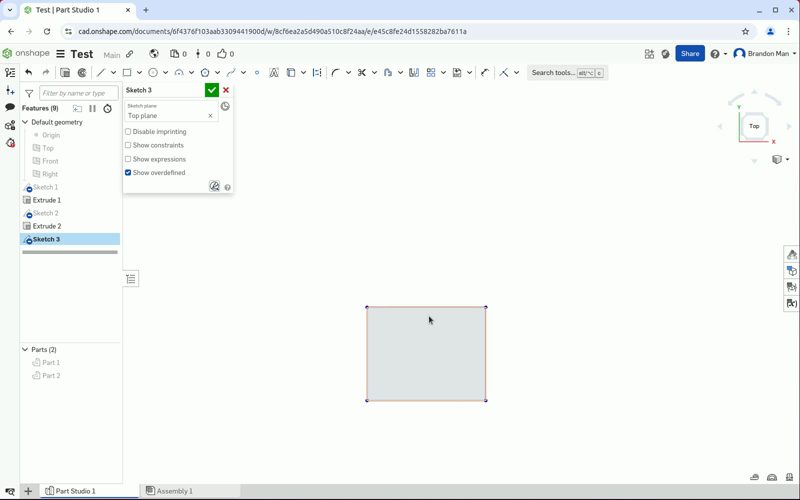
scroll(6)
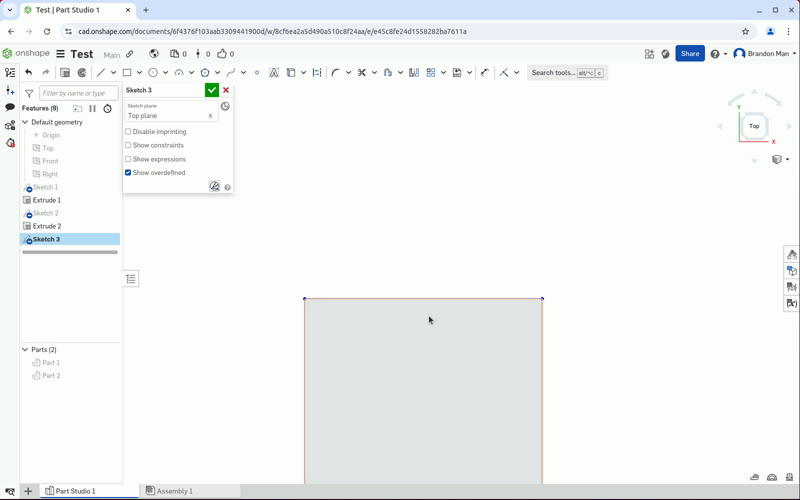
click(429, 315)
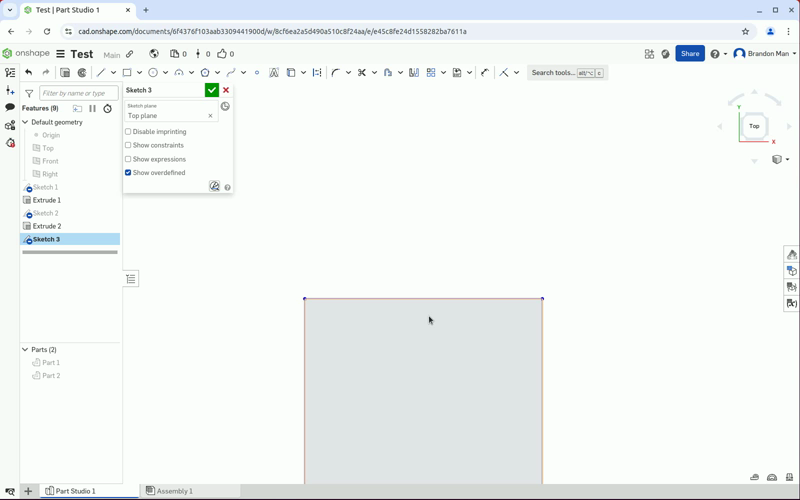
scroll(-6)
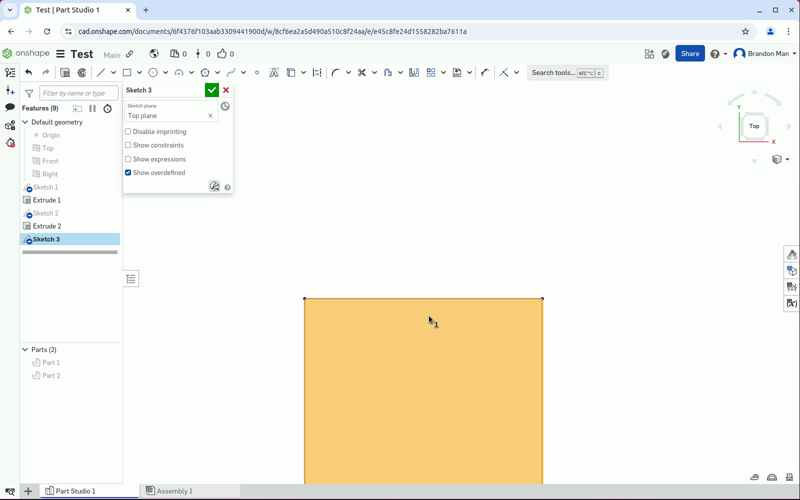
scroll(-6)
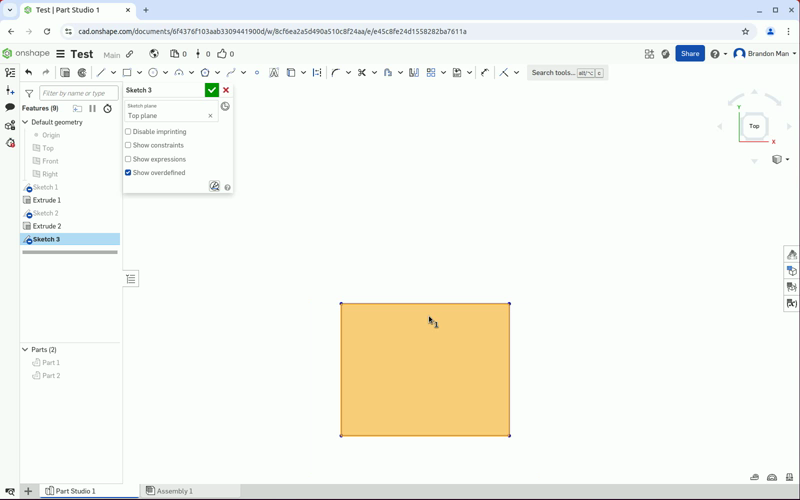
scroll(-6)
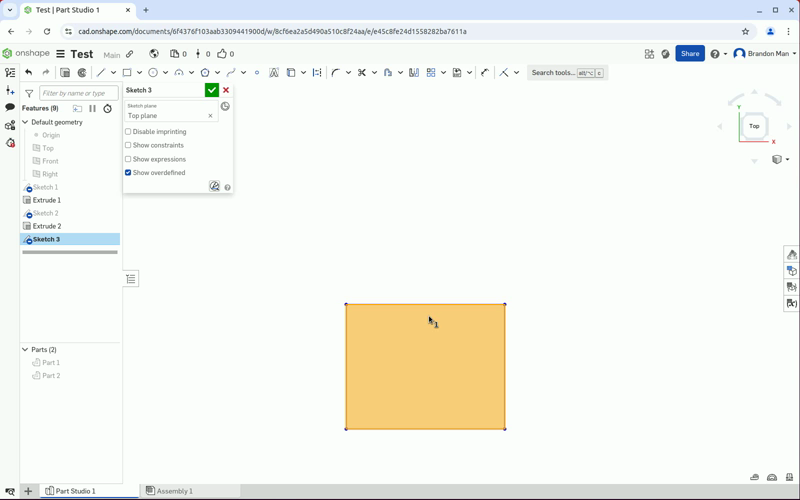
scroll(-6)
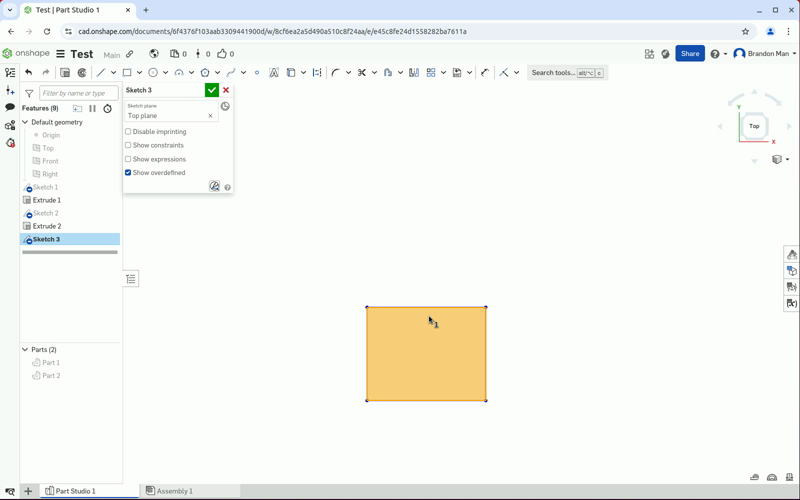
scroll(-6)
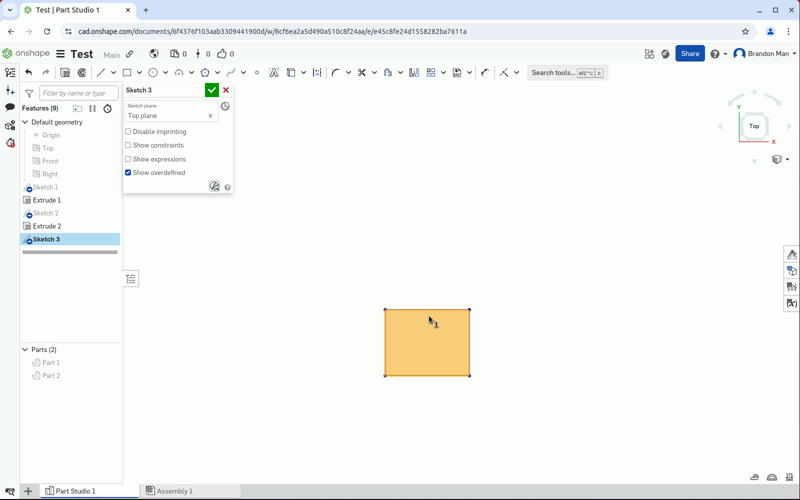
scroll(-6)
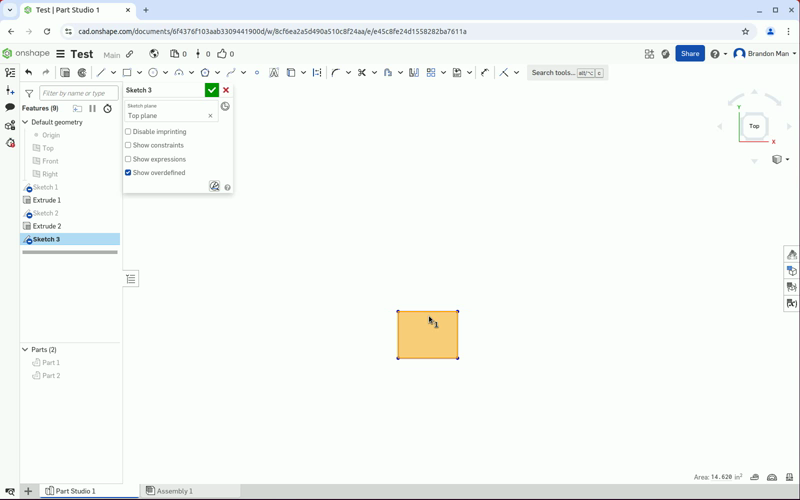
scroll(-6)
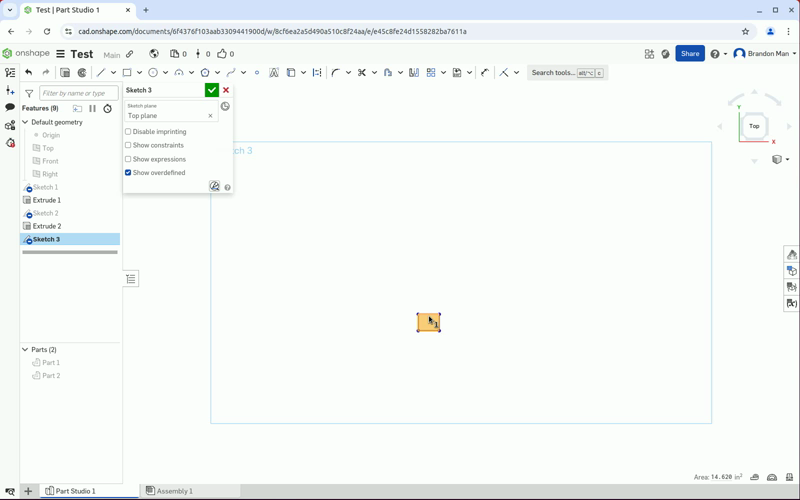
mouse_move(73, 352)
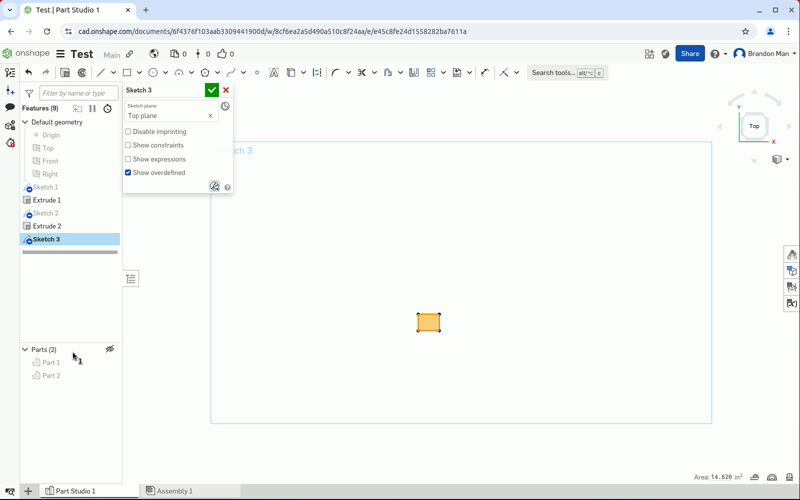
key(shift+y)
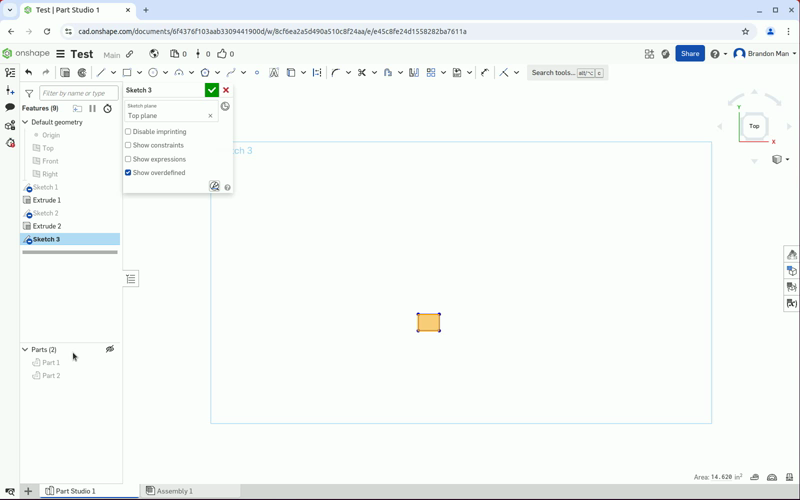
key(shift+e)
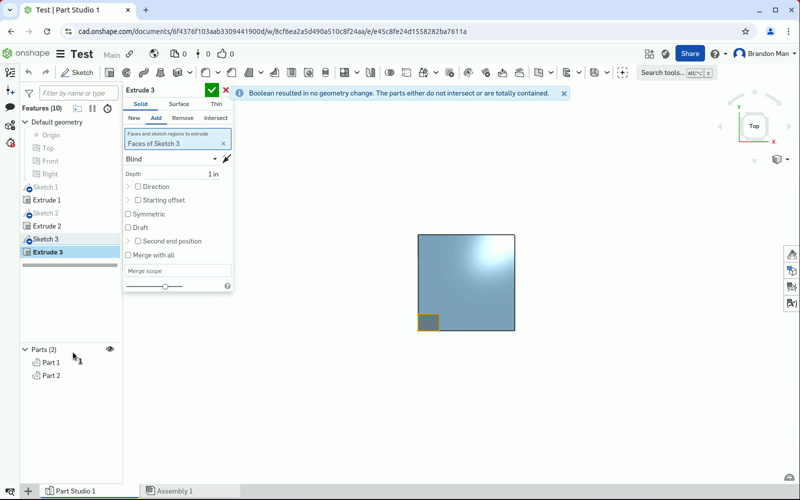
mouse_move(143, 106)
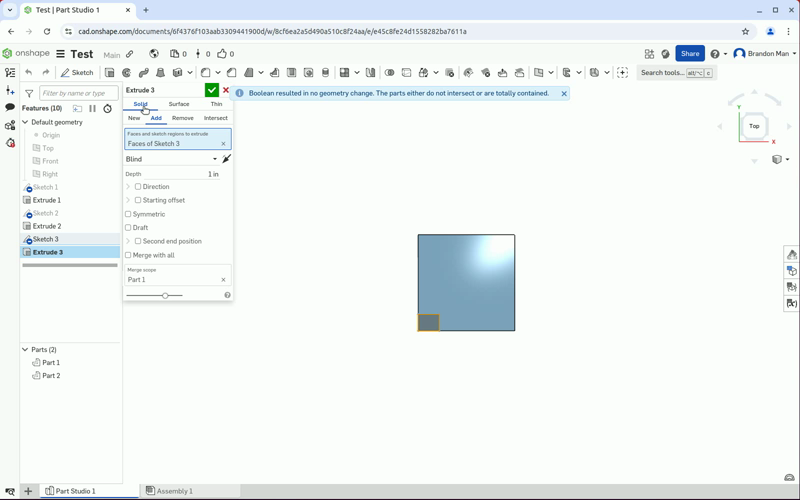
click(143, 106)
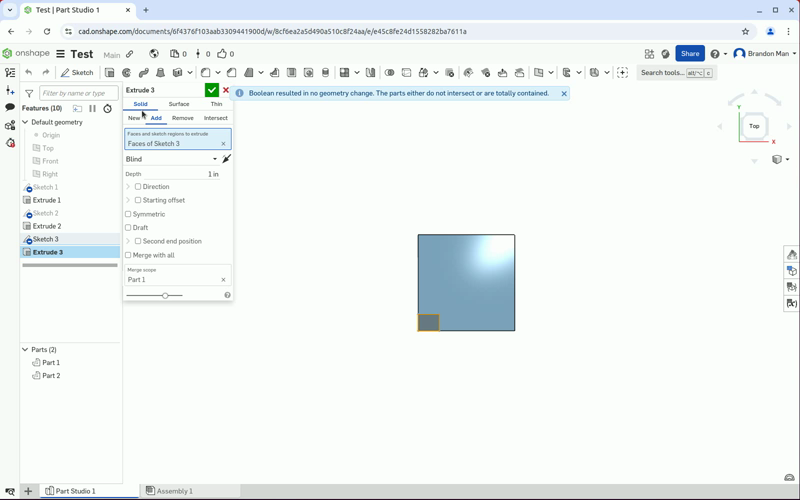
mouse_move(137, 120)
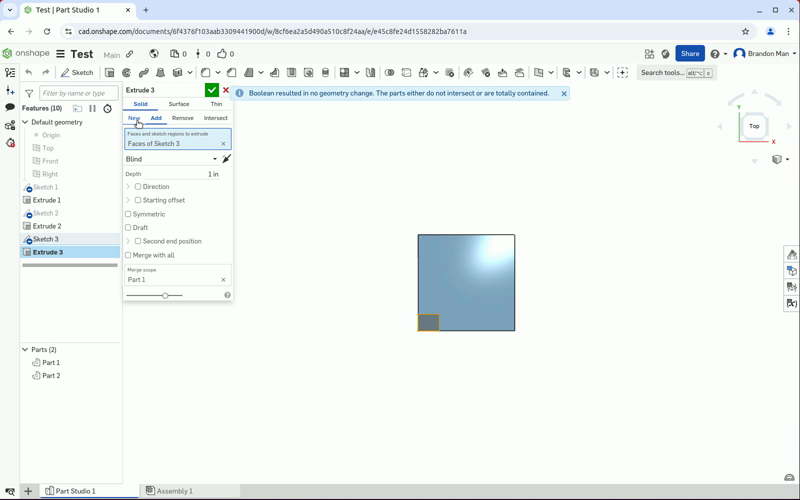
click(137, 120)
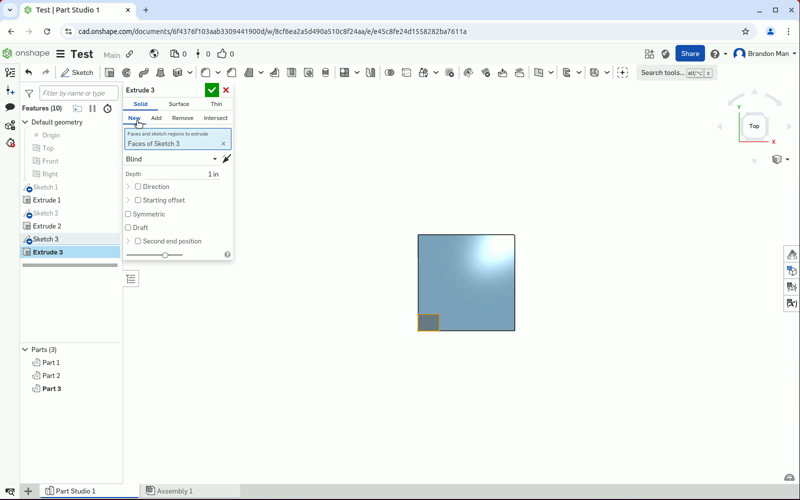
key(tab, 4)
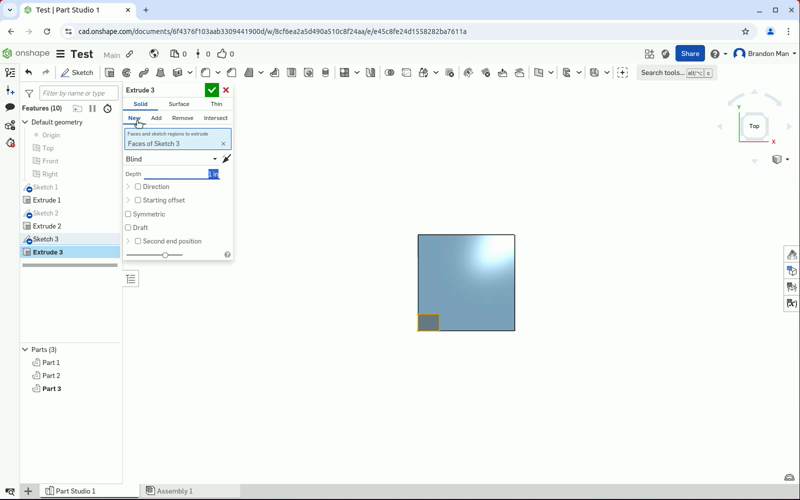
text(23.108)
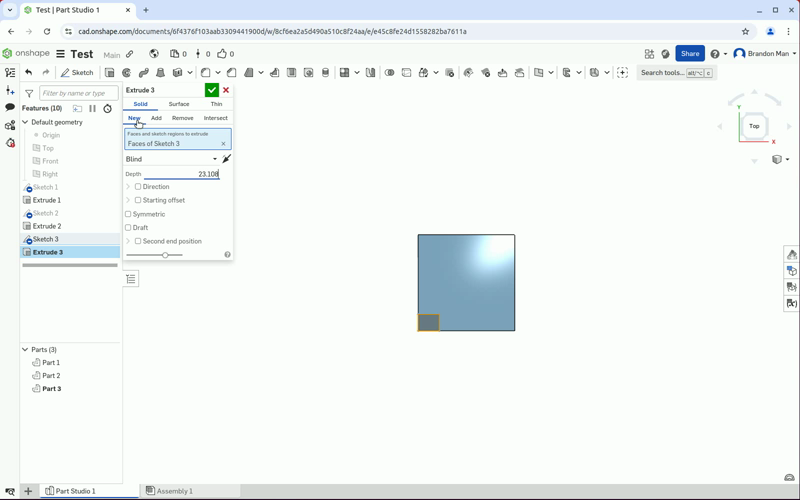
key(enter)
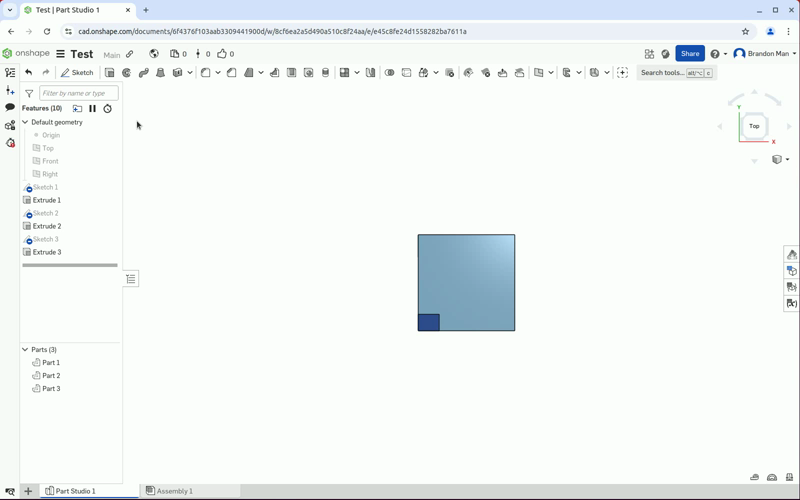
key(shift+h)
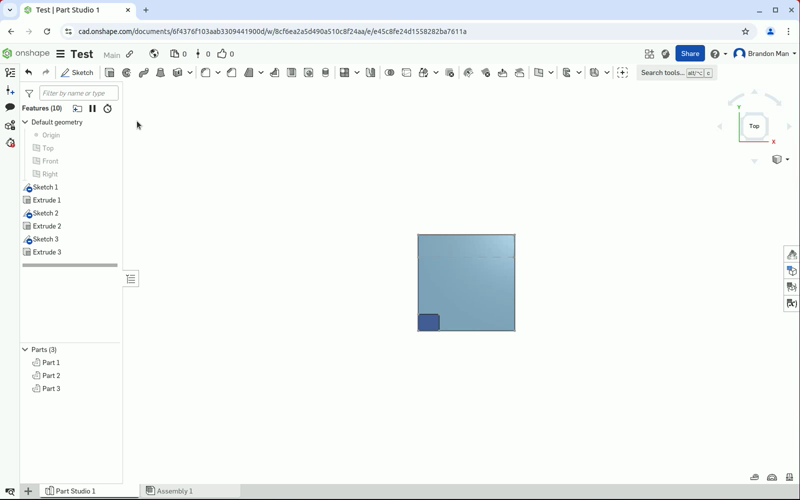
key(shift+h)
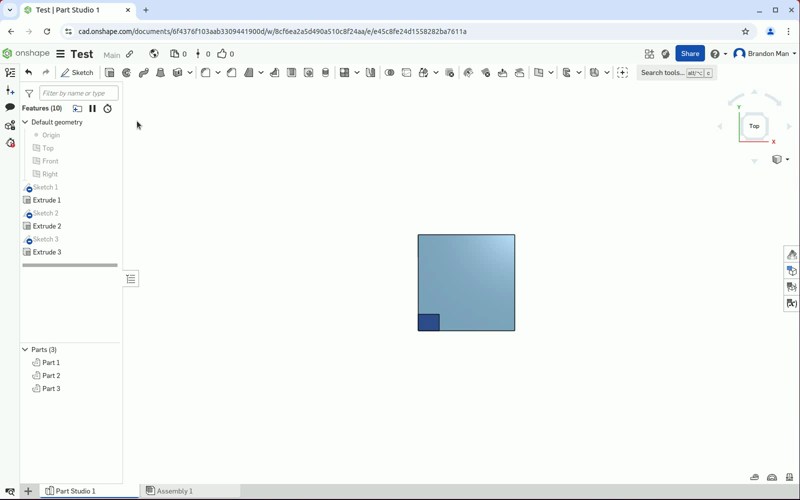
mouse_move(73, 189)
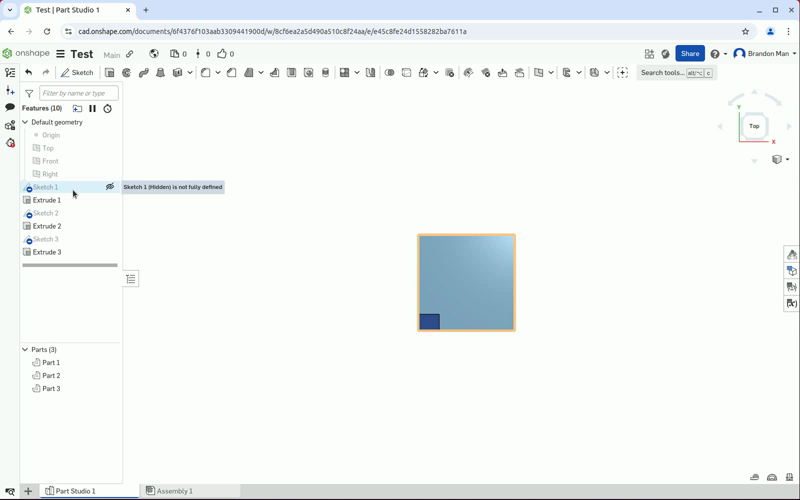
click(73, 189)
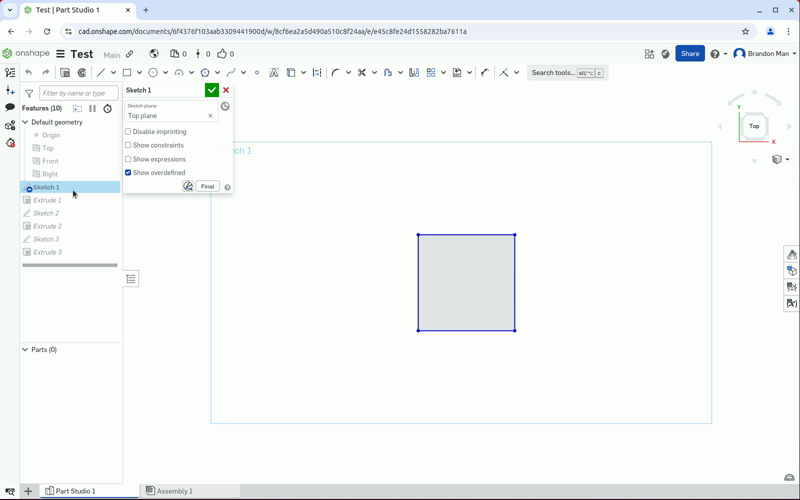
mouse_move(229, 92)
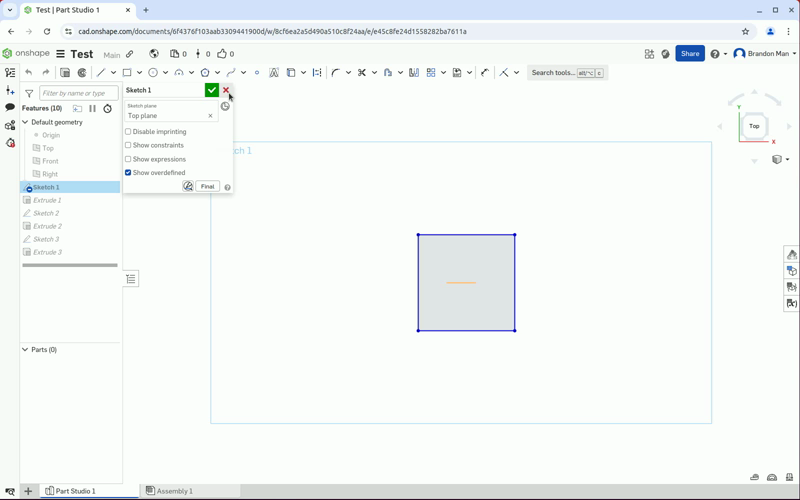
click(229, 92)
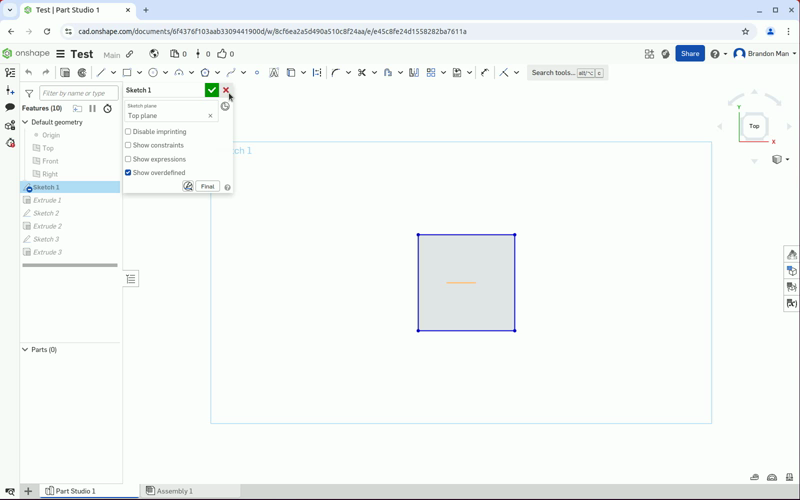
key(shift+s)
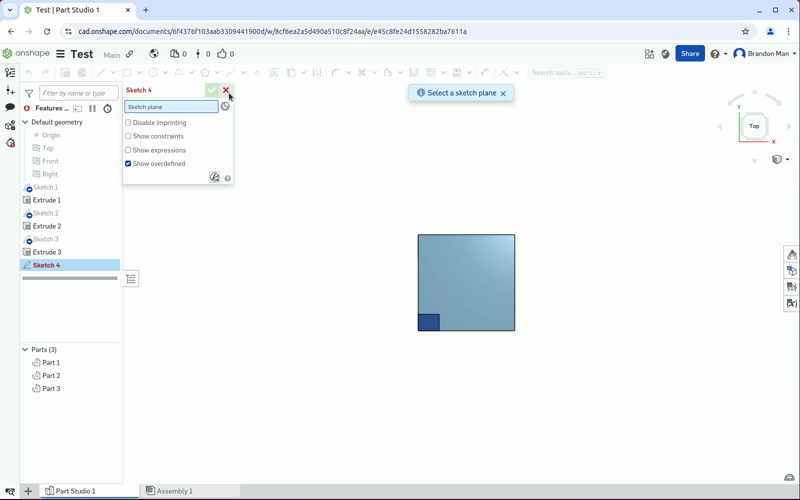
mouse_move(73, 150)
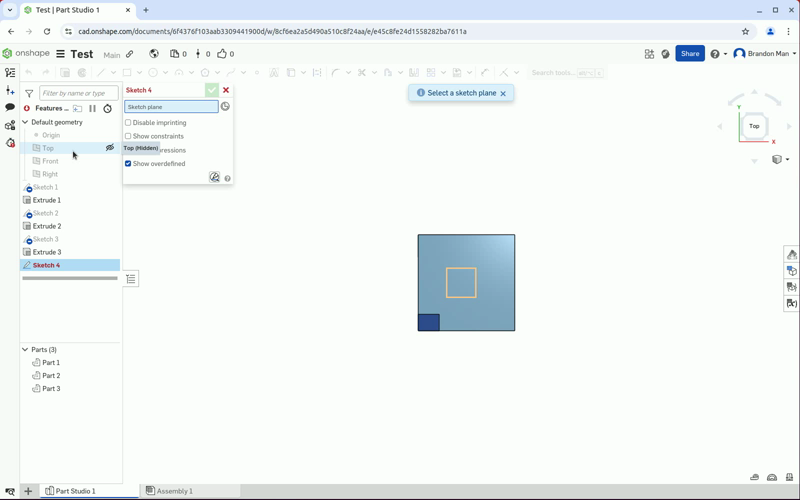
click(73, 150)
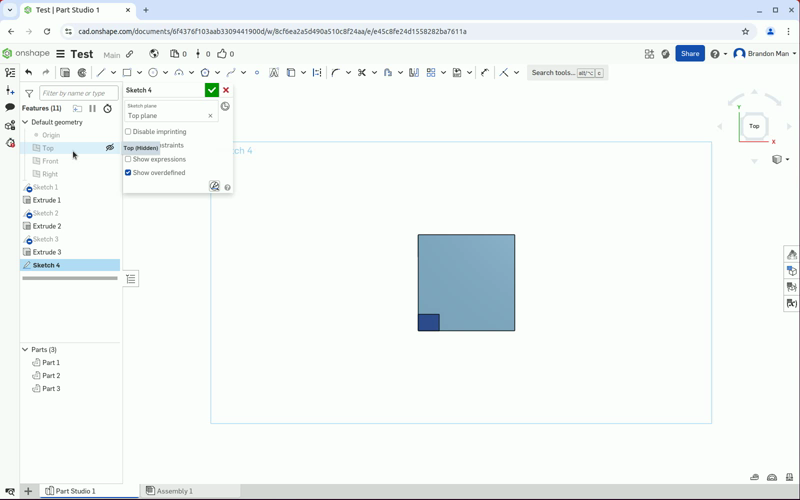
mouse_move(73, 352)
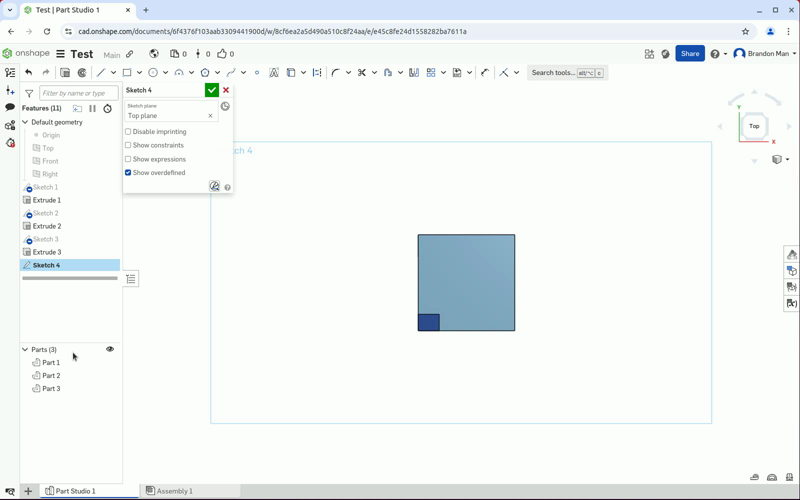
key(y)
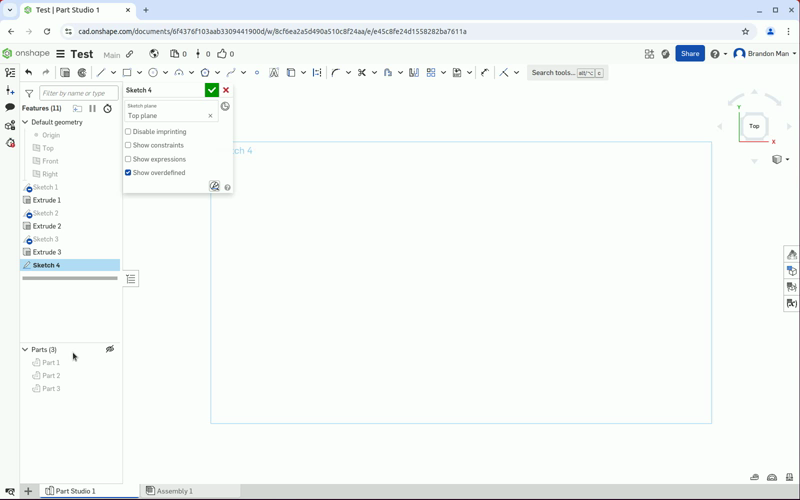
key(l)
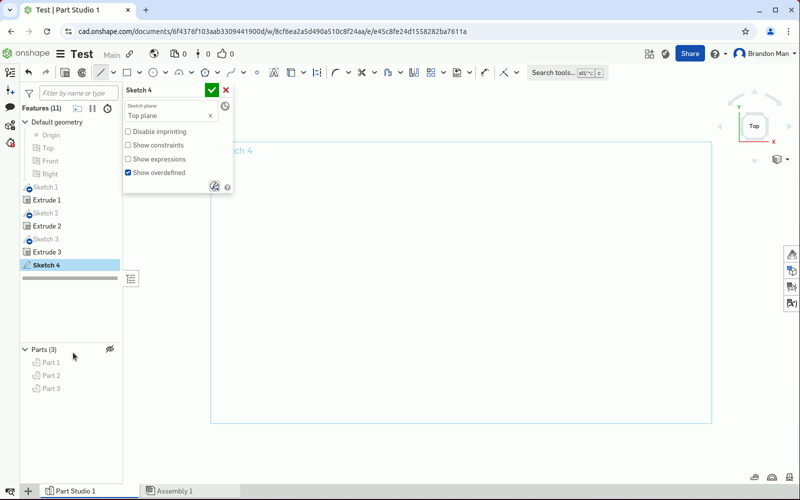
key_down(shift)
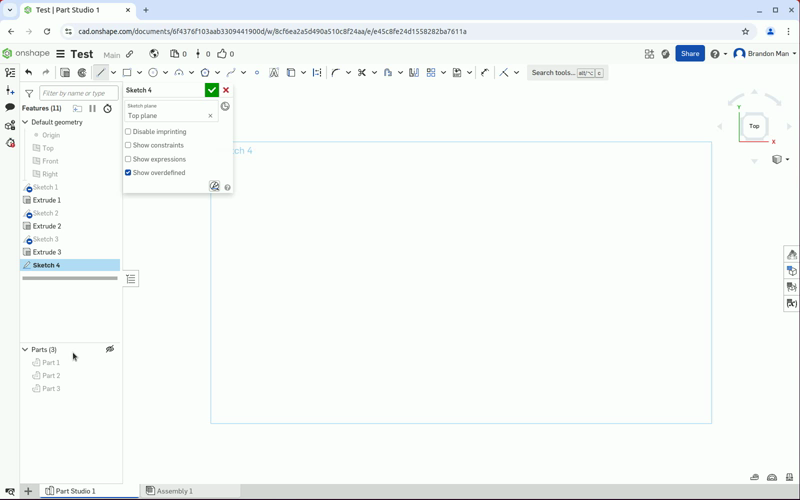
mouse_move(495, 333)
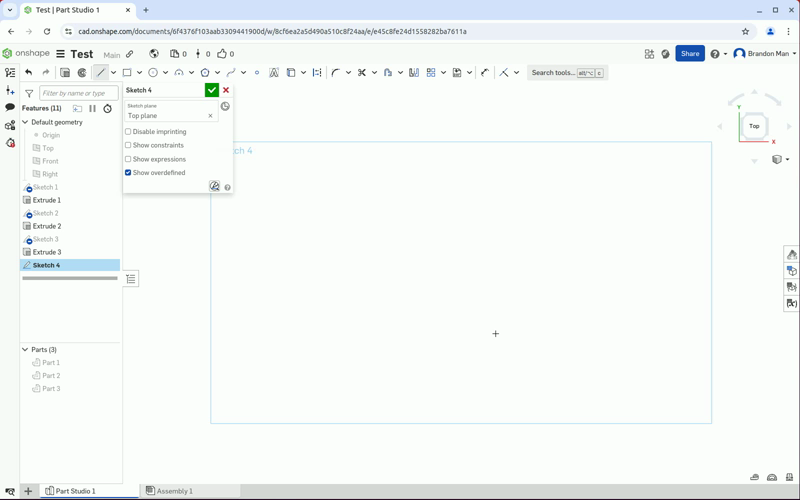
click(495, 333)
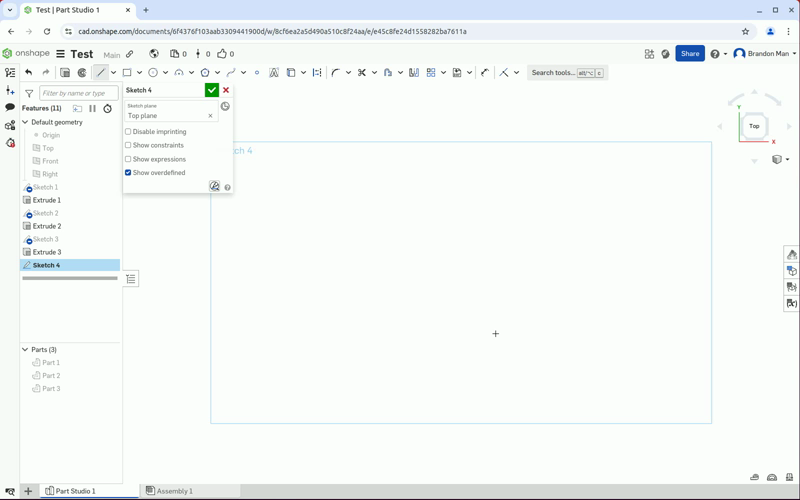
key_up(shift)
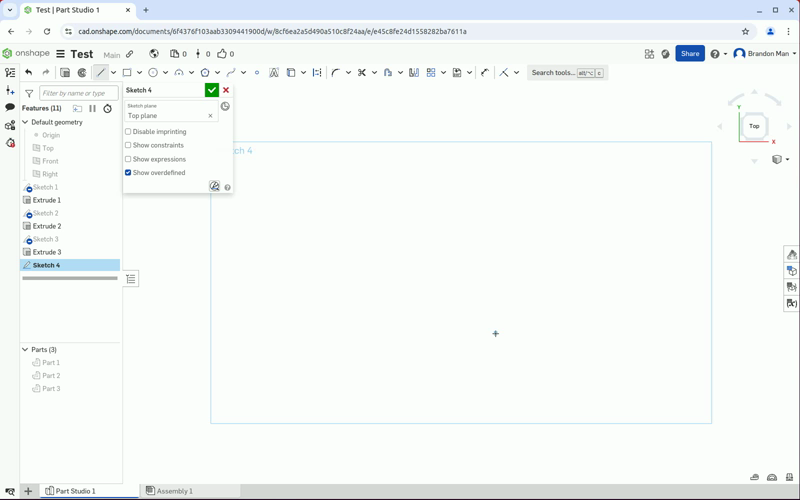
key_down(shift)
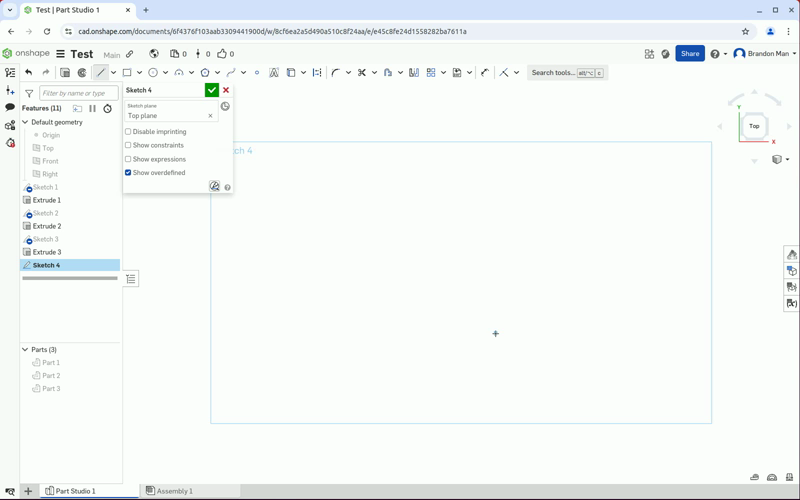
mouse_move(525, 333)
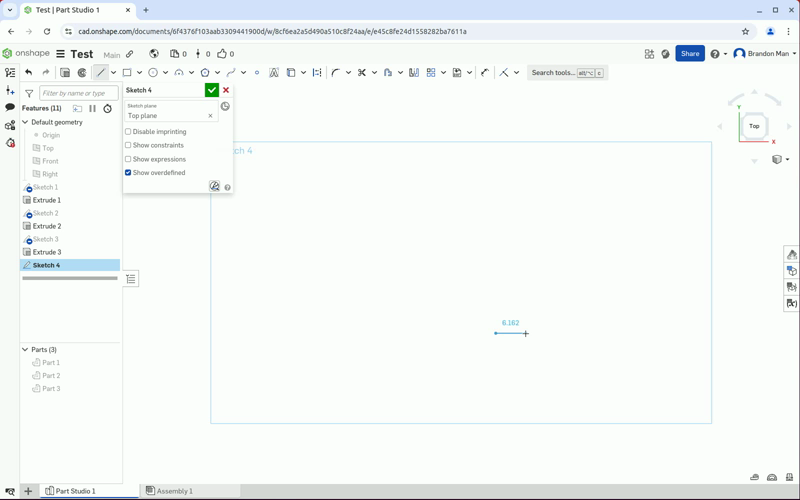
mouse_move(515, 333)
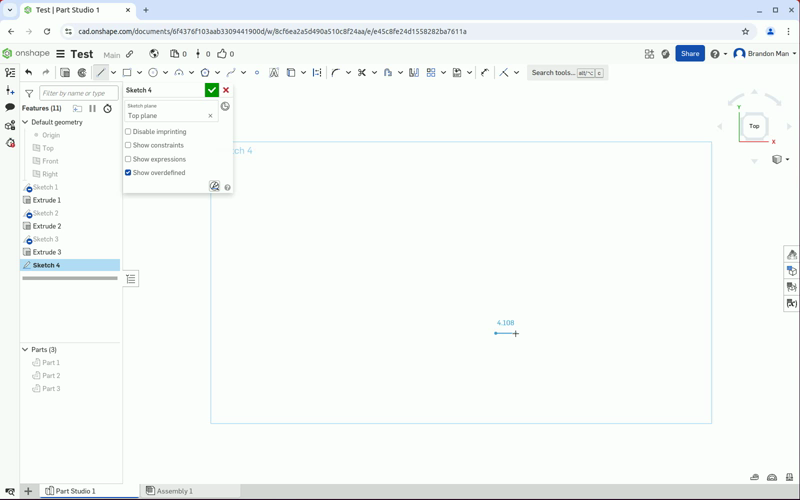
click(515, 333)
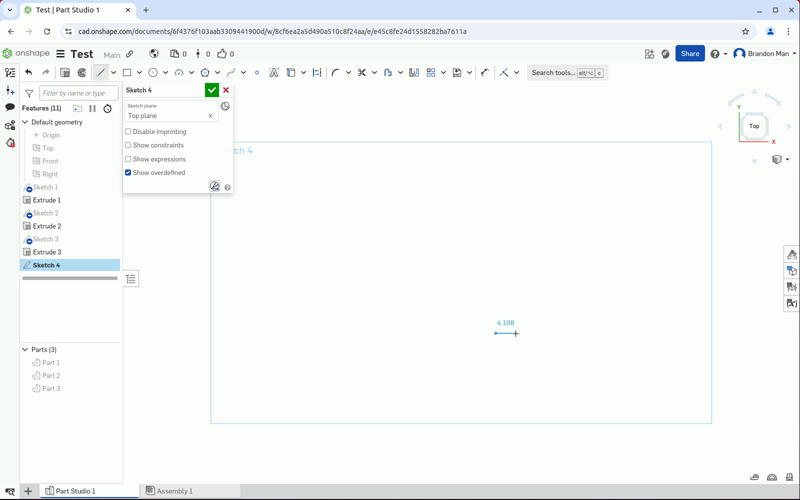
key_up(shift)
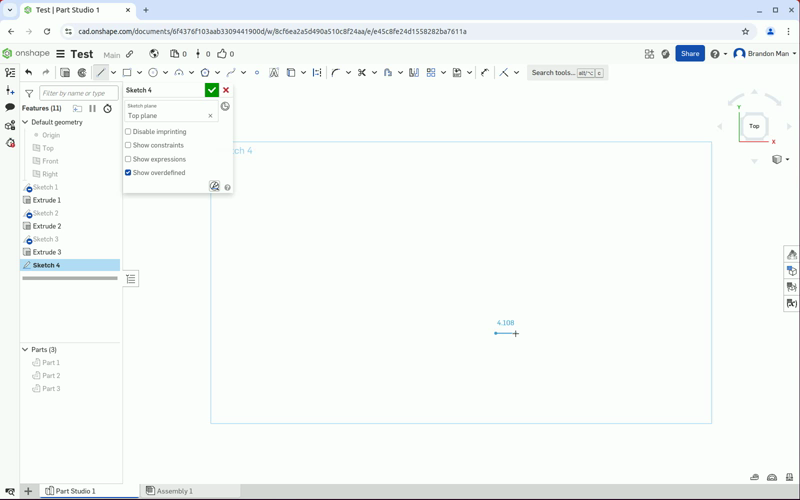
key_down(shift)
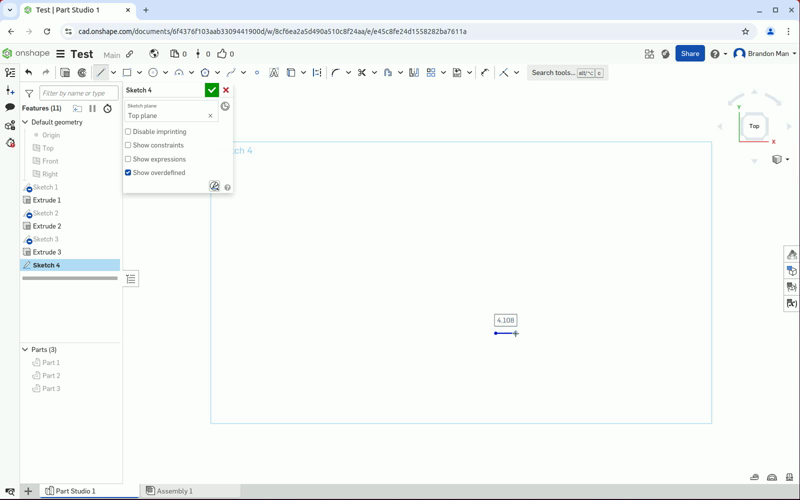
mouse_move(545, 333)
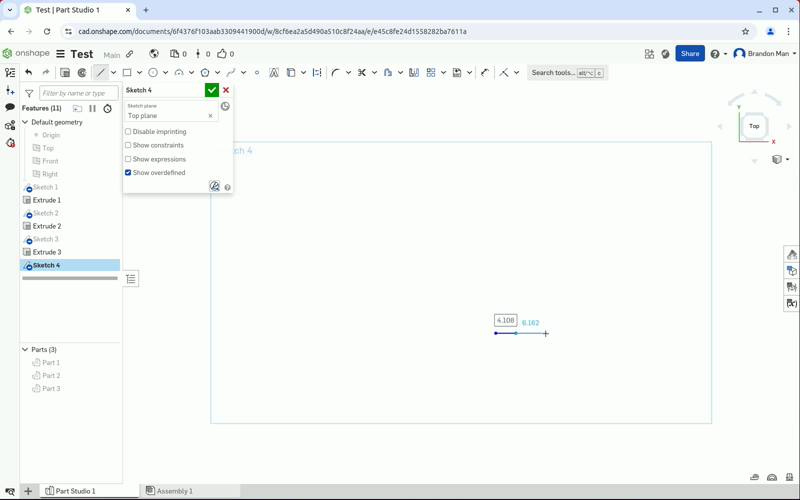
mouse_move(515, 314)
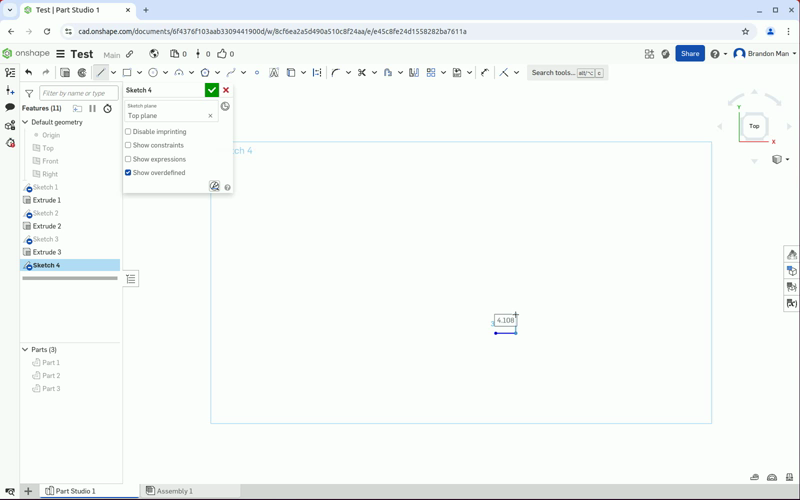
click(515, 314)
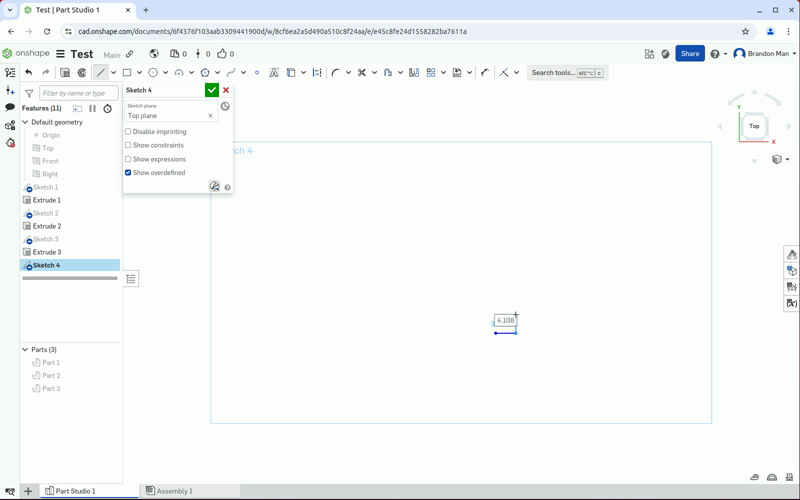
key_up(shift)
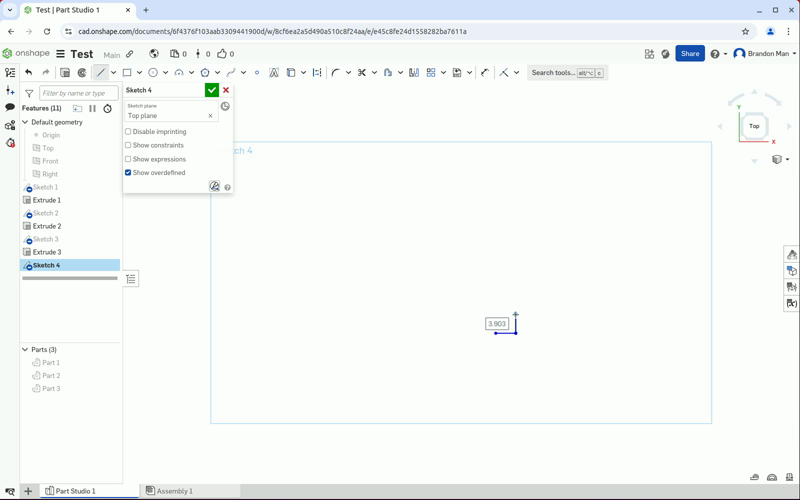
key_down(shift)
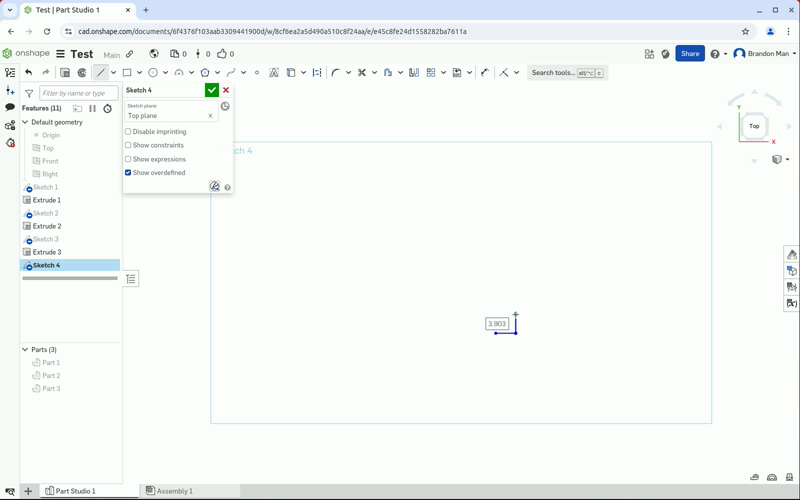
mouse_move(545, 314)
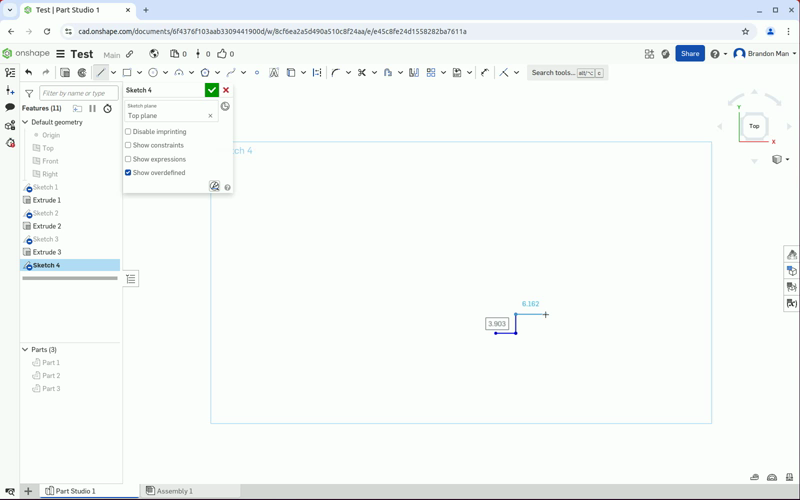
mouse_move(495, 314)
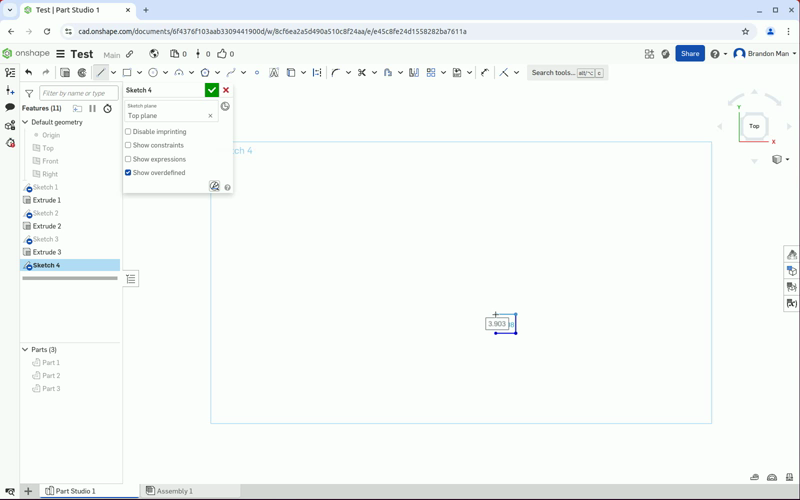
click(495, 314)
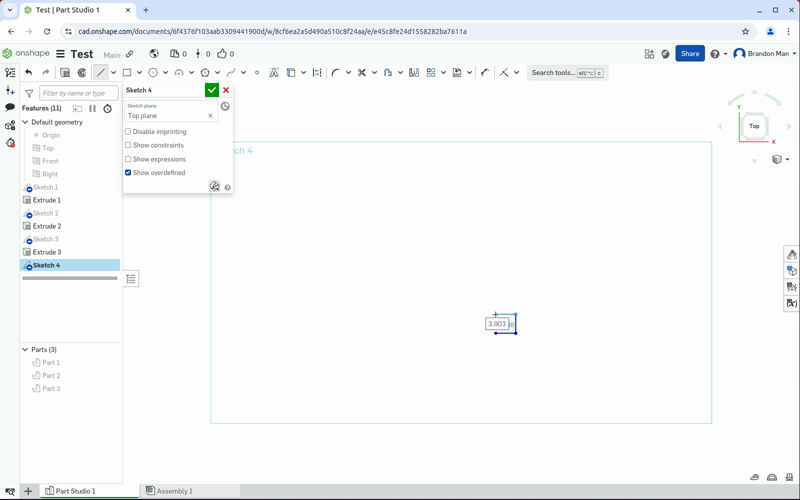
key_up(shift)
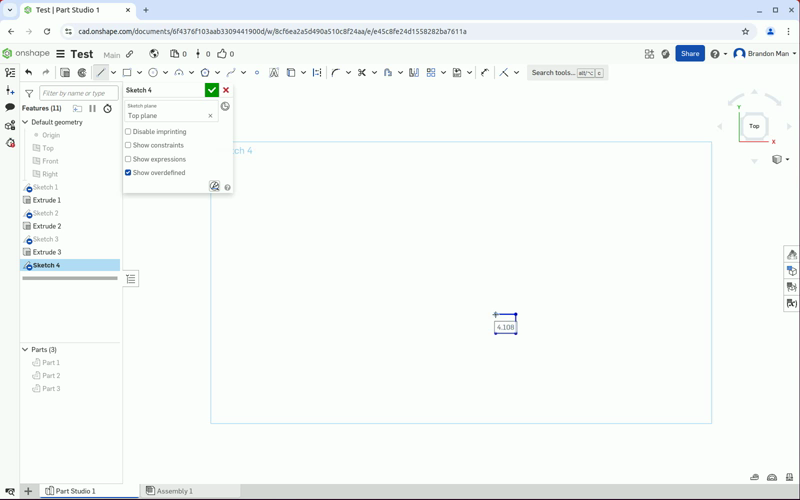
mouse_move(525, 314)
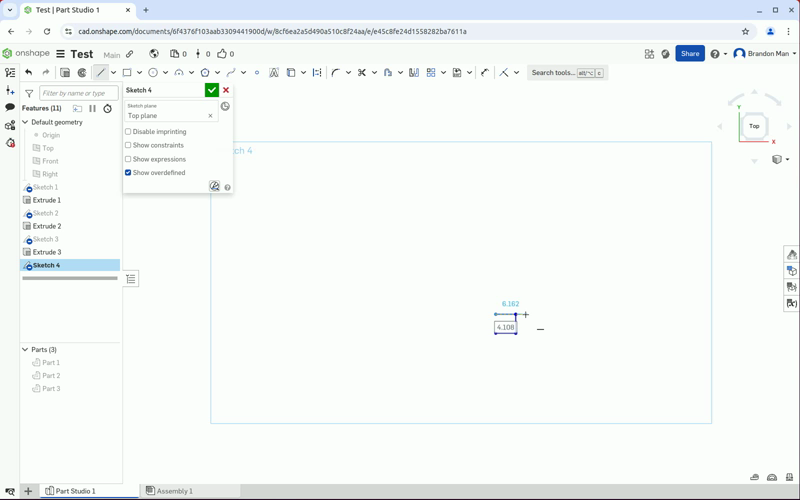
key_down(shift)
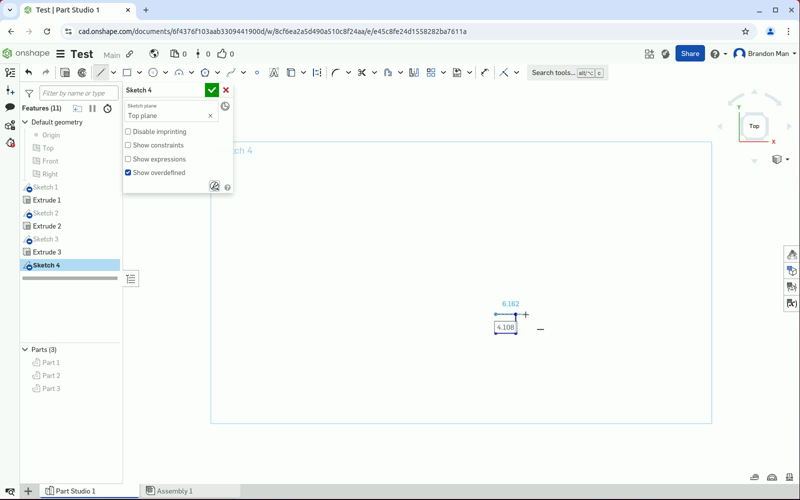
mouse_move(495, 333)
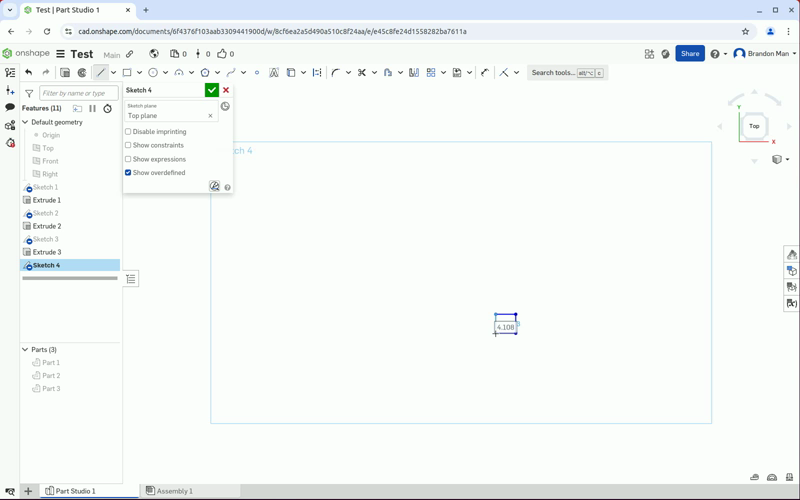
key_up(shift)
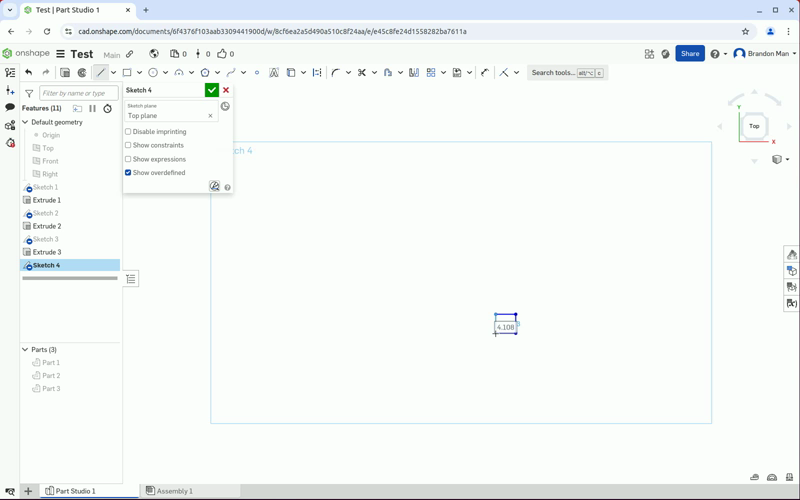
click(495, 333)
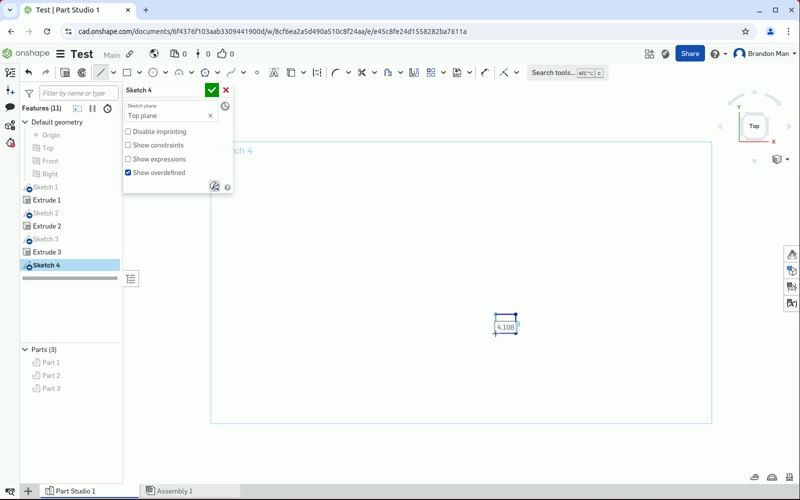
key(esc)
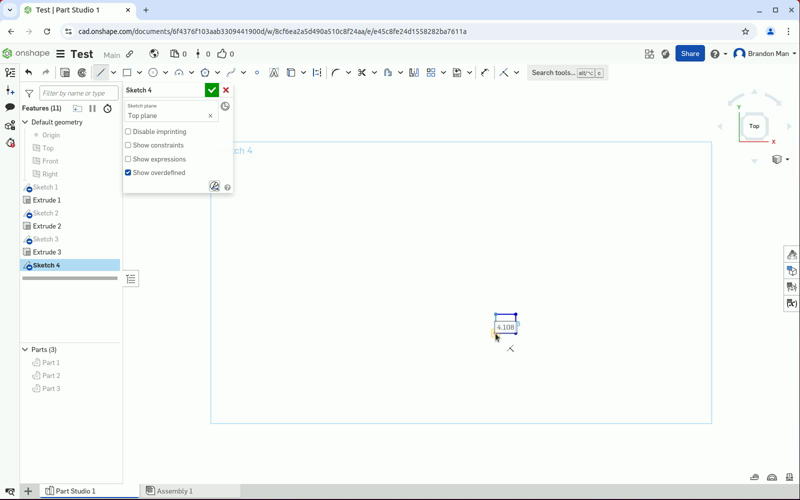
mouse_move(504, 329)
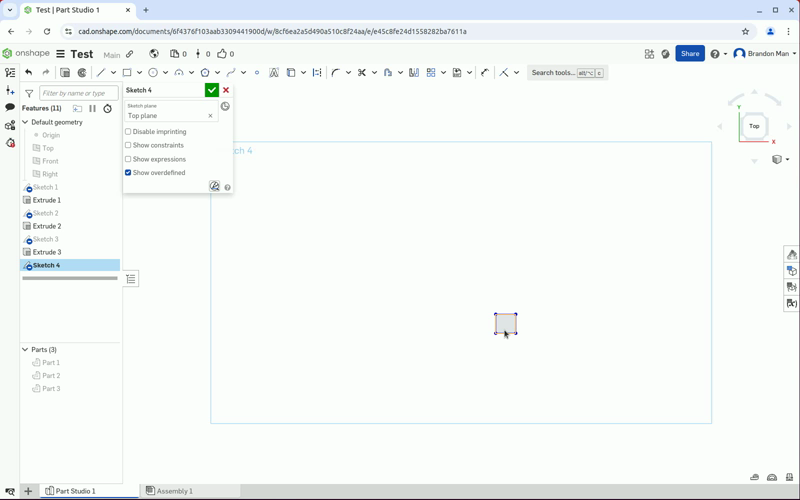
scroll(6)
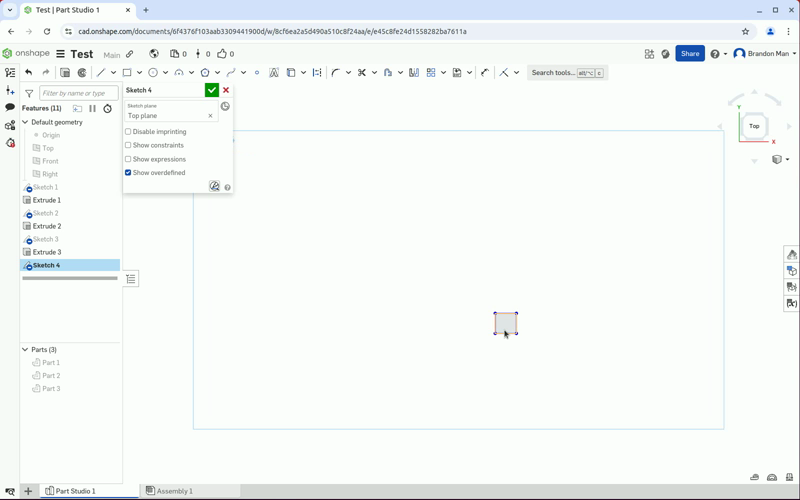
scroll(6)
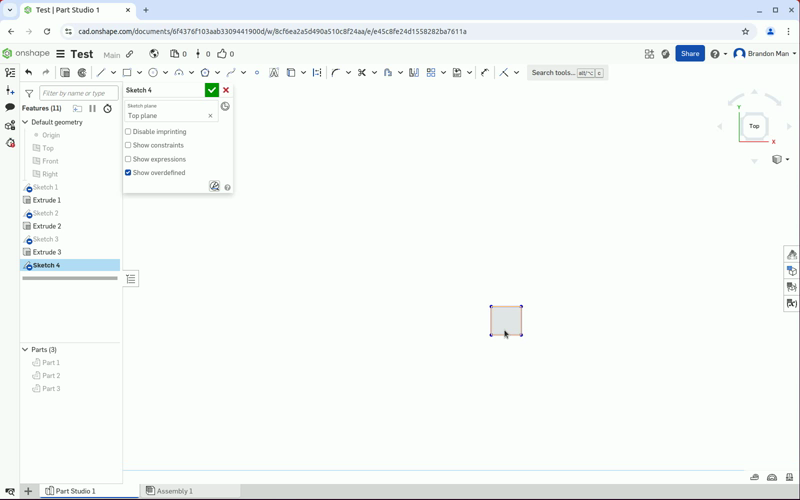
scroll(6)
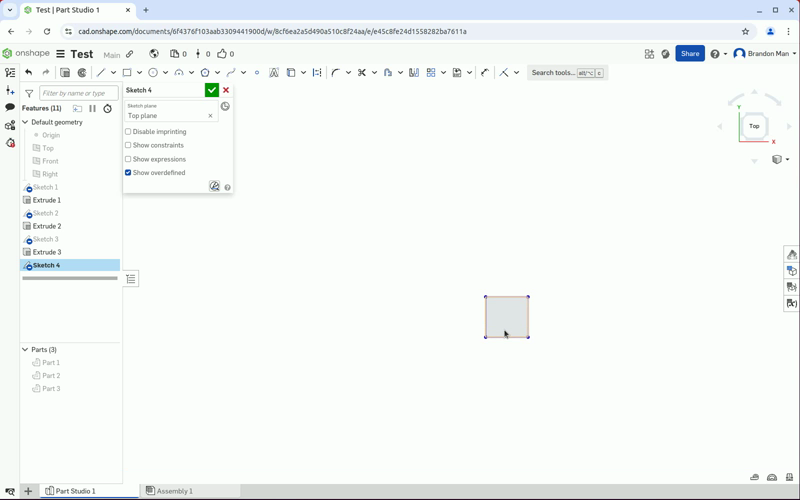
scroll(6)
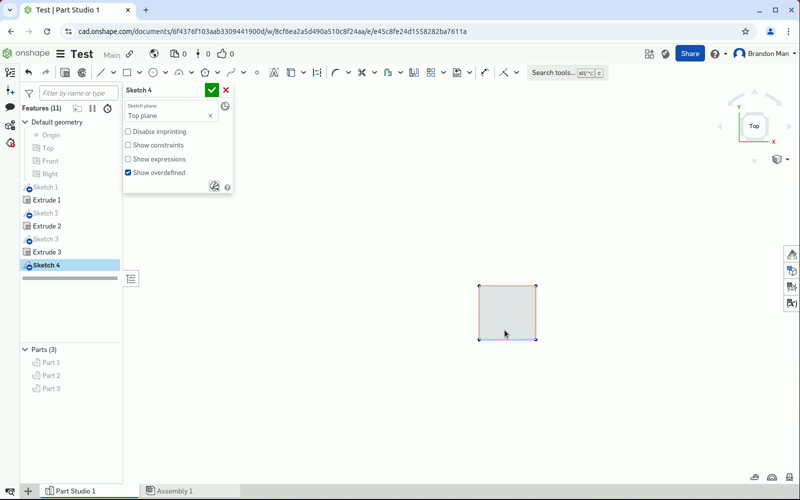
scroll(6)
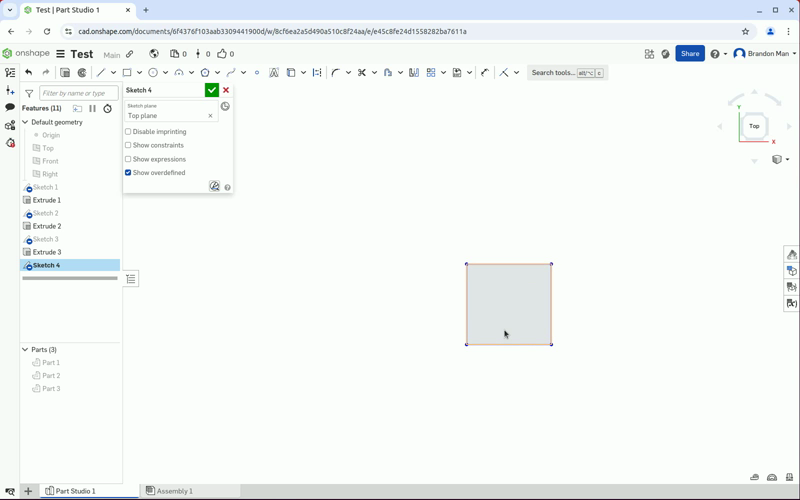
scroll(6)
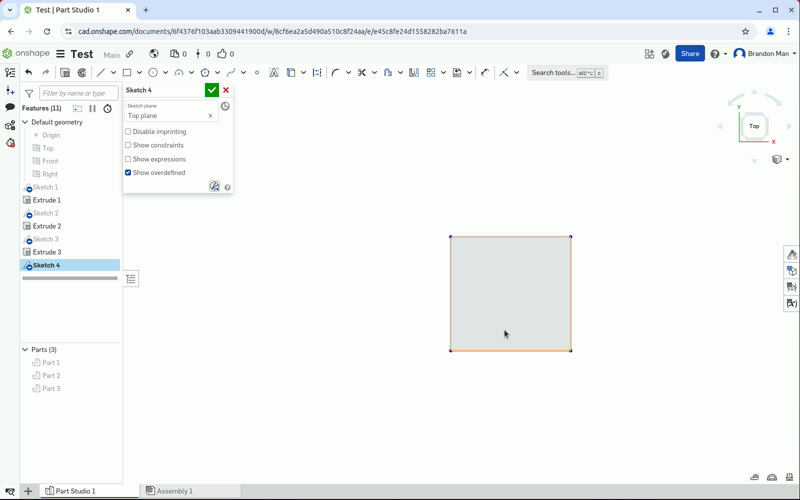
scroll(6)
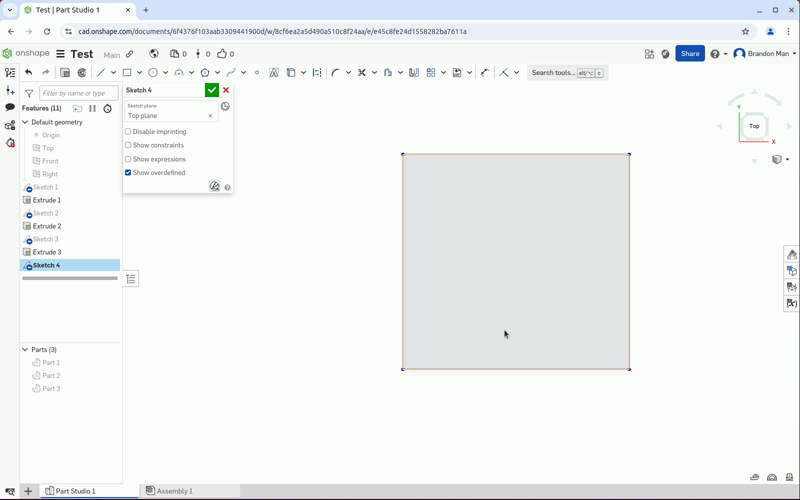
click(504, 329)
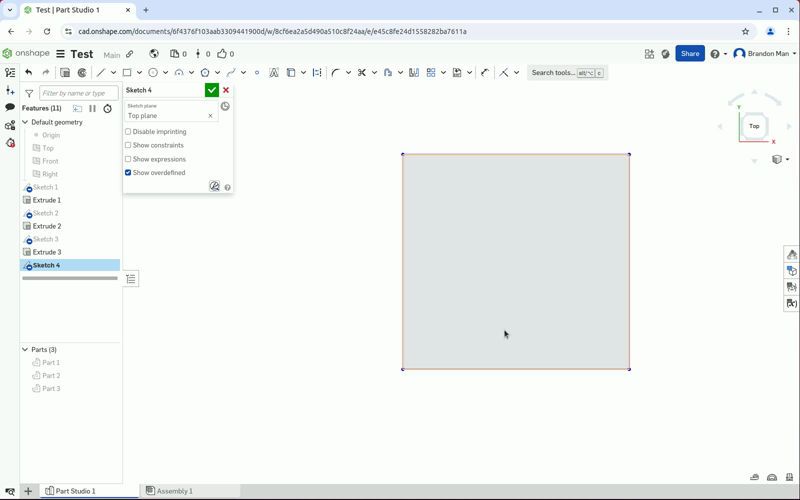
scroll(-6)
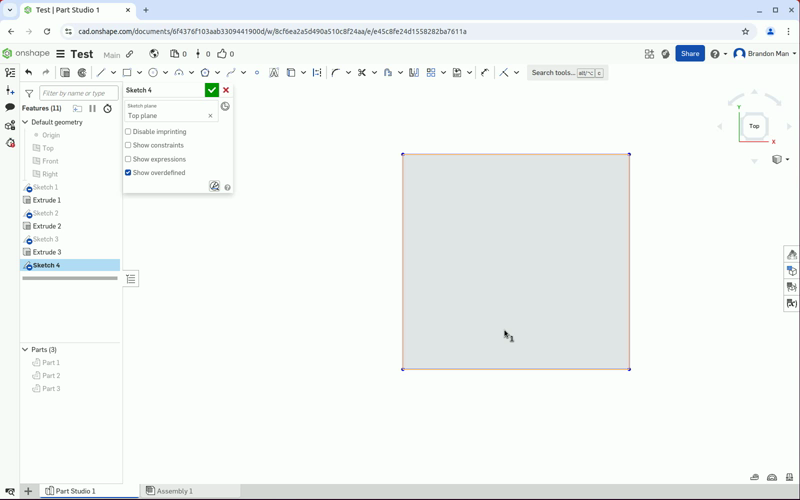
scroll(-6)
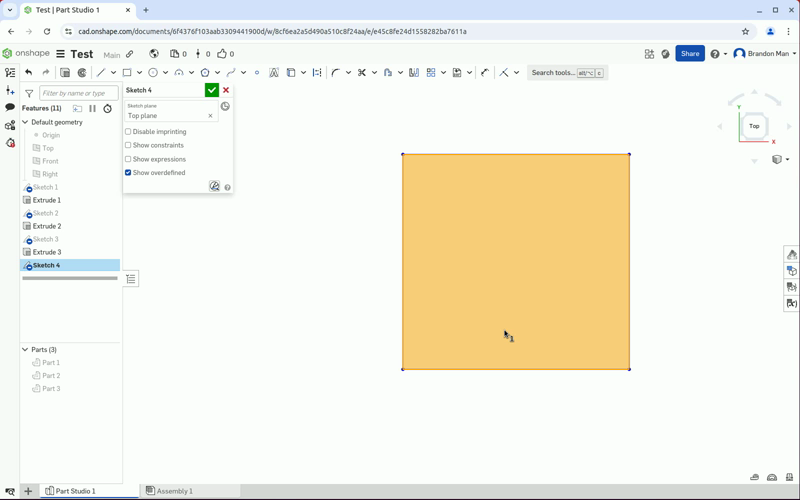
scroll(-6)
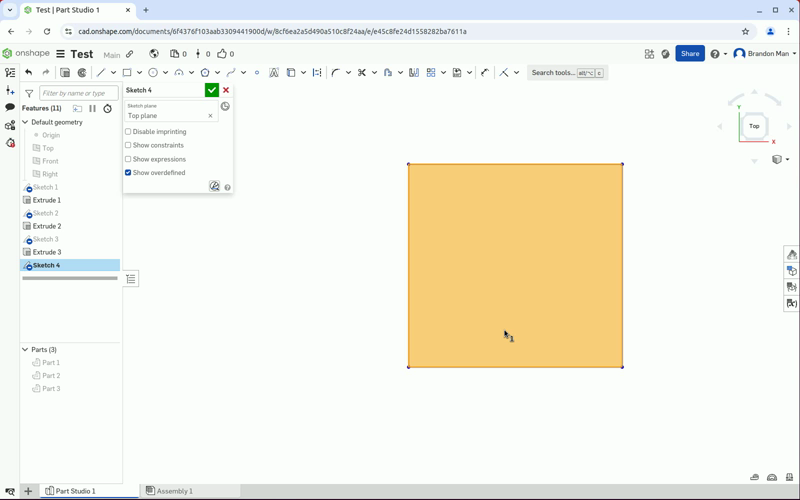
scroll(-6)
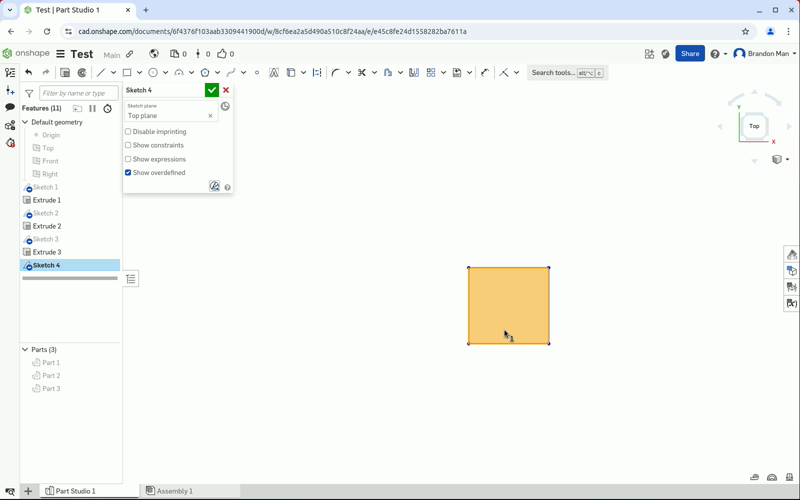
scroll(-6)
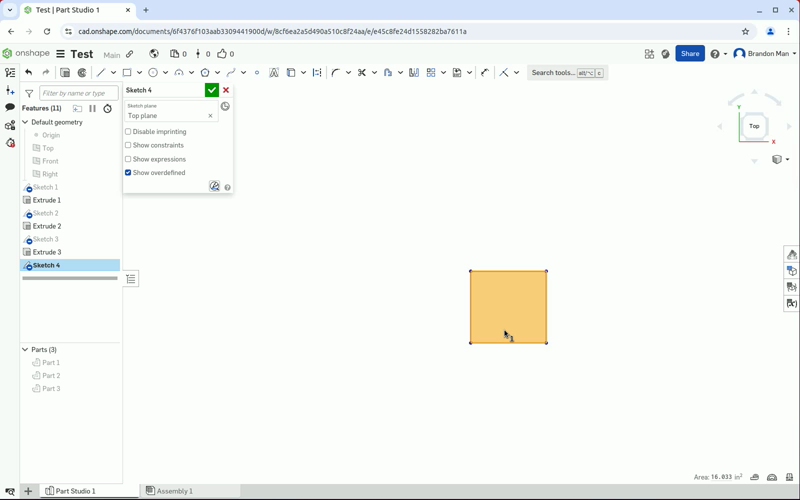
scroll(-6)
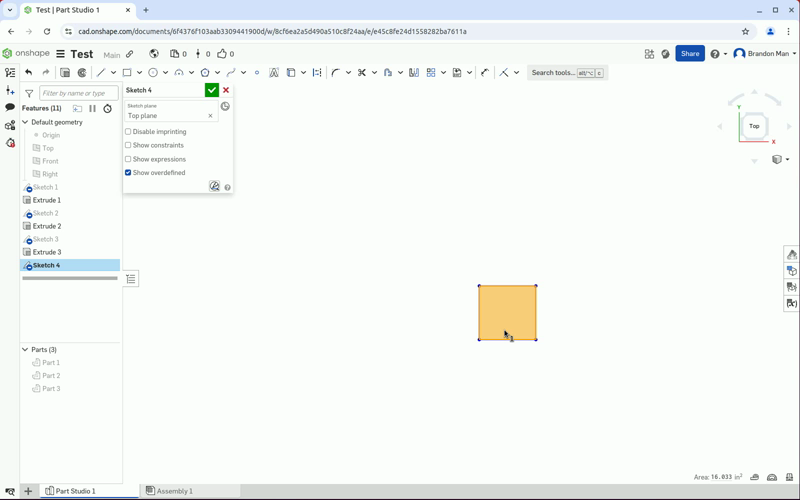
scroll(-6)
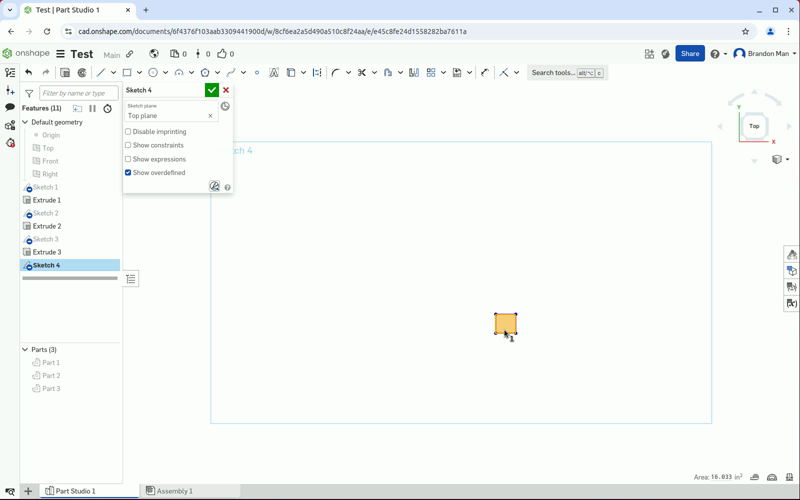
mouse_move(73, 352)
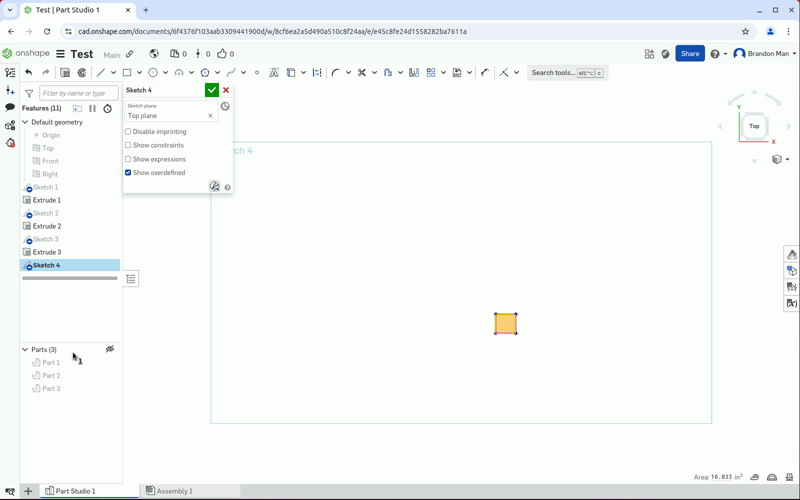
key(shift+y)
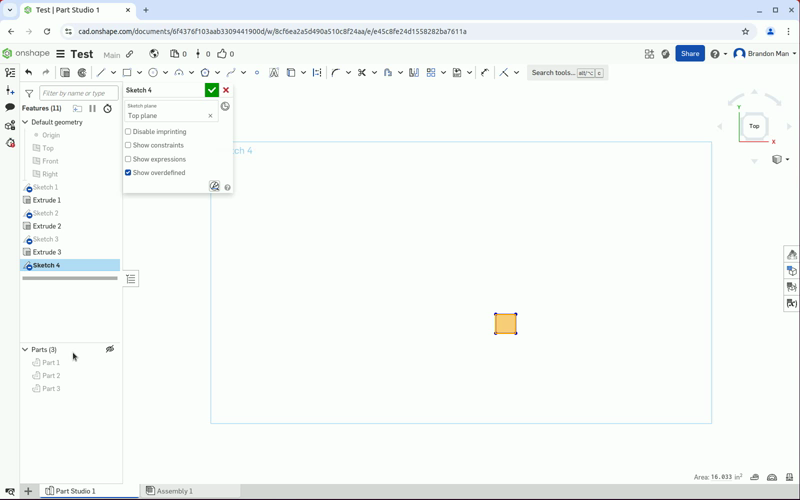
key(shift+e)
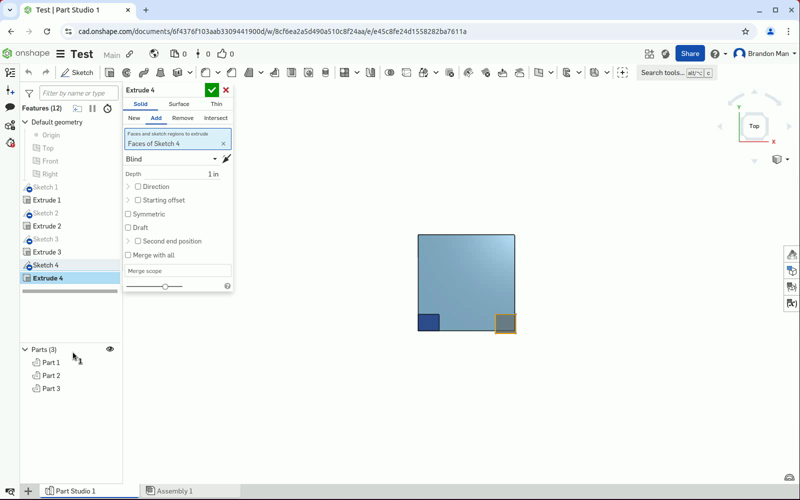
mouse_move(143, 106)
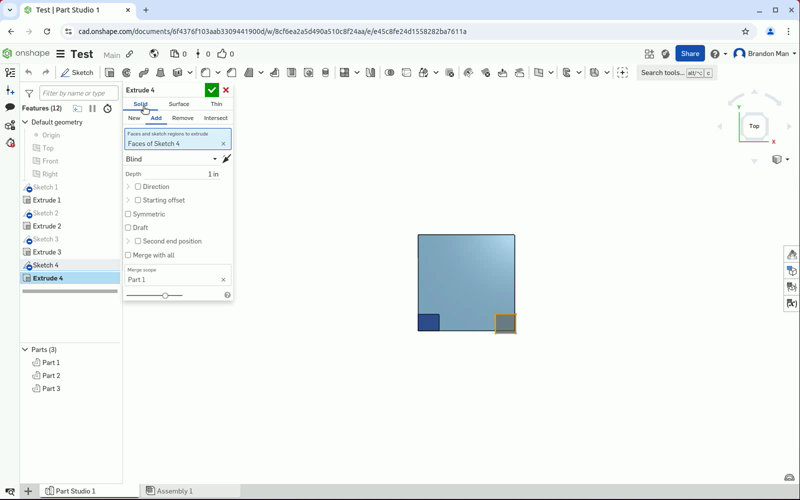
click(143, 106)
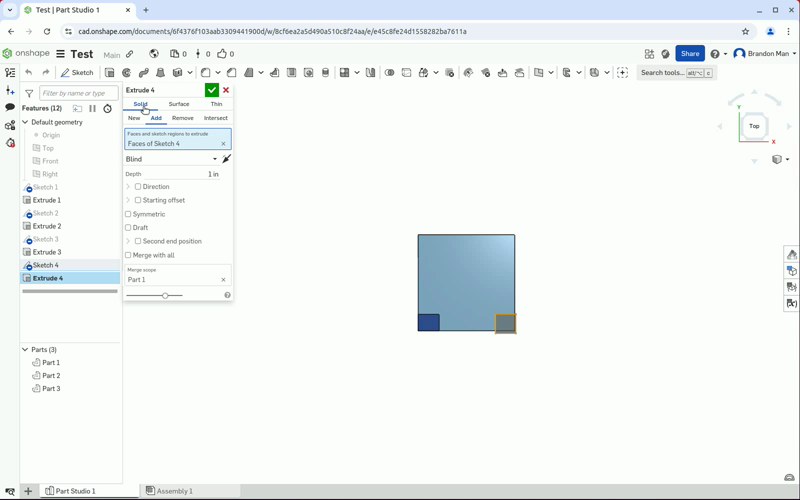
mouse_move(137, 120)
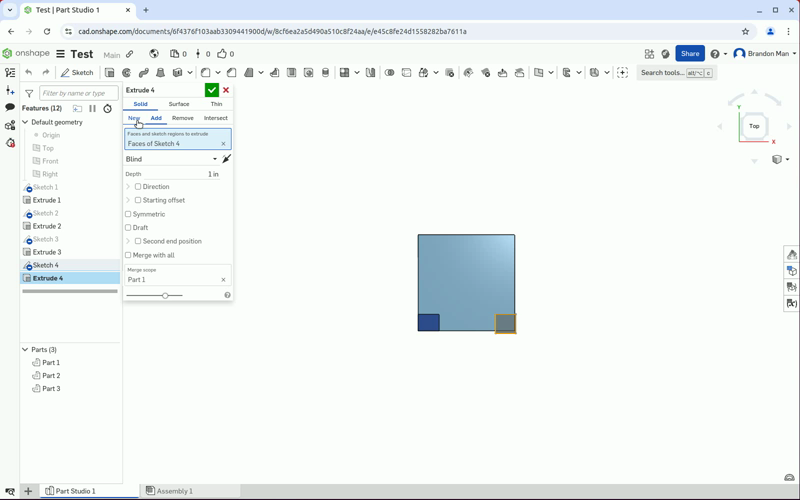
click(137, 120)
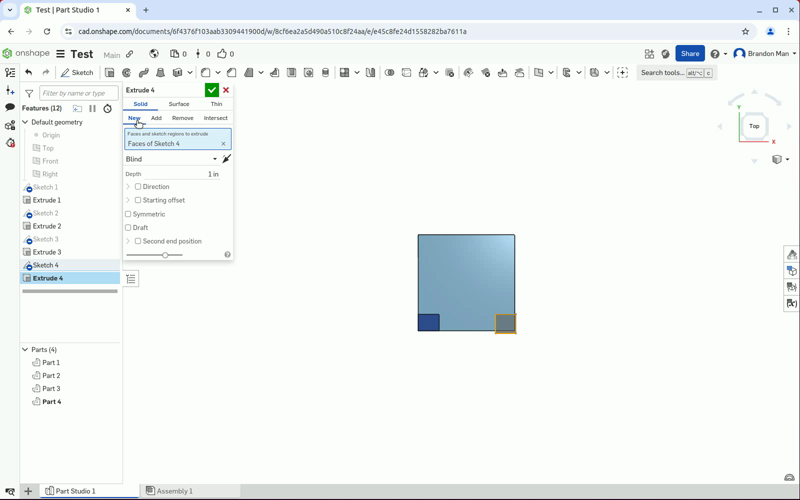
key(tab, 4)
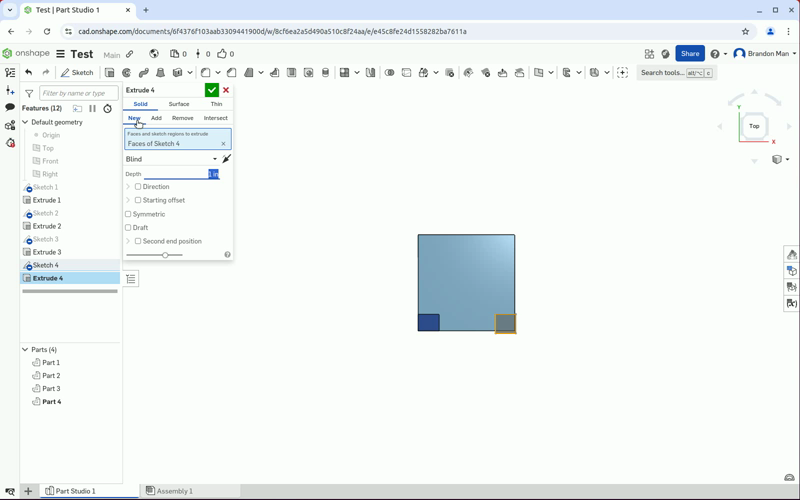
text(23.108)
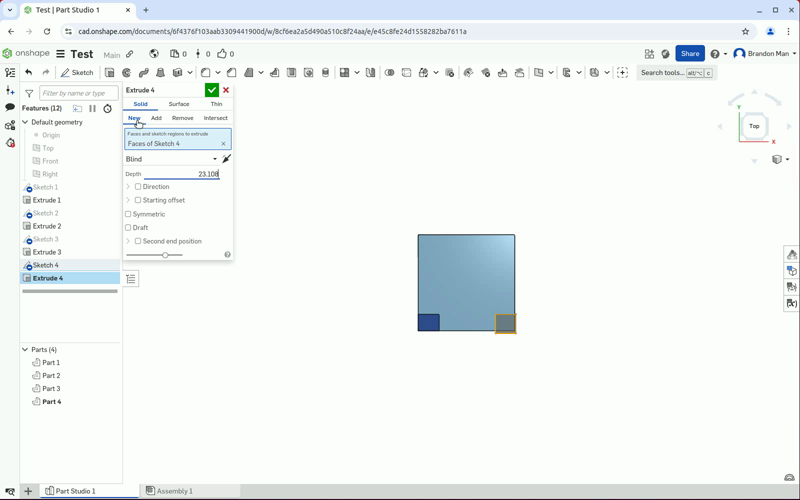
key(enter)
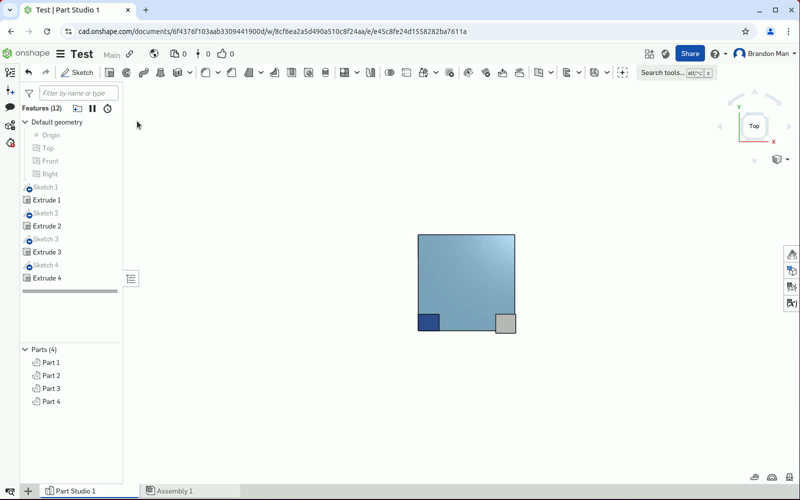
key(shift+h)
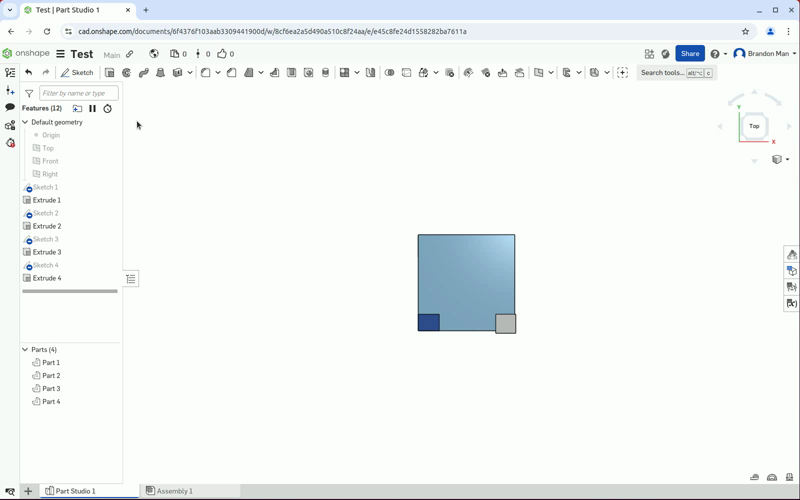
key(shift+h)
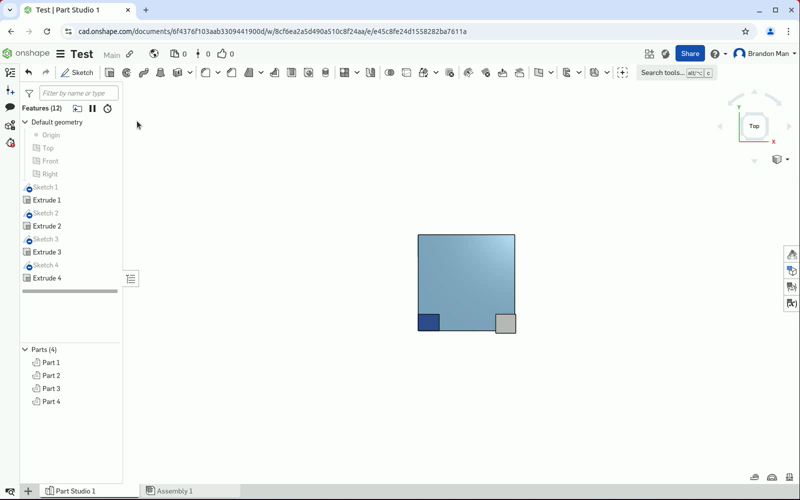
mouse_move(73, 189)
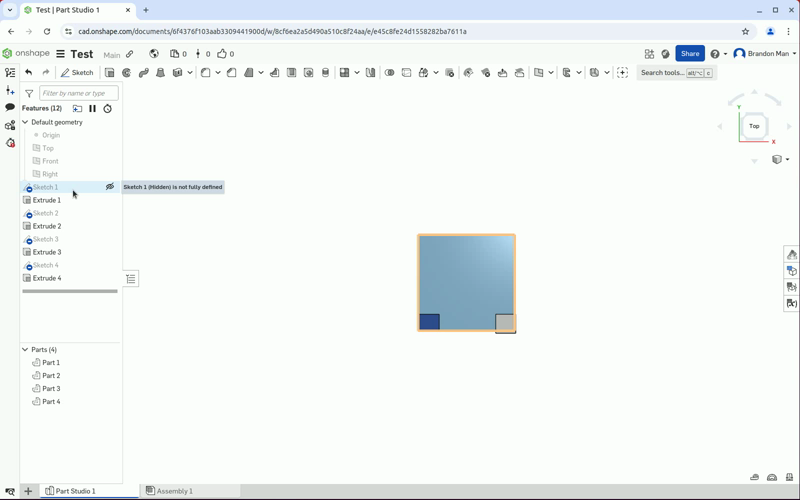
click(73, 189)
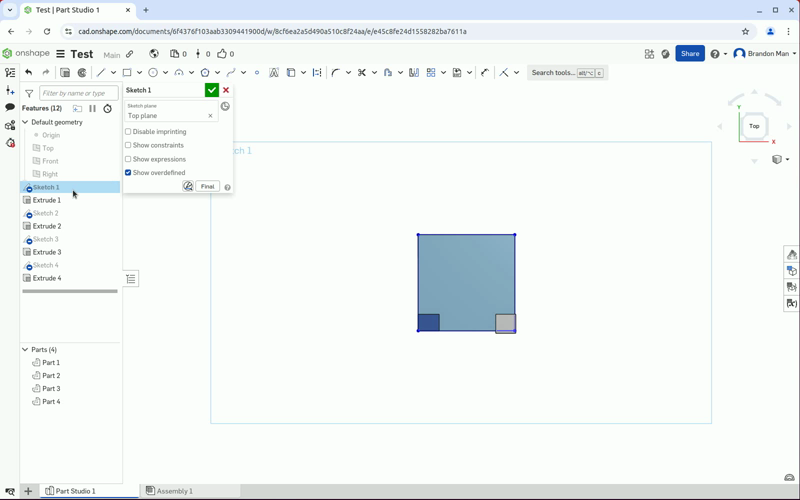
mouse_move(229, 92)
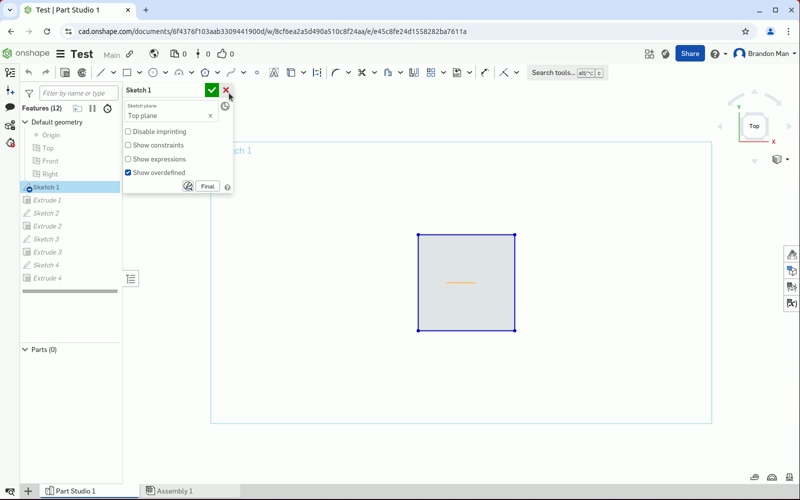
click(229, 92)
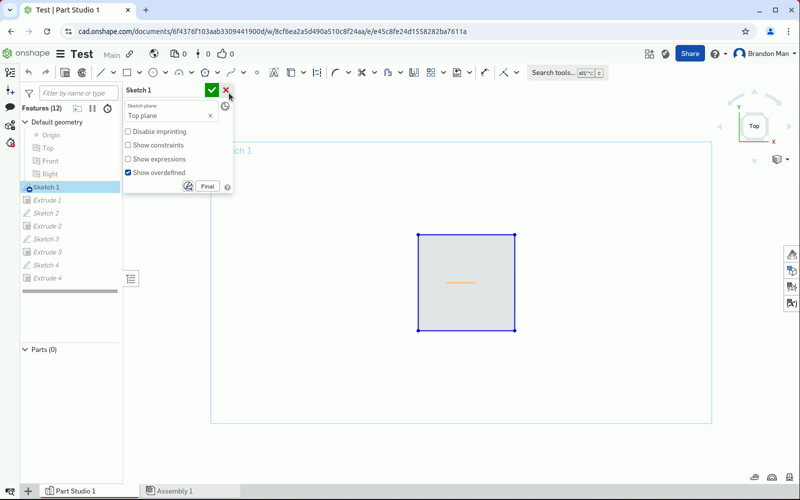
key(shift+s)
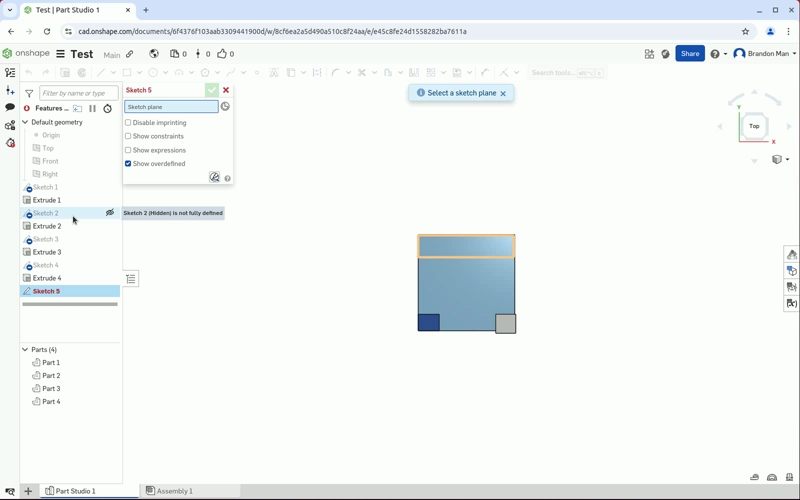
scroll(3)
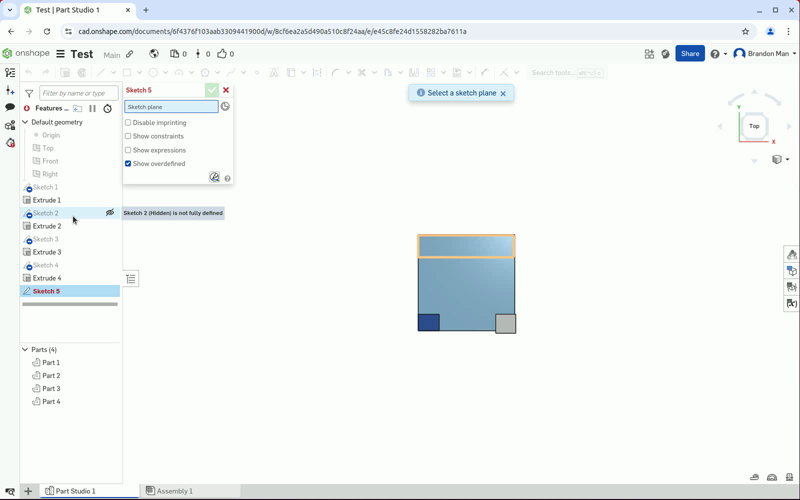
mouse_move(73, 150)
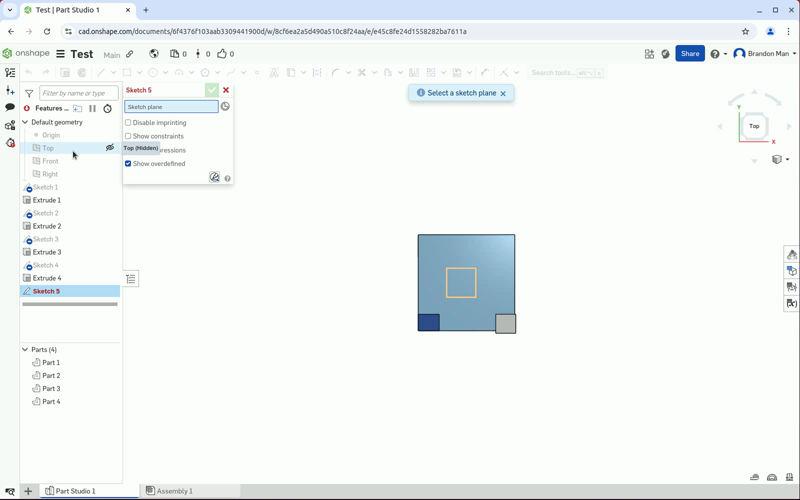
click(73, 150)
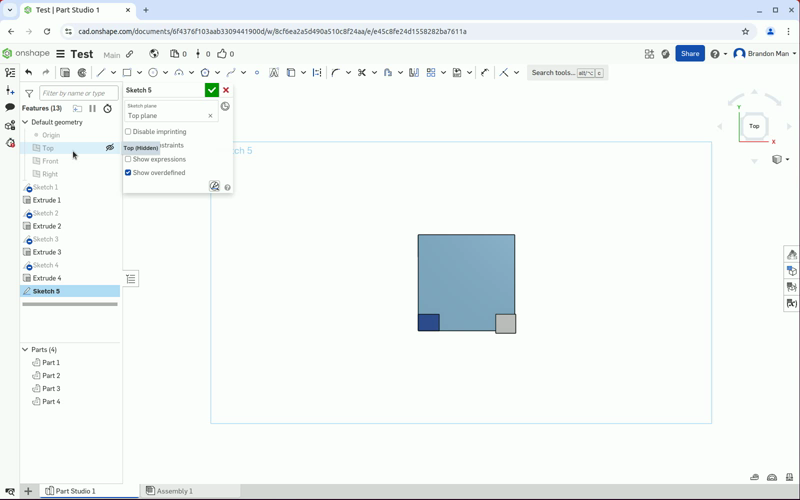
mouse_move(73, 352)
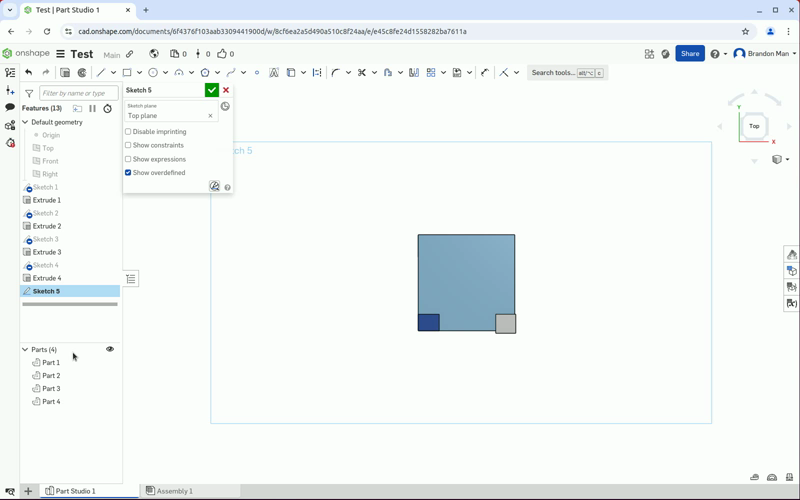
key(y)
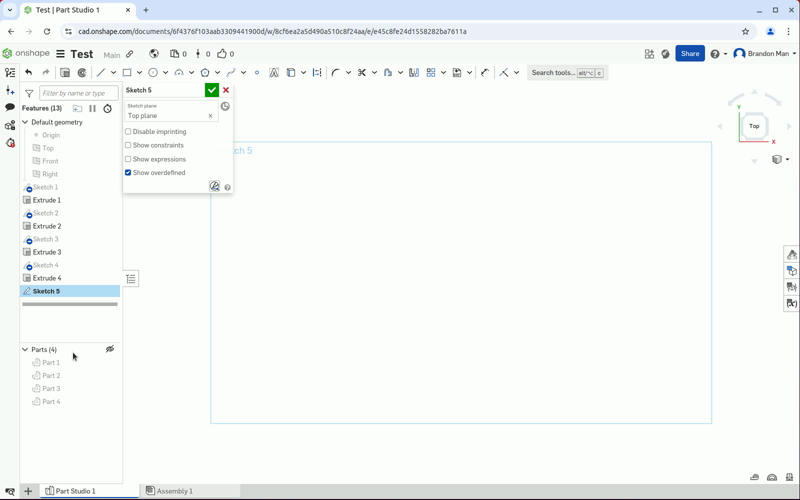
key(l)
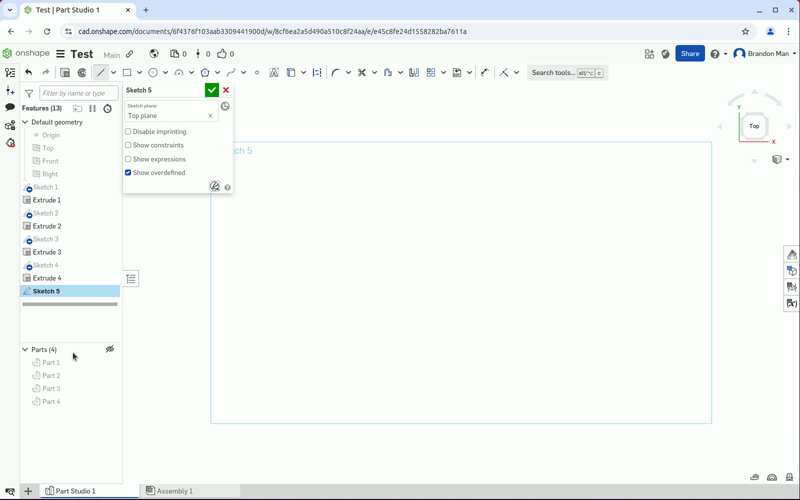
key_down(shift)
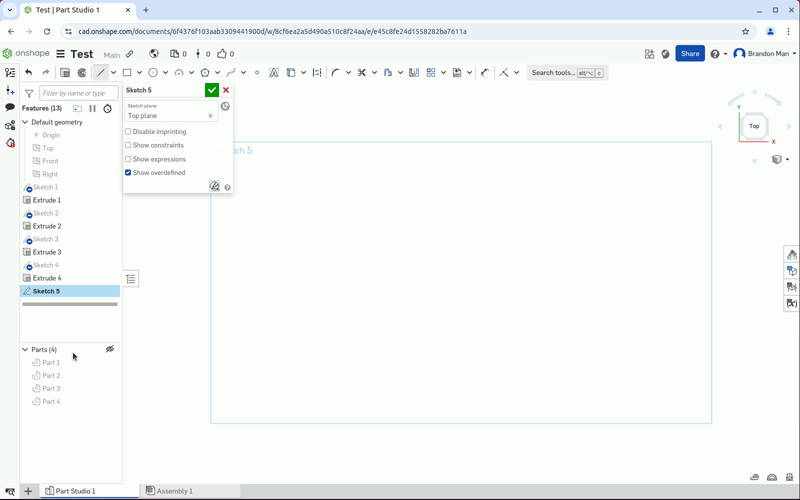
mouse_move(419, 252)
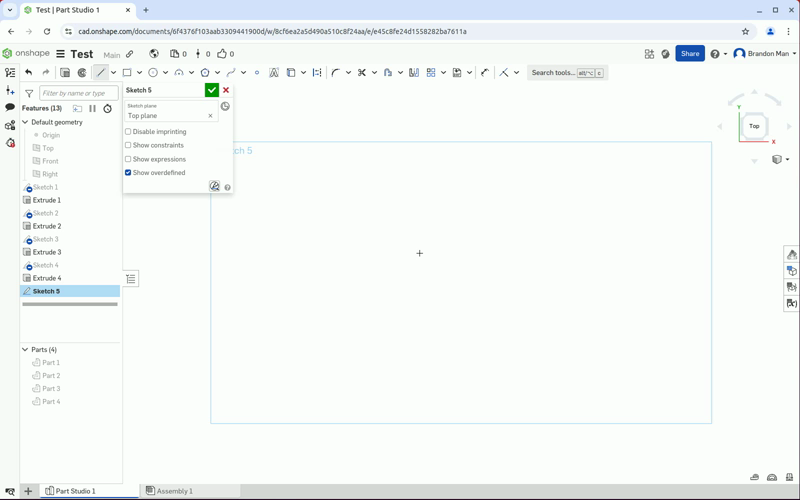
click(419, 252)
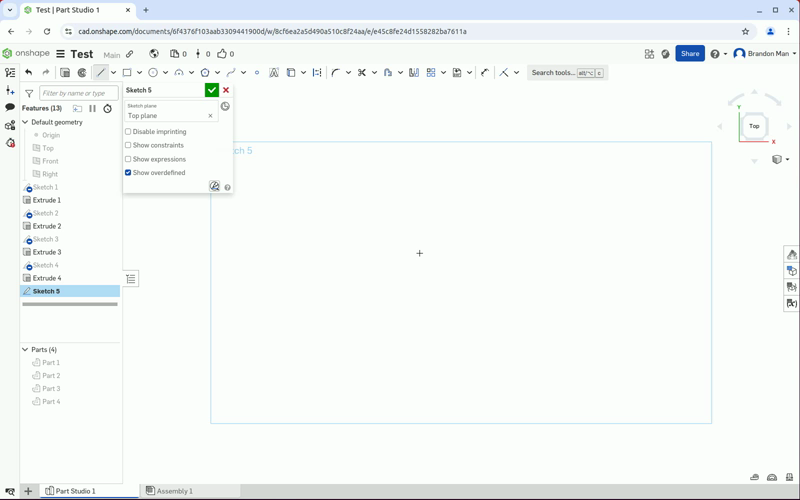
key_up(shift)
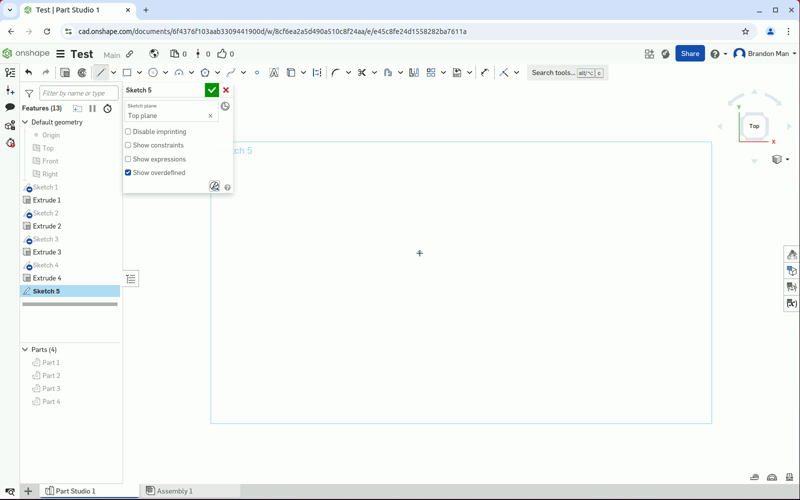
key_down(shift)
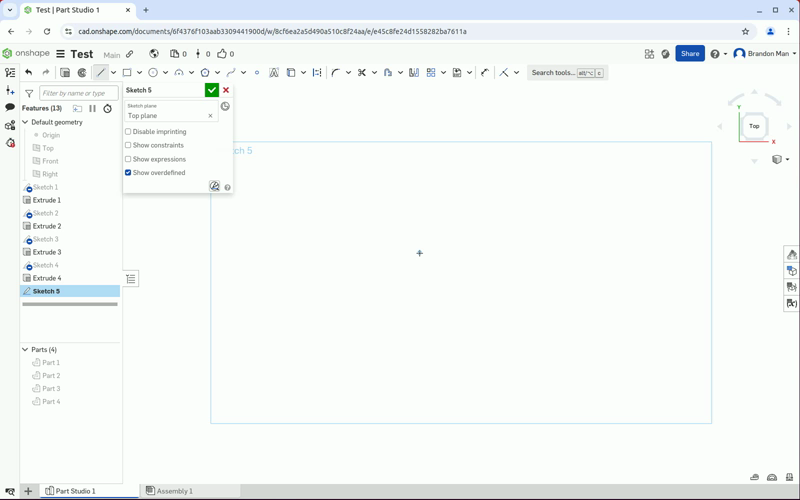
mouse_move(449, 252)
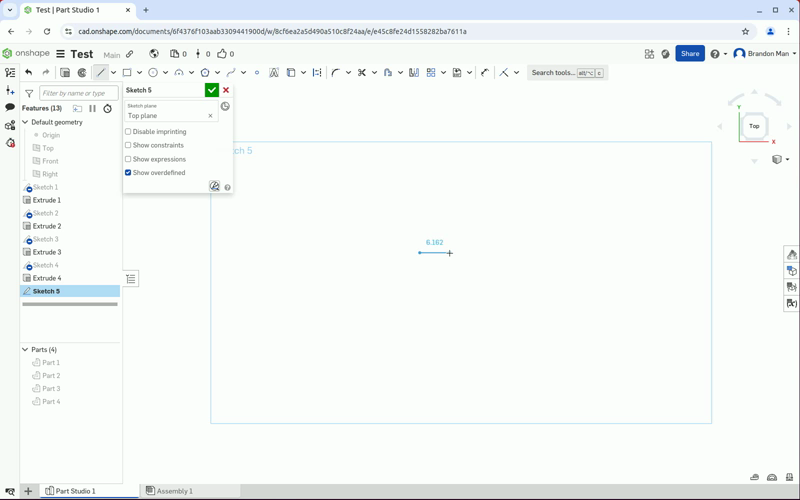
mouse_move(441, 252)
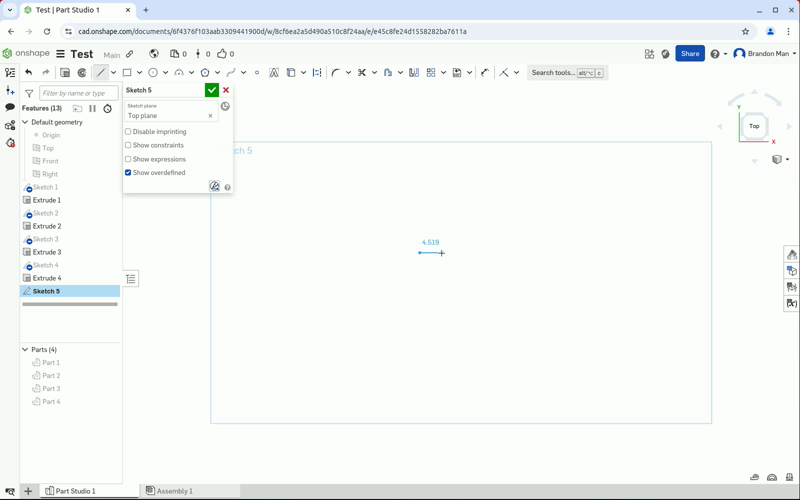
click(441, 252)
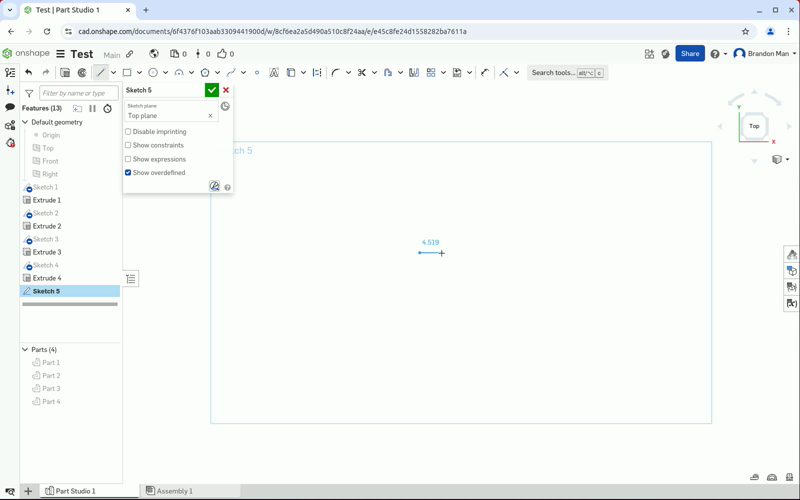
key_up(shift)
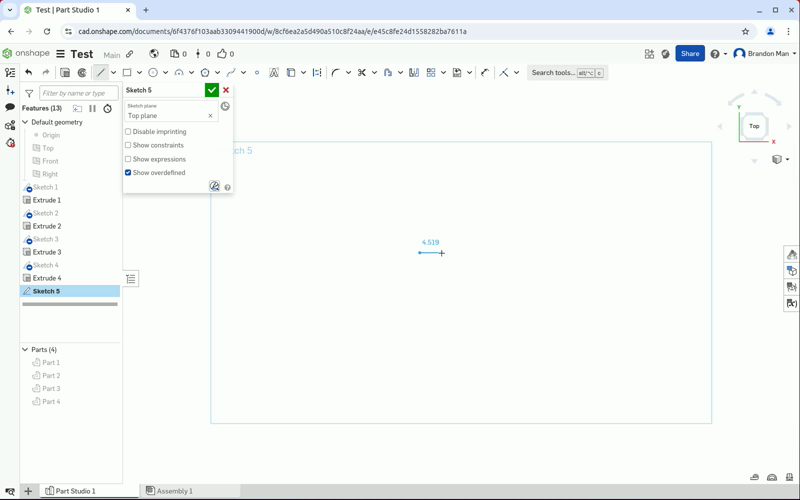
key_down(shift)
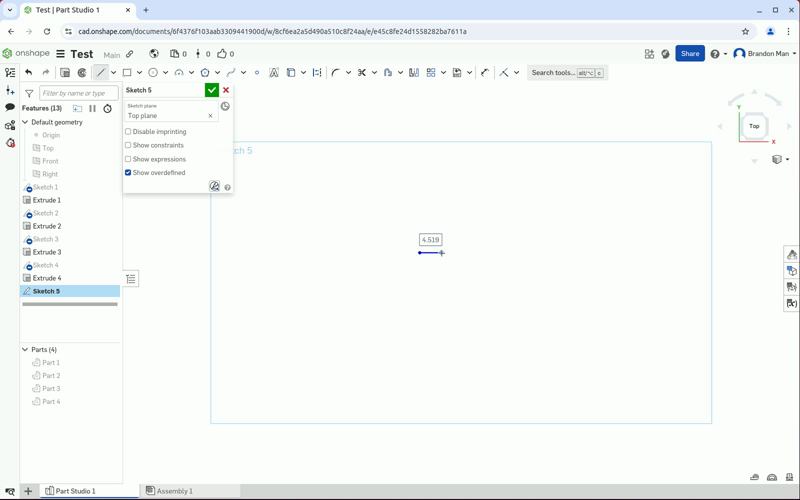
mouse_move(471, 252)
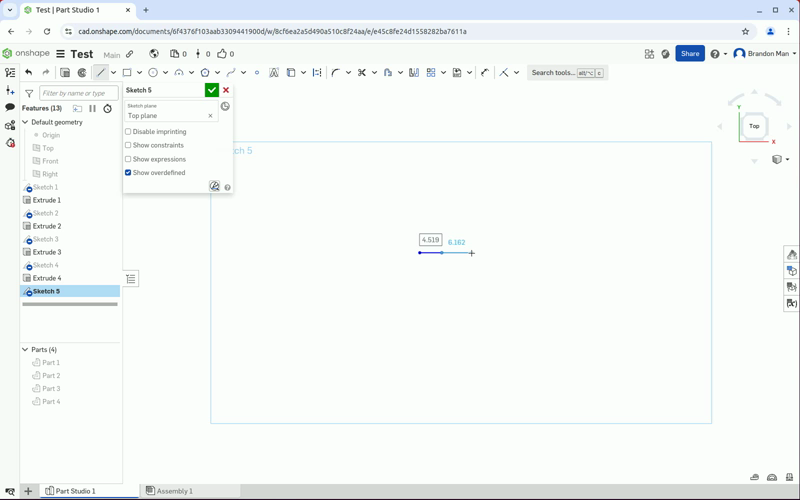
mouse_move(441, 235)
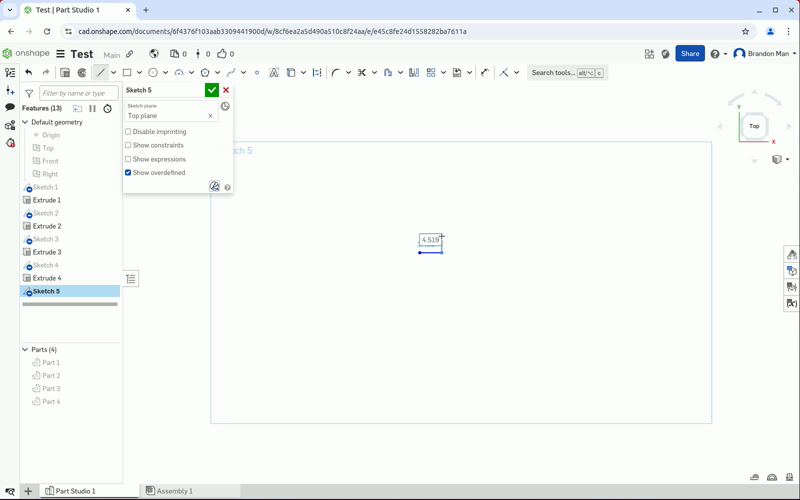
click(441, 235)
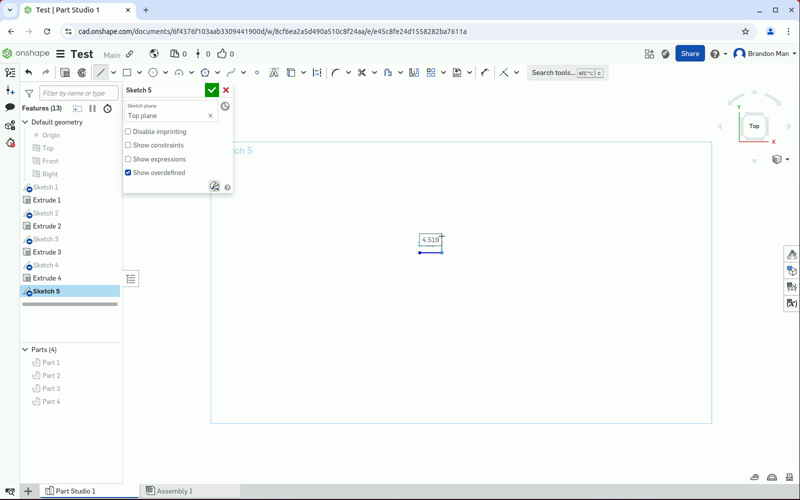
key_up(shift)
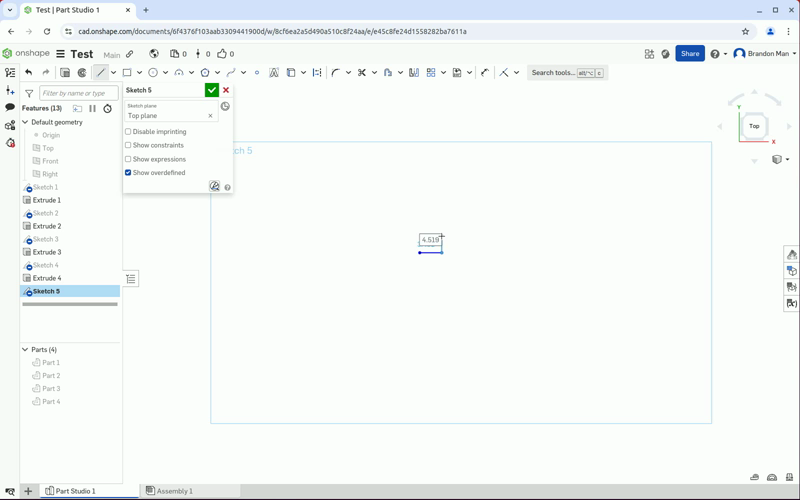
key_down(shift)
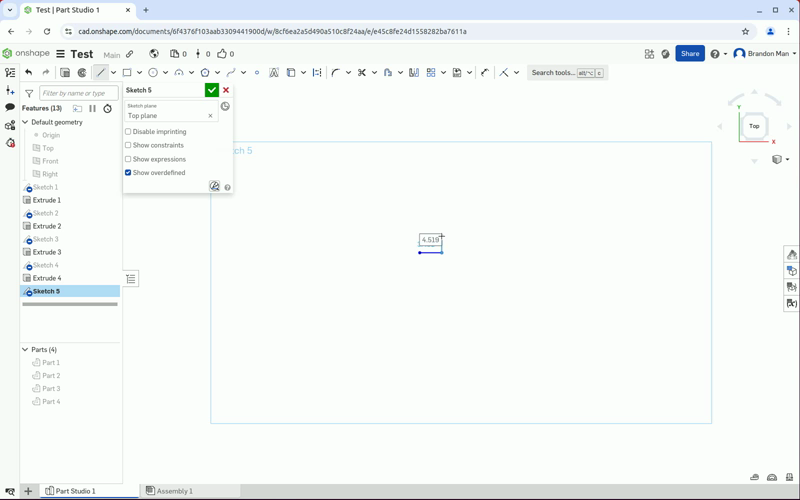
mouse_move(471, 235)
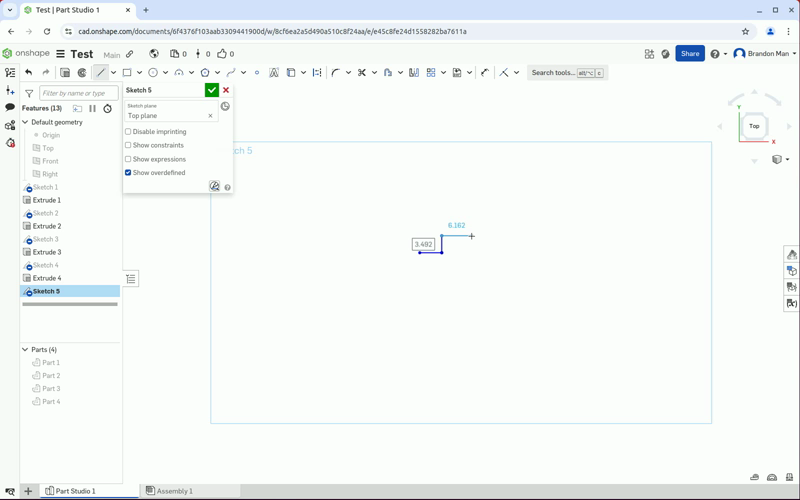
mouse_move(419, 235)
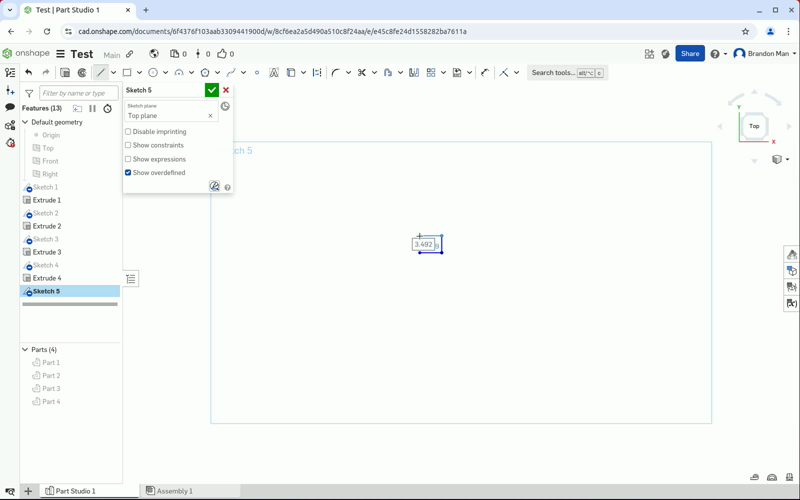
click(419, 235)
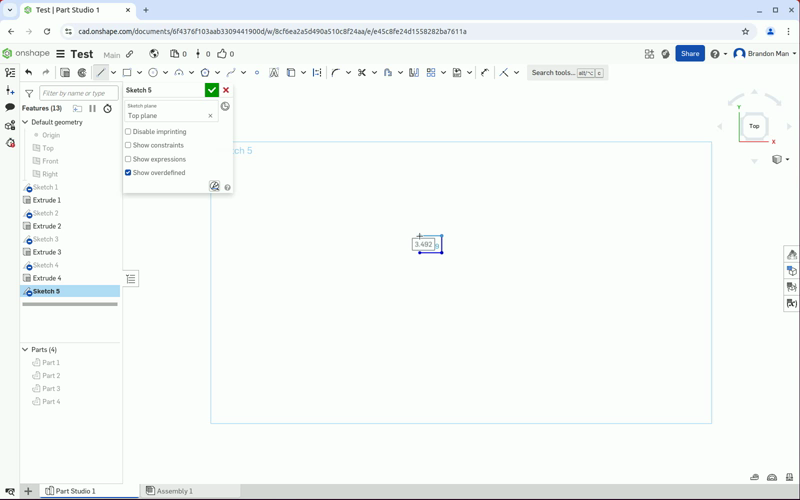
key_up(shift)
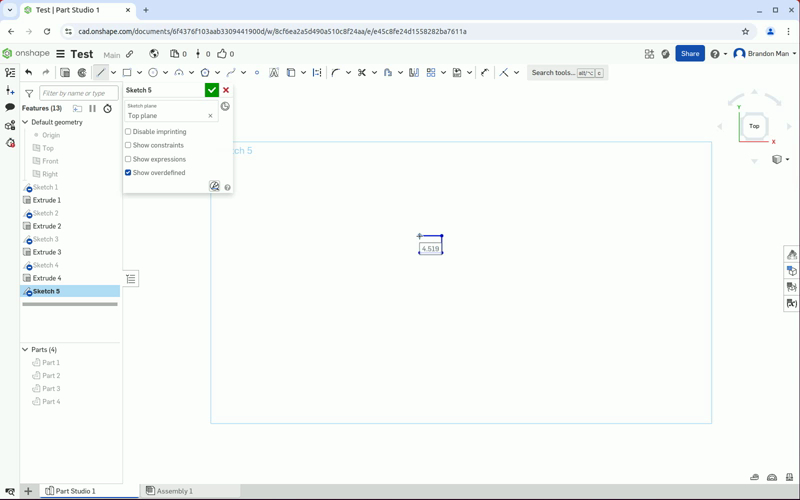
mouse_move(449, 235)
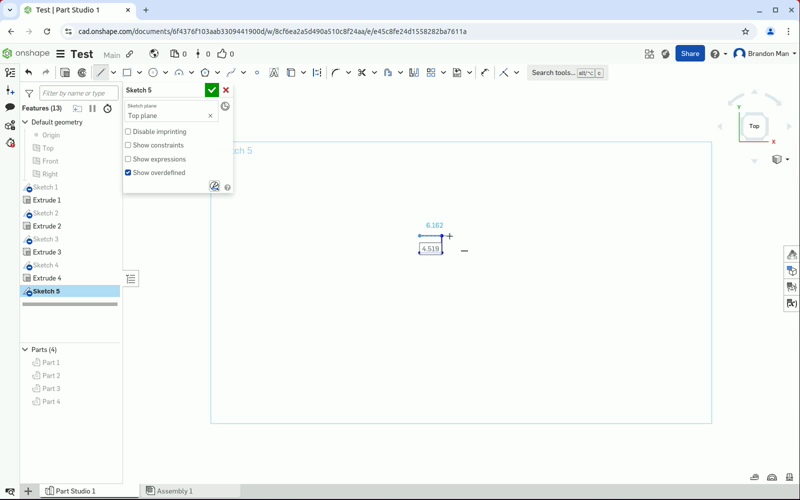
key_down(shift)
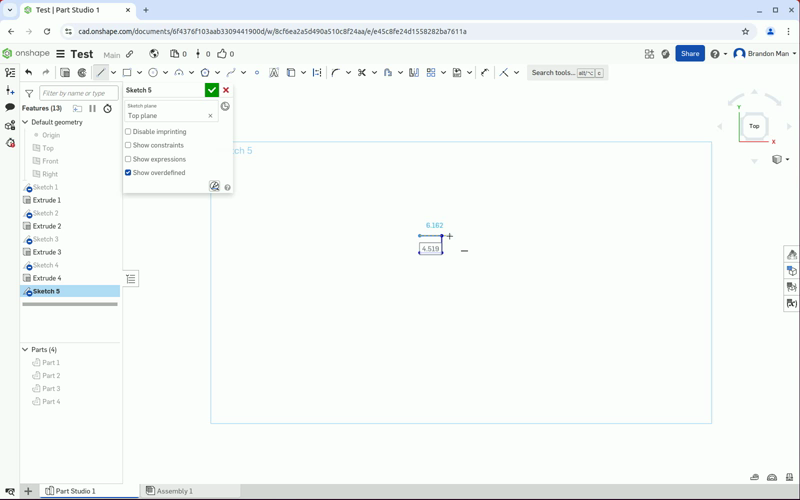
mouse_move(419, 252)
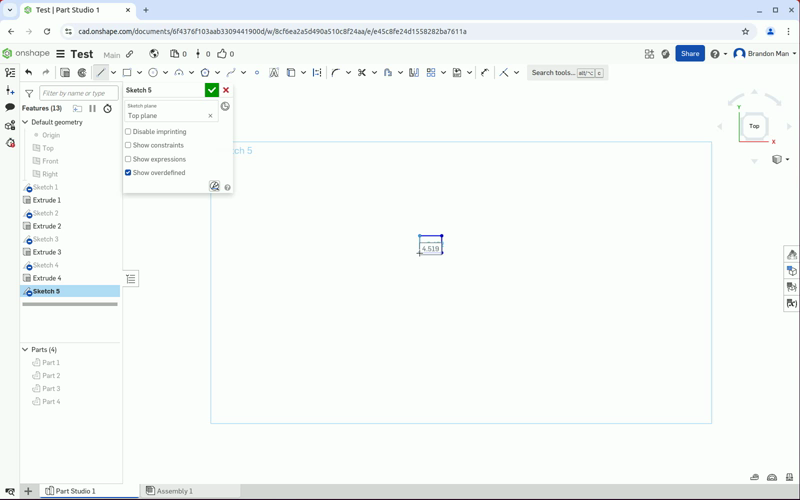
key_up(shift)
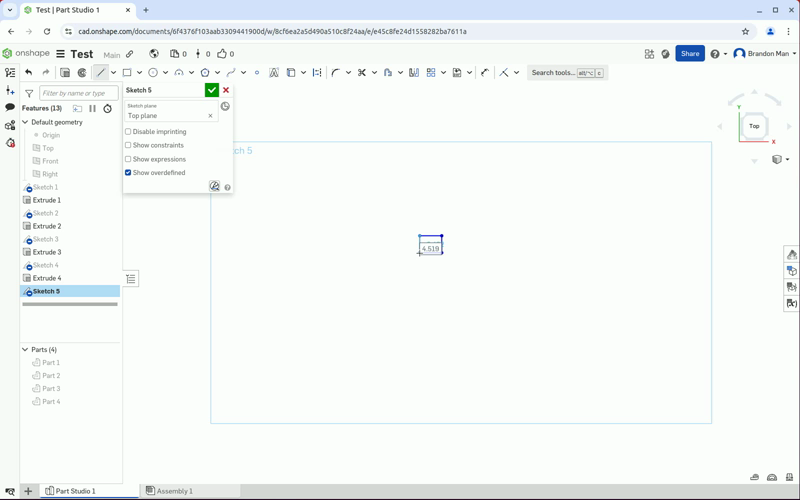
click(419, 252)
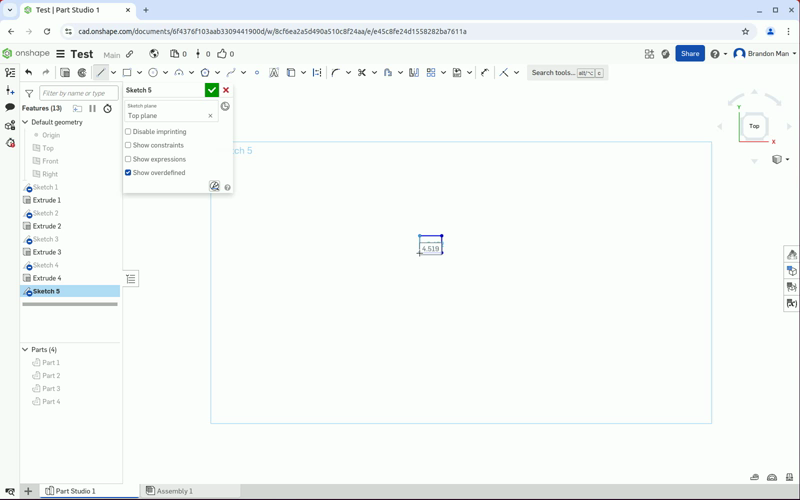
key(esc)
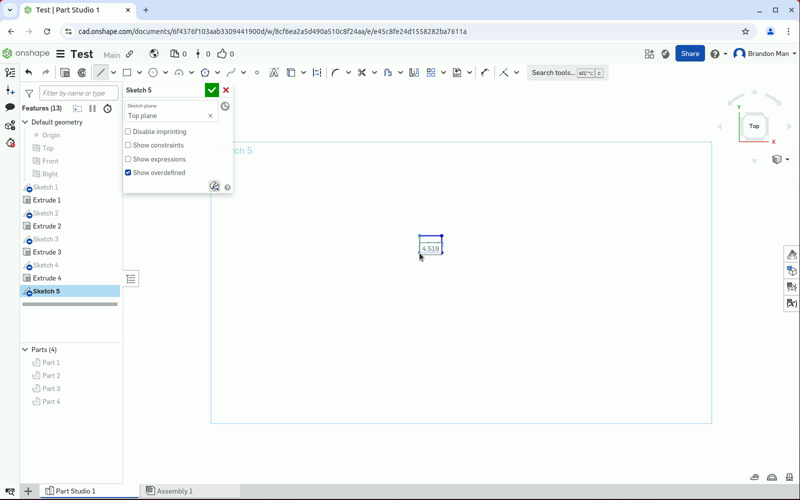
mouse_move(430, 238)
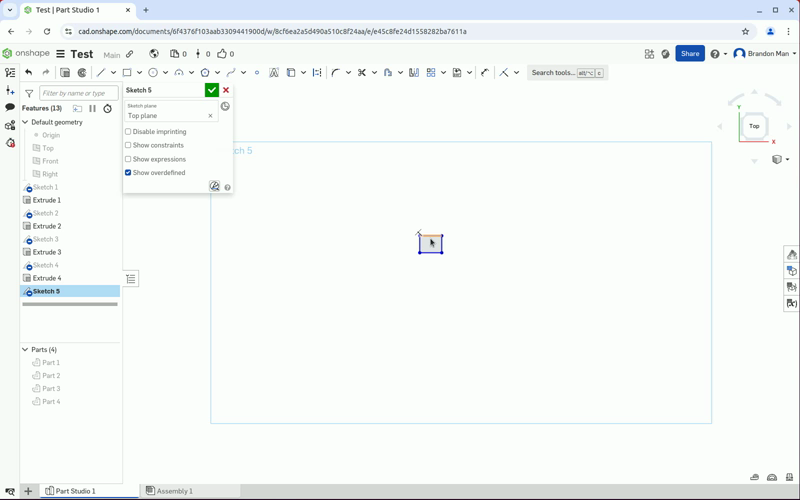
scroll(6)
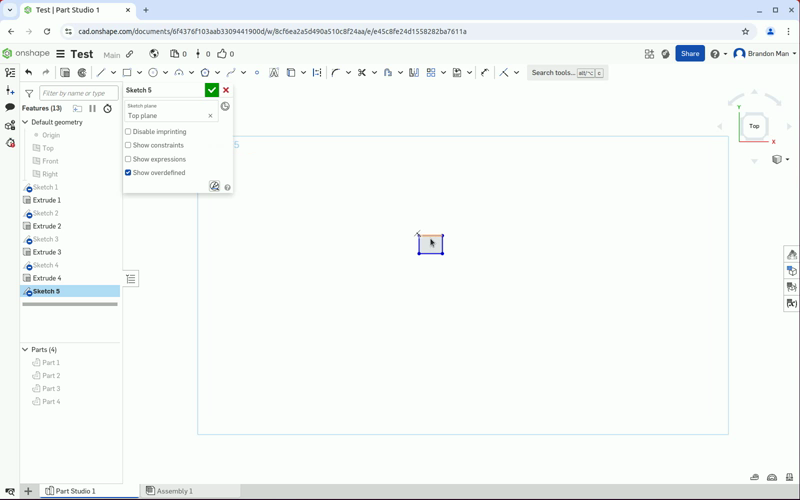
scroll(6)
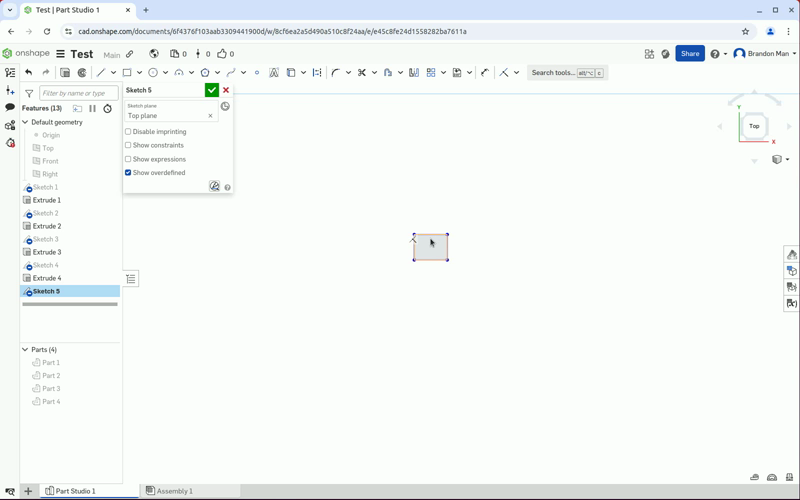
scroll(6)
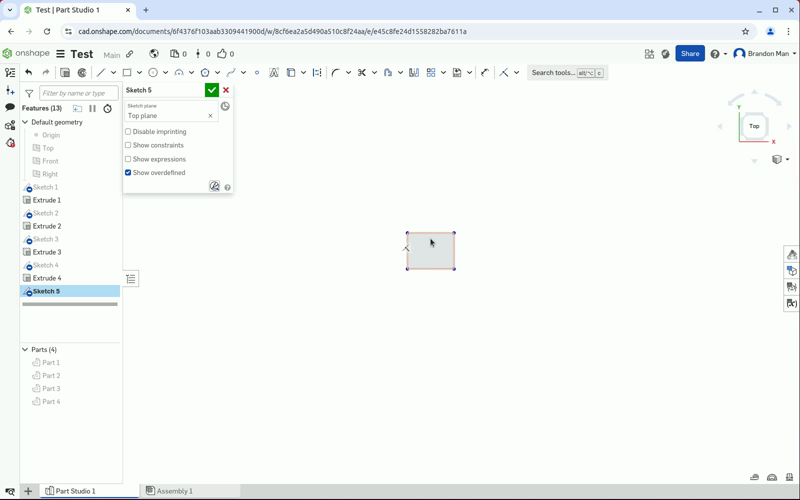
scroll(6)
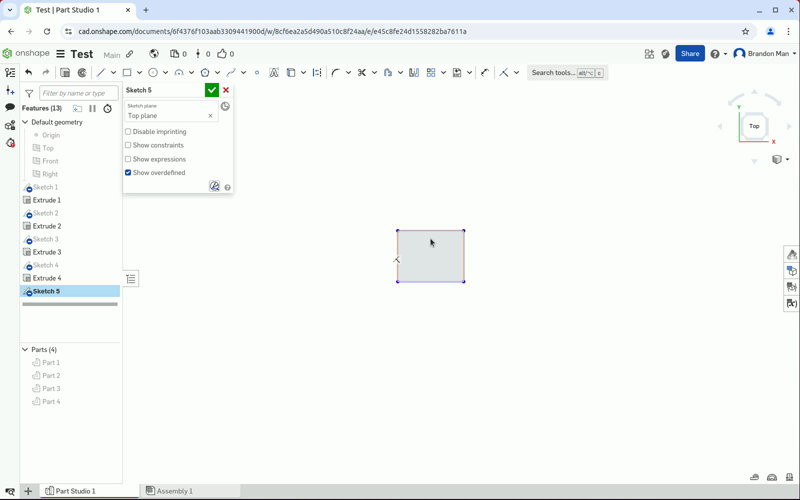
scroll(6)
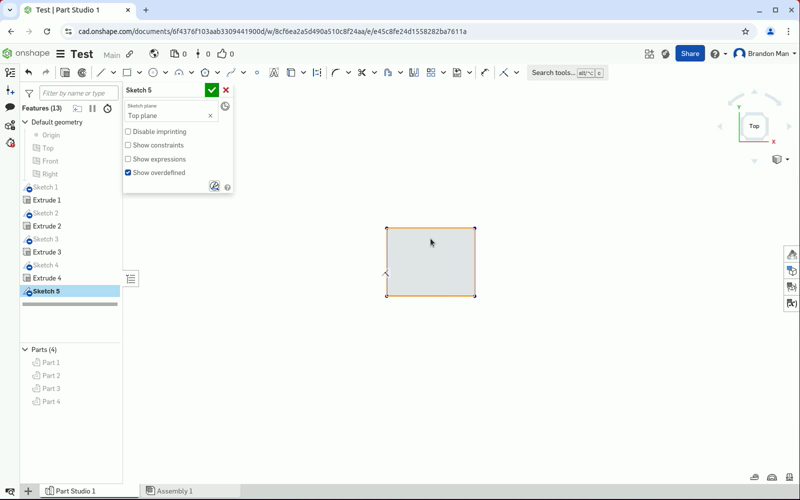
scroll(6)
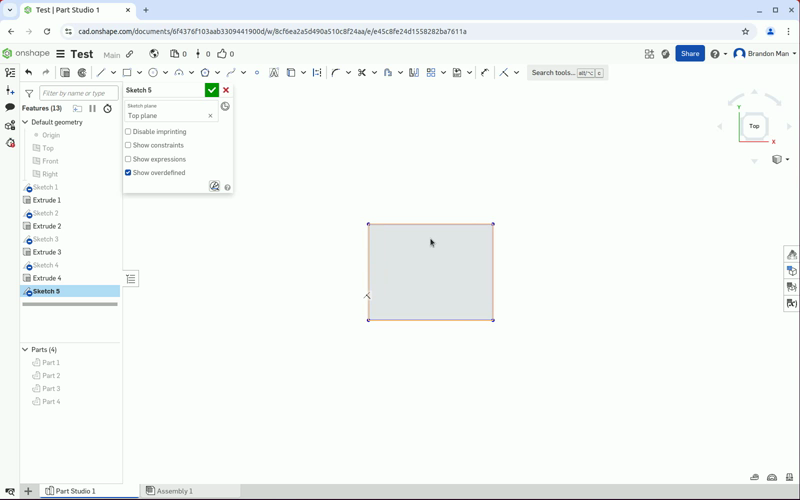
scroll(6)
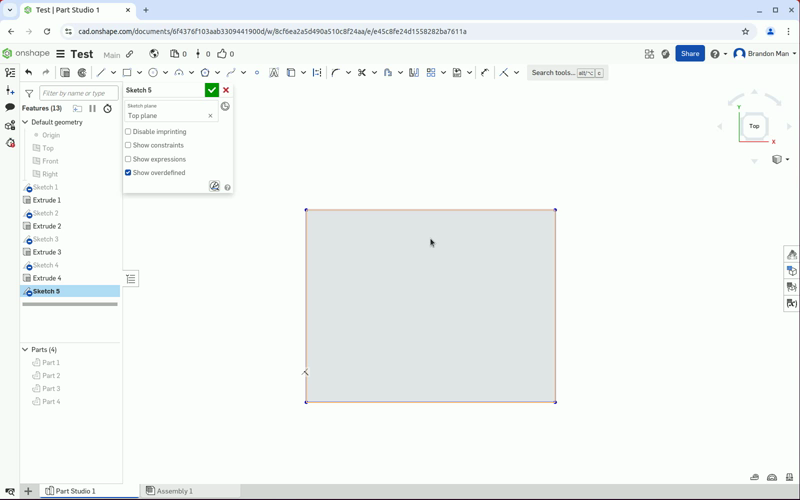
click(430, 238)
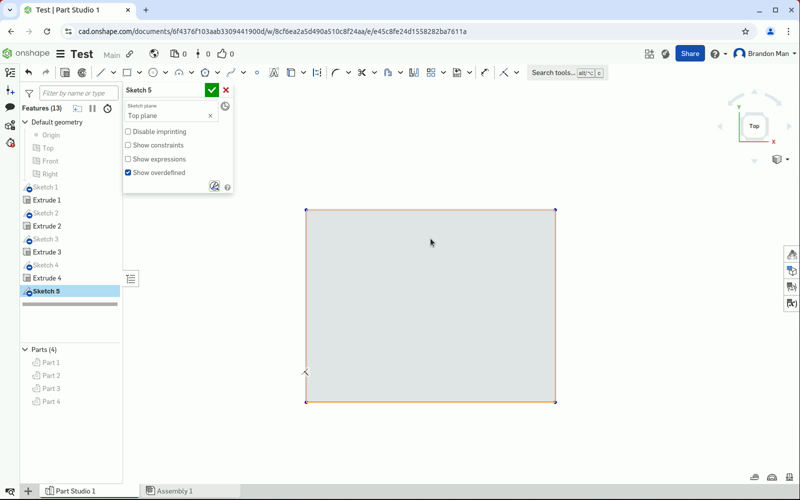
scroll(-6)
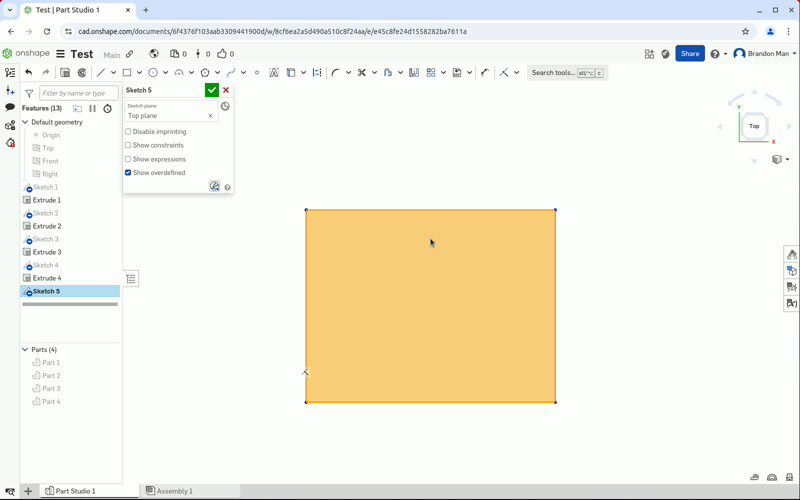
scroll(-6)
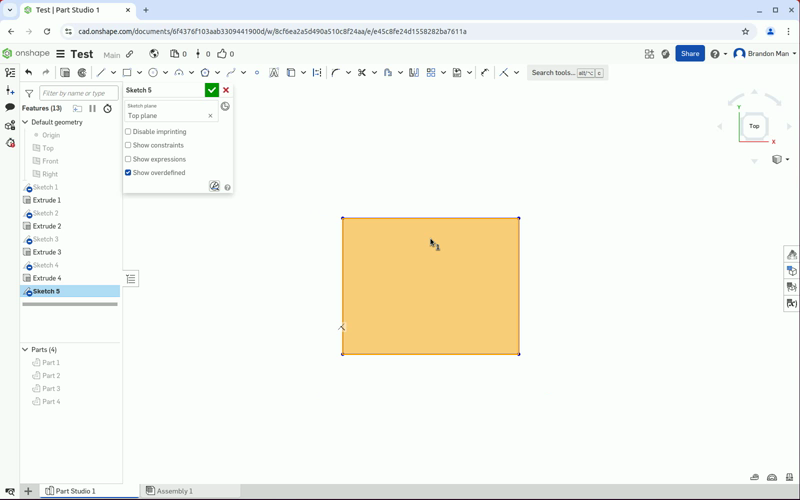
scroll(-6)
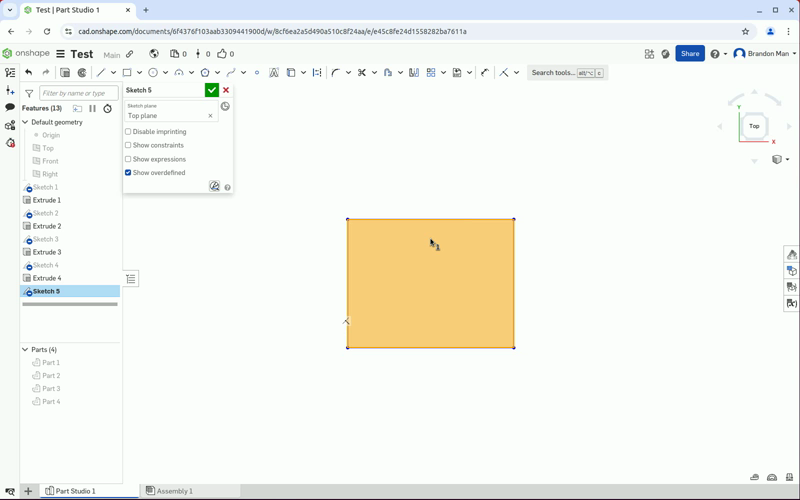
scroll(-6)
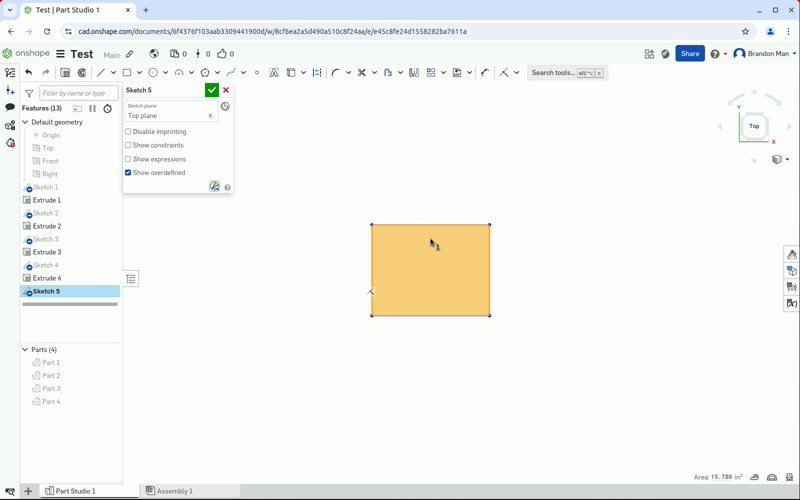
scroll(-6)
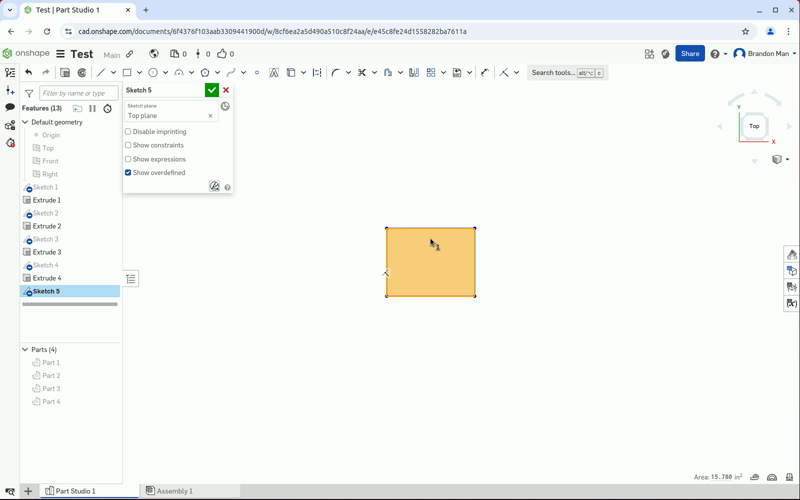
scroll(-6)
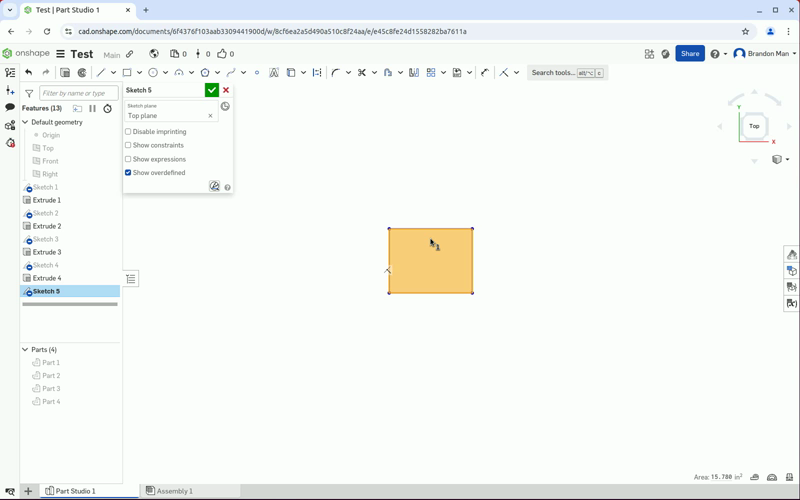
scroll(-6)
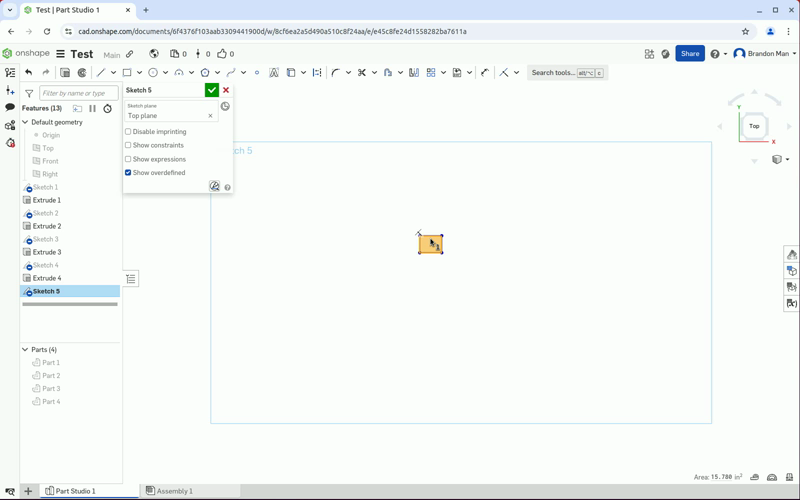
mouse_move(73, 352)
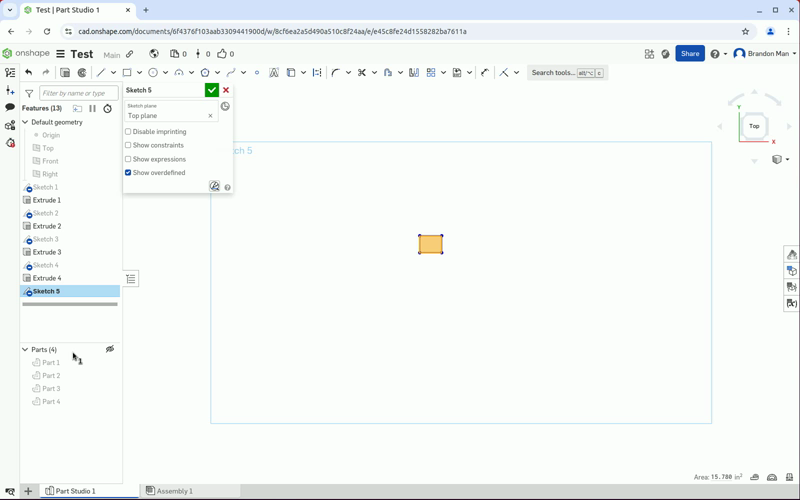
key(shift+y)
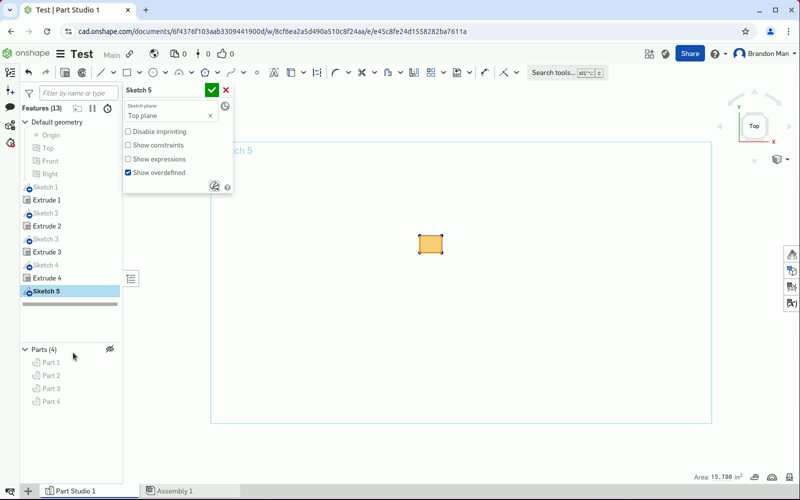
key(shift+e)
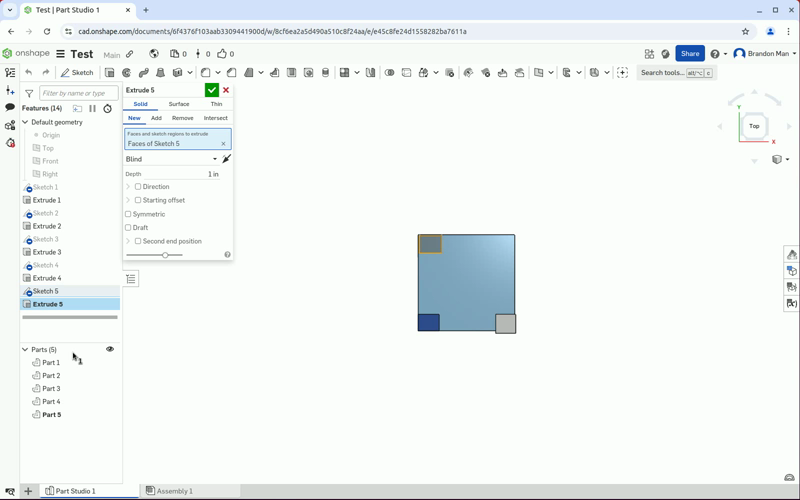
mouse_move(143, 106)
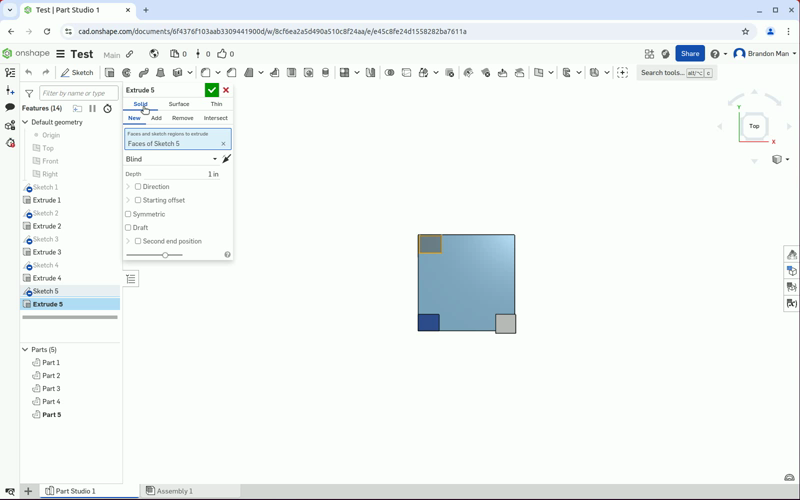
click(143, 106)
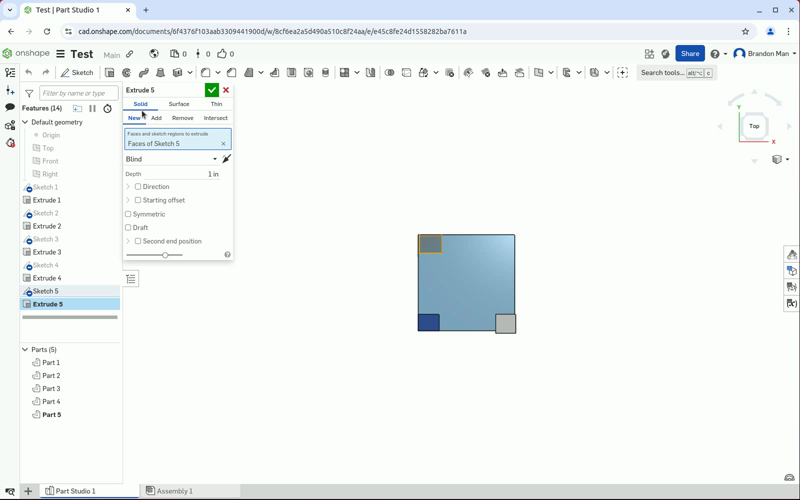
mouse_move(137, 120)
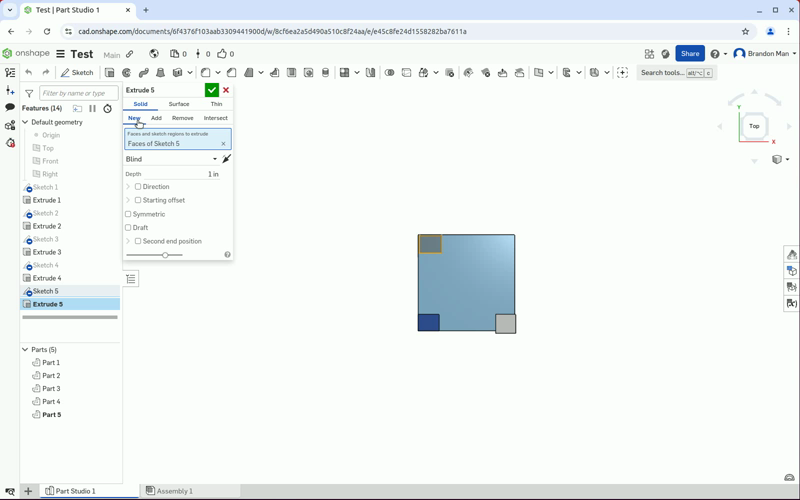
click(137, 120)
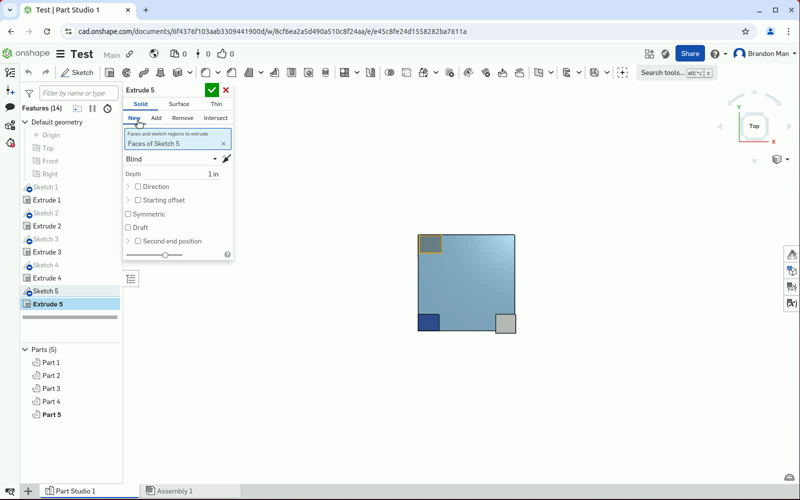
key(tab, 4)
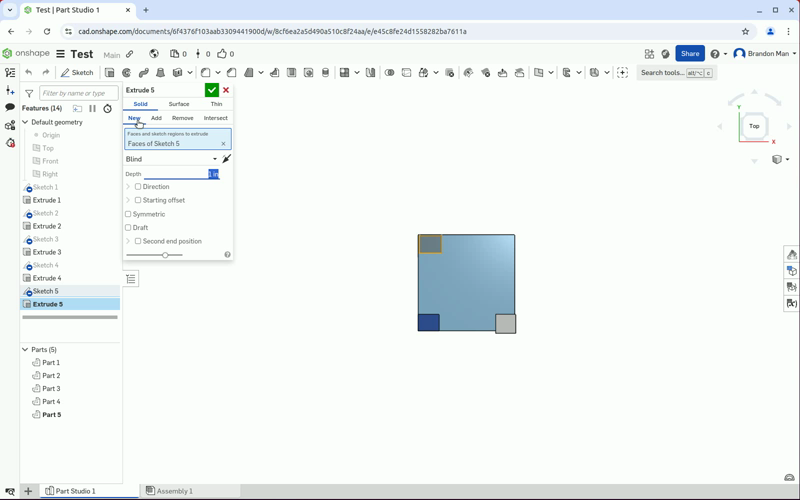
text(23.108)
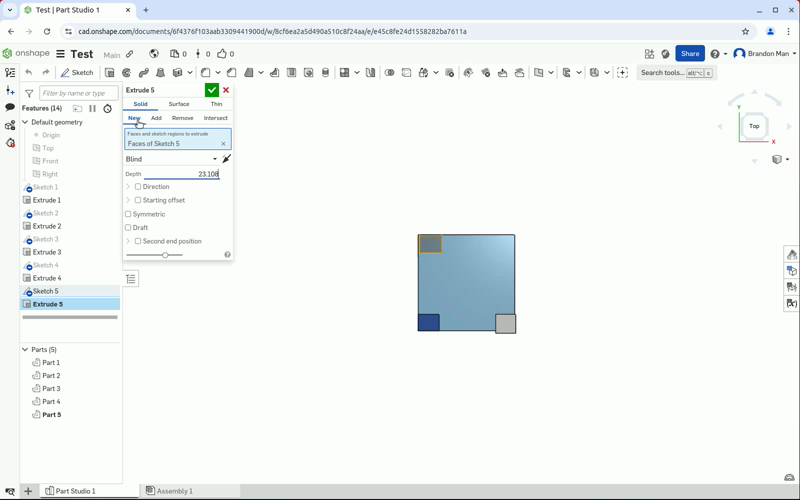
key(enter)
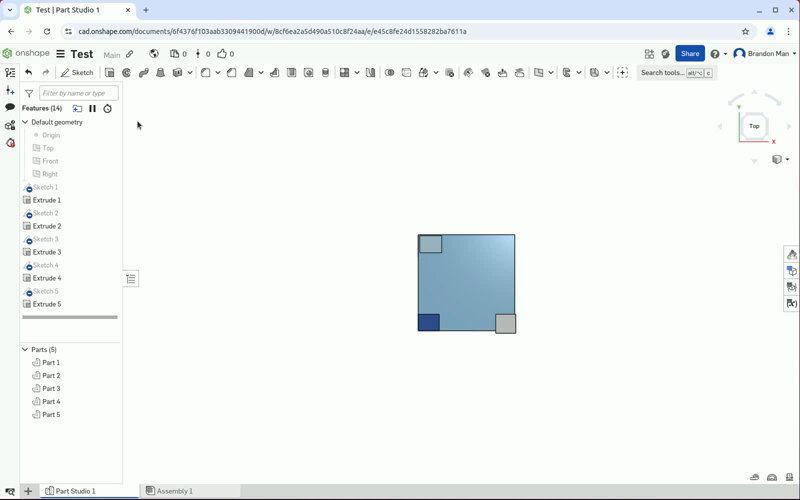
key(shift+h)
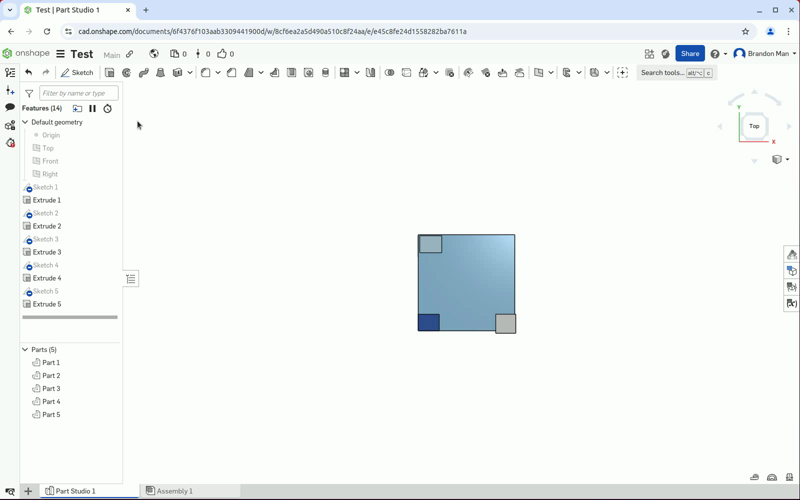
key(shift+h)
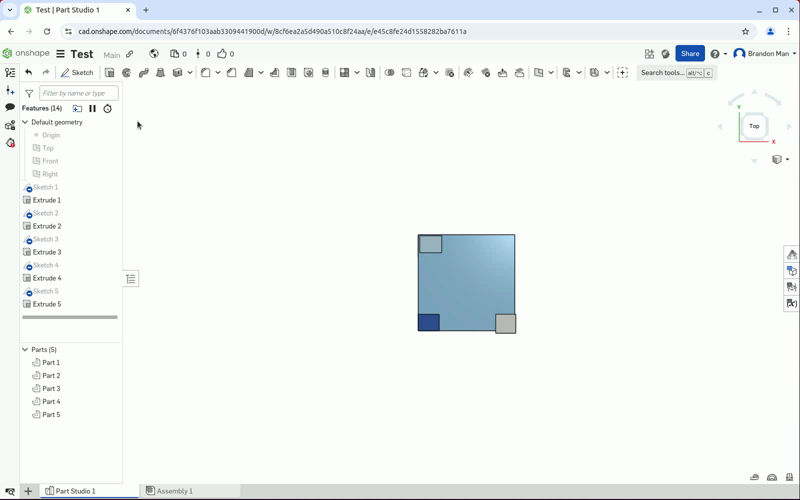
mouse_move(73, 189)
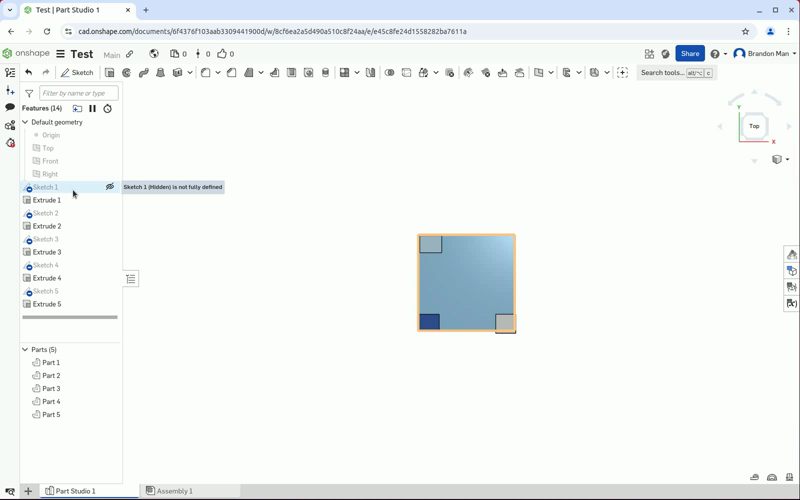
click(73, 189)
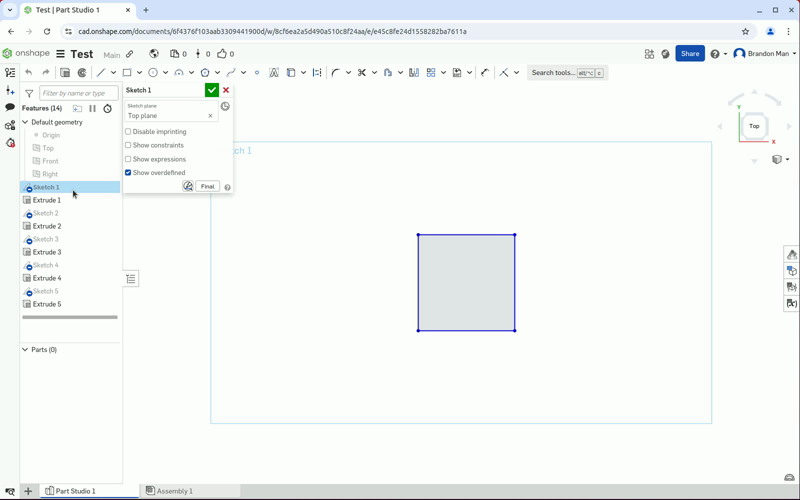
mouse_move(229, 92)
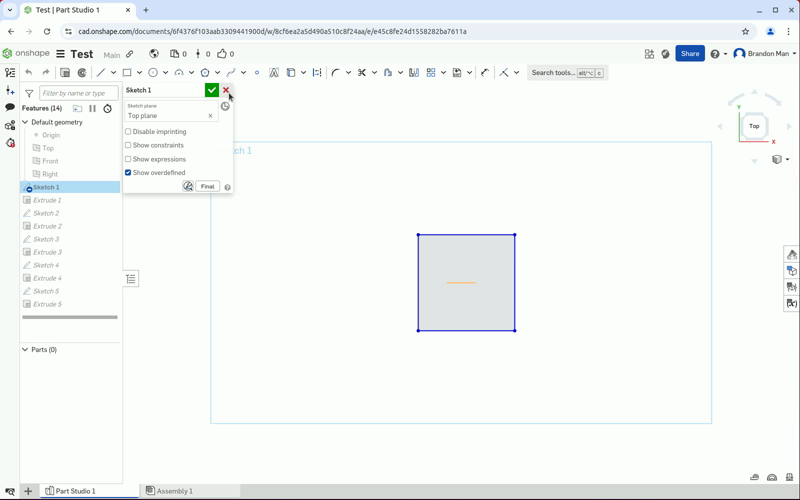
click(229, 92)
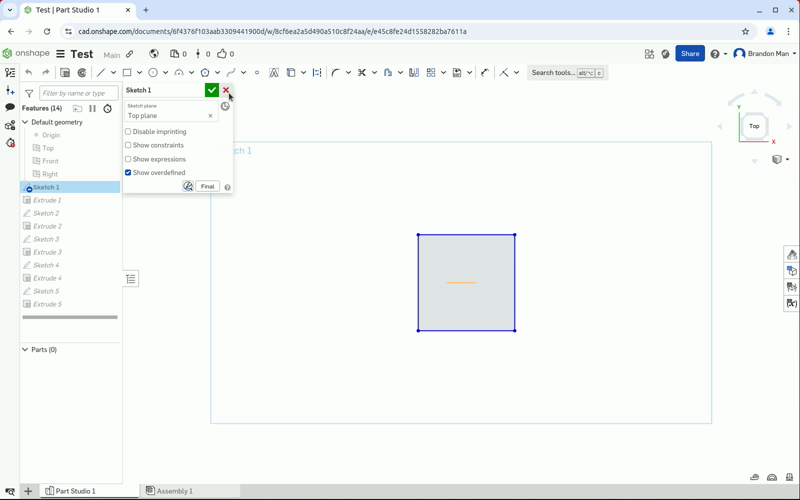
key(shift+s)
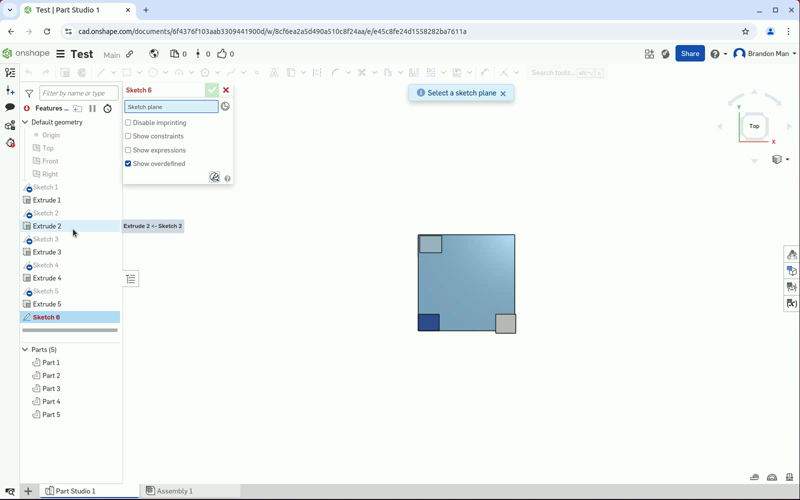
scroll(3)
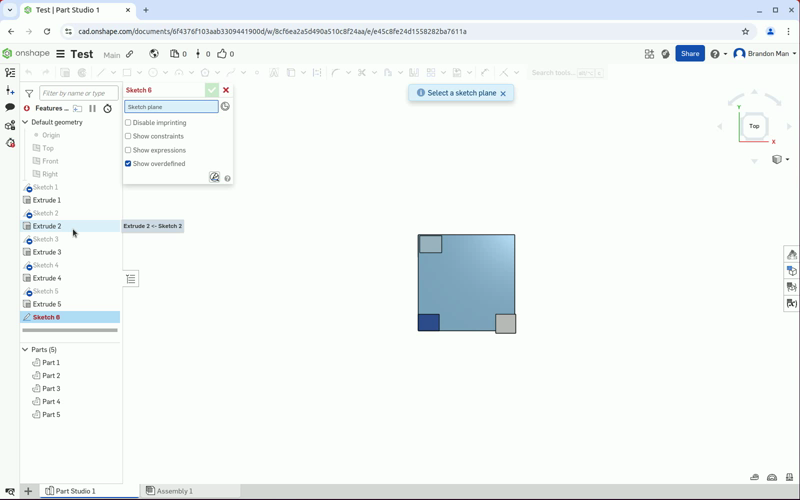
mouse_move(73, 150)
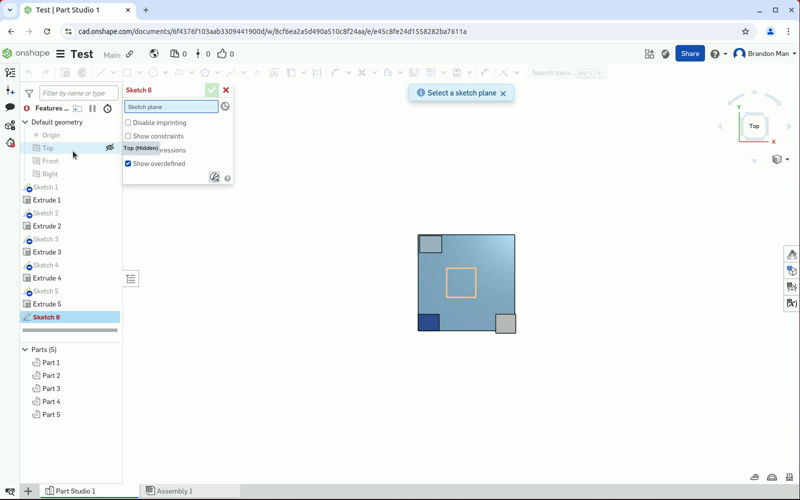
click(73, 150)
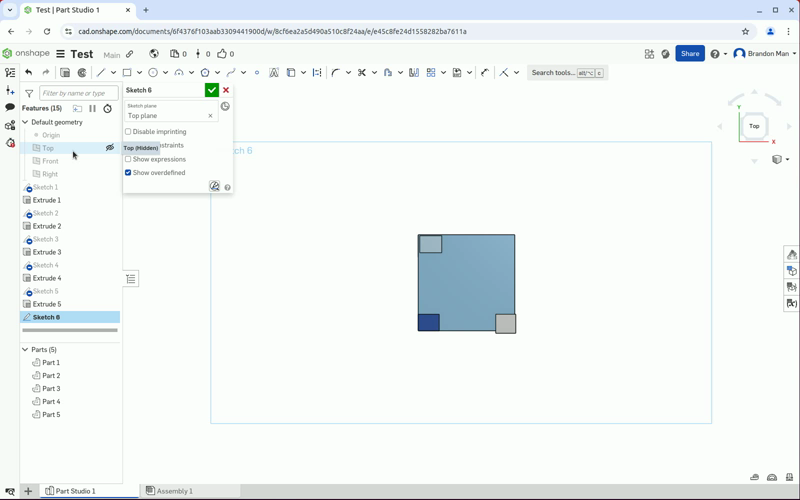
mouse_move(73, 352)
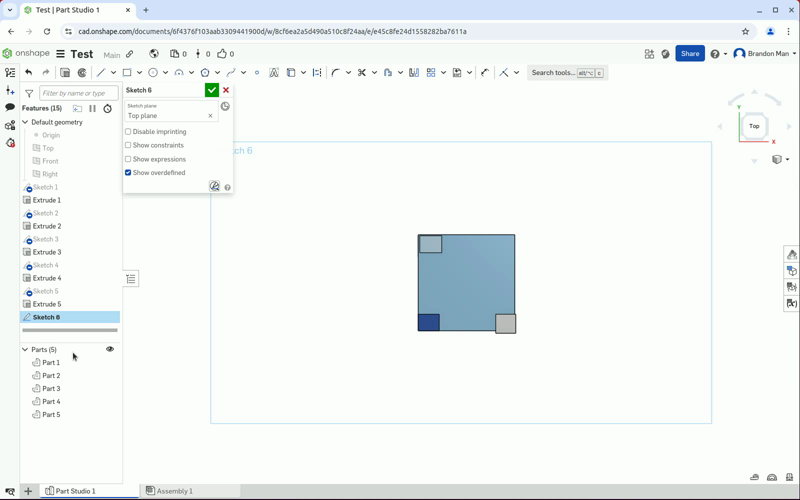
key(y)
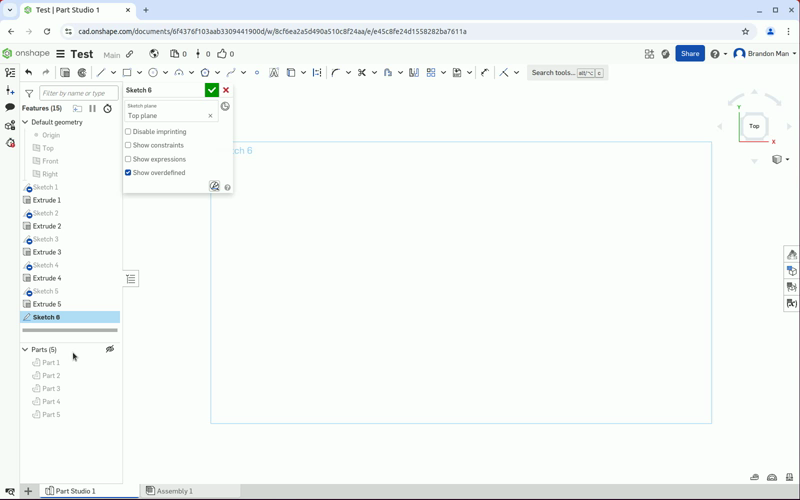
key(l)
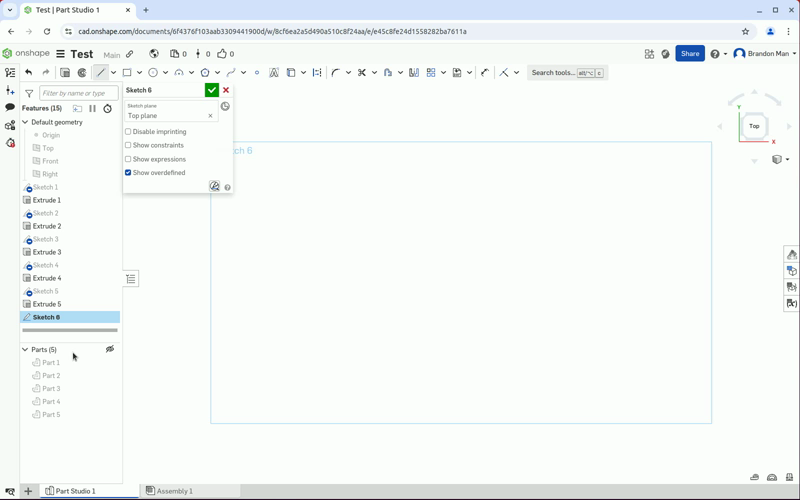
key_down(shift)
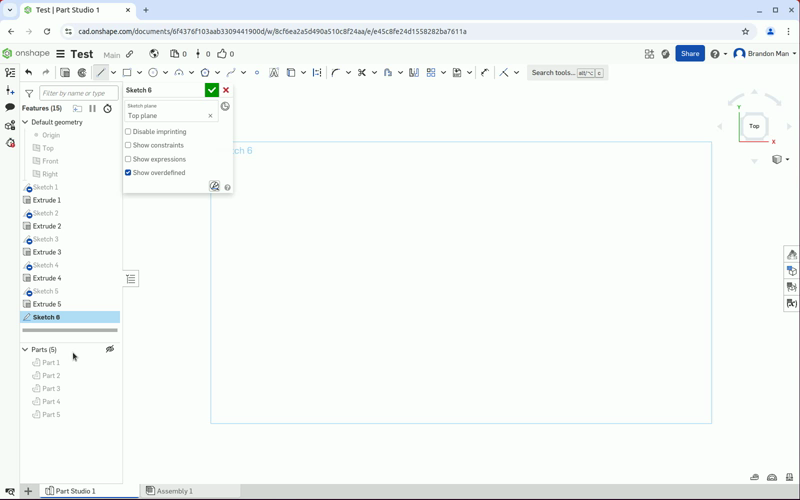
mouse_move(497, 252)
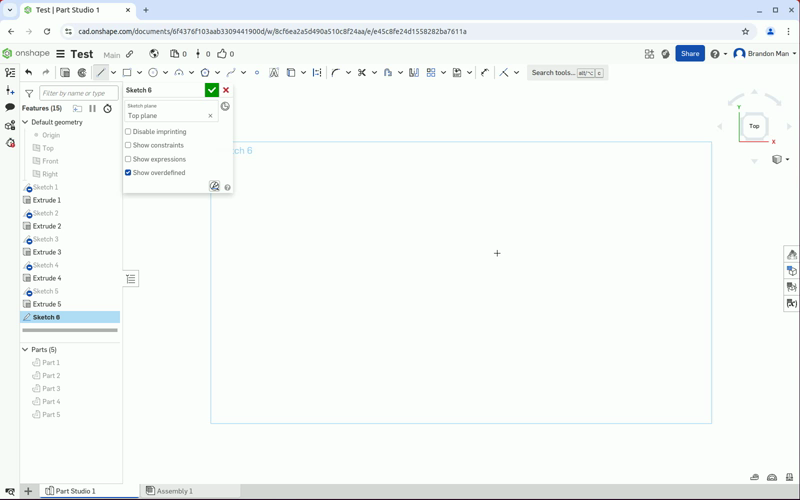
click(497, 252)
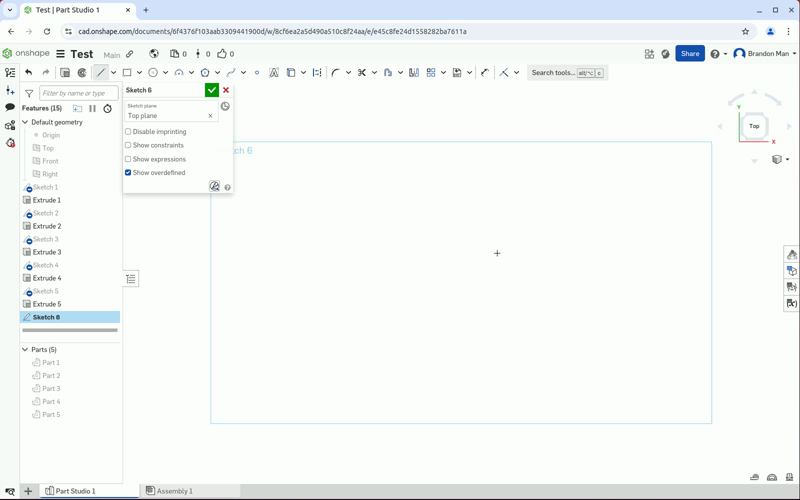
key_up(shift)
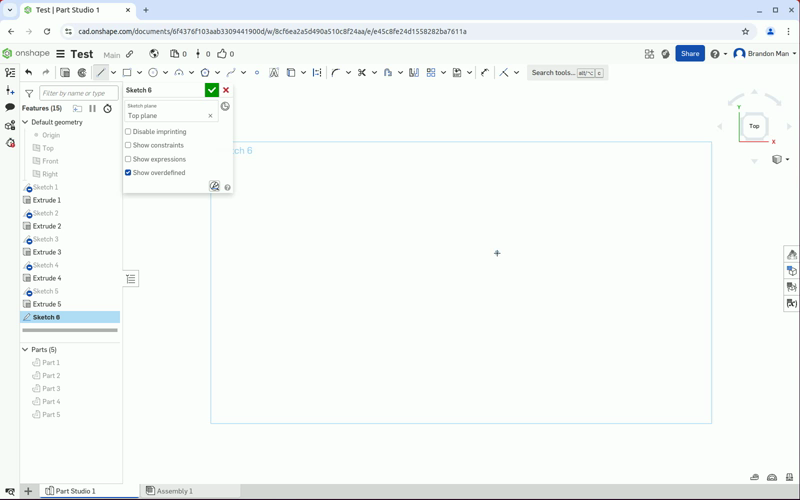
key_down(shift)
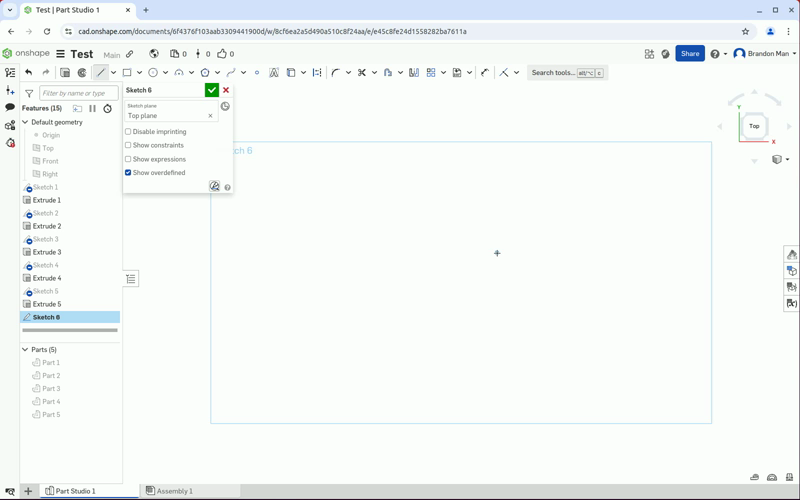
mouse_move(527, 252)
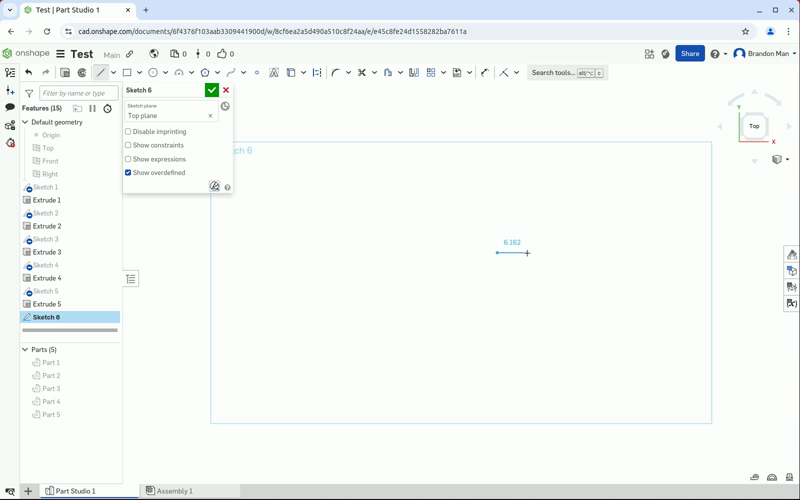
mouse_move(514, 252)
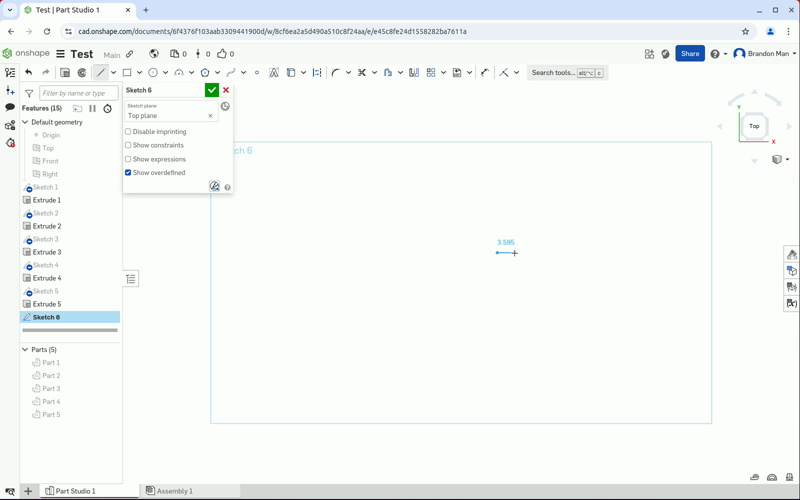
click(514, 252)
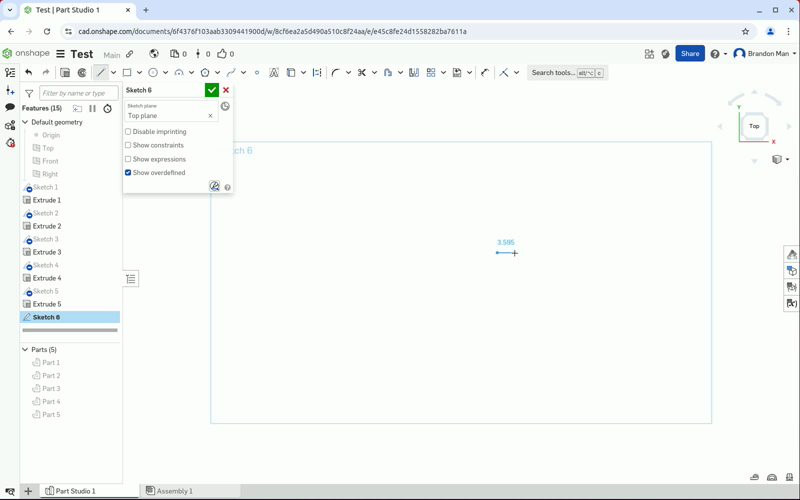
key_up(shift)
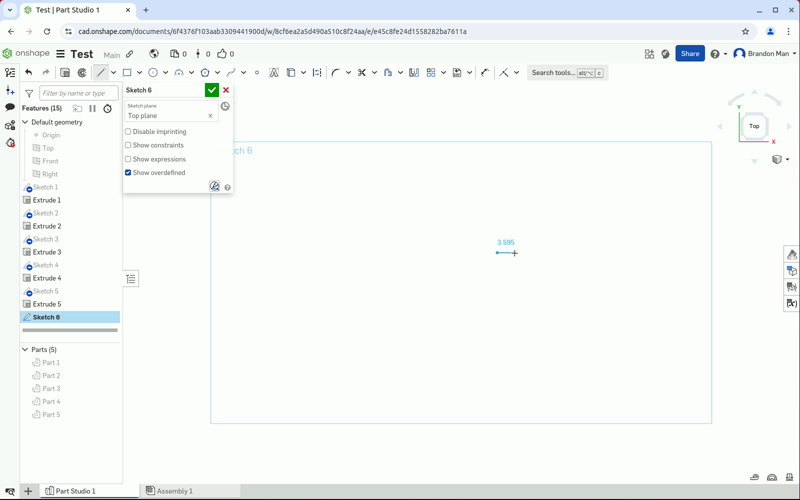
key_down(shift)
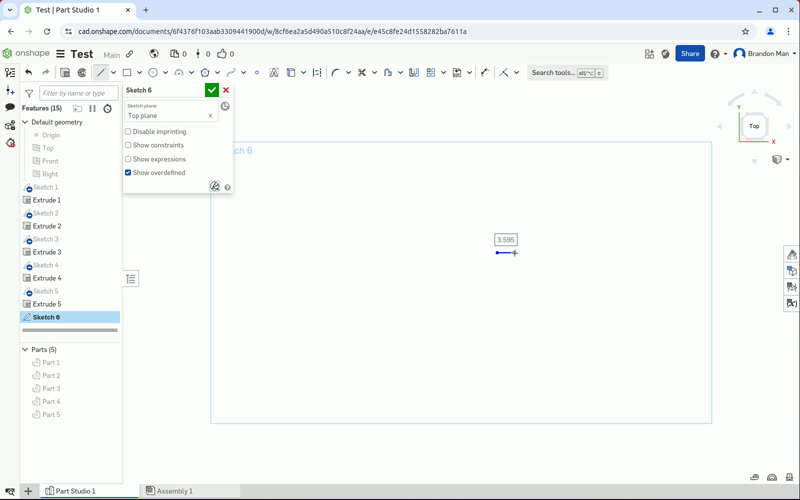
mouse_move(544, 252)
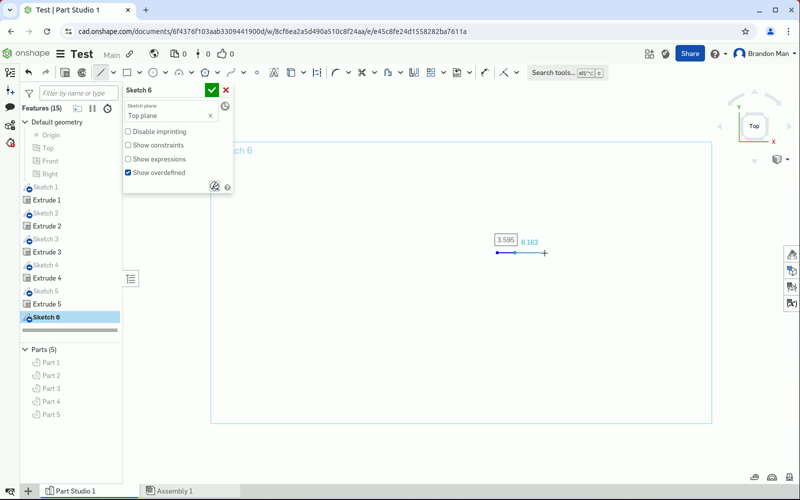
mouse_move(514, 234)
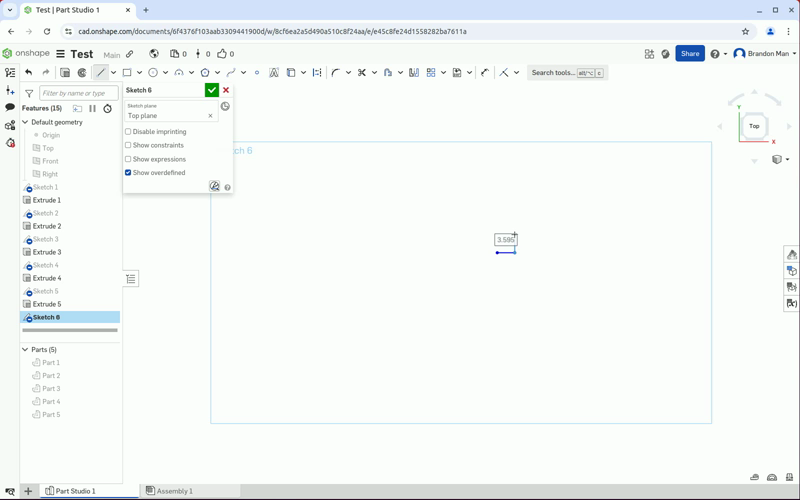
click(514, 234)
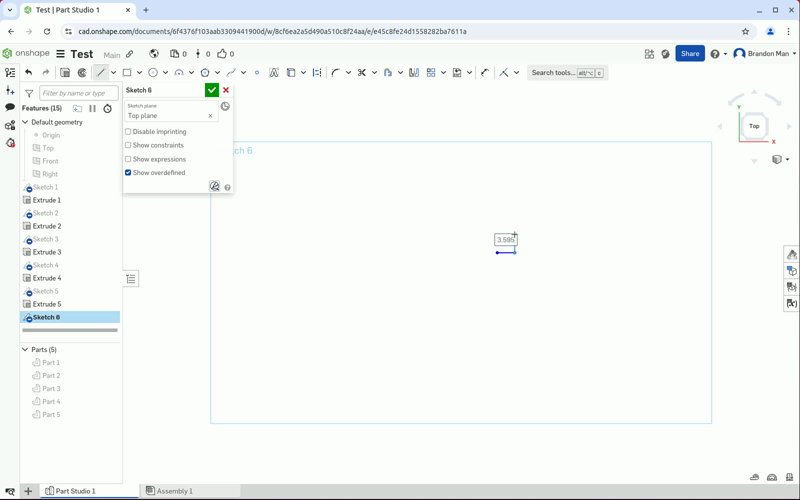
key_up(shift)
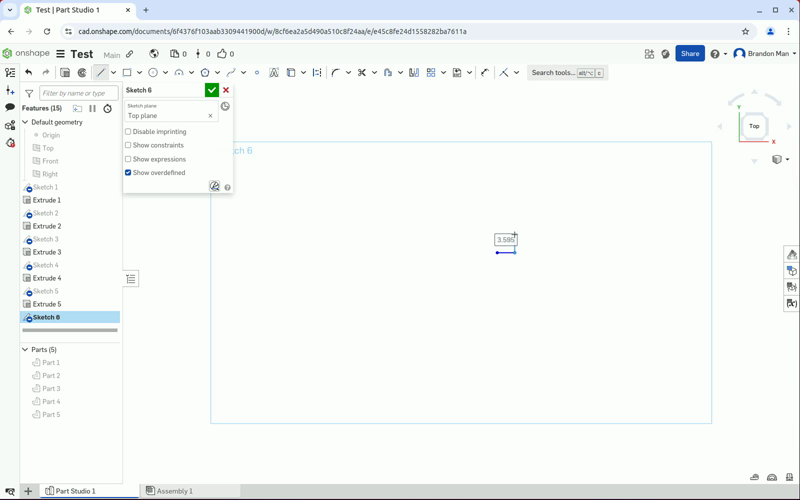
key_down(shift)
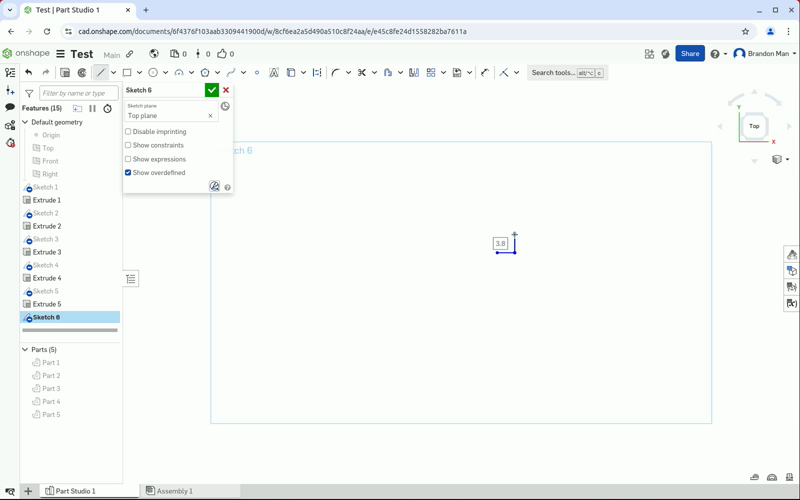
mouse_move(544, 234)
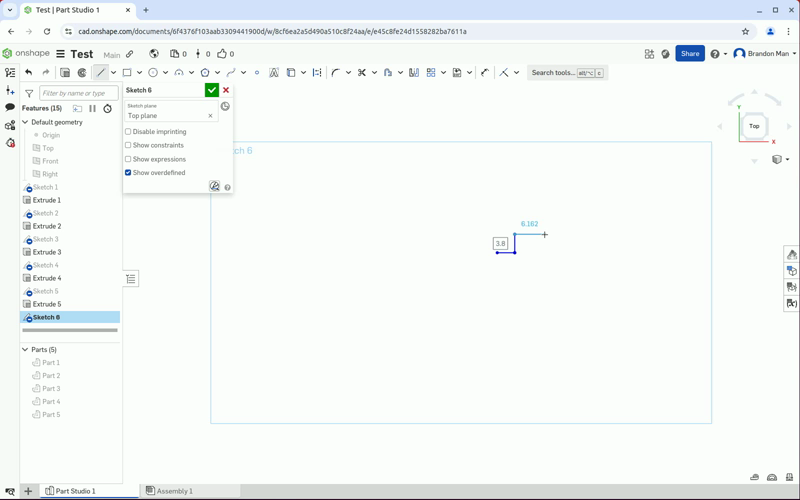
mouse_move(497, 234)
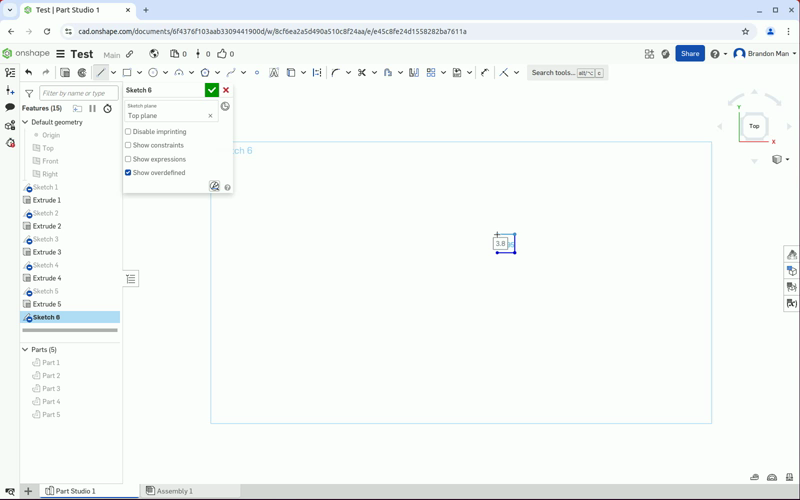
click(497, 234)
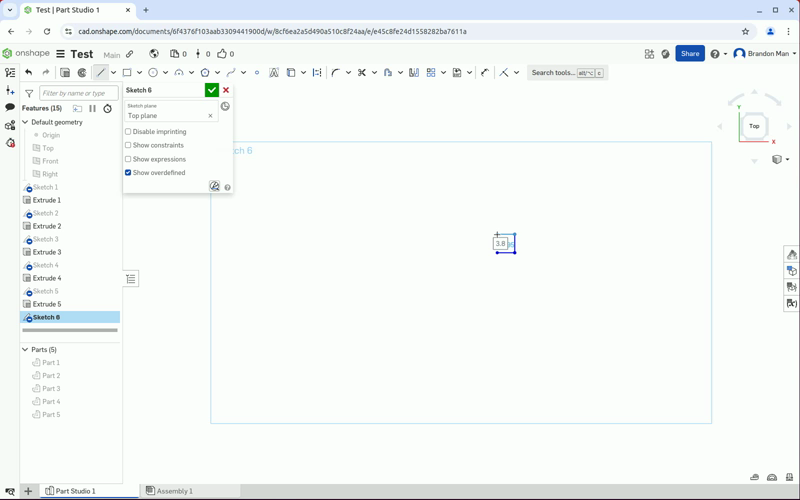
key_up(shift)
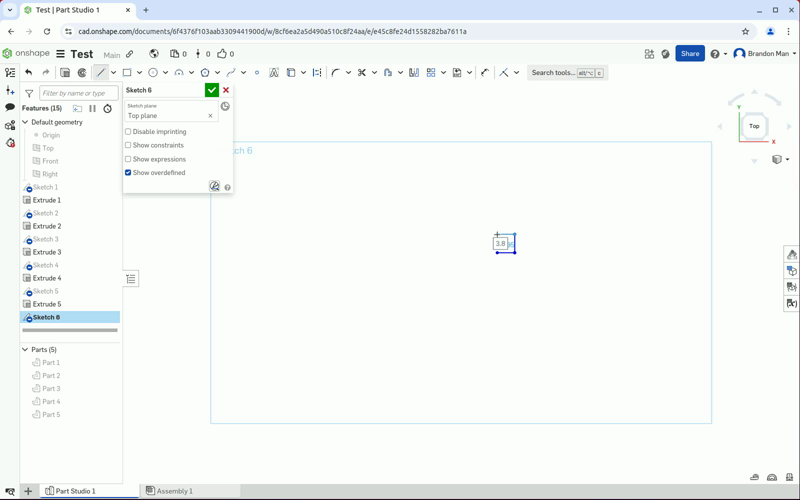
mouse_move(527, 234)
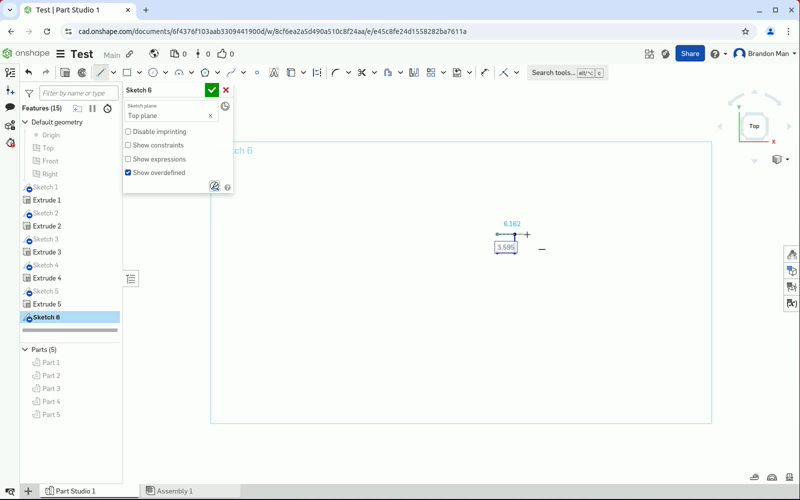
key_down(shift)
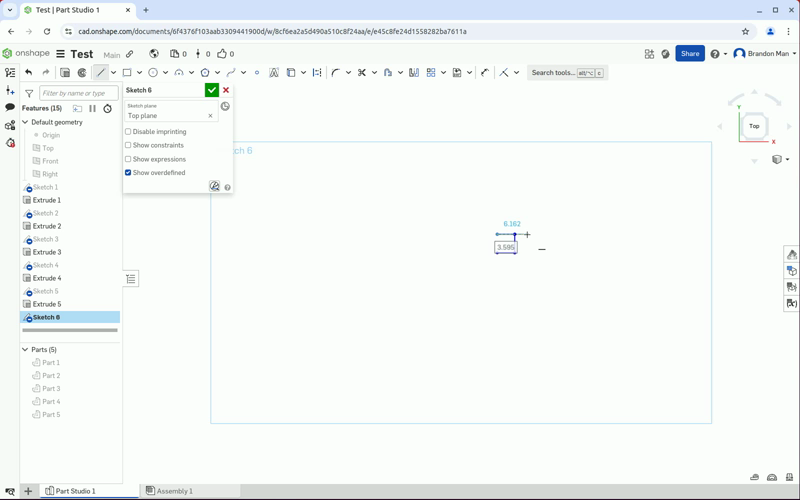
mouse_move(497, 252)
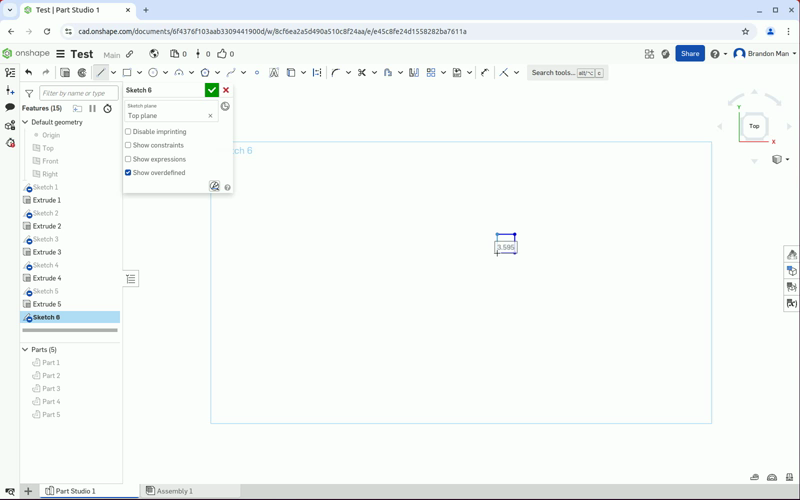
key_up(shift)
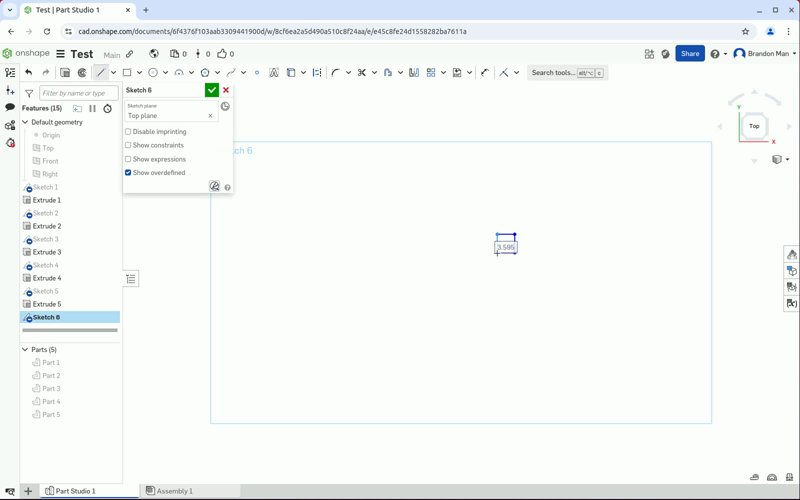
click(497, 252)
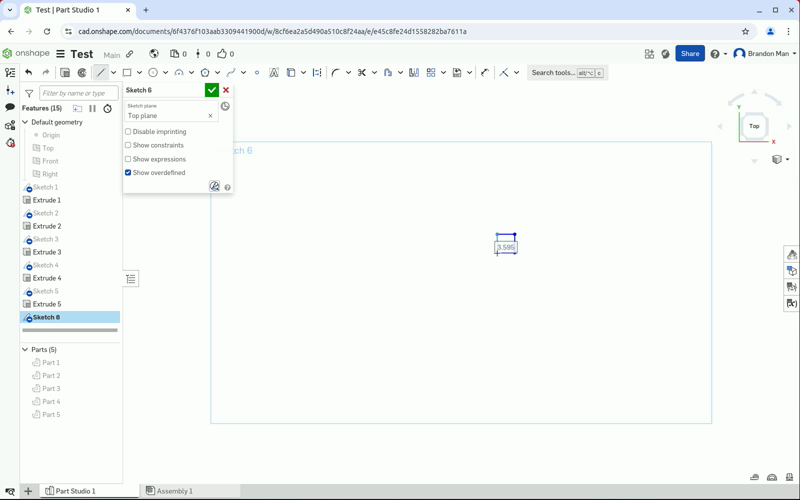
key(esc)
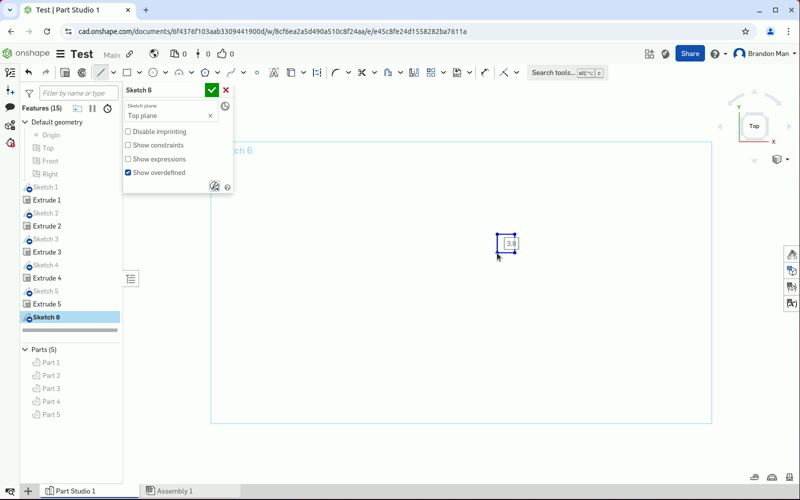
mouse_move(511, 248)
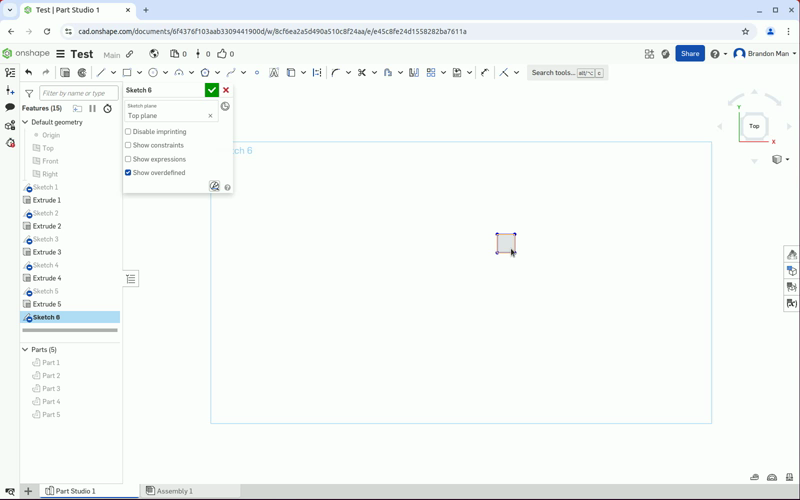
scroll(6)
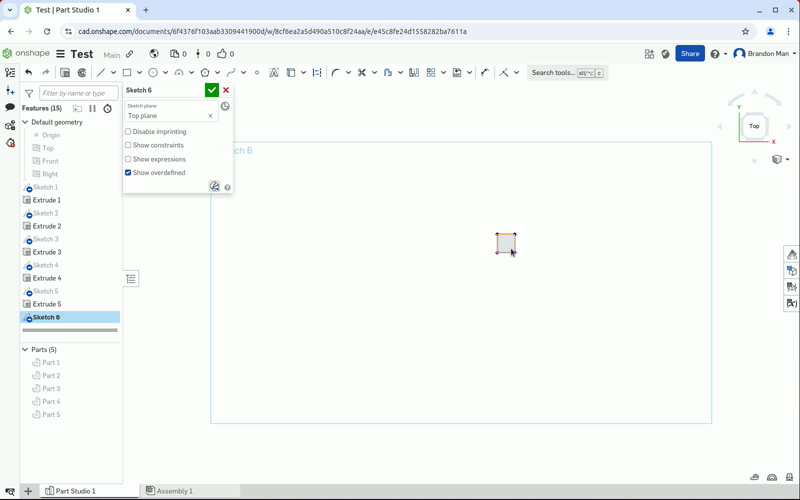
scroll(6)
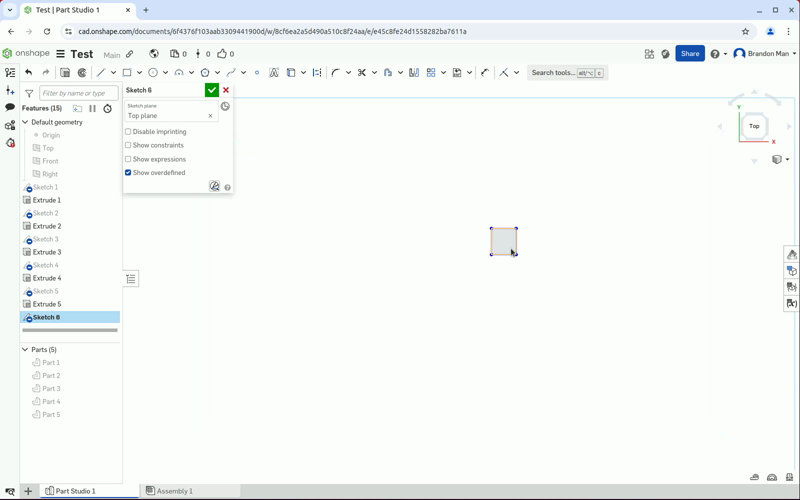
scroll(6)
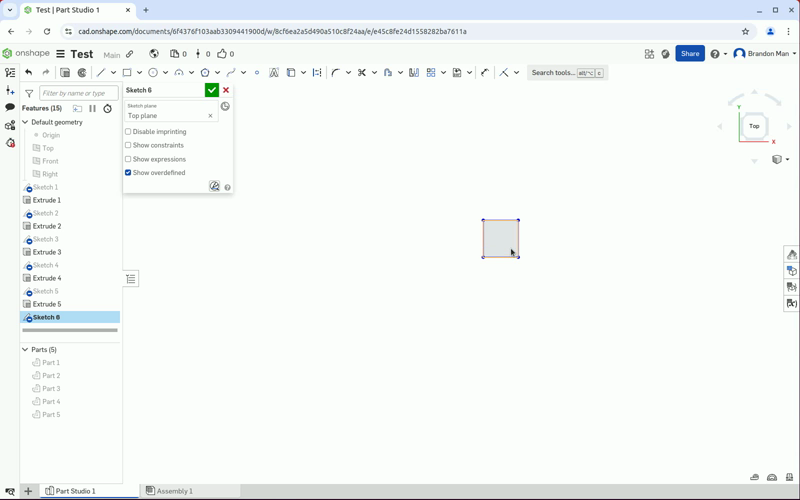
scroll(6)
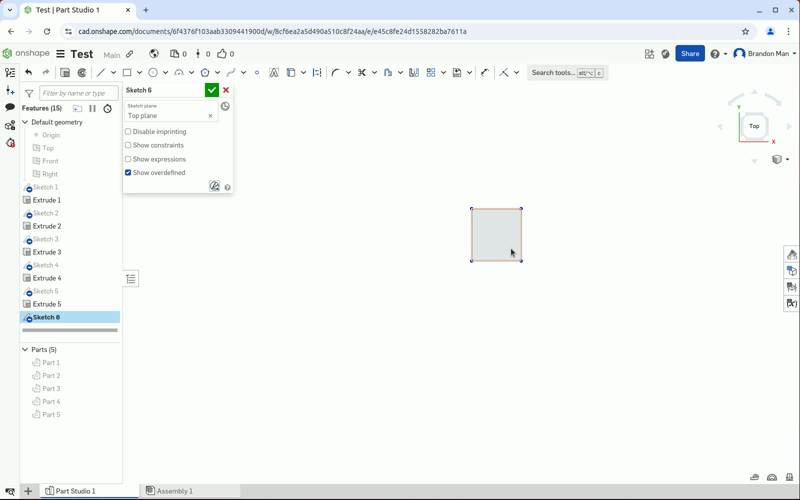
scroll(6)
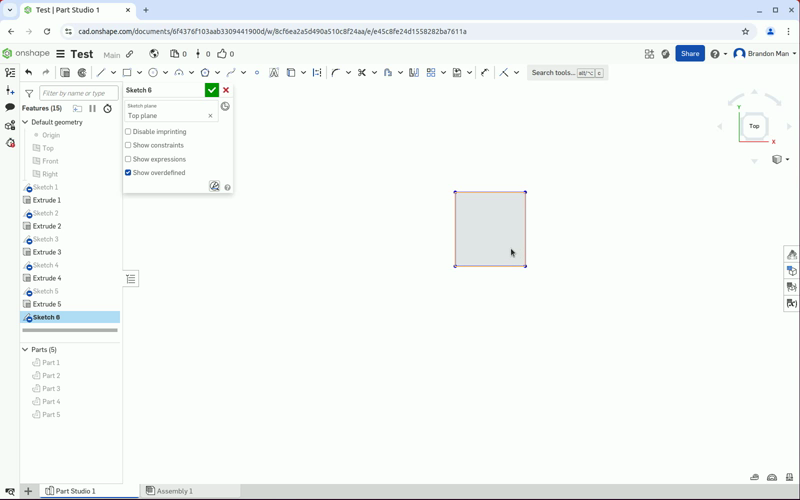
scroll(6)
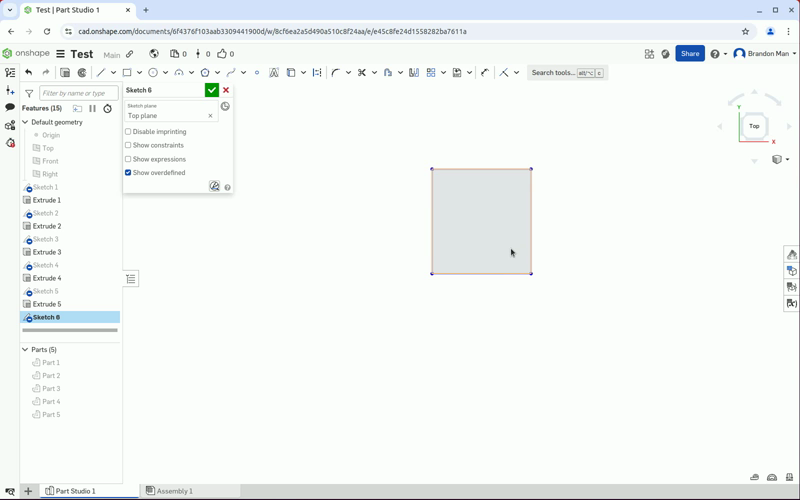
scroll(6)
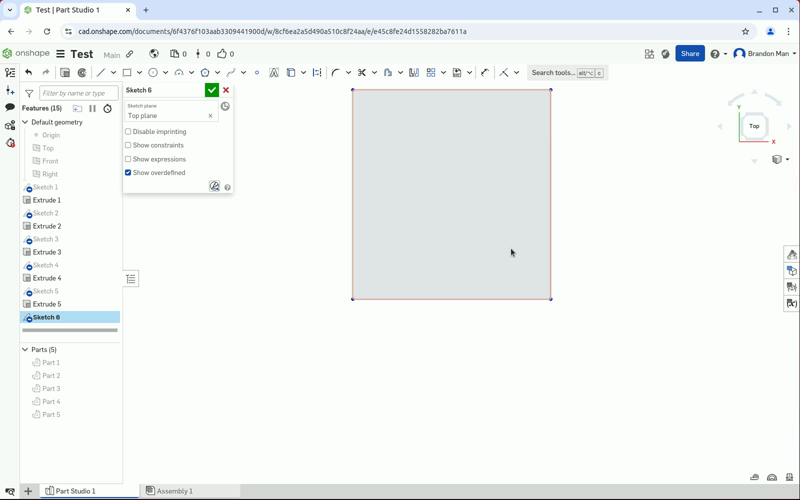
click(511, 248)
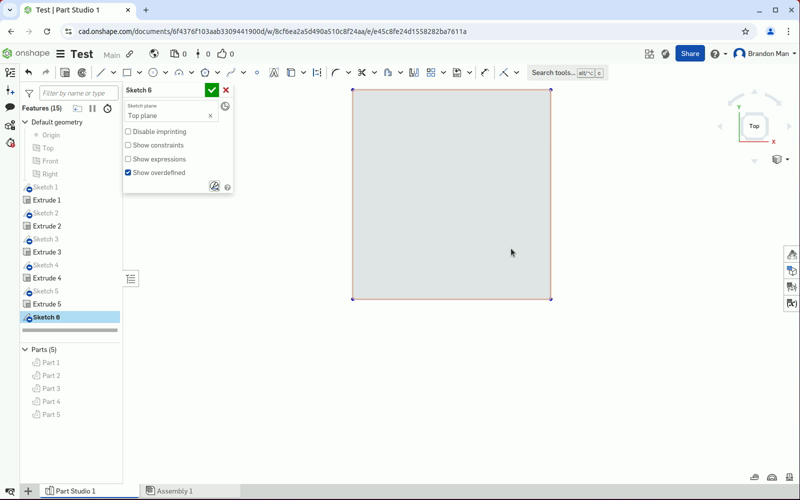
scroll(-6)
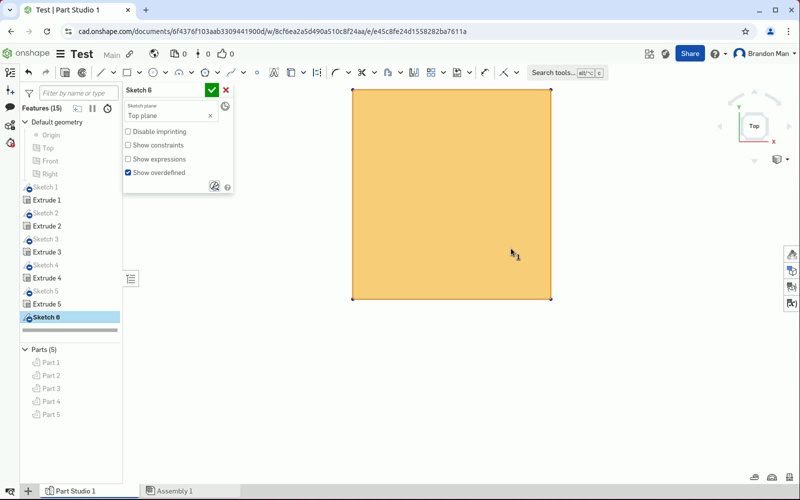
scroll(-6)
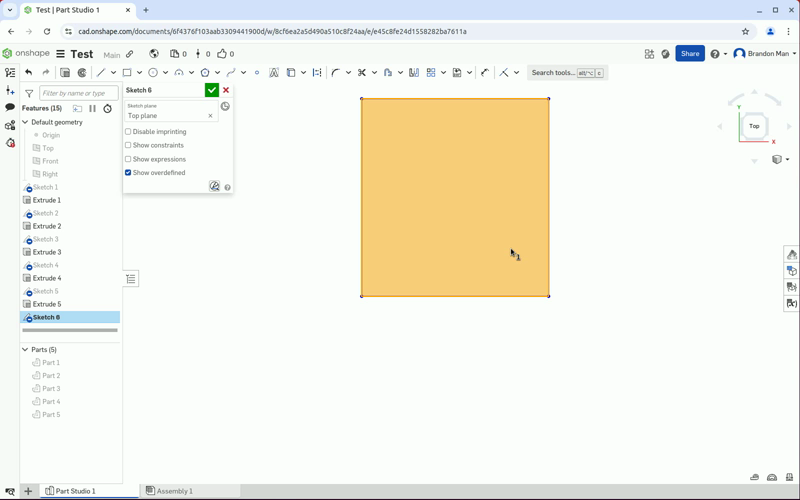
scroll(-6)
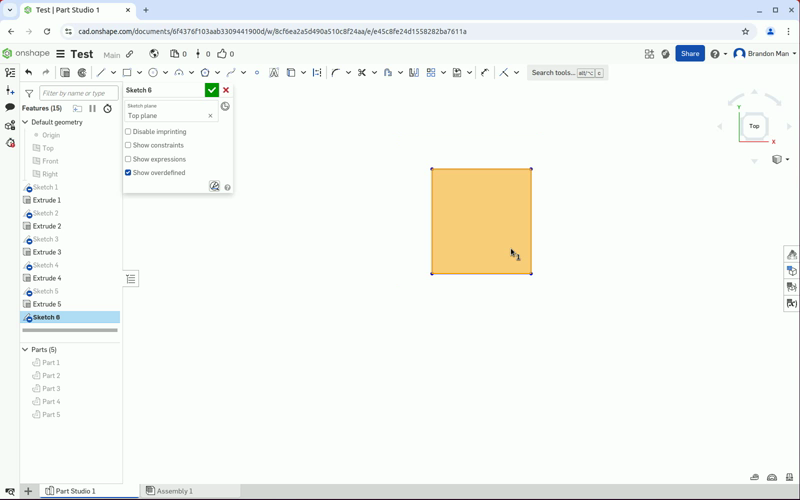
scroll(-6)
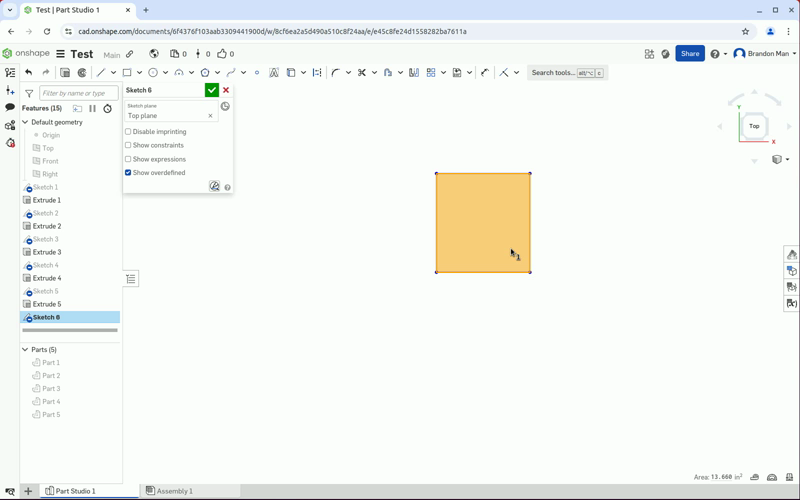
scroll(-6)
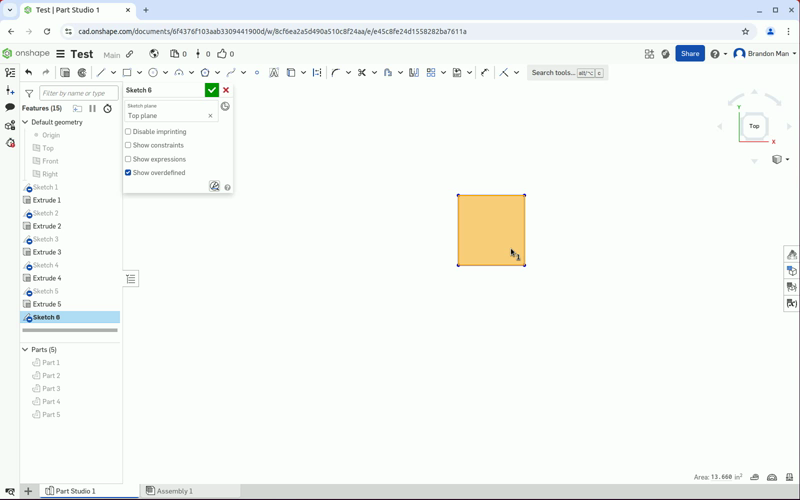
scroll(-6)
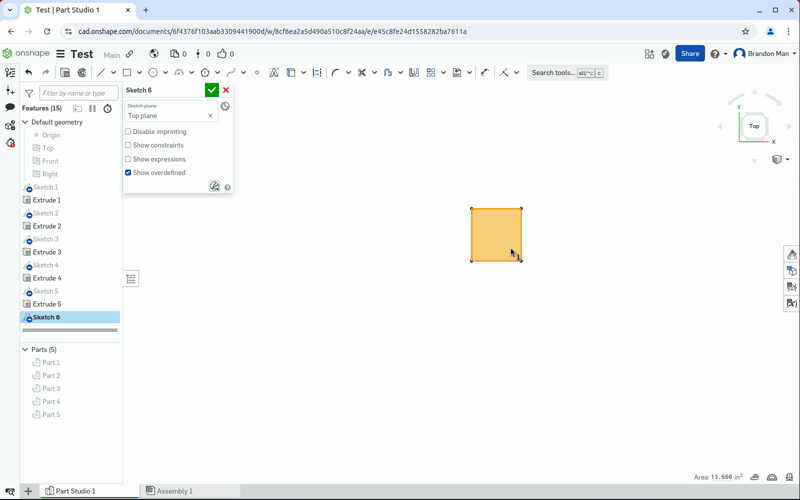
scroll(-6)
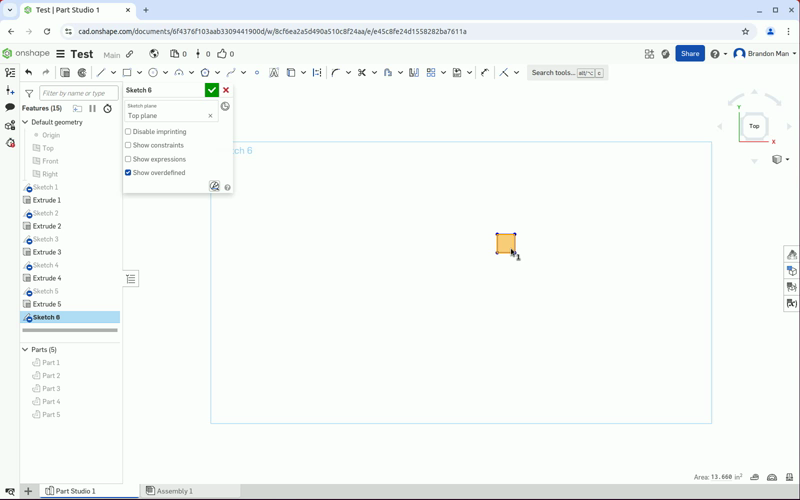
mouse_move(73, 352)
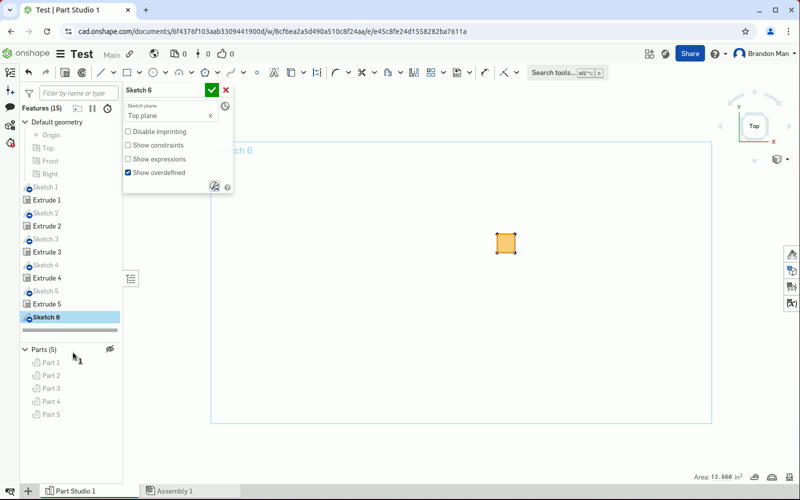
key(shift+y)
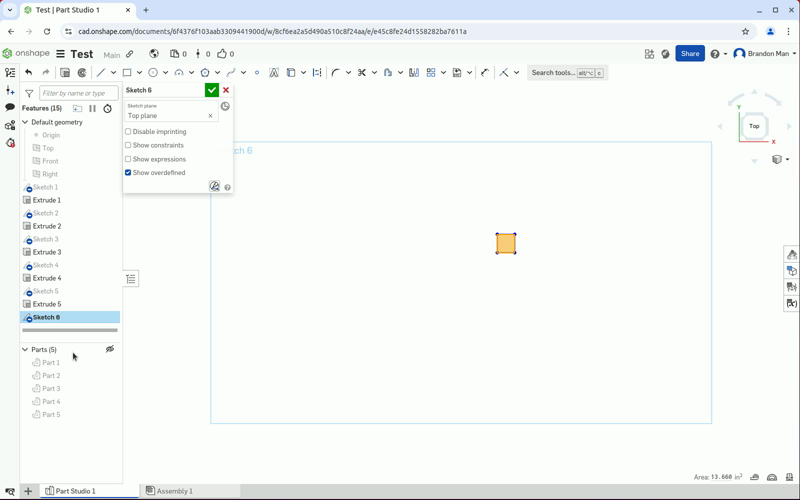
key(shift+e)
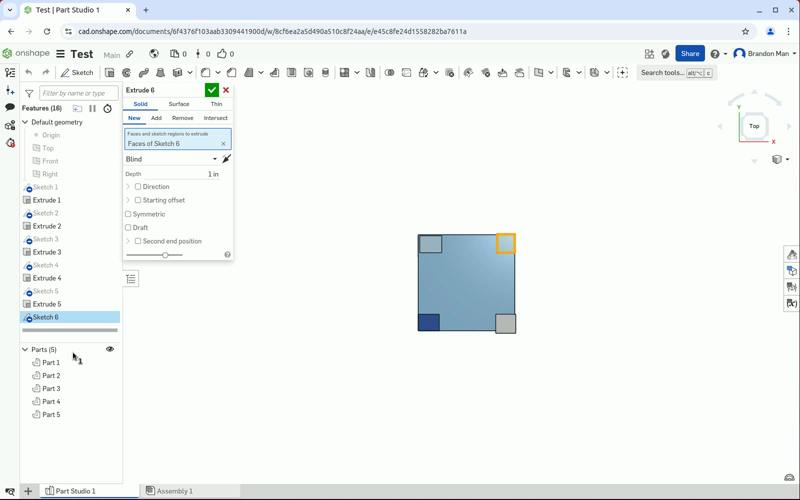
mouse_move(143, 106)
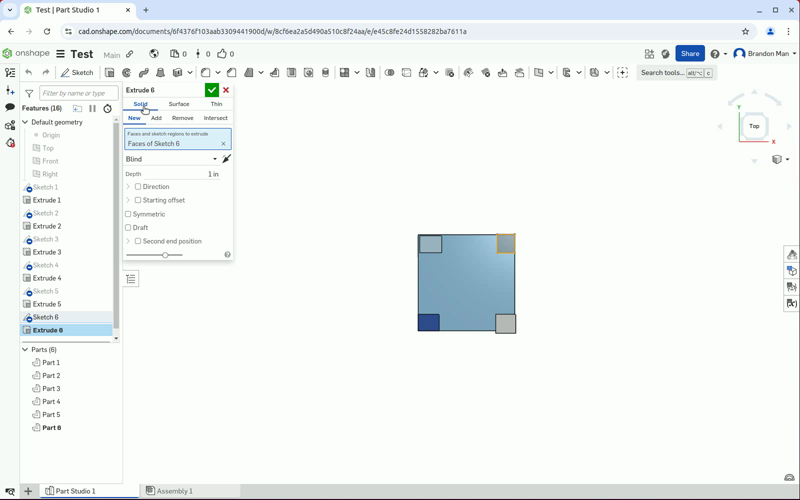
click(143, 106)
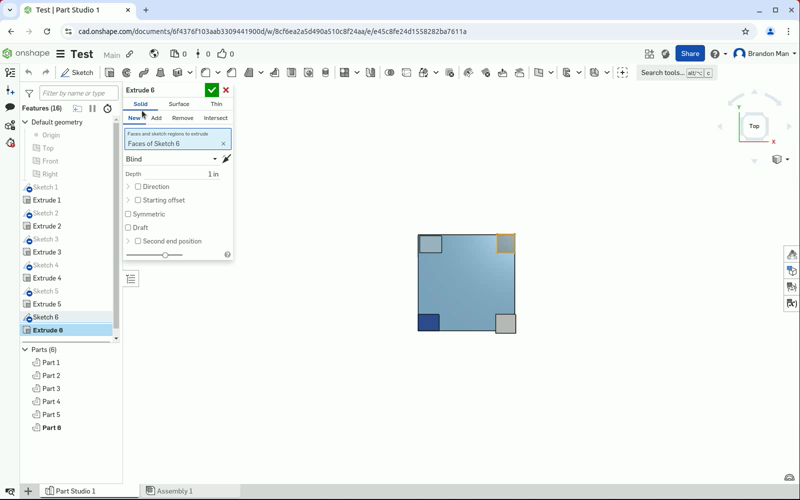
mouse_move(137, 120)
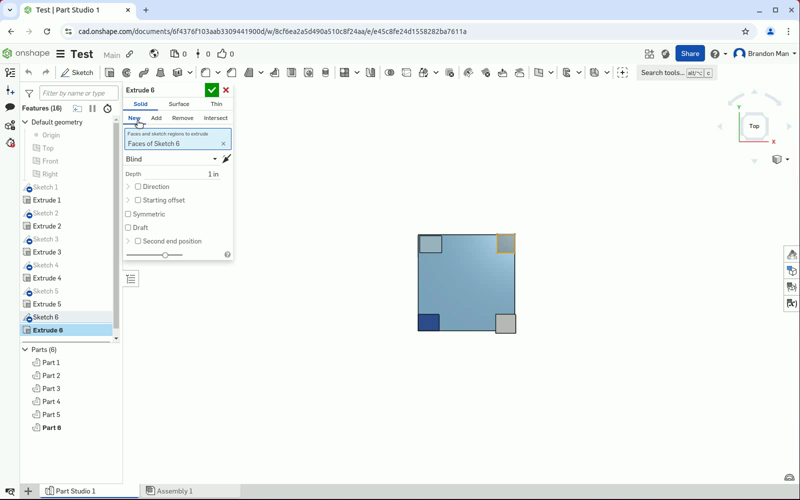
click(137, 120)
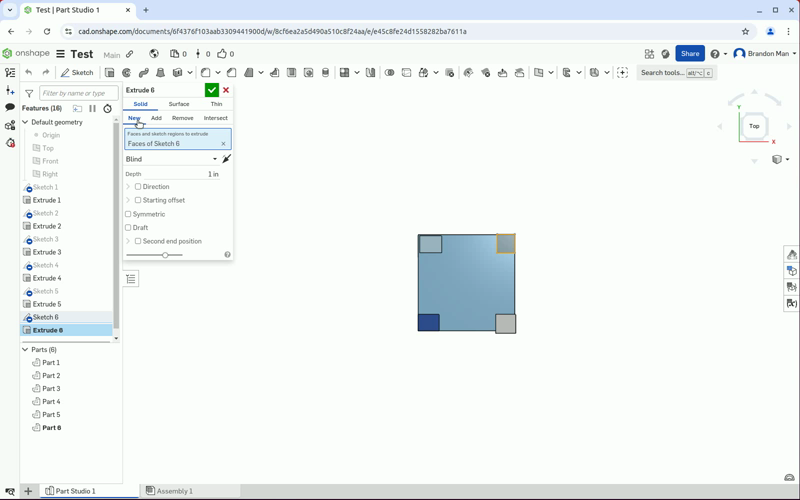
key(tab, 4)
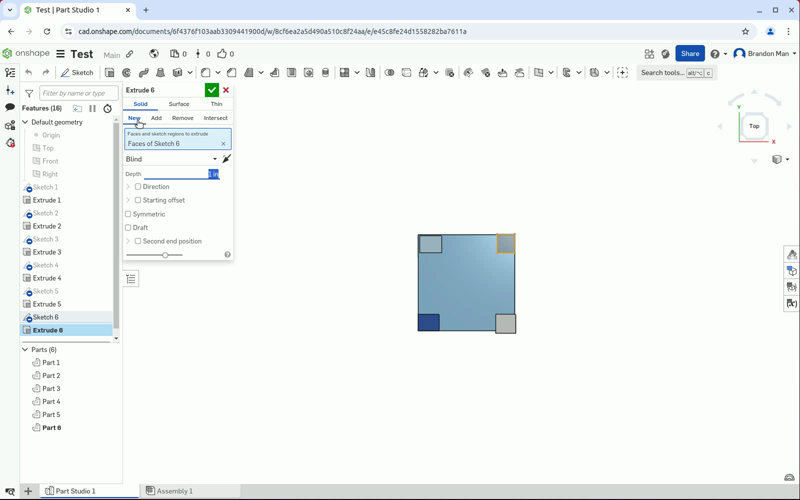
text(23.108)
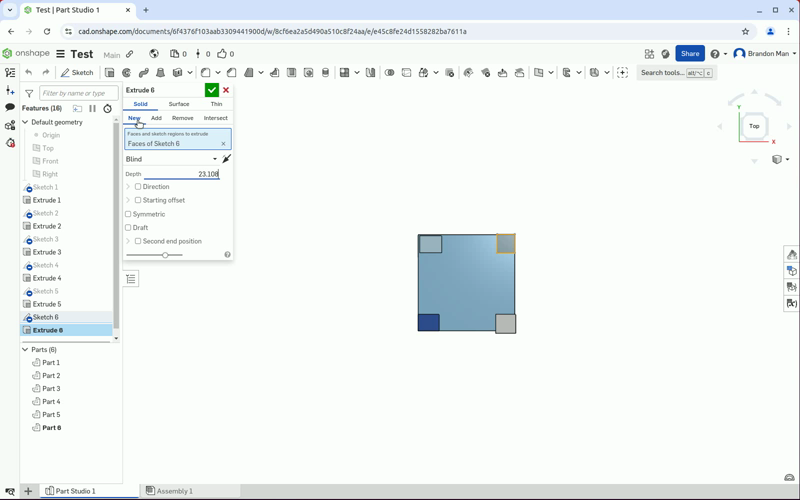
key(enter)
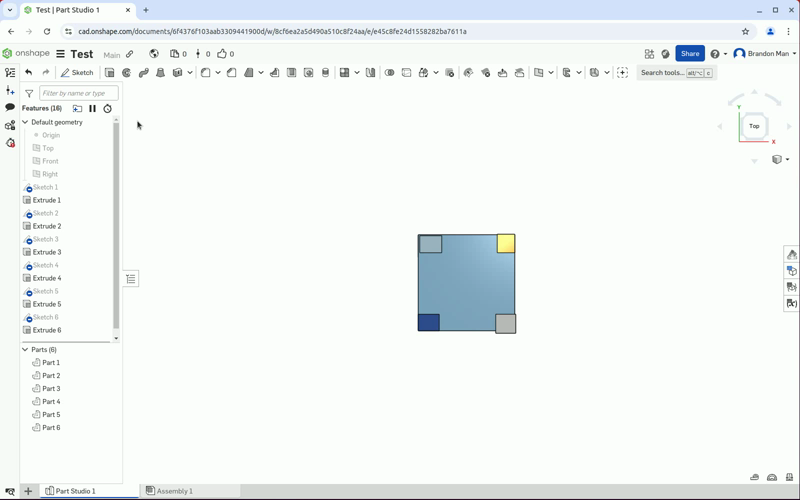
key(shift+h)
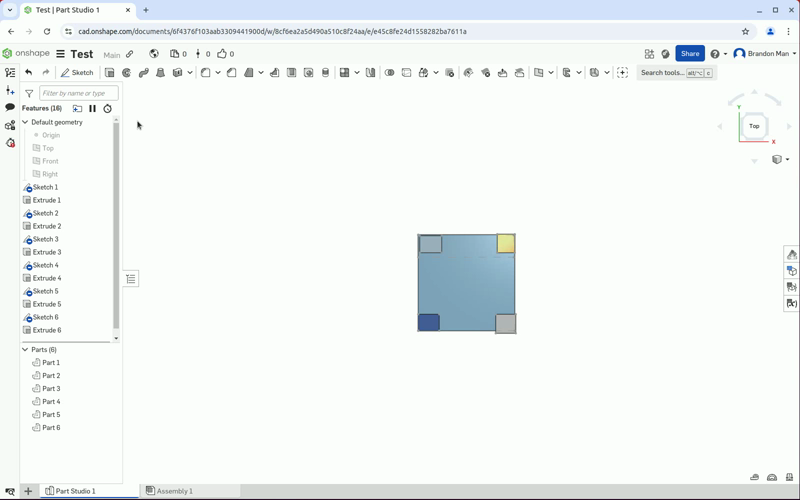
key(shift+h)
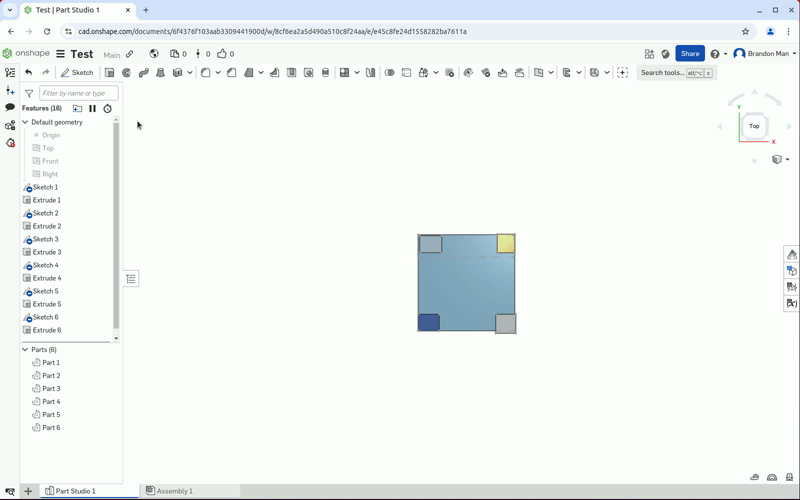
key(shift+7)
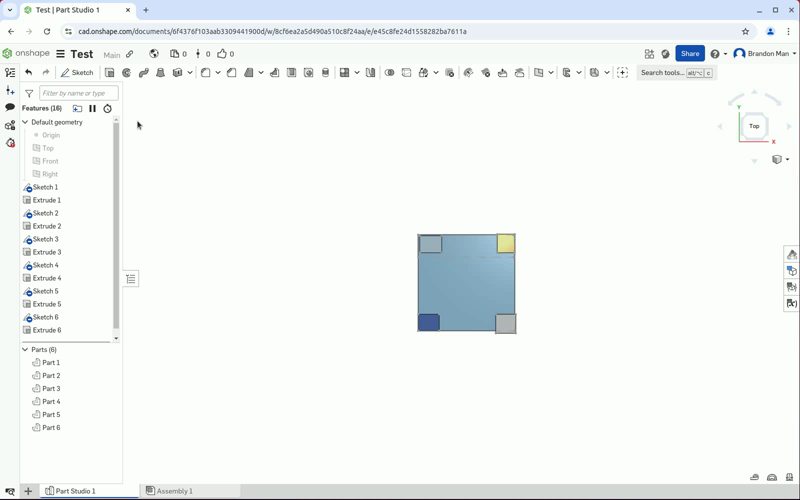
key(up, 3)
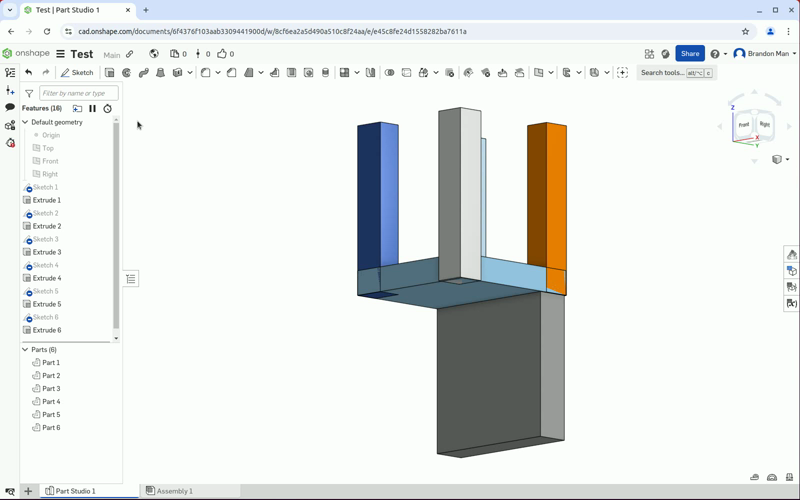
key(left, 3)
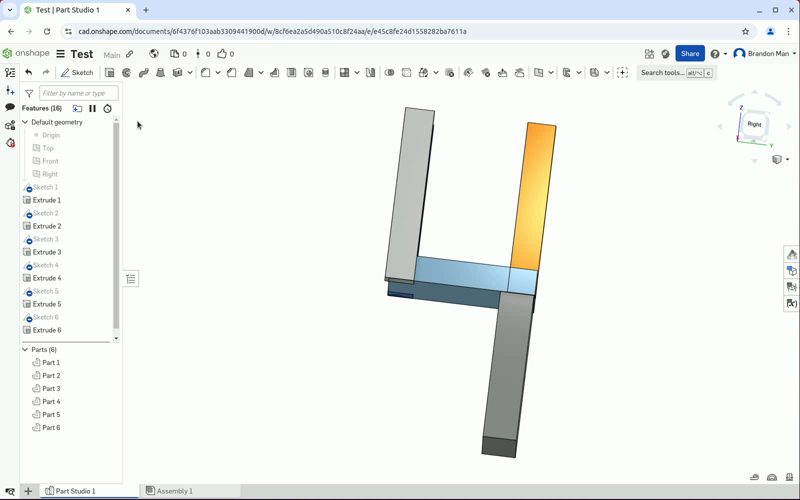
key(right, 3)
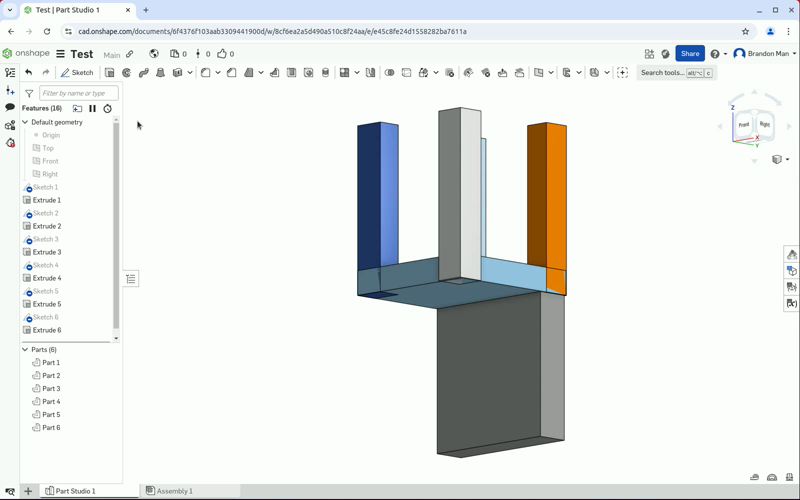
key(down, 3)
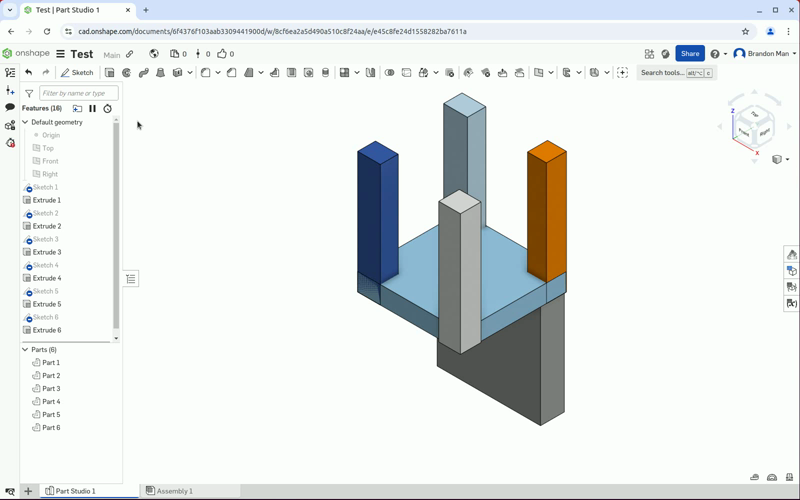
mouse_move(69, 189)
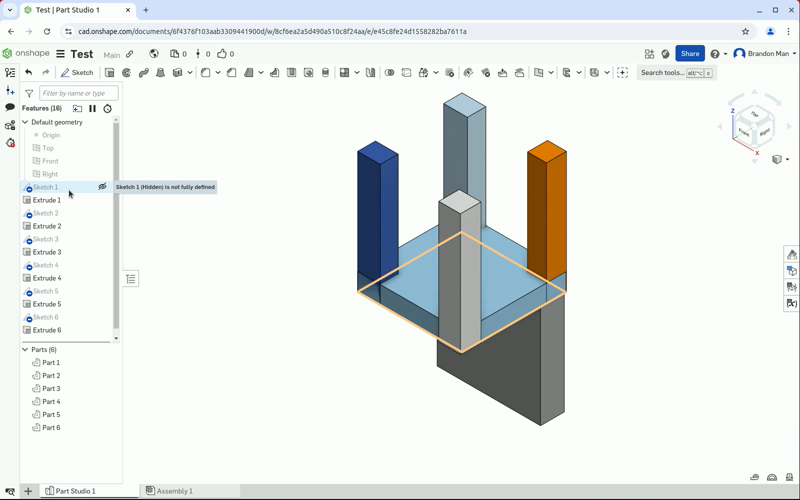
click(69, 189)